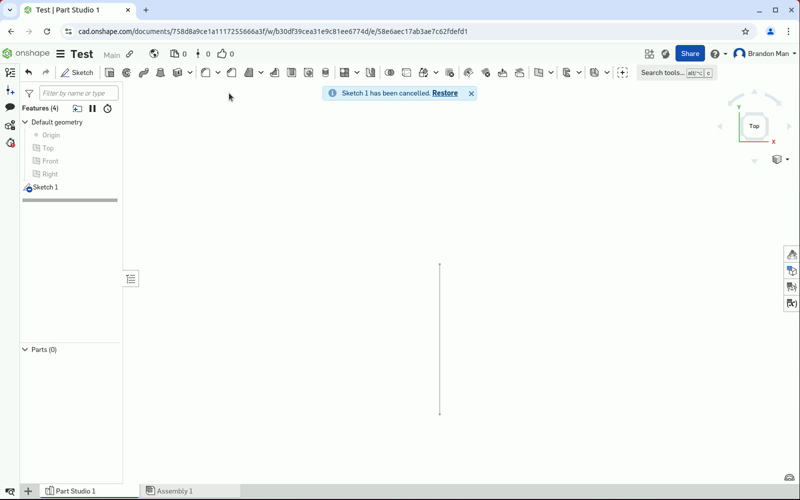
key(shift+h)
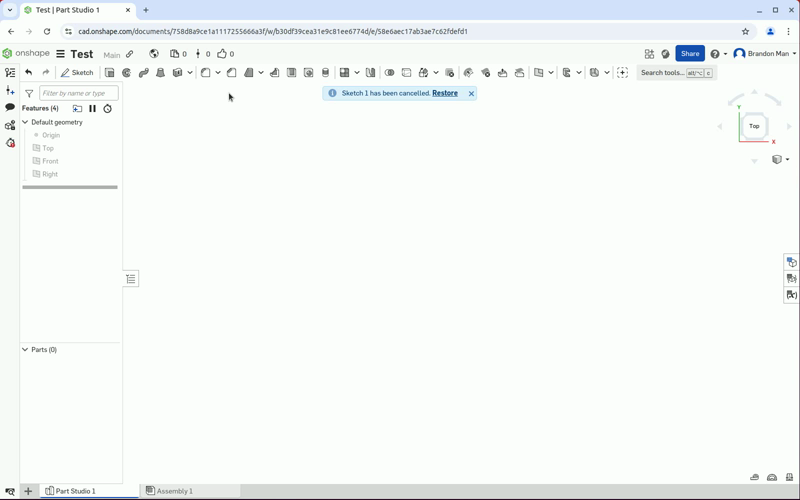
mouse_move(73, 352)
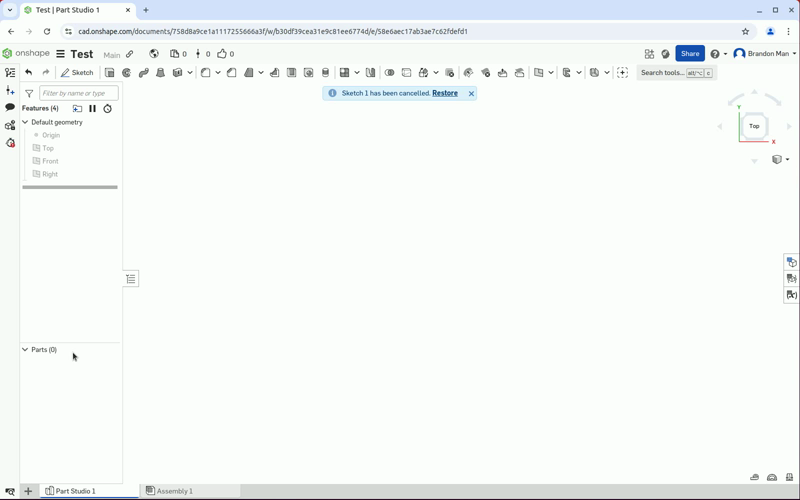
key(y)
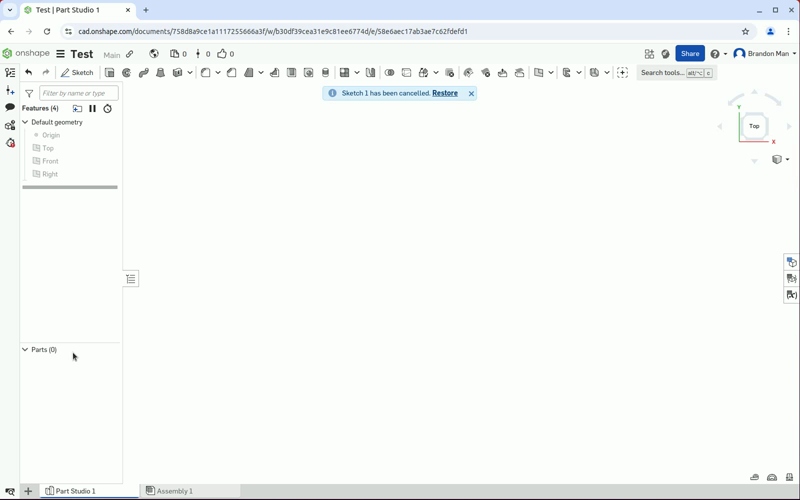
key(shift+p)
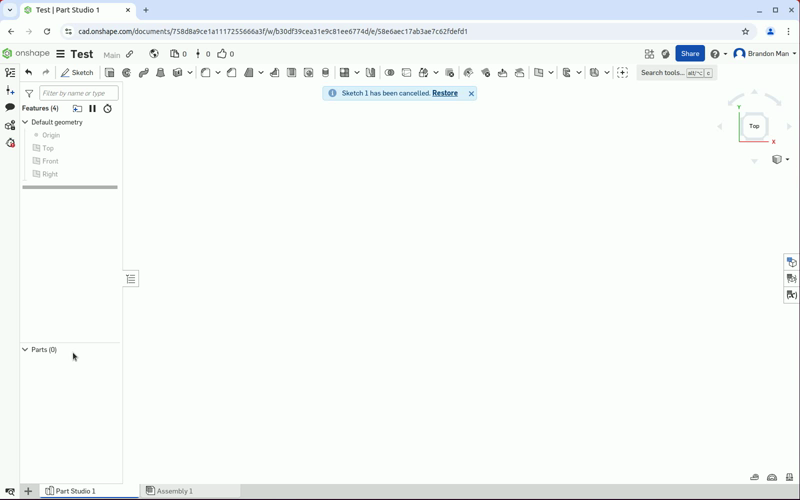
key(space)
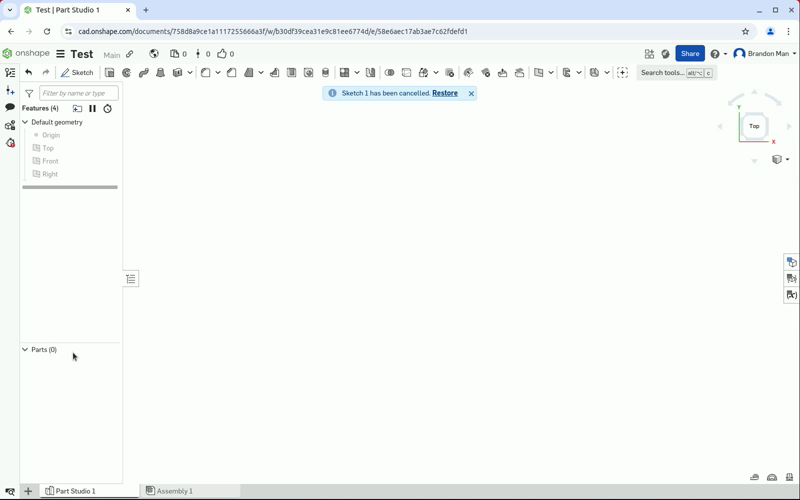
key_down(shift)
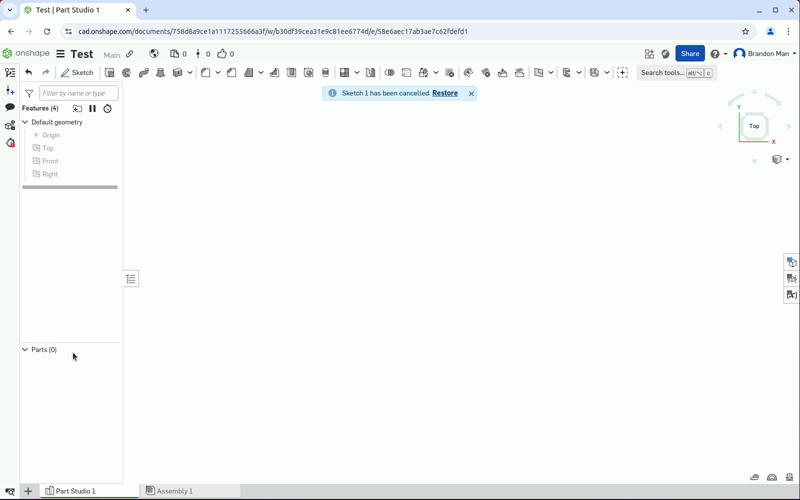
key(up)
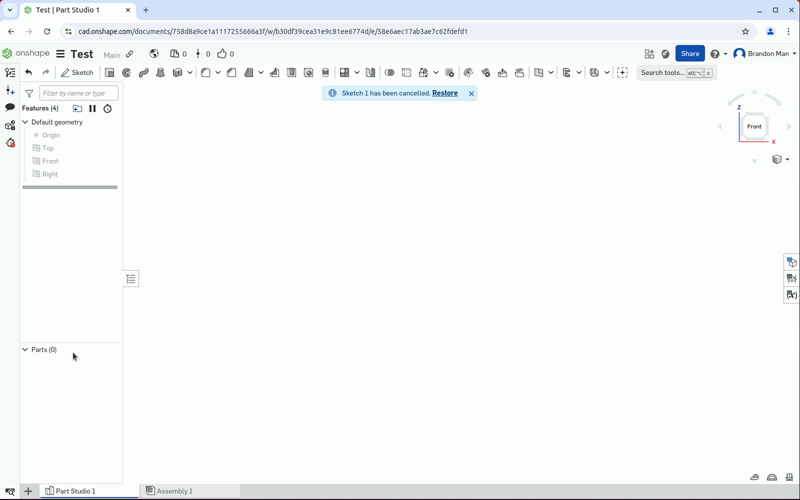
key_up(shift)
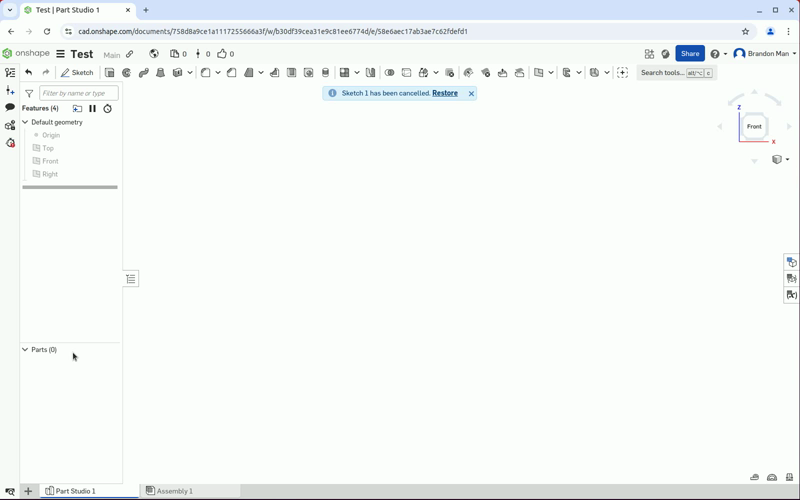
mouse_move(73, 352)
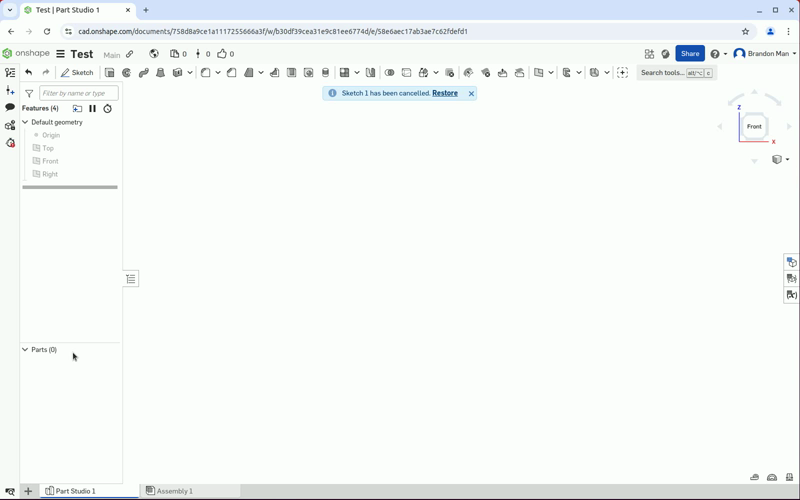
key(shift+y)
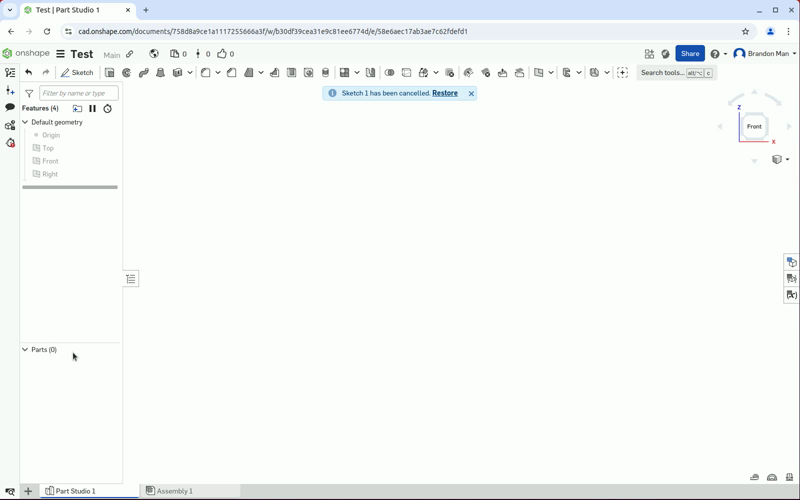
key(shift+s)
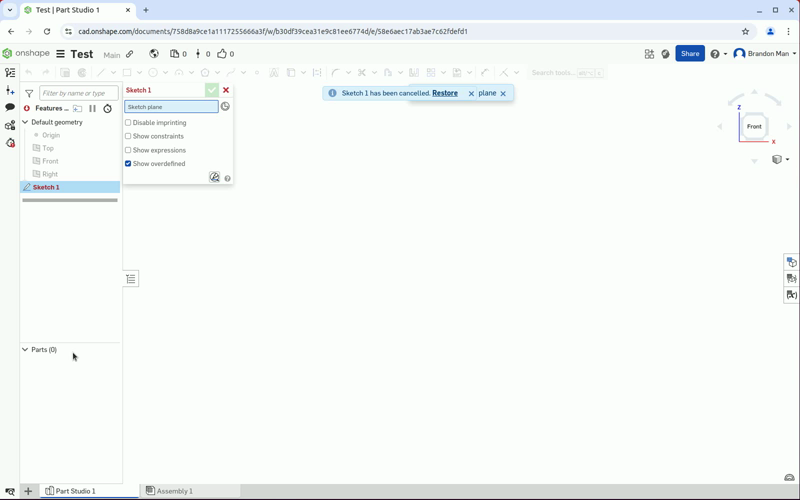
mouse_move(73, 163)
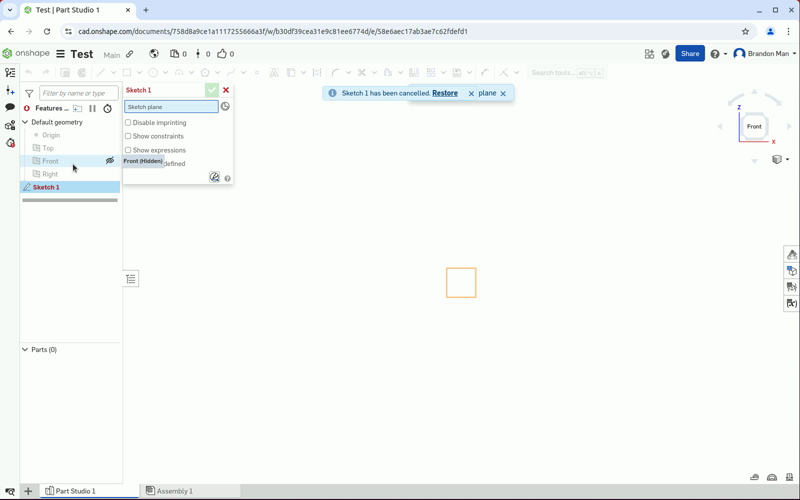
click(73, 163)
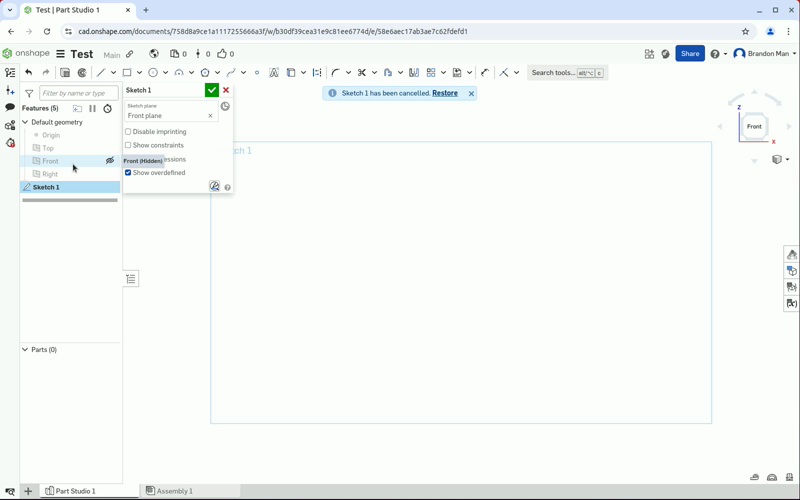
mouse_move(73, 352)
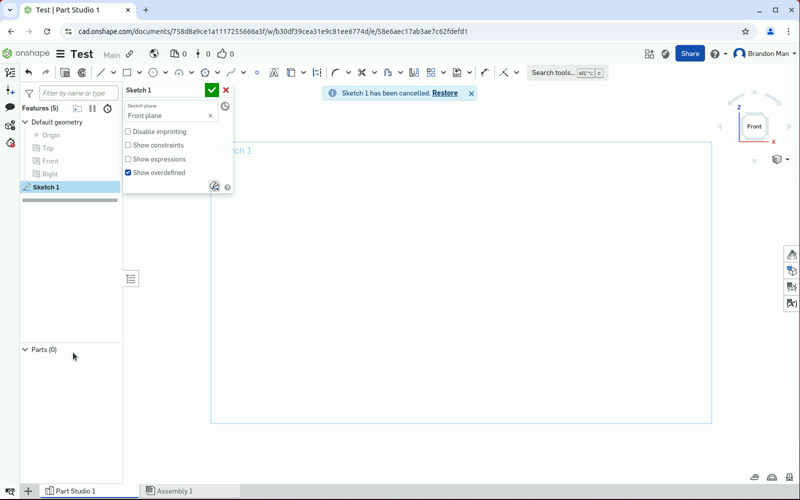
key(y)
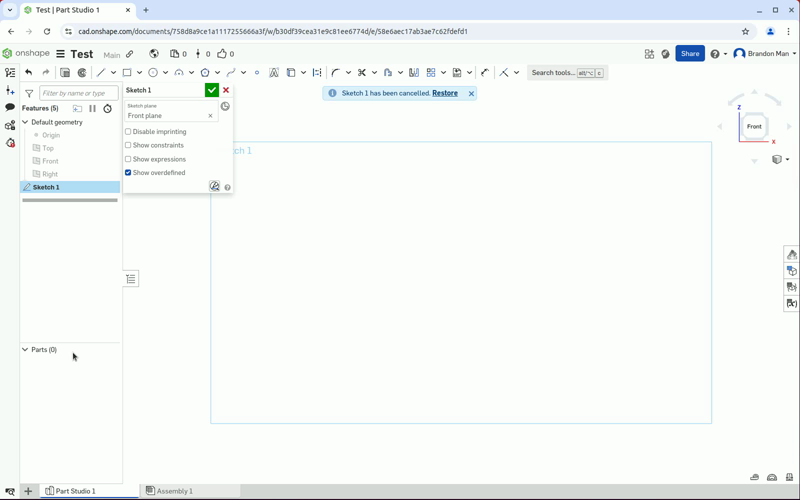
key(l)
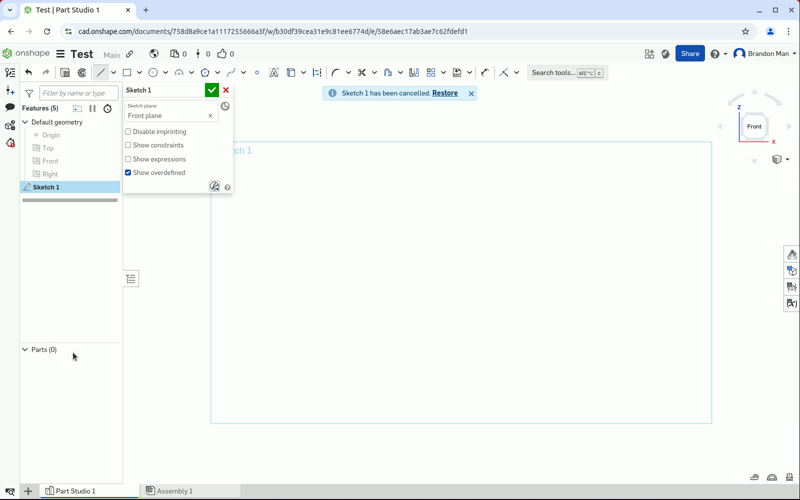
key_down(shift)
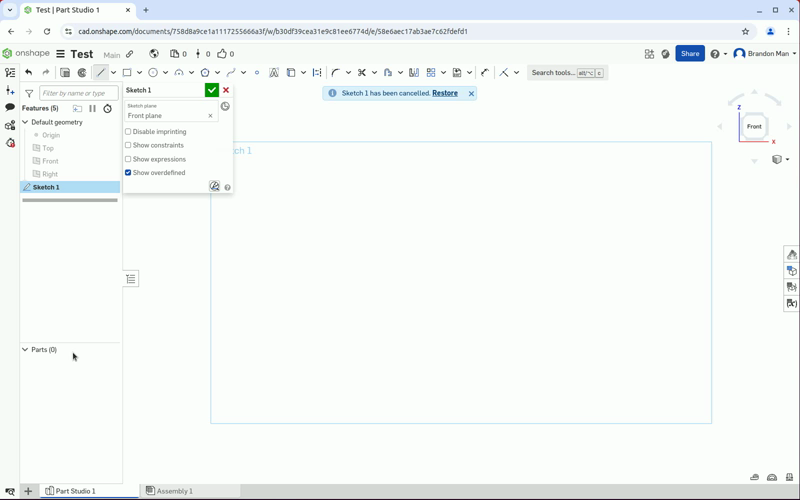
mouse_move(443, 321)
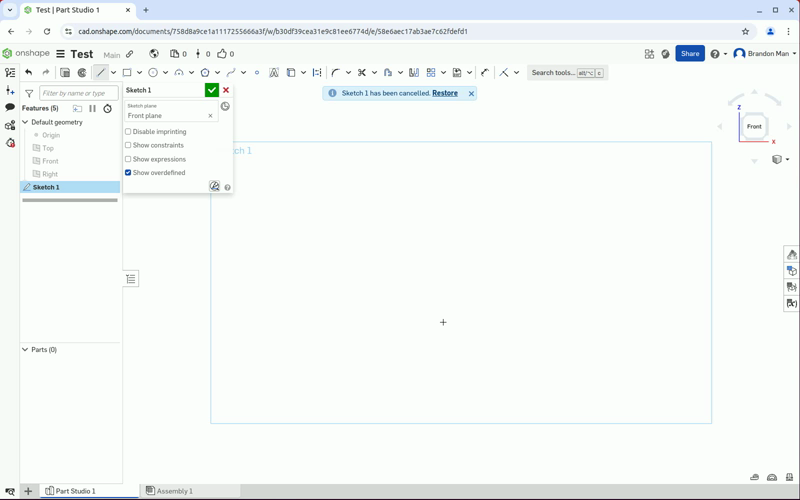
click(443, 321)
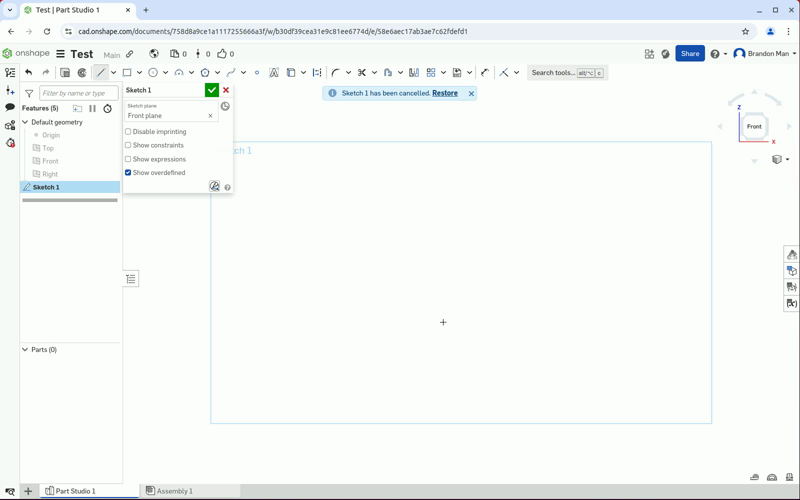
key_up(shift)
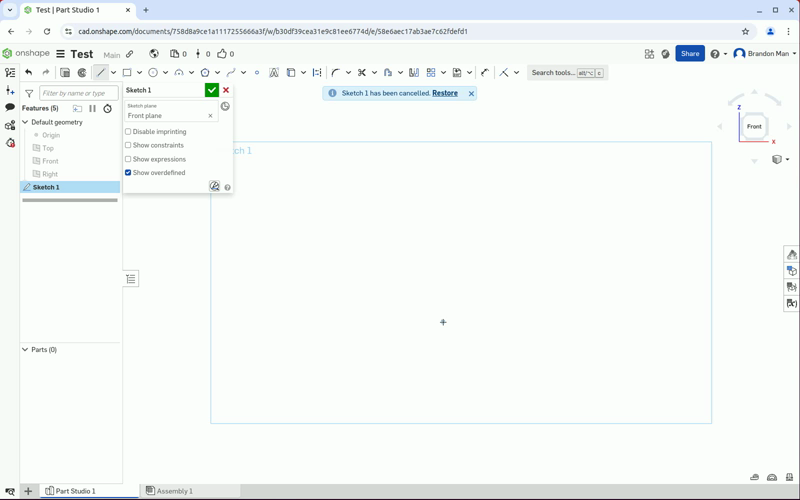
key_down(shift)
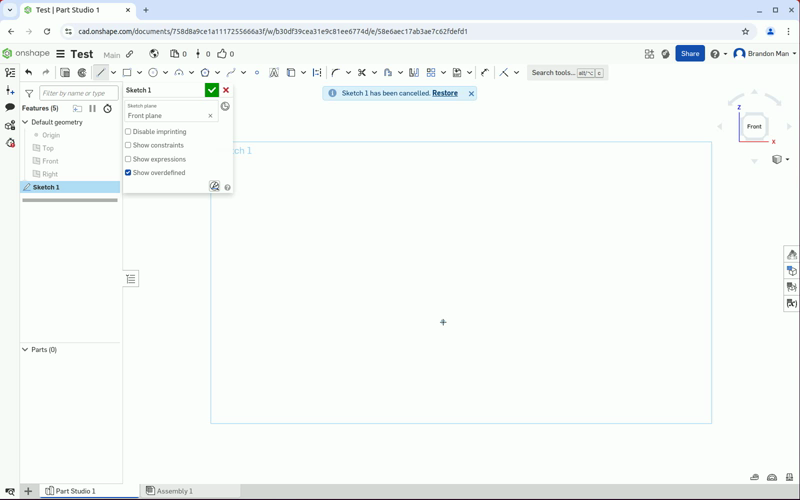
mouse_move(507, 321)
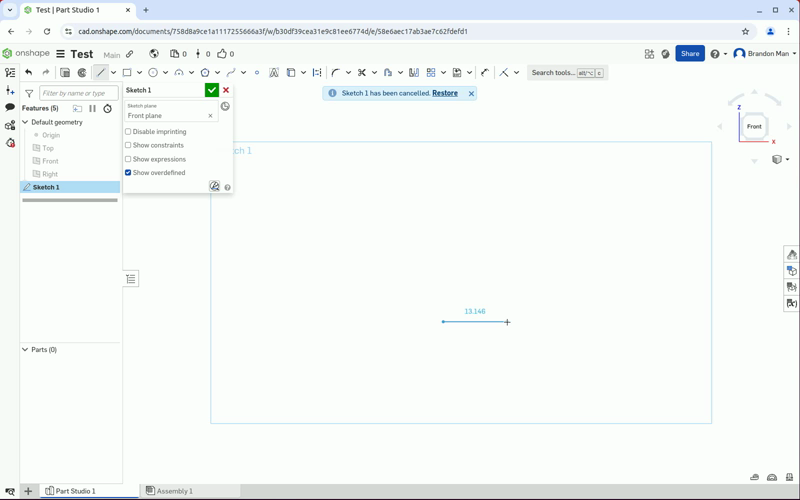
click(507, 321)
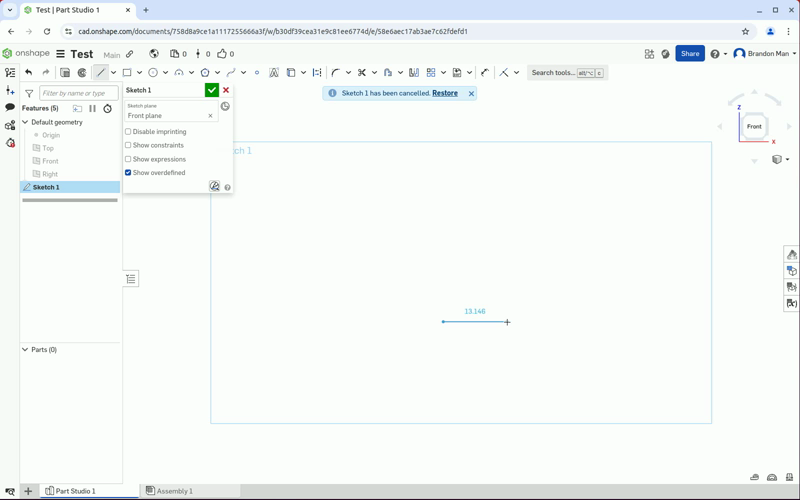
key_up(shift)
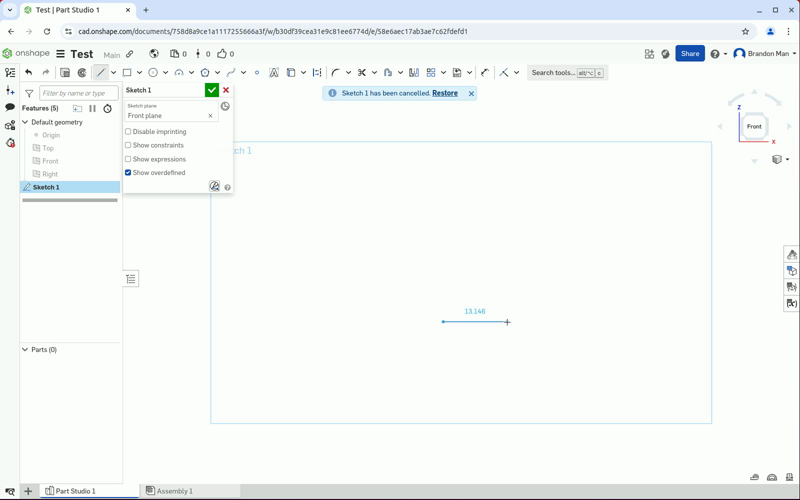
key_down(shift)
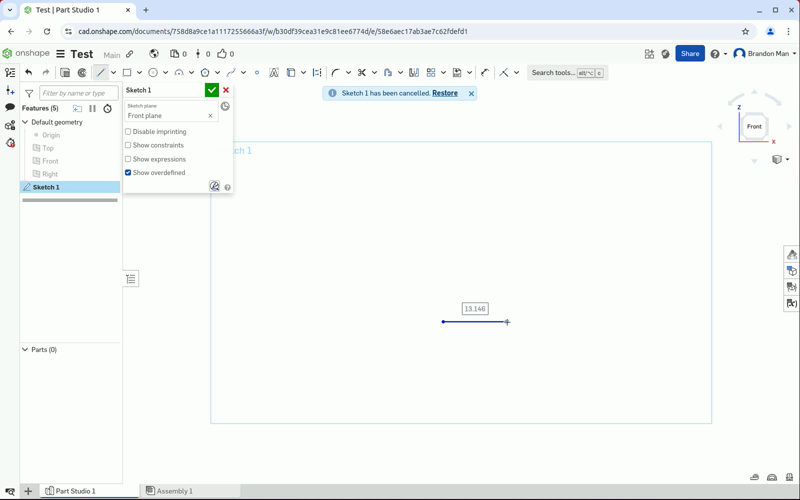
mouse_move(537, 321)
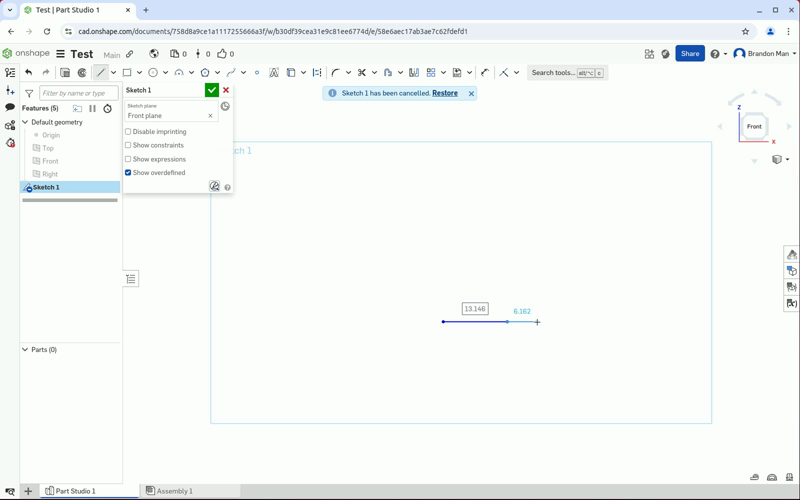
mouse_move(507, 310)
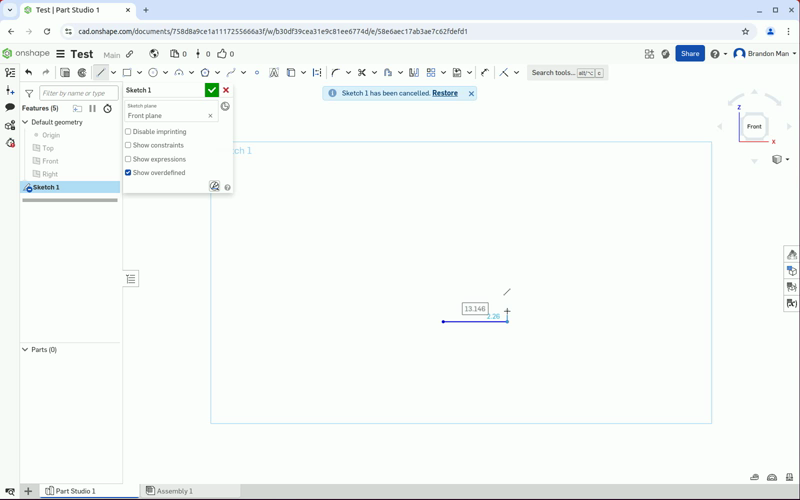
click(507, 310)
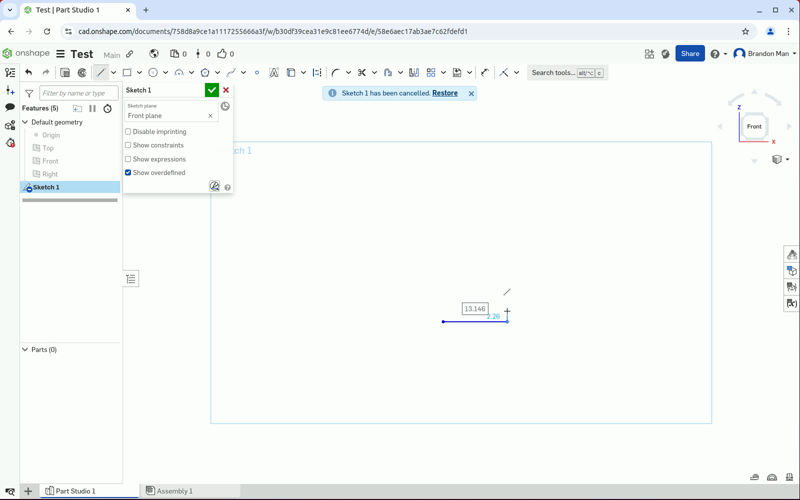
key_up(shift)
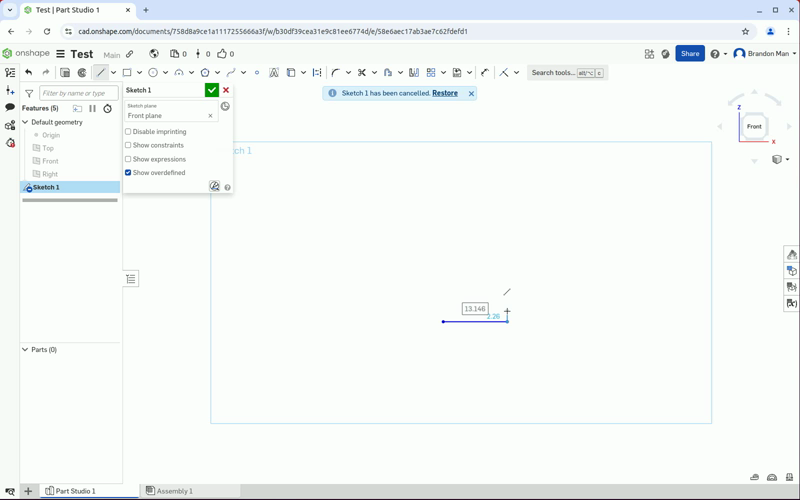
key_down(shift)
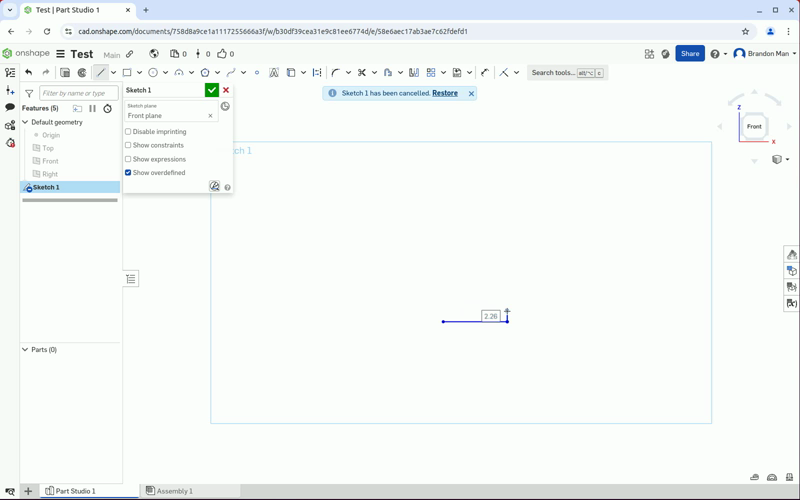
mouse_move(443, 314)
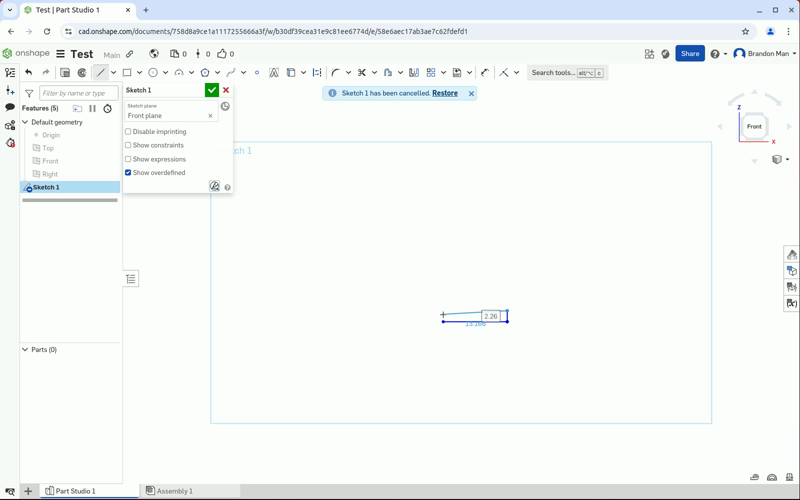
click(443, 314)
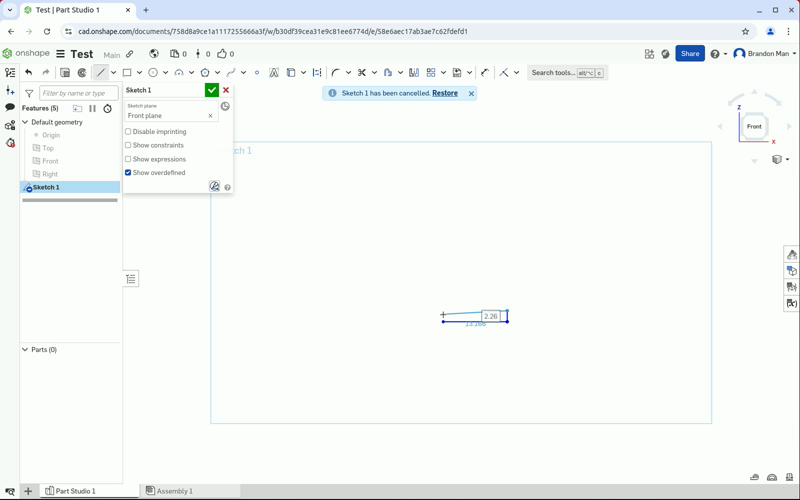
key_up(shift)
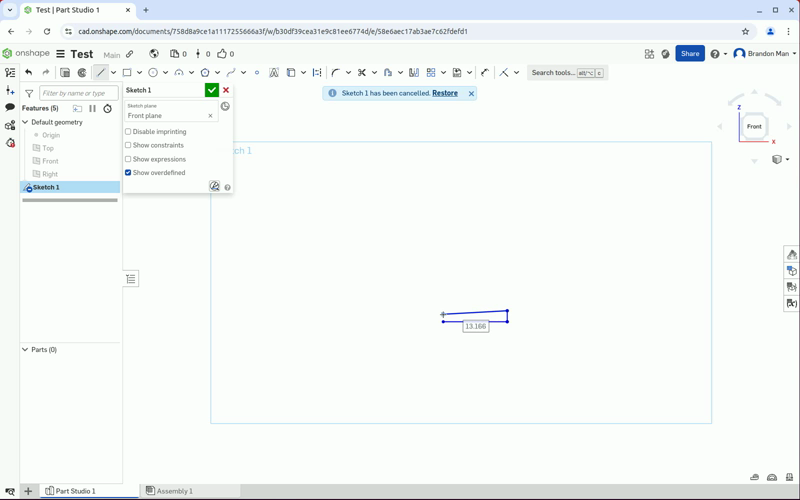
mouse_move(473, 314)
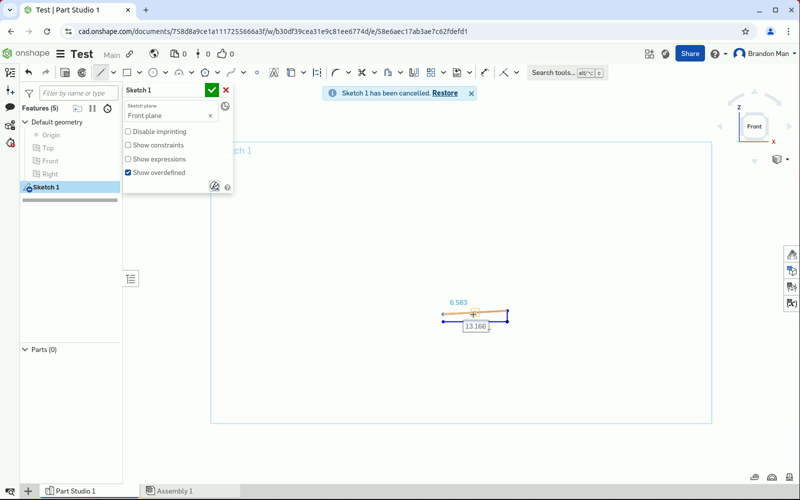
key_down(shift)
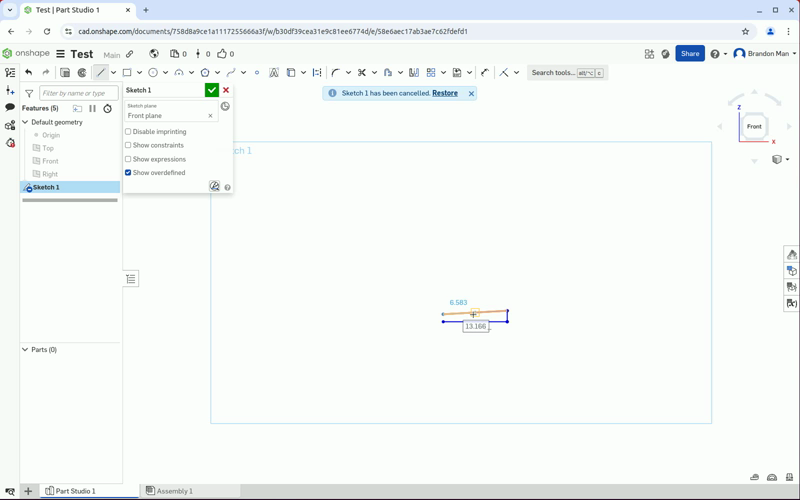
mouse_move(443, 321)
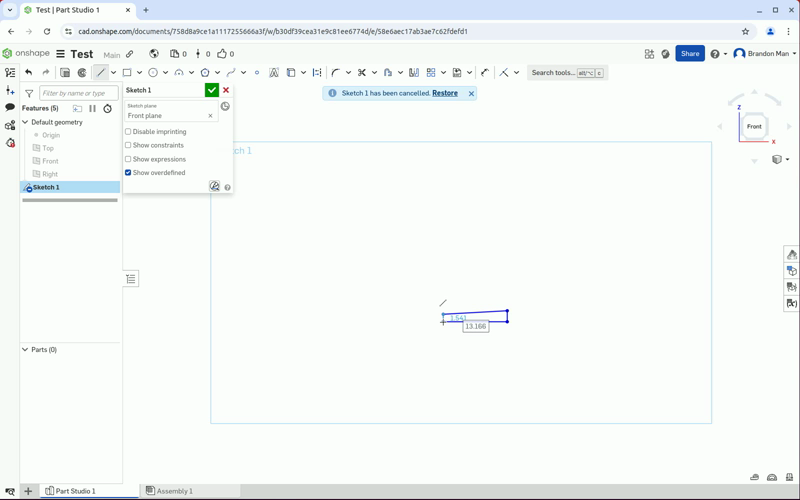
key_up(shift)
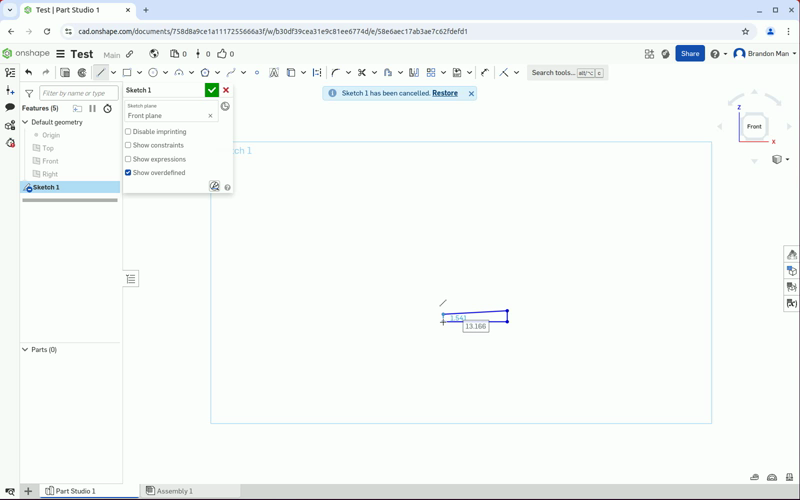
click(443, 321)
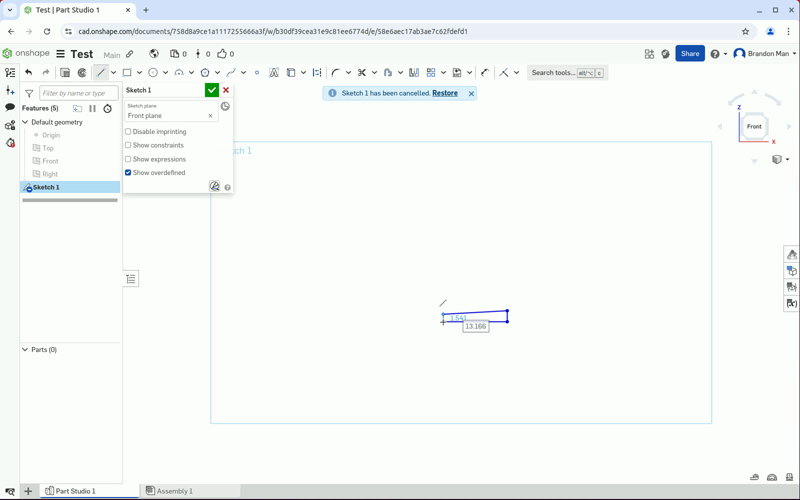
key(esc)
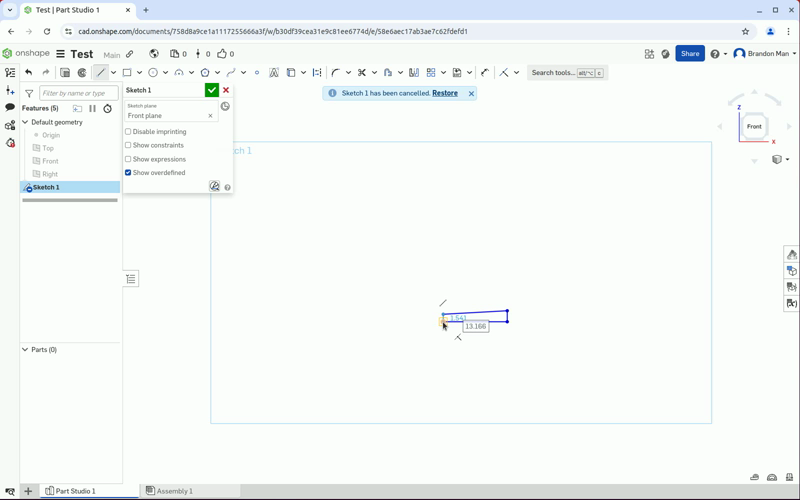
mouse_move(505, 313)
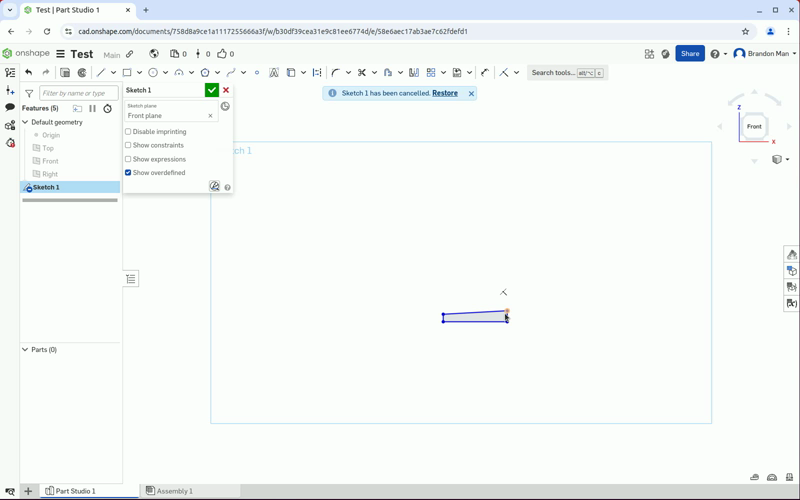
scroll(6)
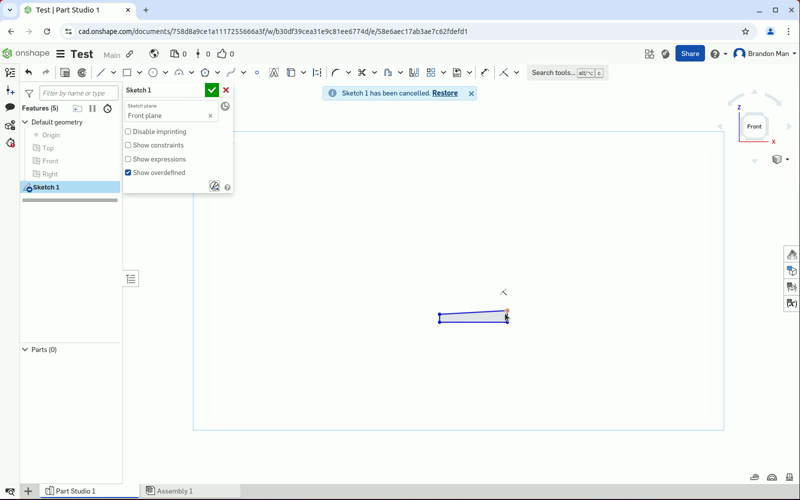
scroll(6)
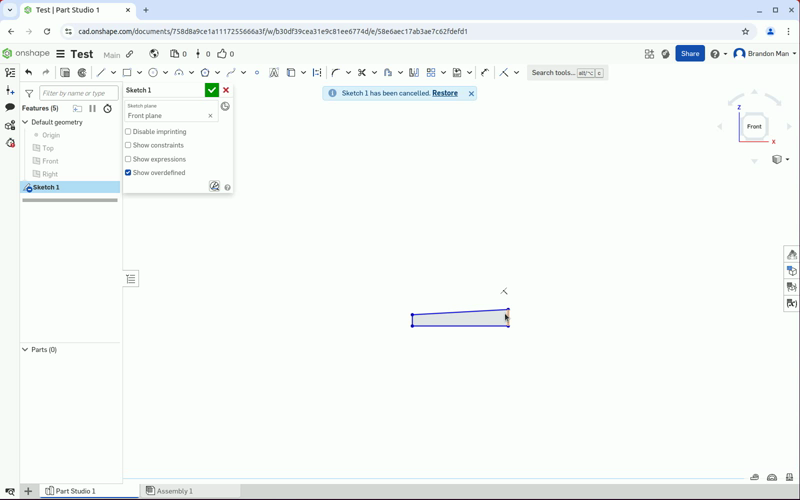
scroll(6)
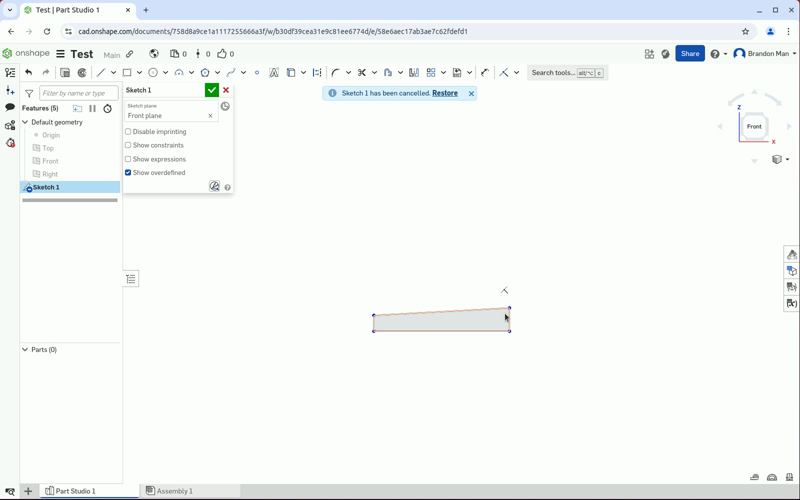
scroll(6)
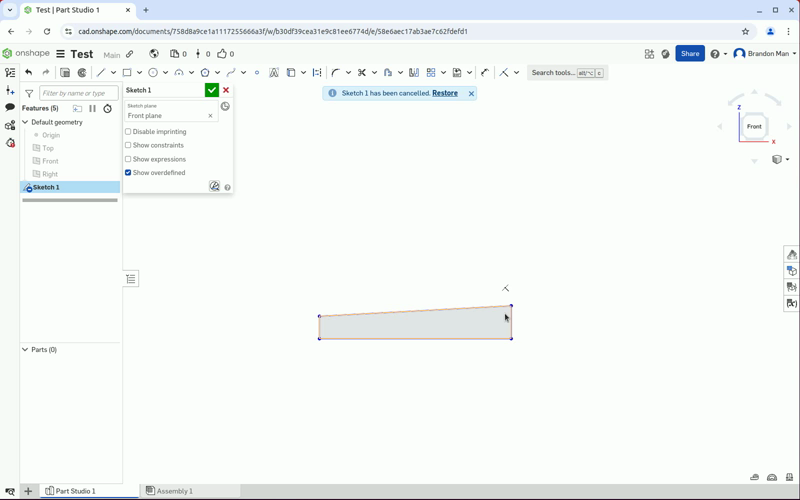
scroll(6)
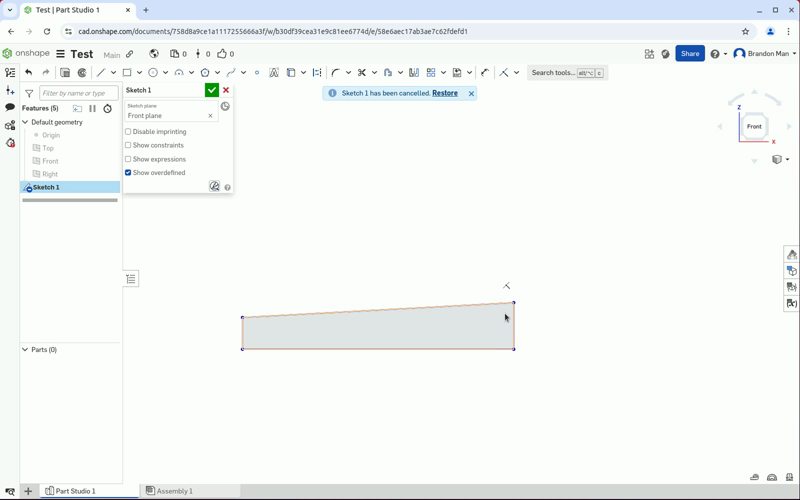
scroll(6)
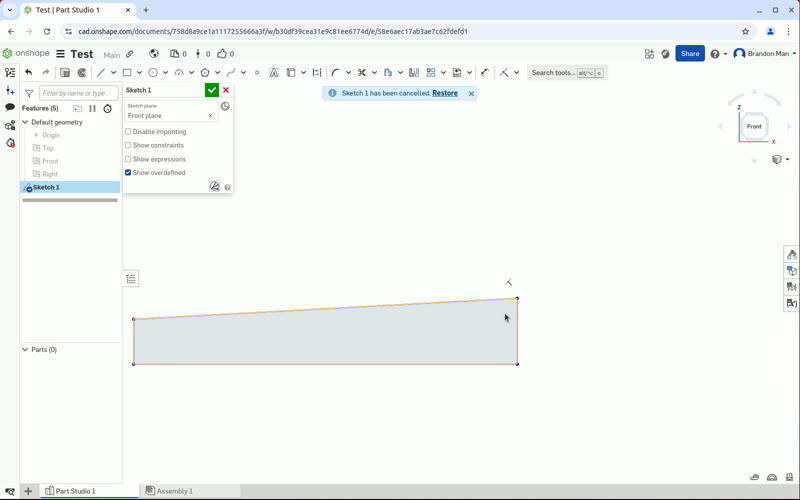
scroll(6)
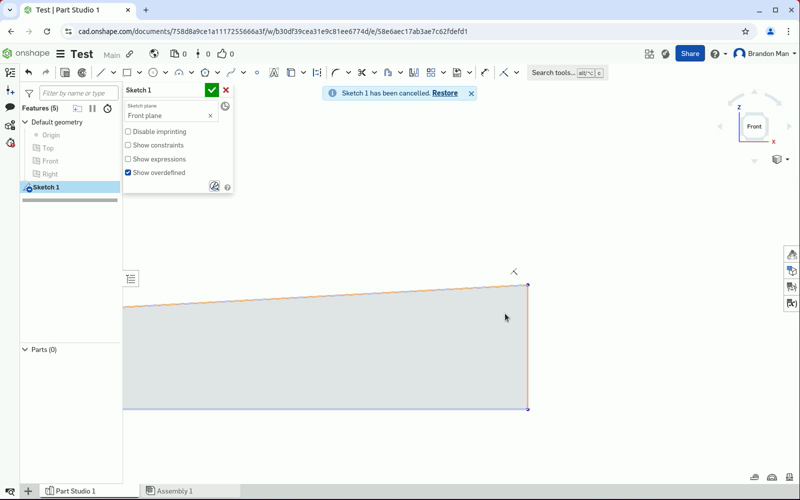
click(505, 313)
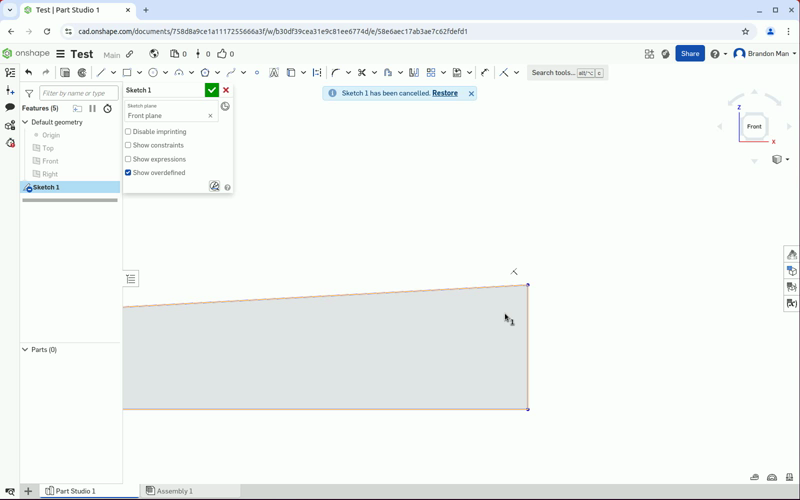
scroll(-6)
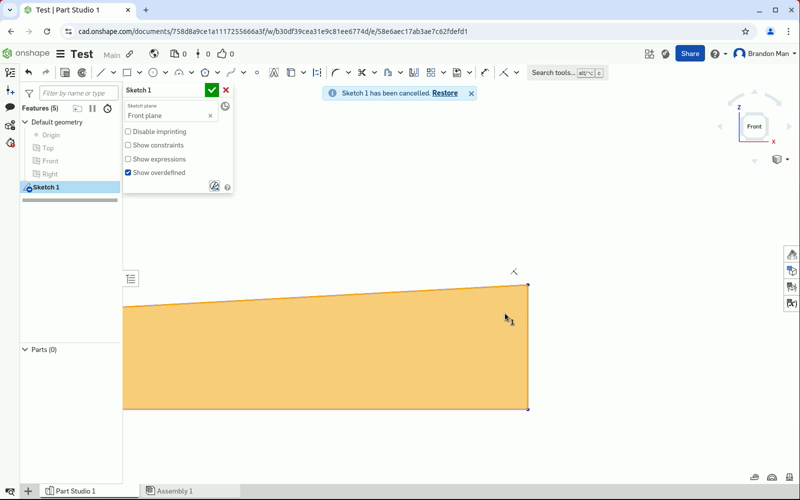
scroll(-6)
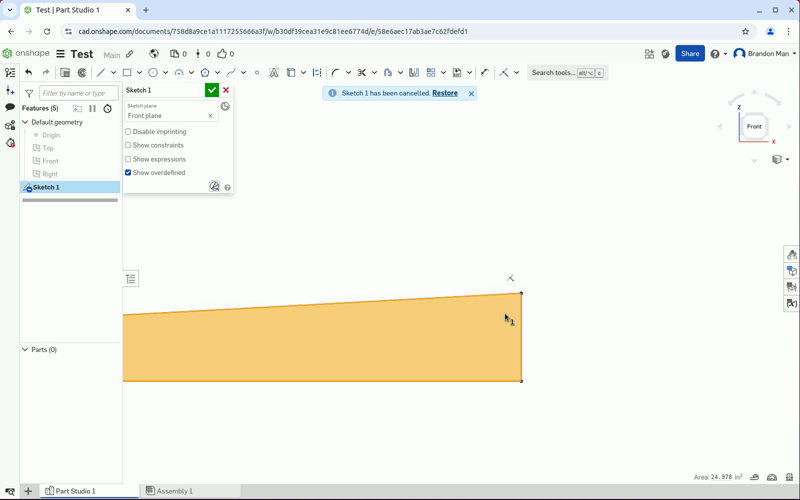
scroll(-6)
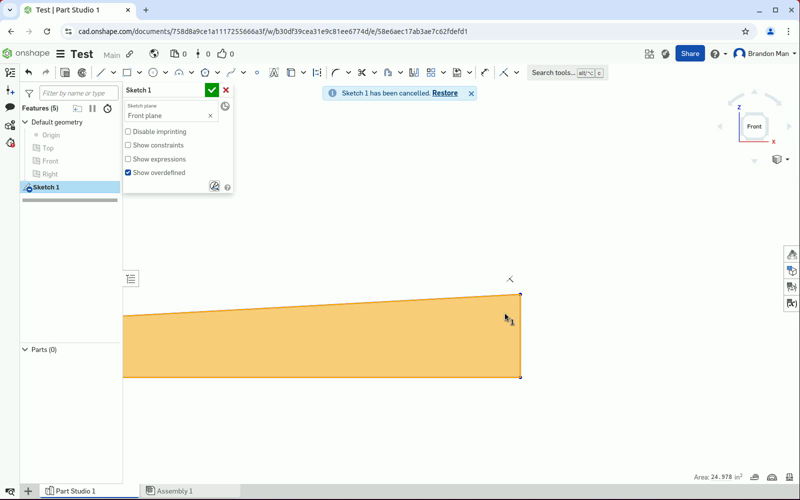
scroll(-6)
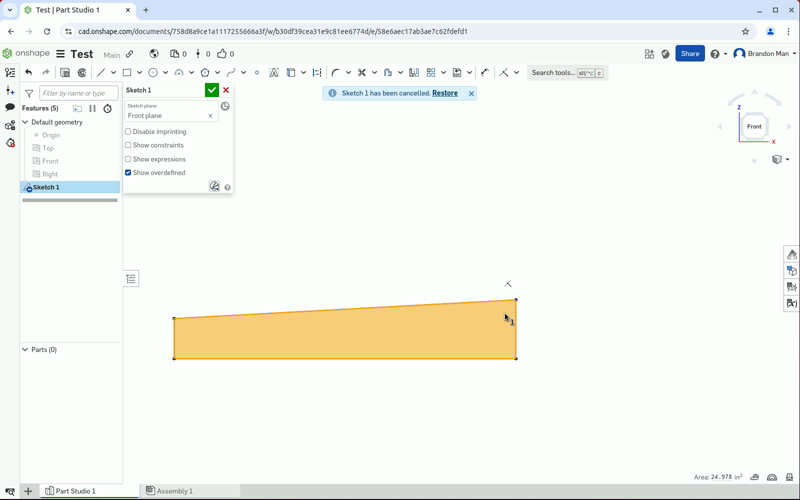
scroll(-6)
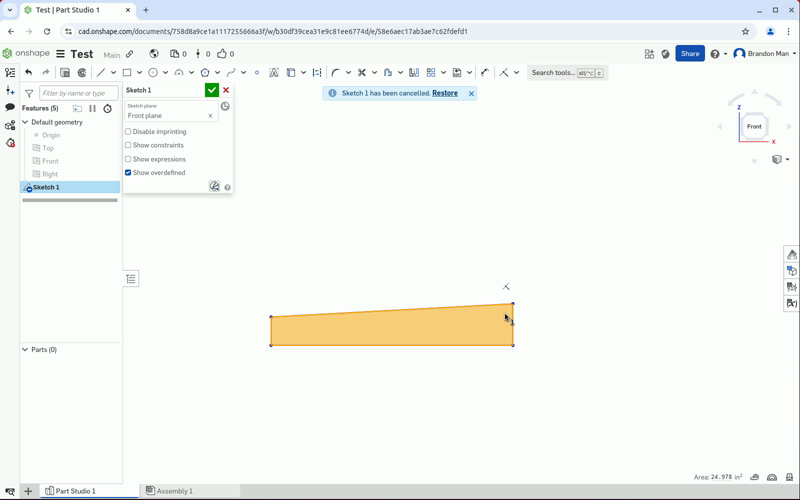
scroll(-6)
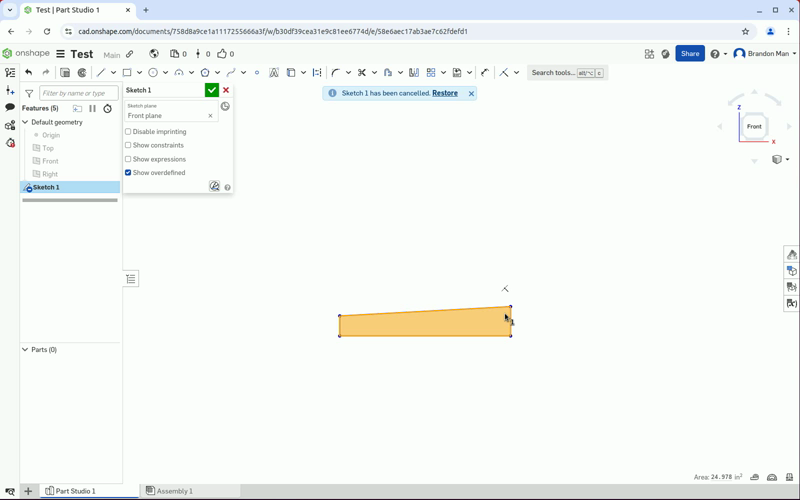
scroll(-6)
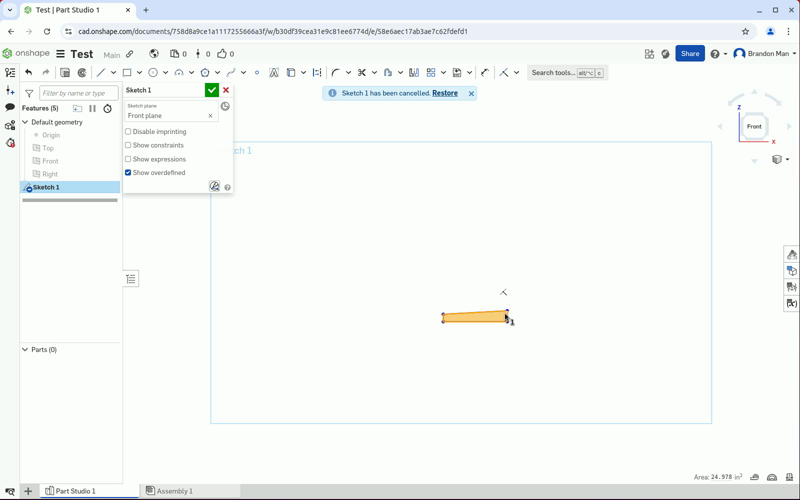
mouse_move(73, 352)
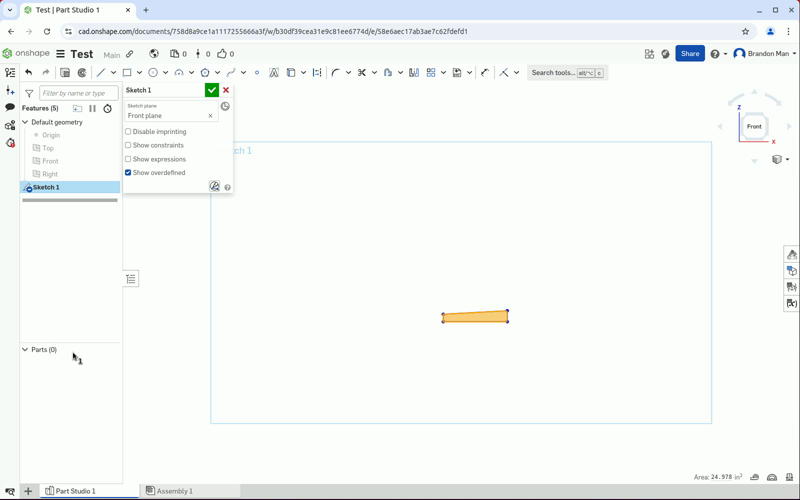
key(shift+y)
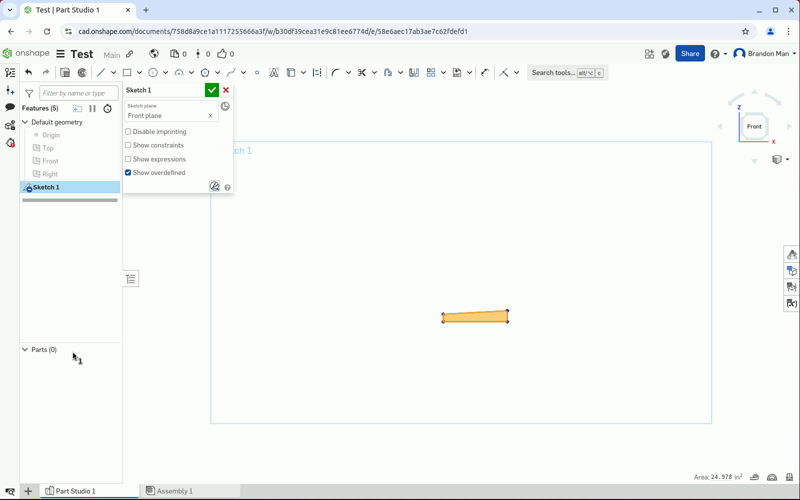
key(shift+e)
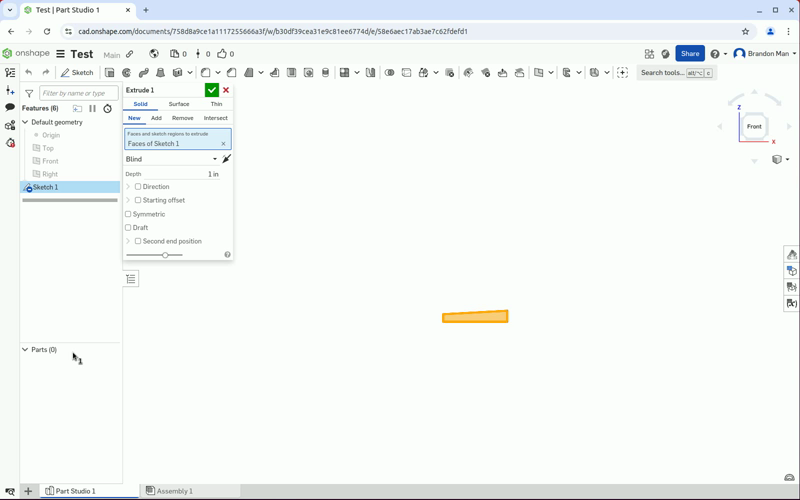
mouse_move(143, 106)
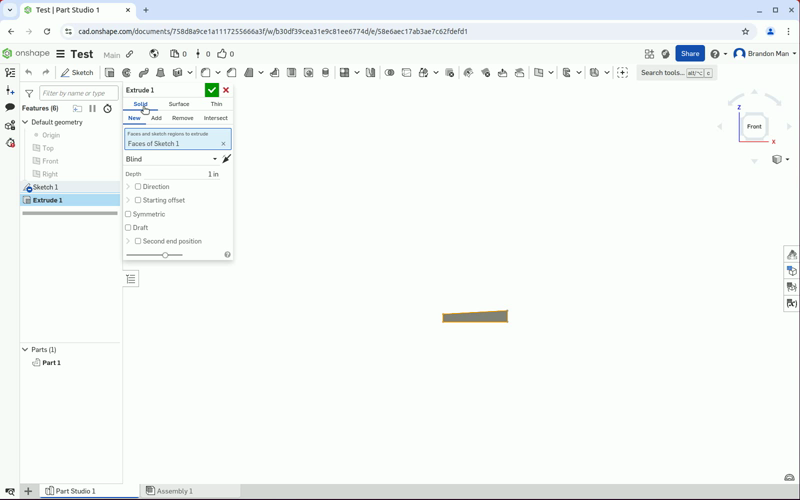
click(143, 106)
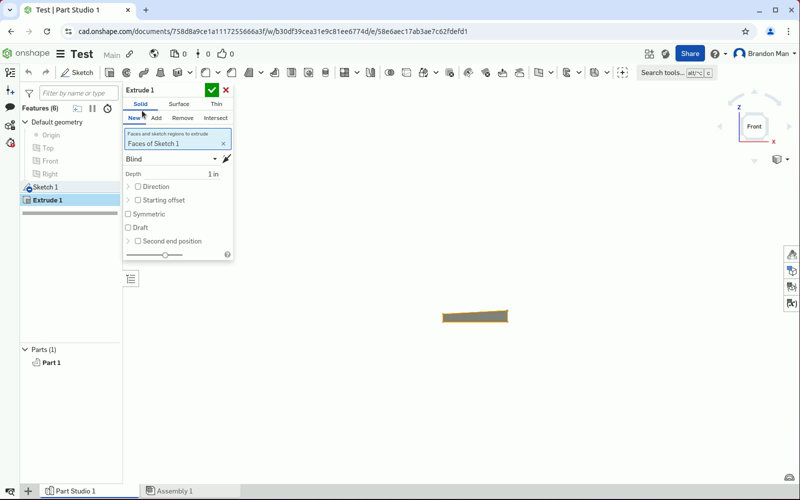
mouse_move(137, 120)
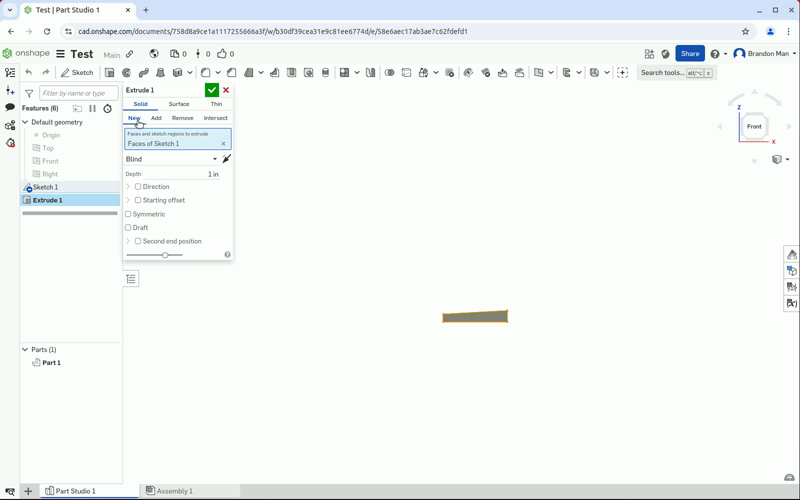
click(137, 120)
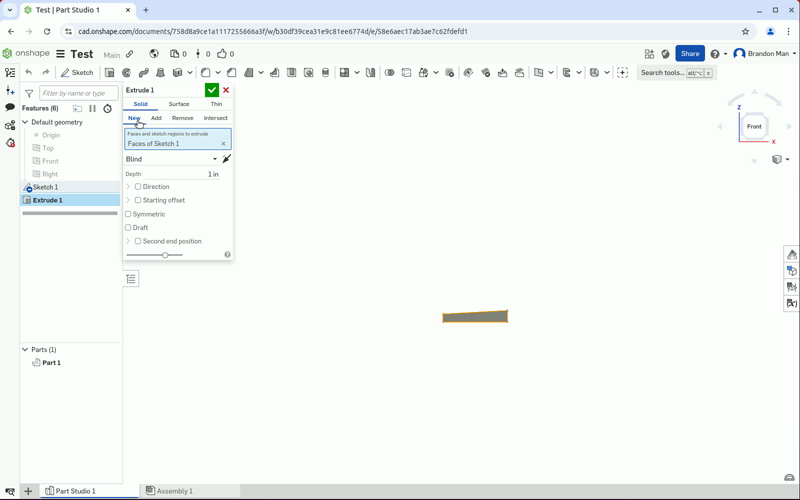
key(tab, 4)
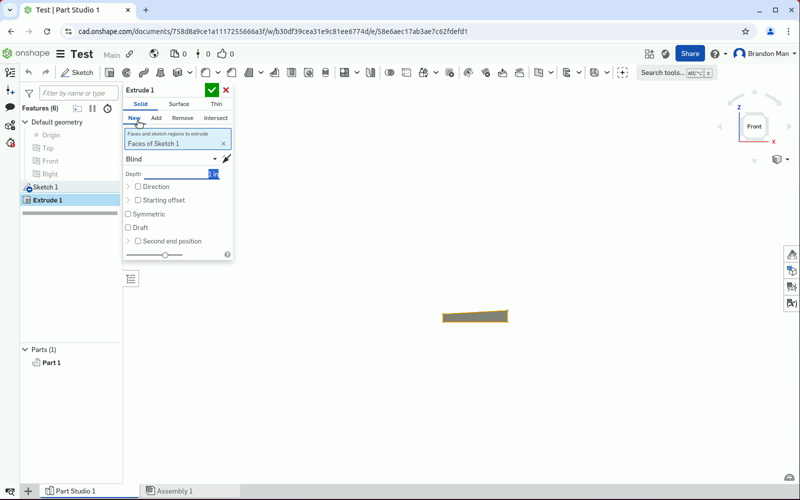
text(0.482)
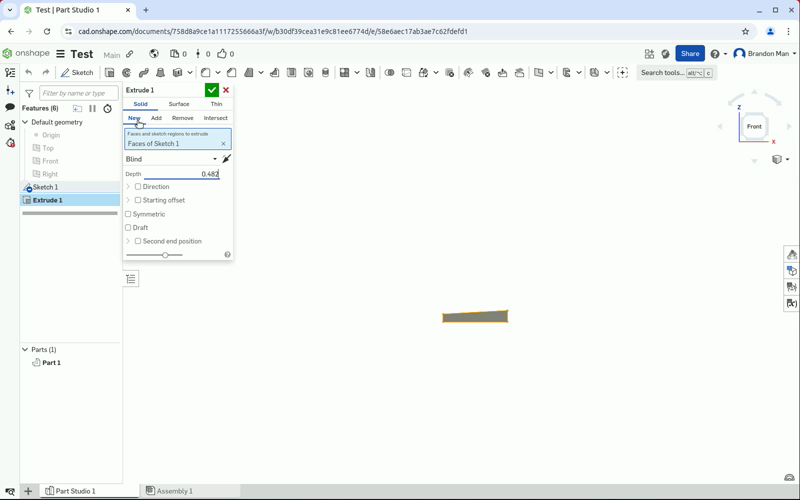
key(tab, 3)
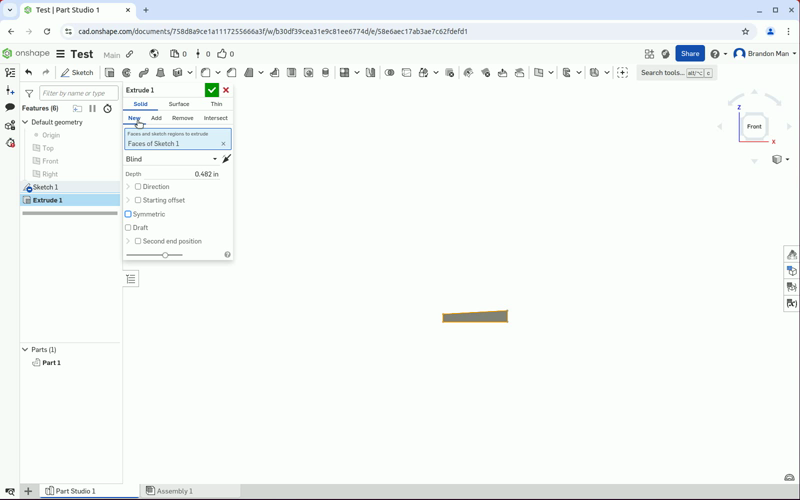
key(space)
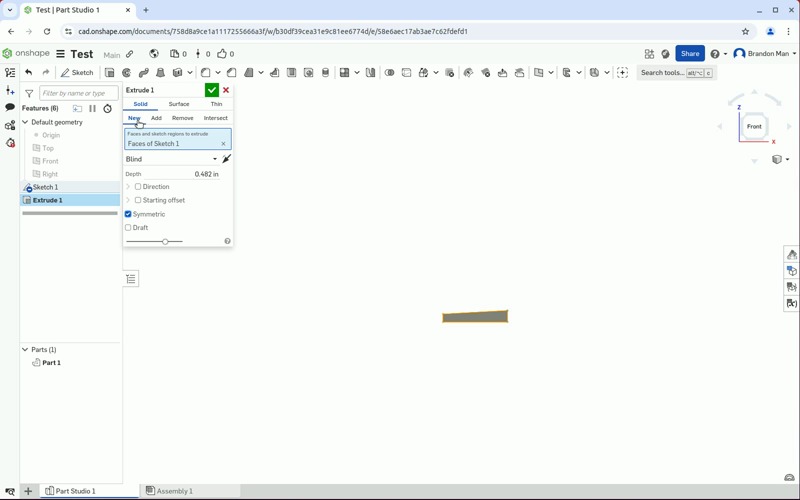
key(enter)
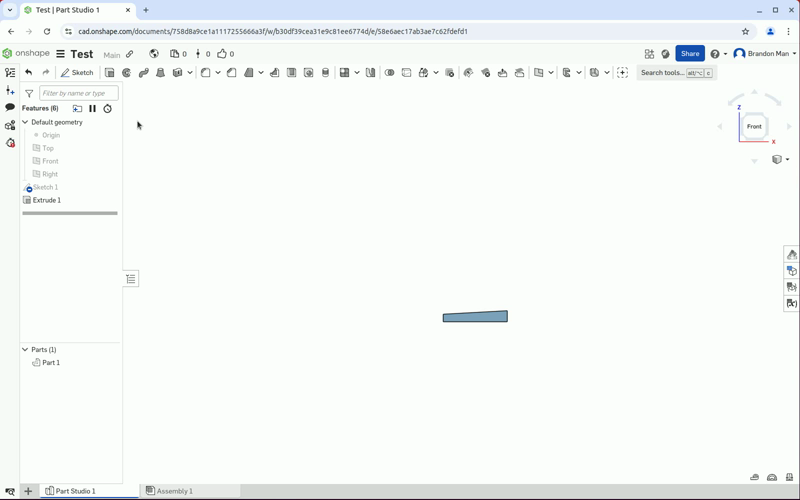
key(shift+h)
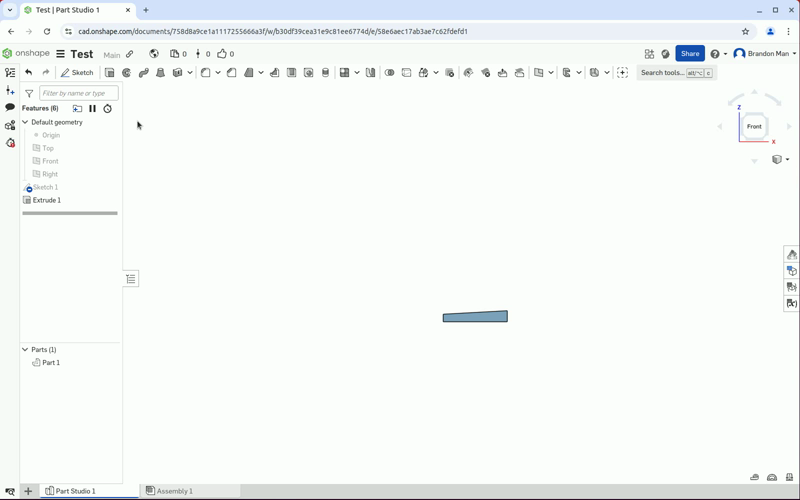
key(shift+h)
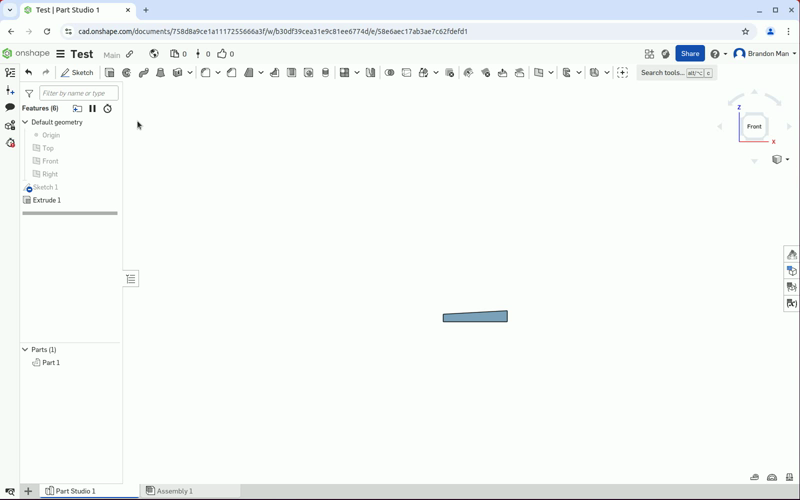
mouse_move(73, 189)
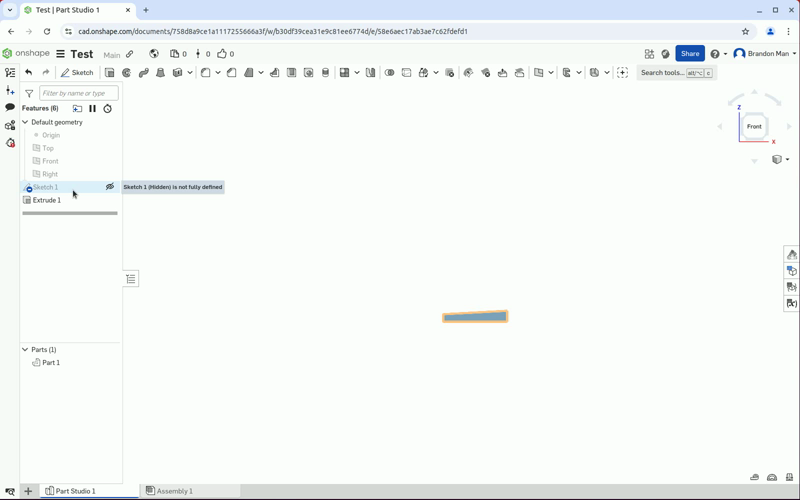
click(73, 189)
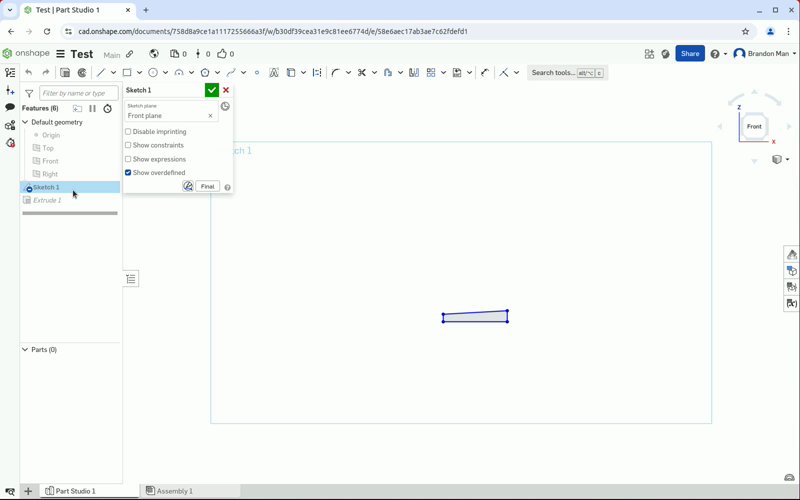
mouse_move(229, 92)
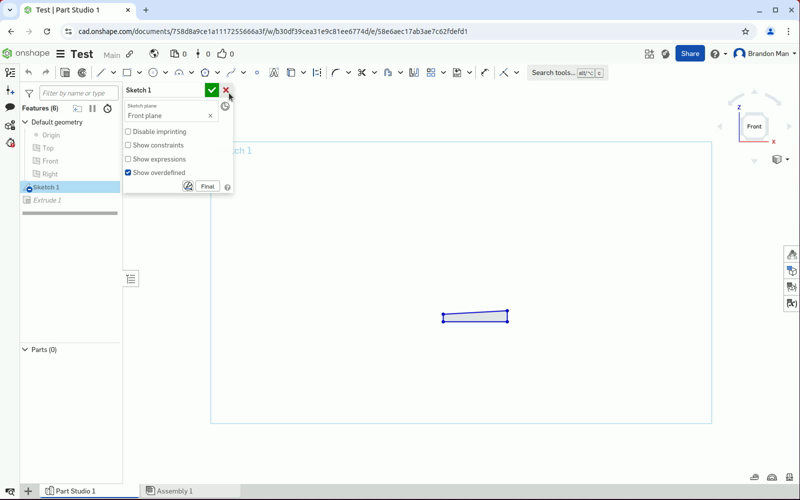
click(229, 92)
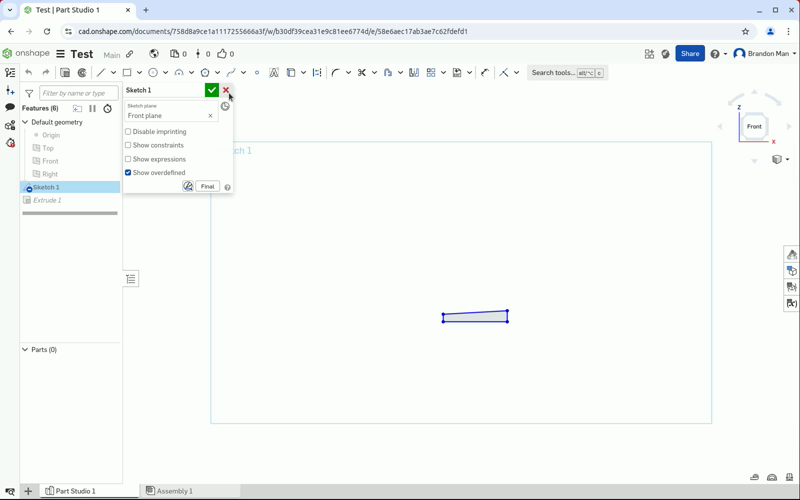
key(shift+s)
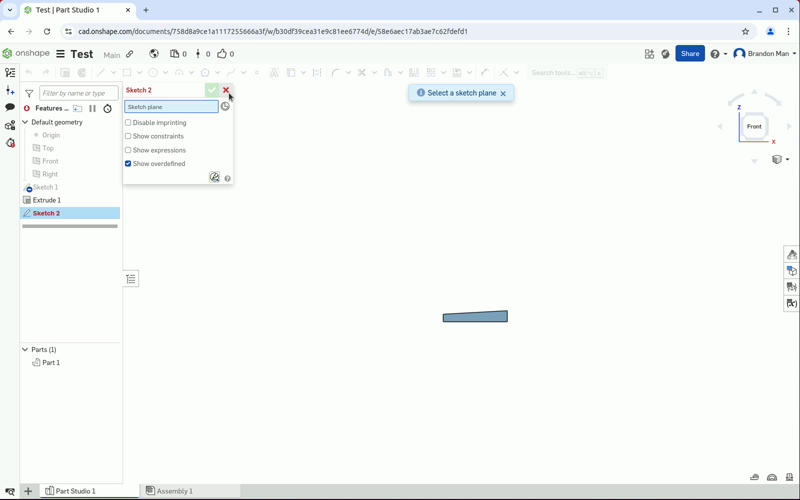
mouse_move(73, 163)
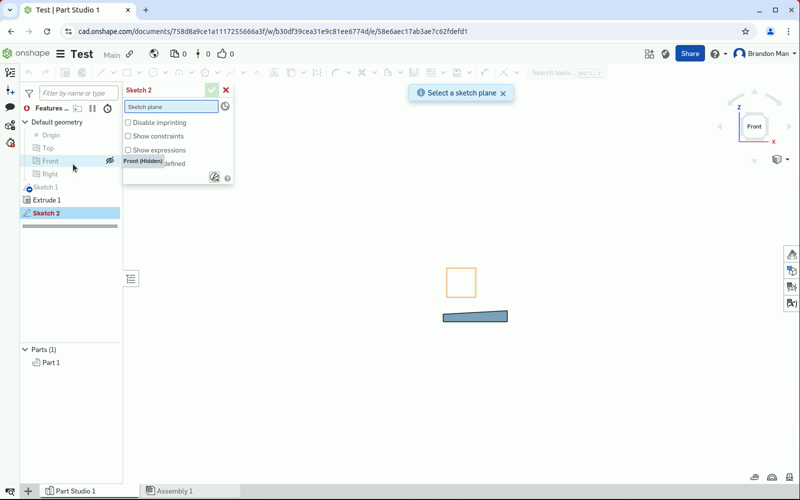
click(73, 163)
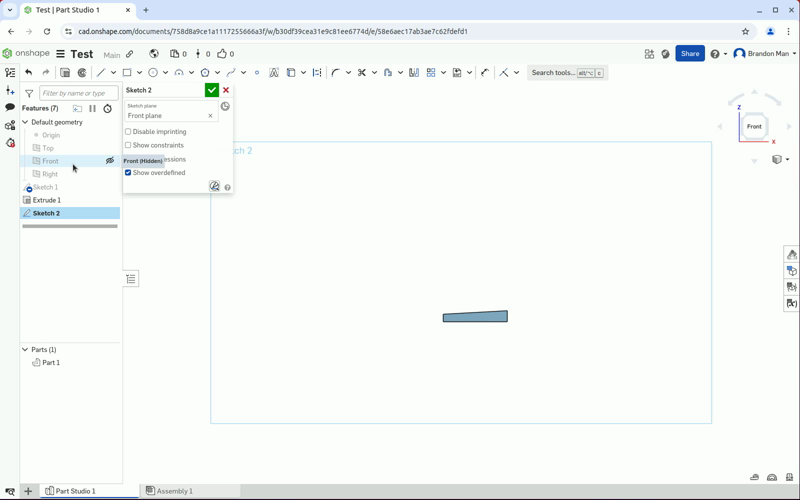
mouse_move(73, 352)
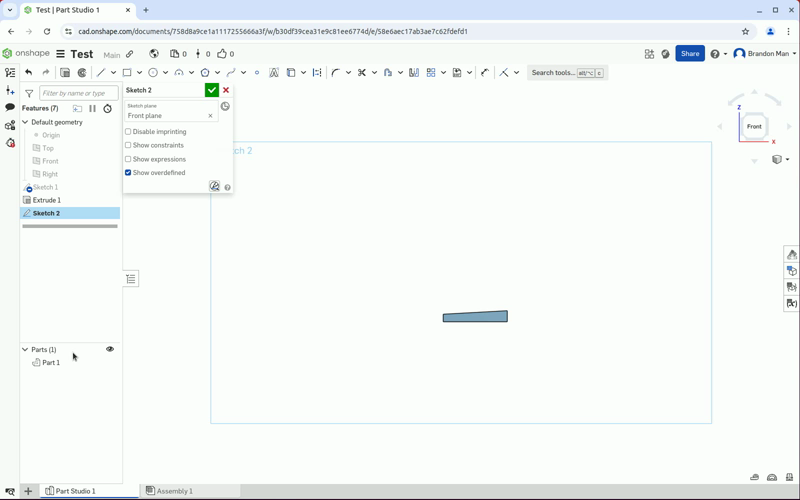
key(y)
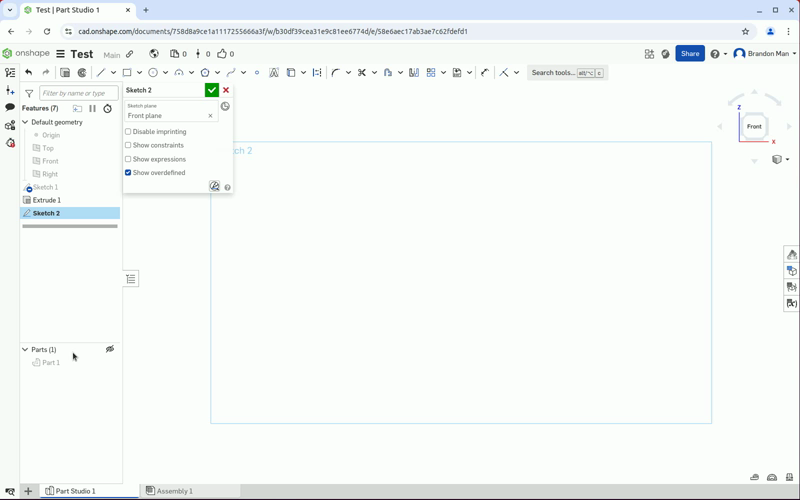
key(l)
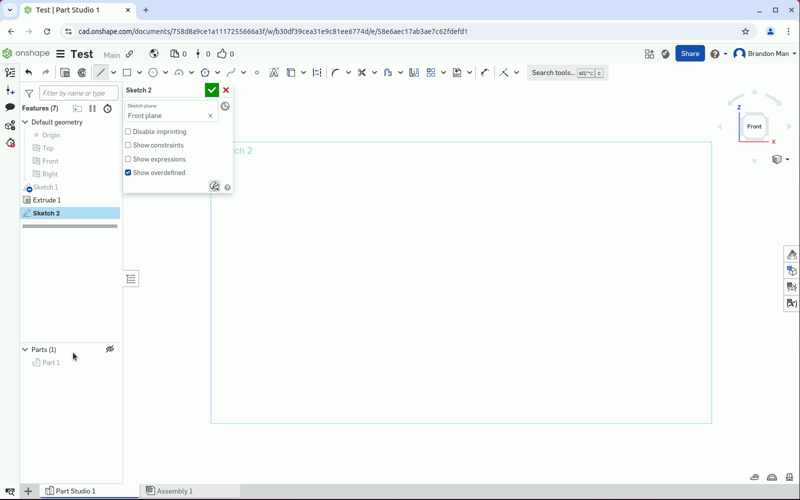
key_down(shift)
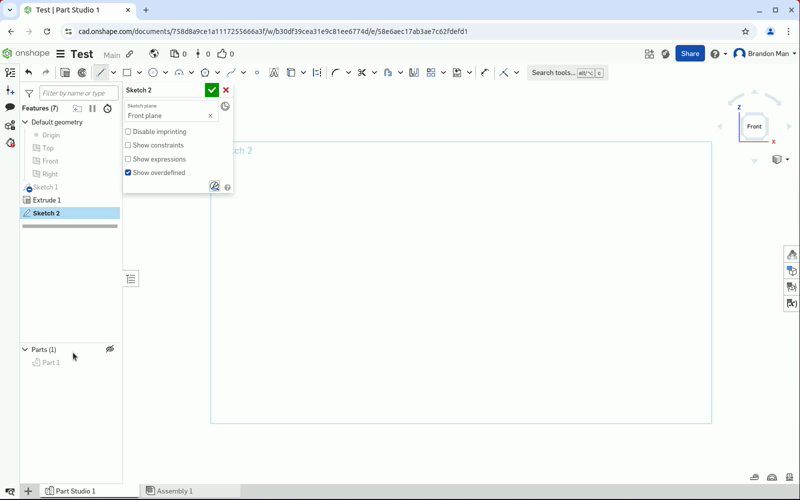
mouse_move(379, 321)
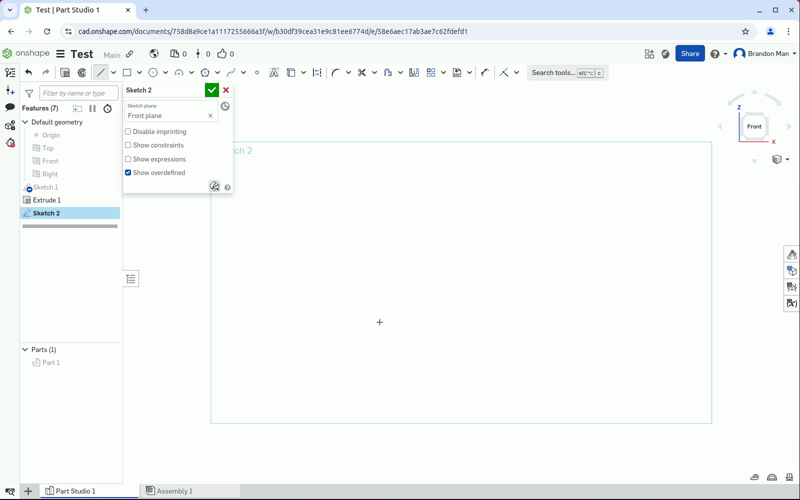
click(379, 321)
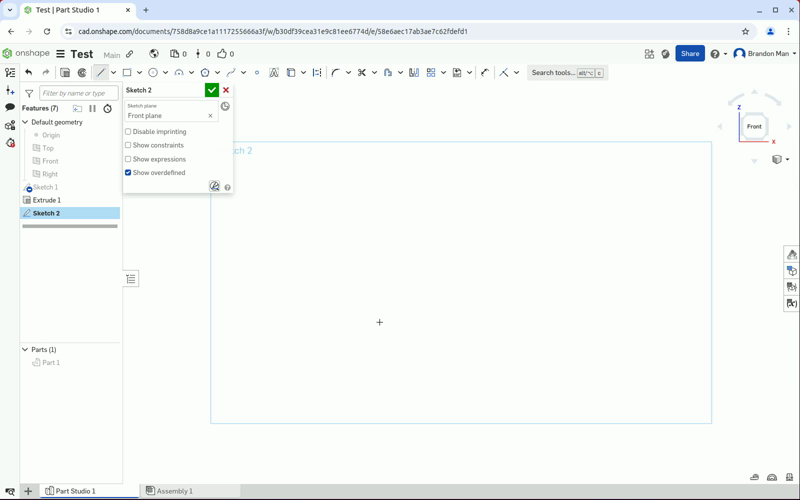
key_up(shift)
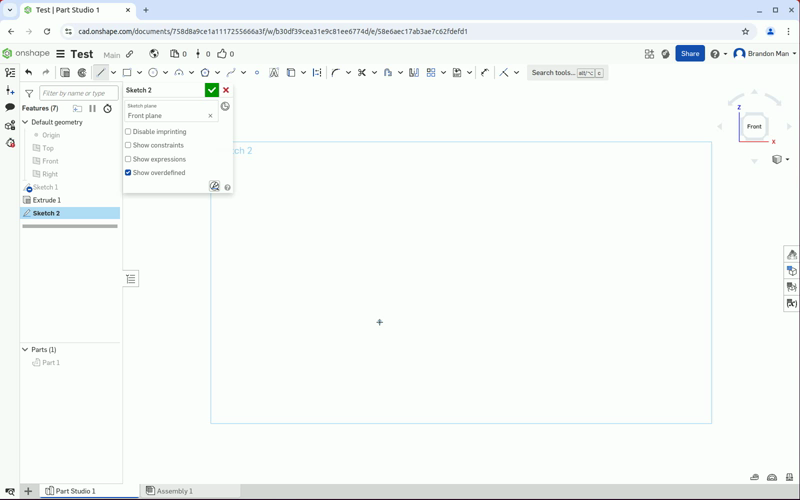
key_down(shift)
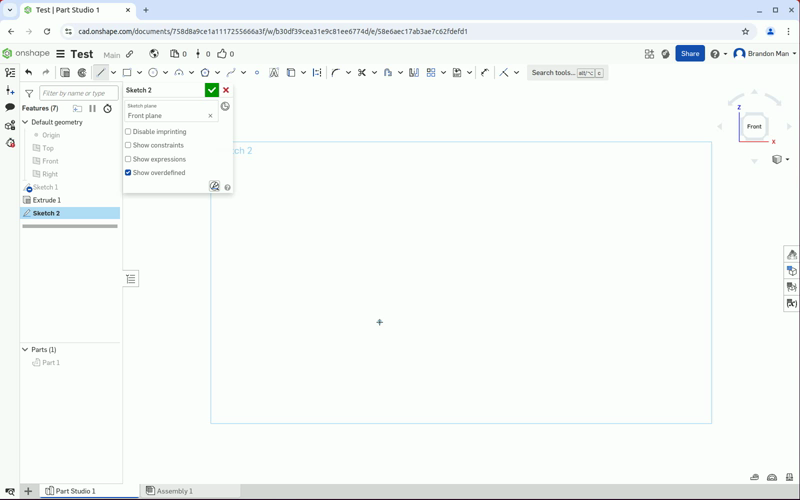
mouse_move(443, 321)
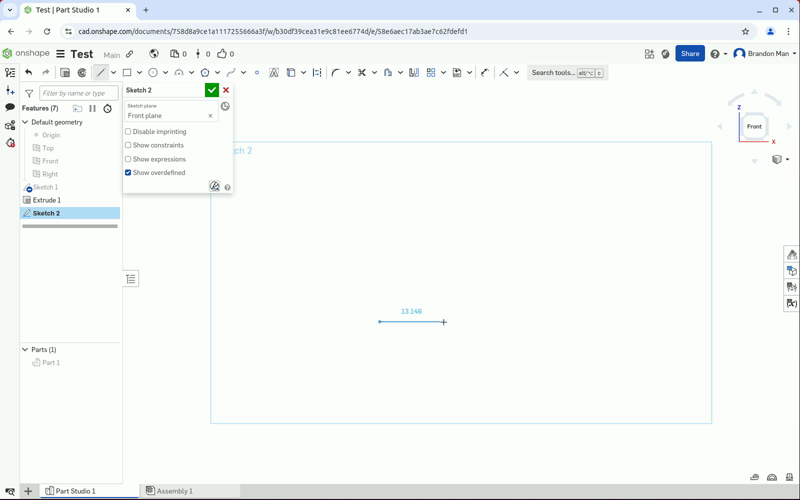
click(443, 321)
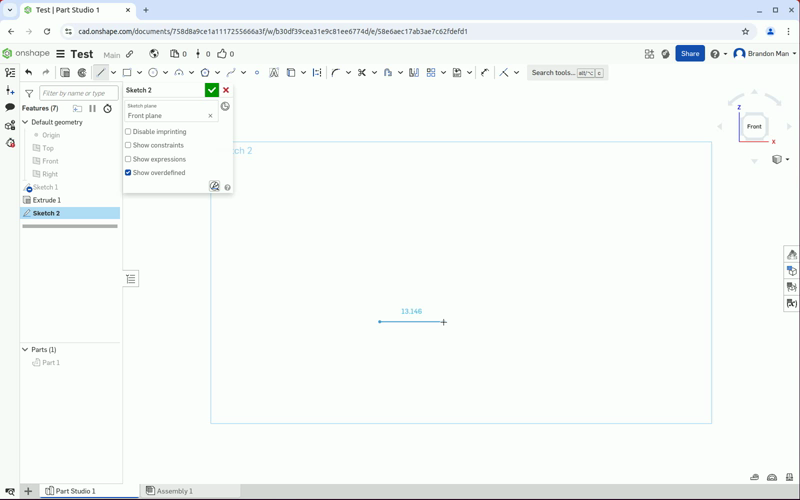
key_up(shift)
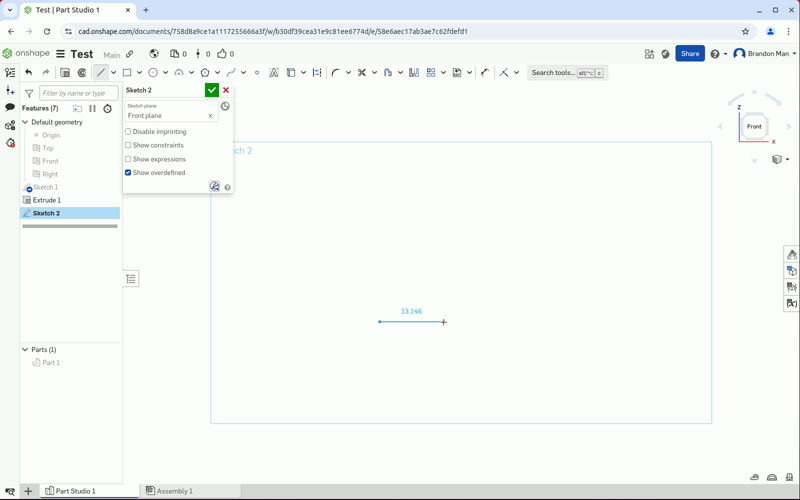
key_down(shift)
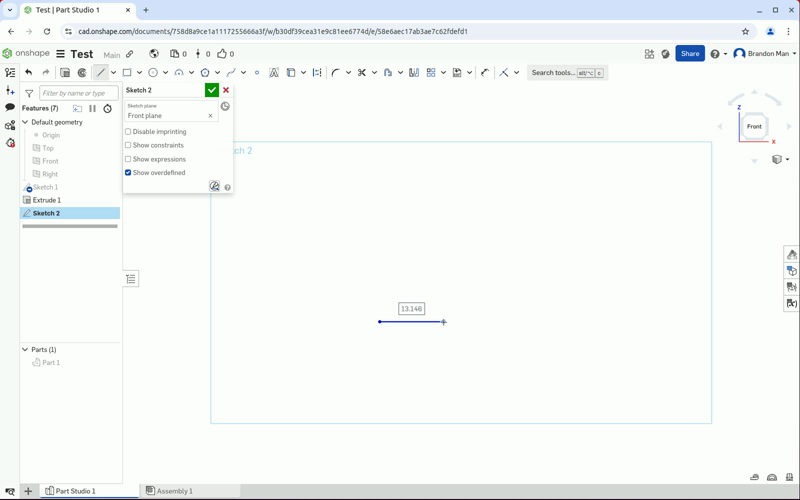
mouse_move(473, 321)
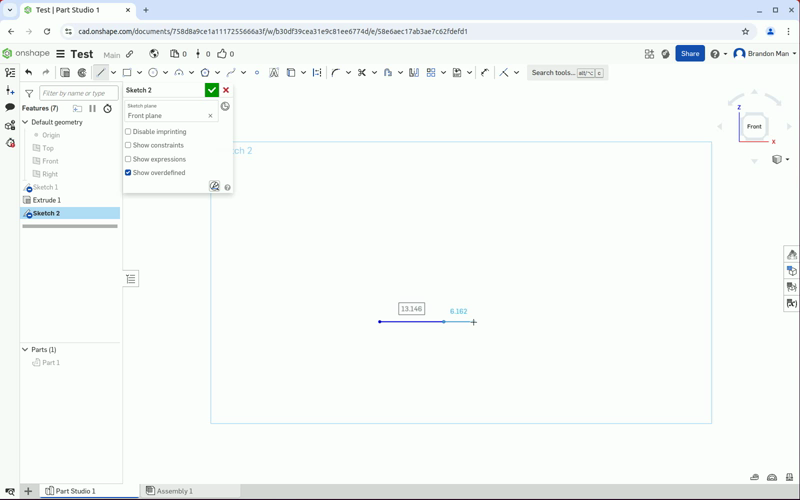
mouse_move(443, 314)
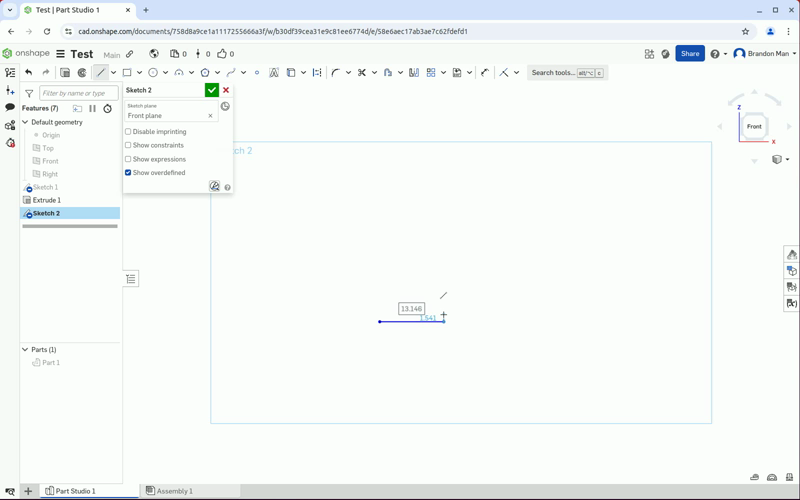
click(443, 314)
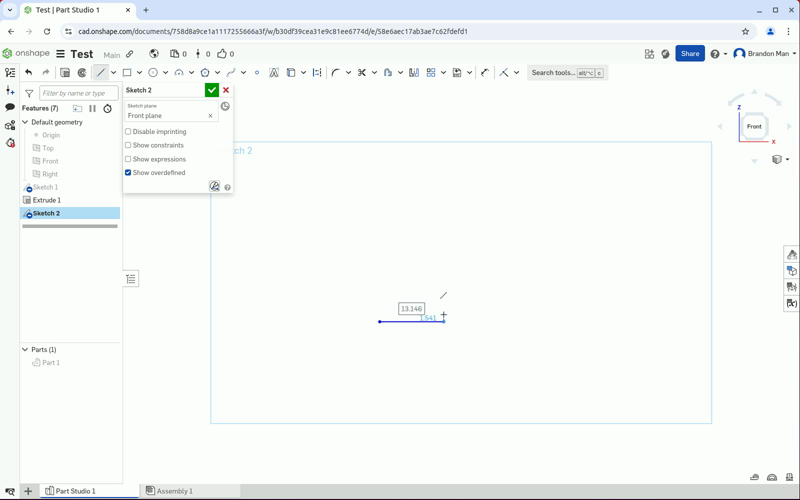
key_up(shift)
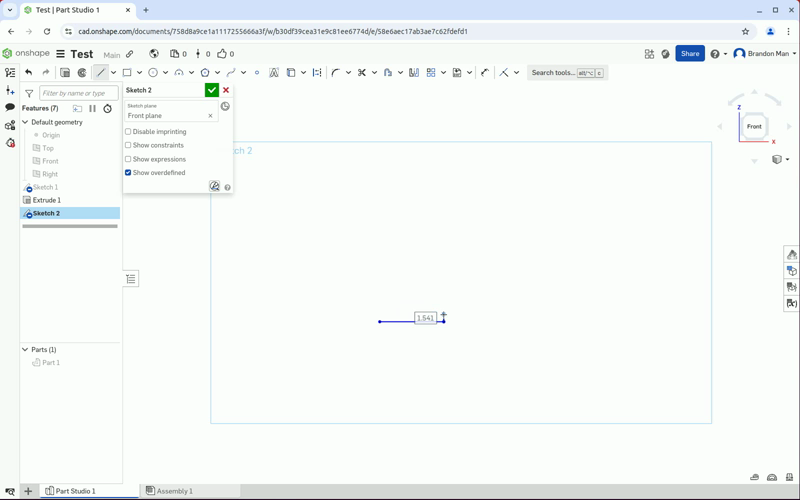
key_down(shift)
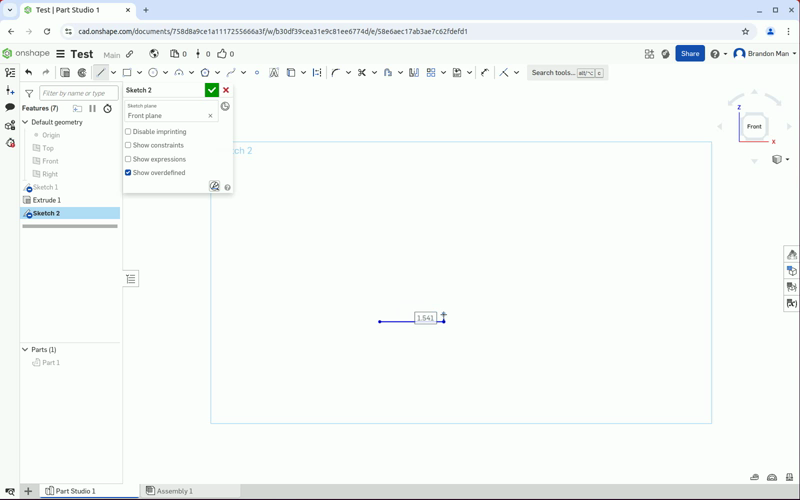
mouse_move(381, 319)
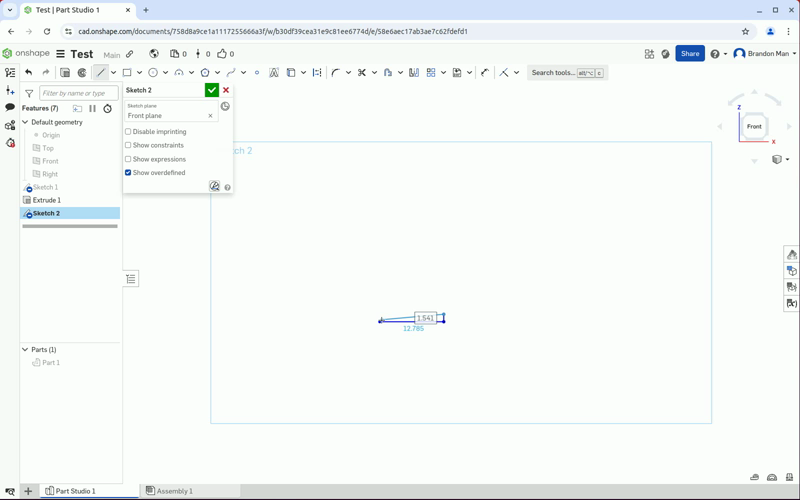
scroll(6)
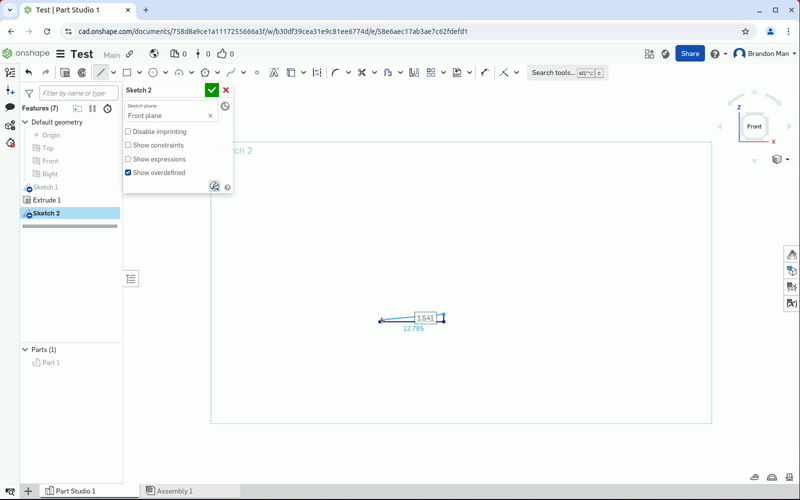
scroll(6)
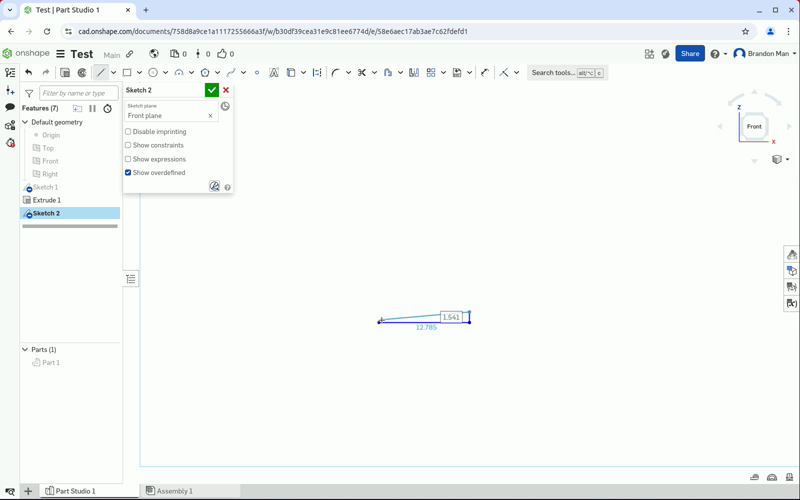
scroll(6)
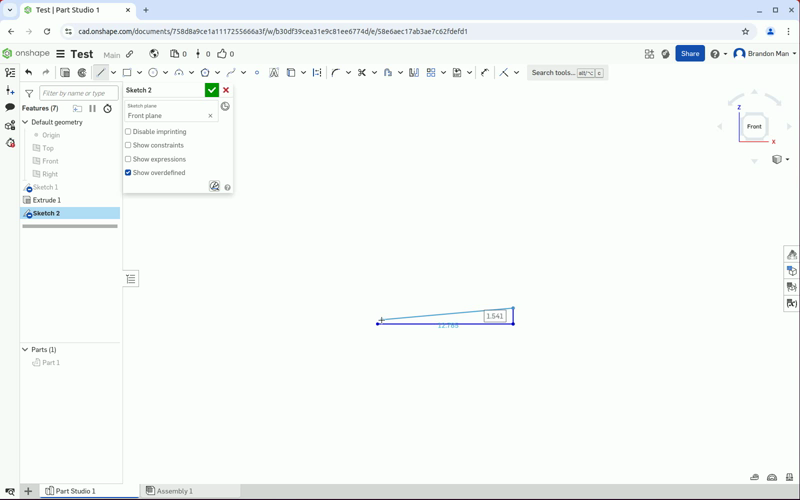
scroll(6)
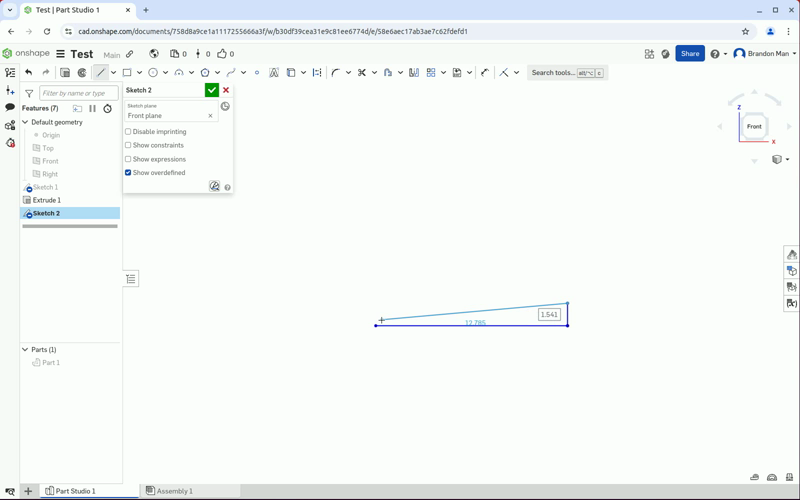
scroll(6)
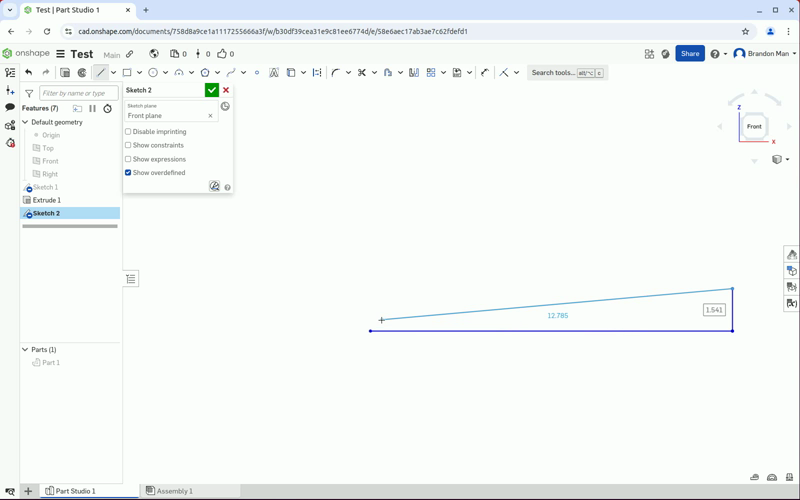
scroll(6)
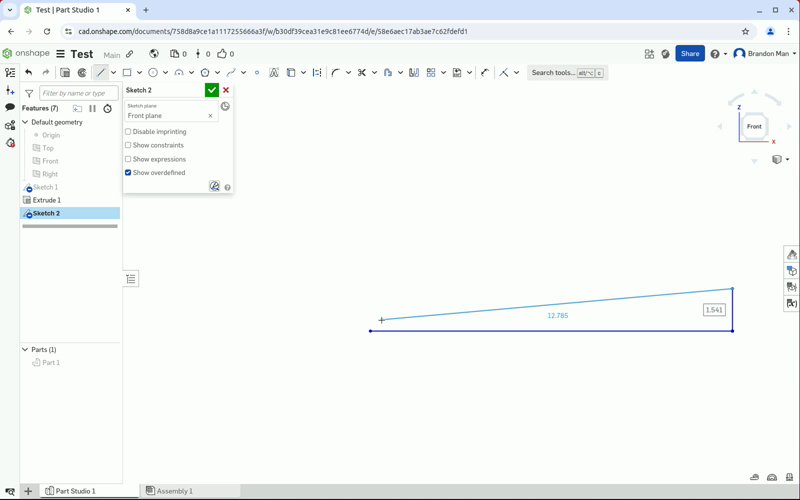
scroll(6)
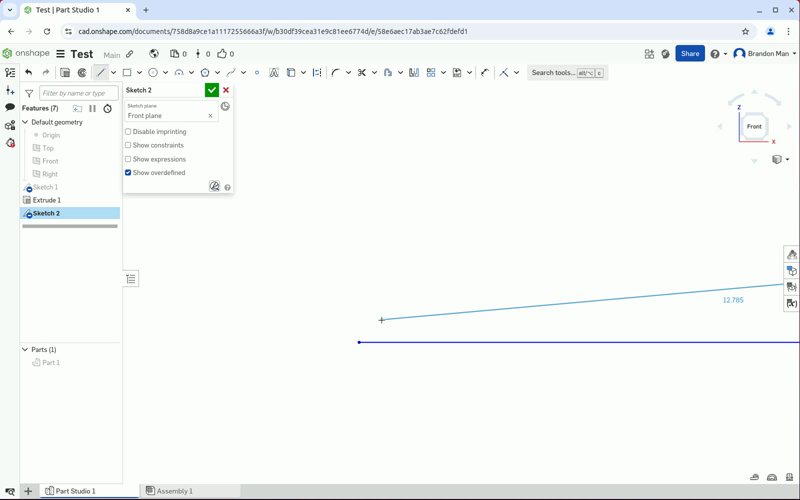
click(381, 319)
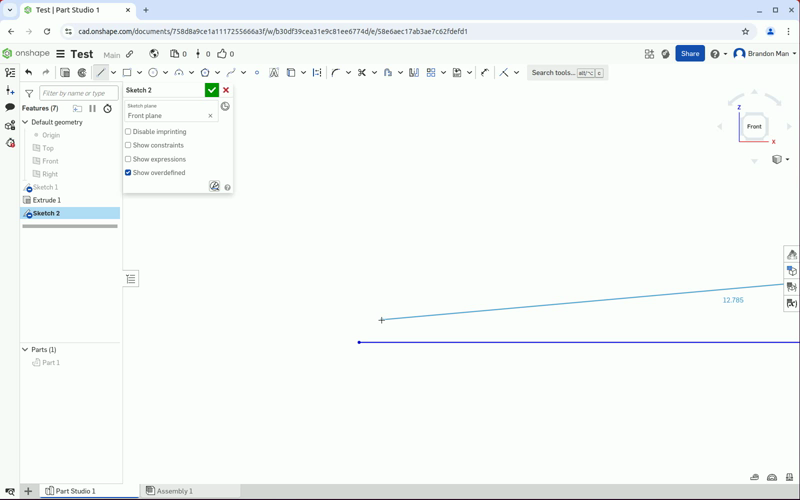
scroll(-6)
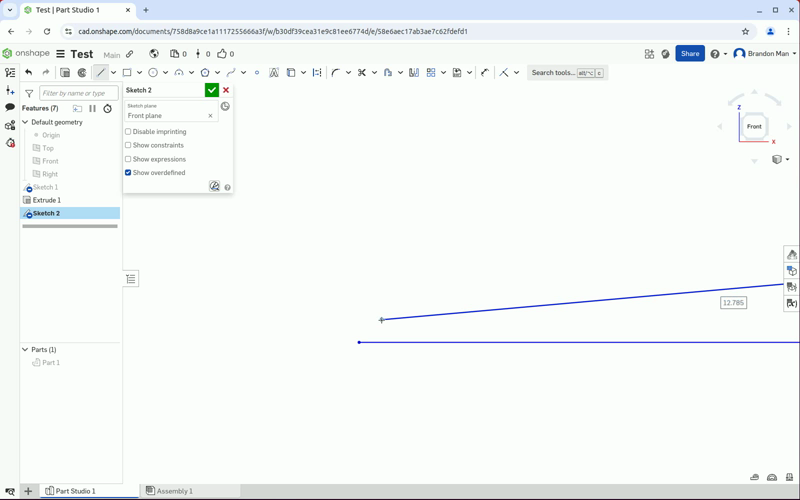
scroll(-6)
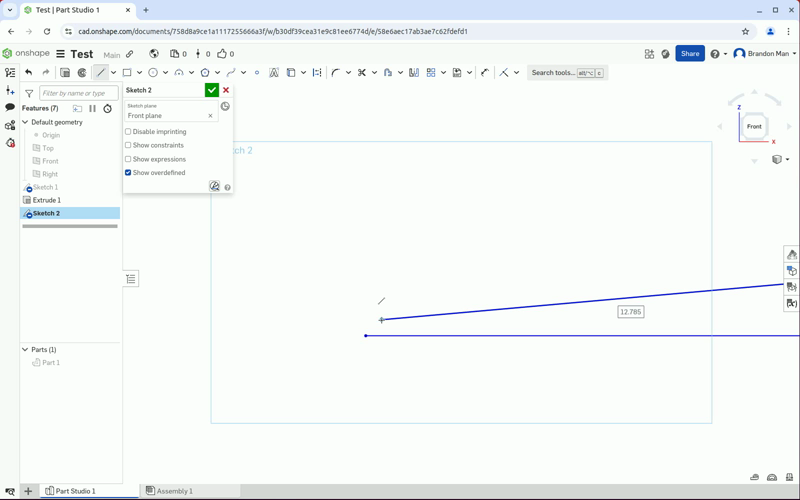
scroll(-6)
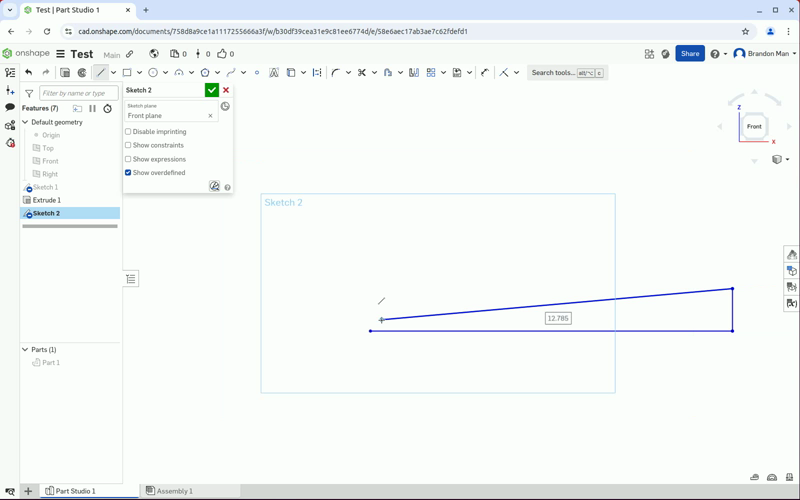
scroll(-6)
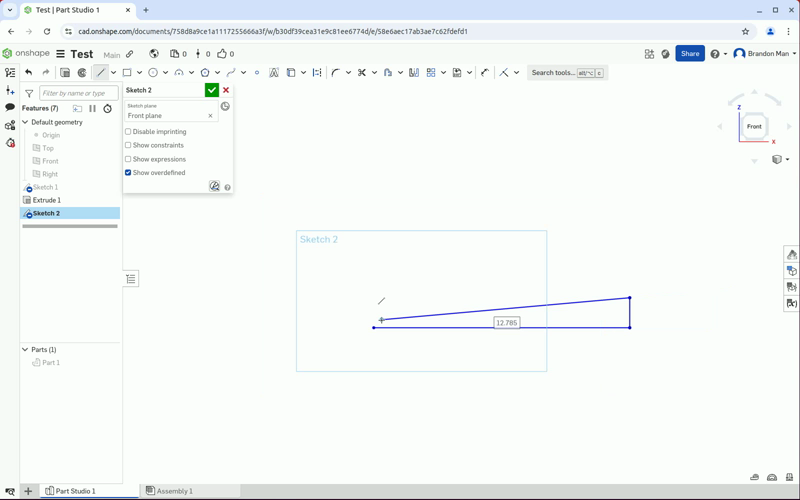
scroll(-6)
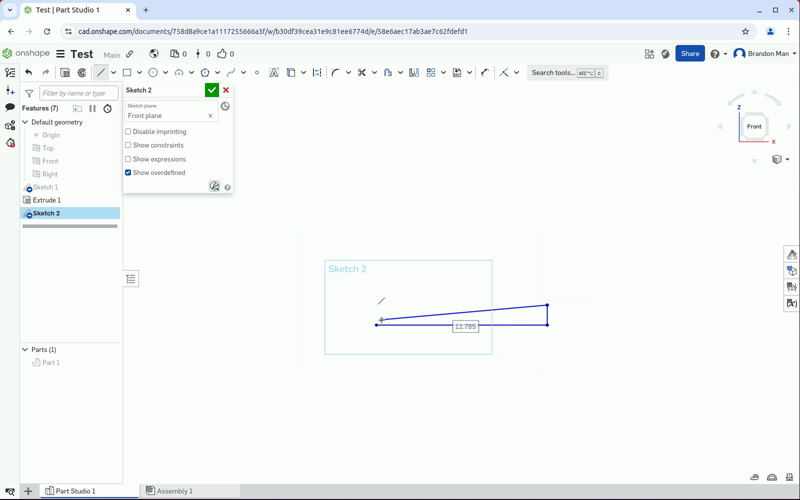
scroll(-6)
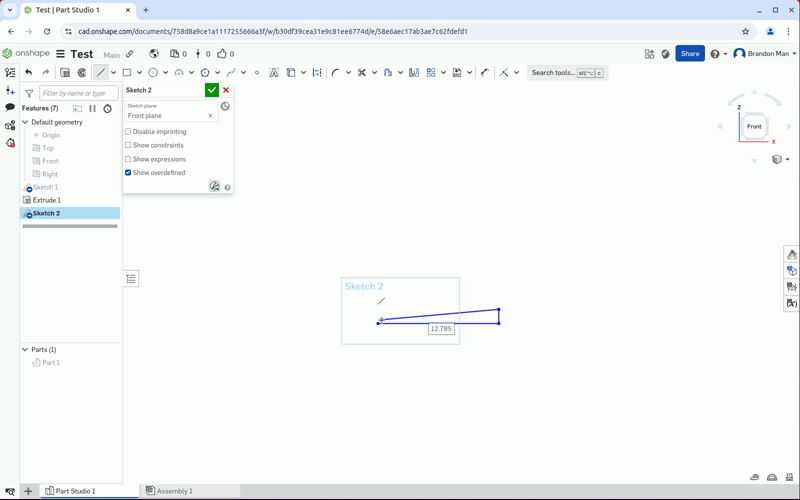
scroll(-6)
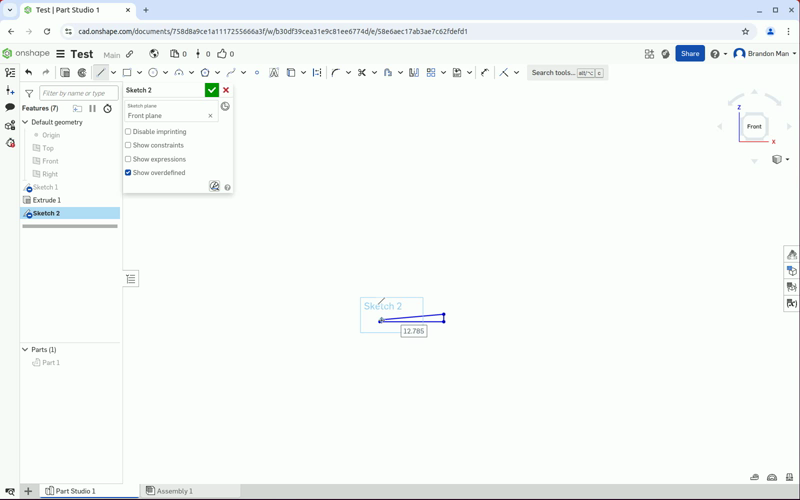
key_up(shift)
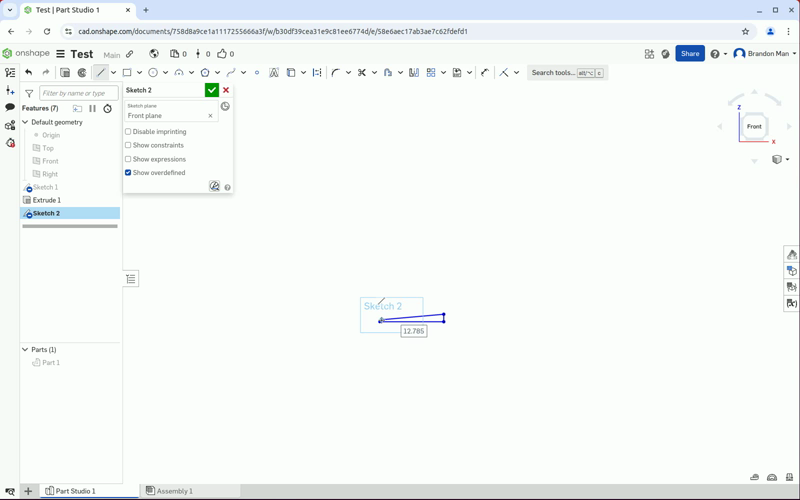
mouse_move(411, 319)
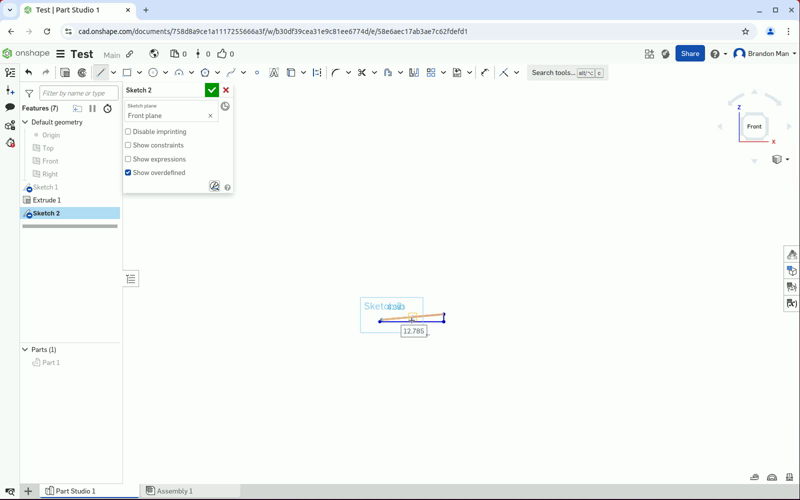
key_down(shift)
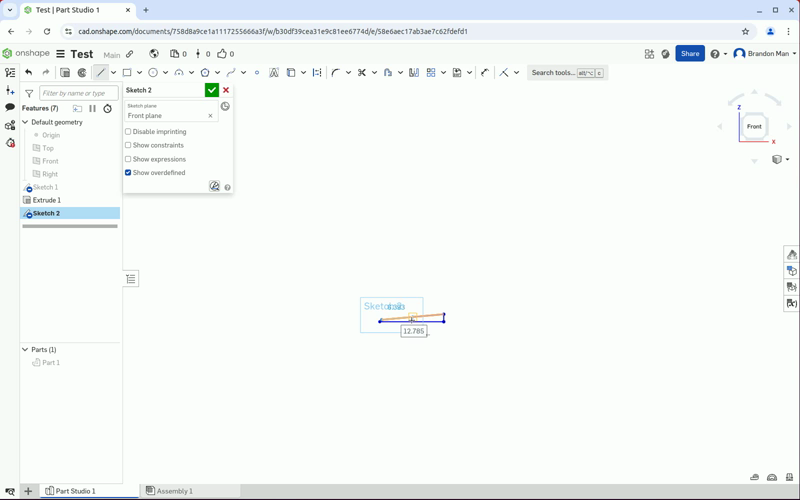
mouse_move(379, 321)
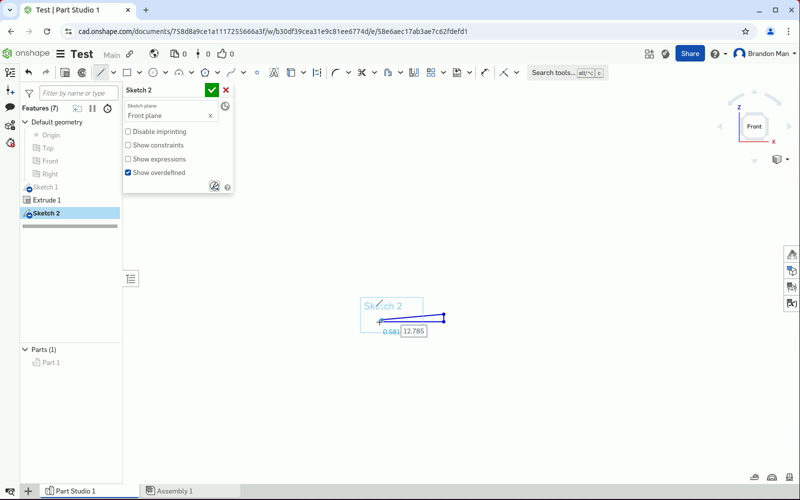
scroll(6)
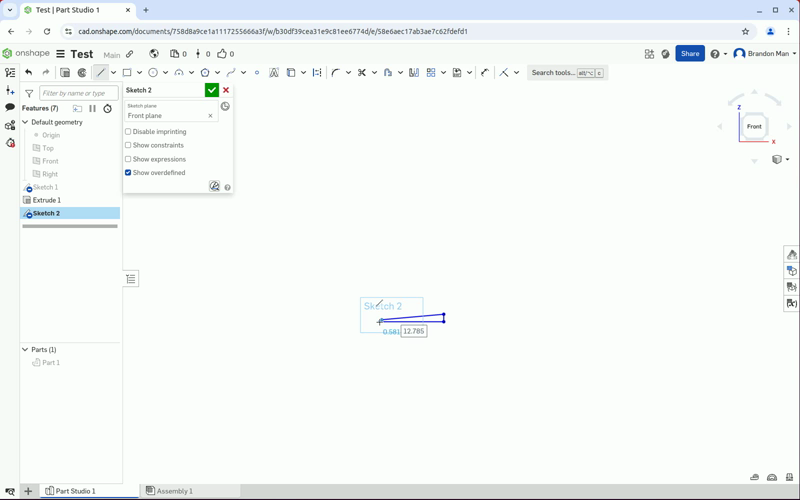
scroll(6)
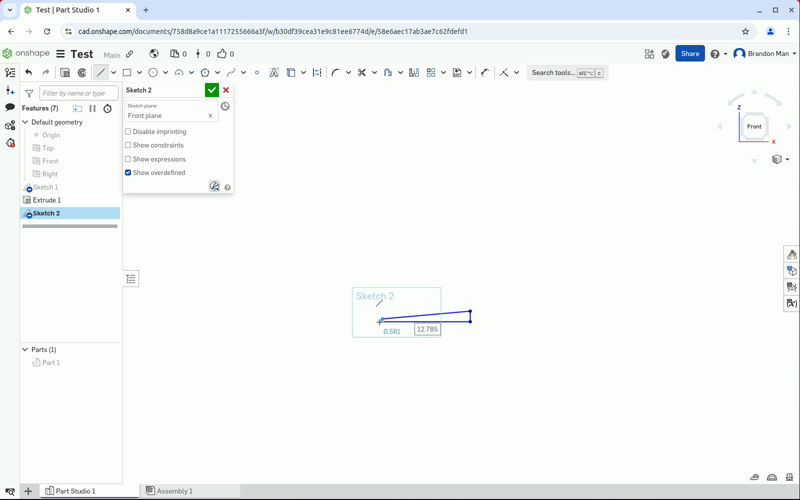
scroll(6)
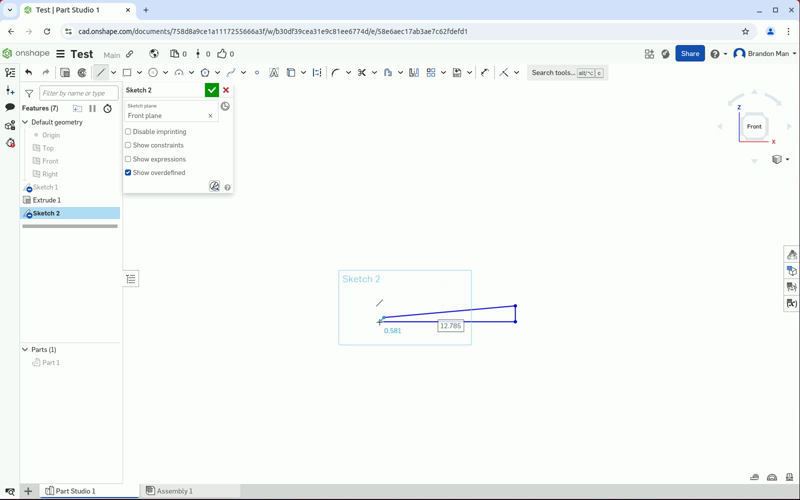
scroll(6)
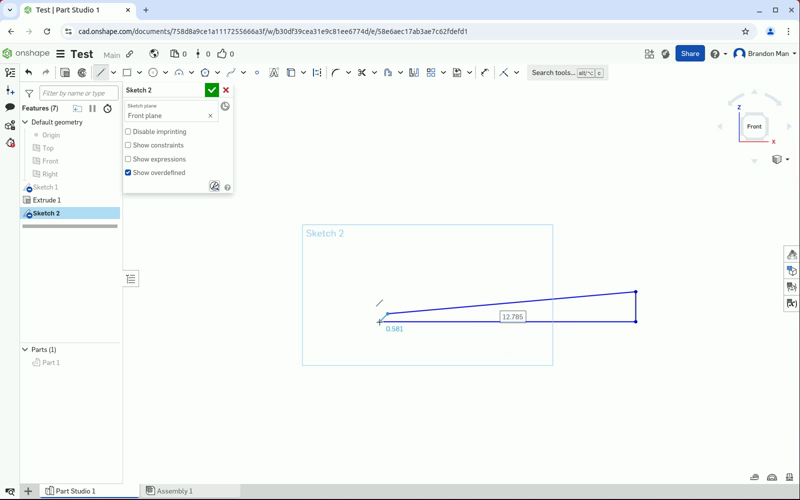
scroll(6)
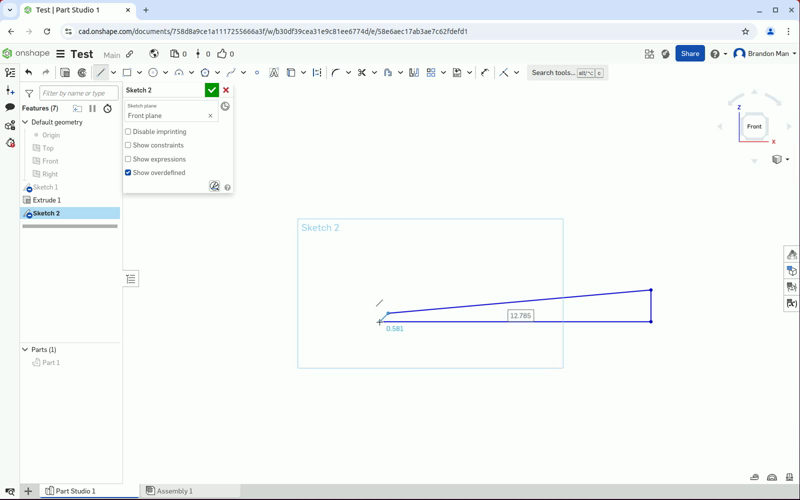
scroll(6)
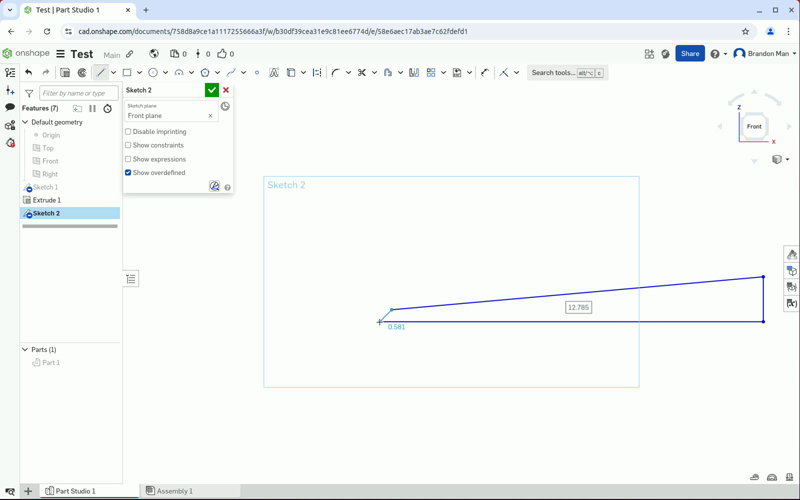
scroll(6)
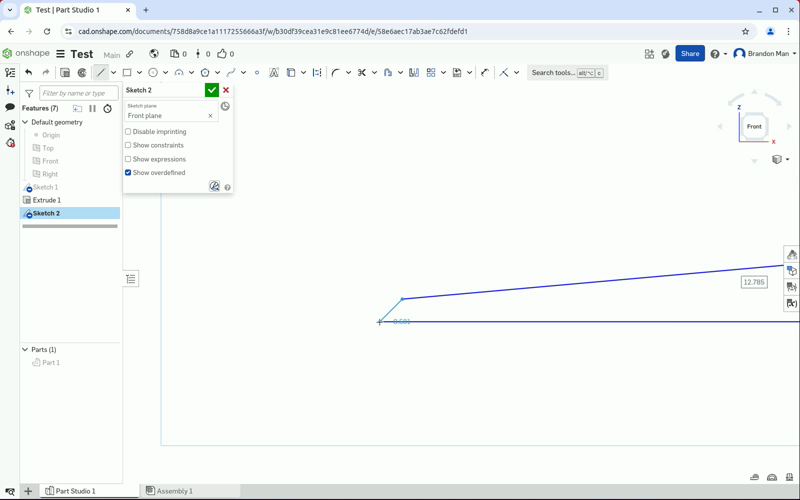
key_up(shift)
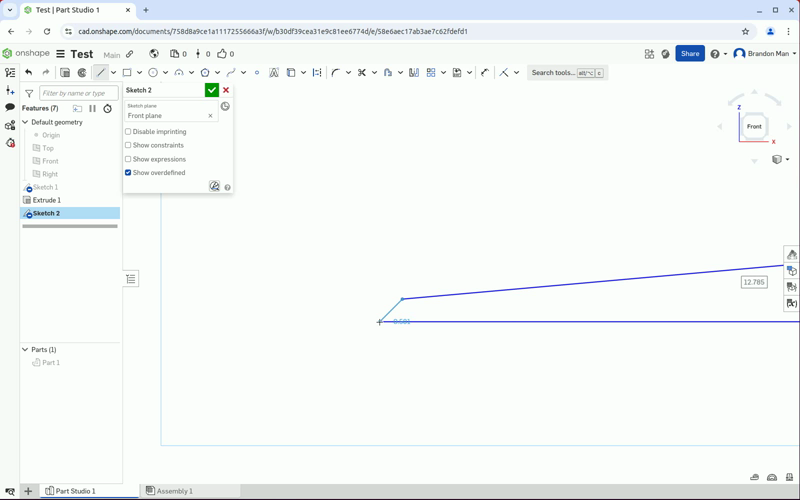
click(379, 321)
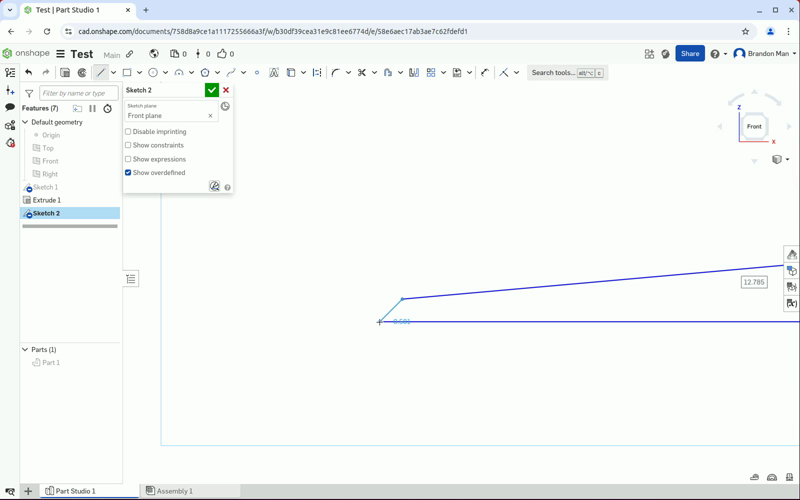
scroll(-6)
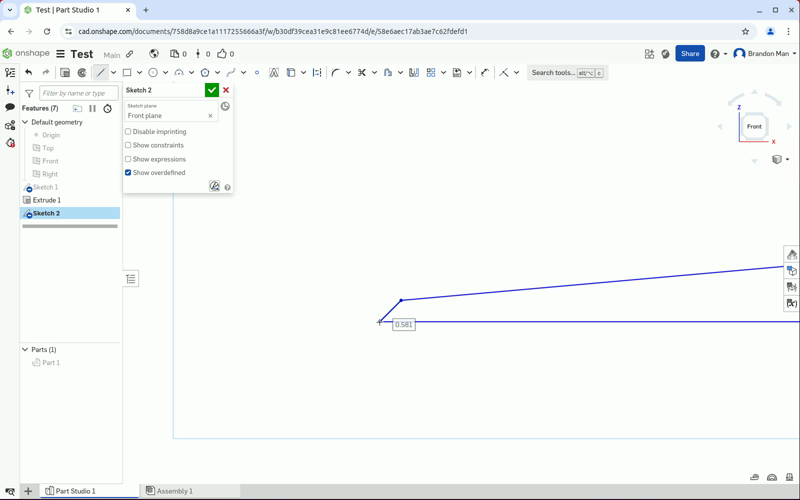
scroll(-6)
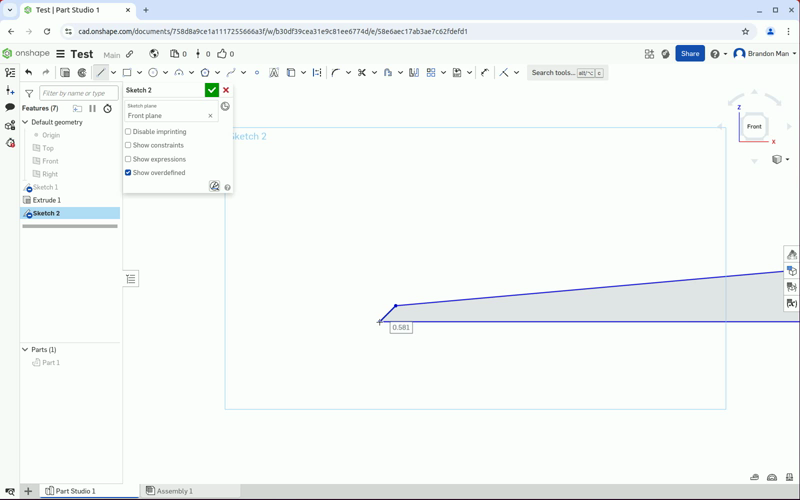
scroll(-6)
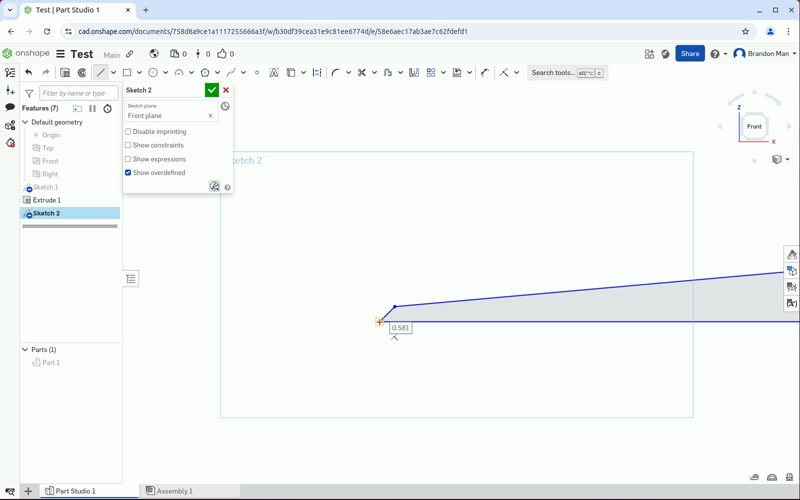
scroll(-6)
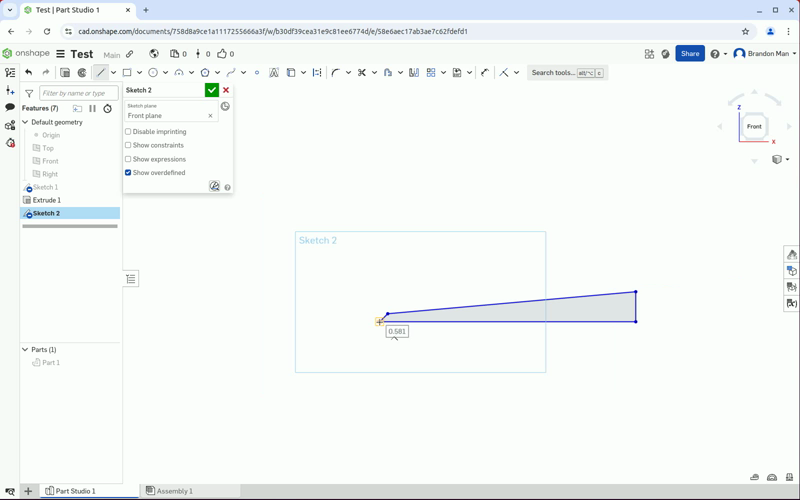
scroll(-6)
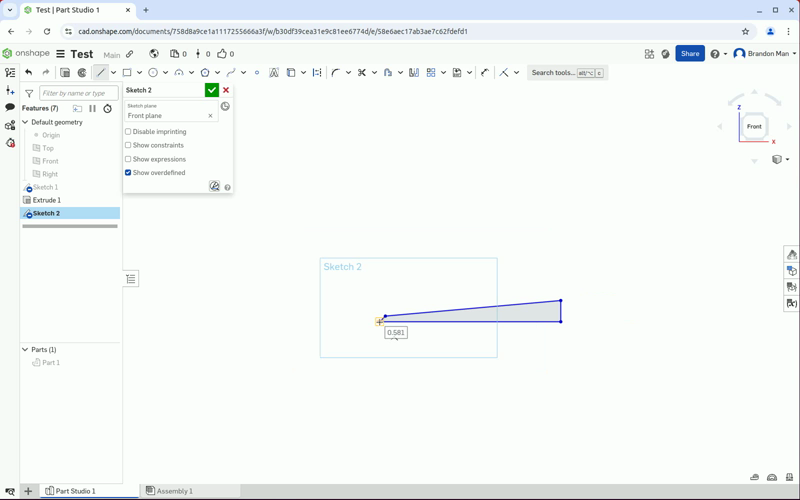
scroll(-6)
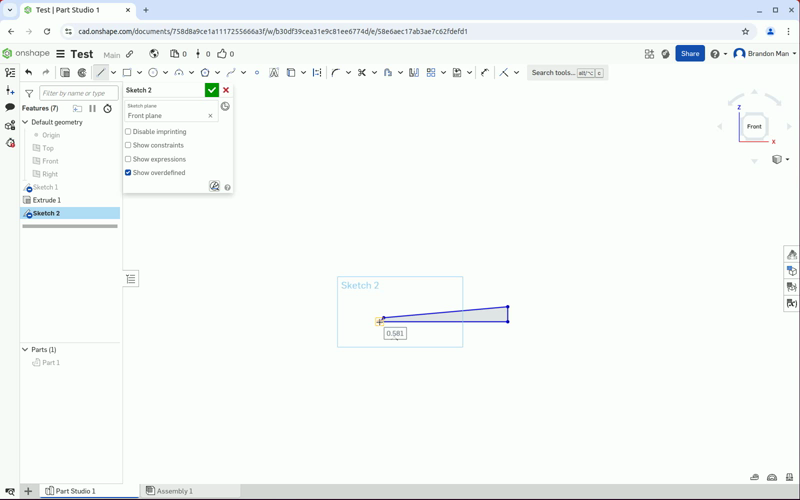
scroll(-6)
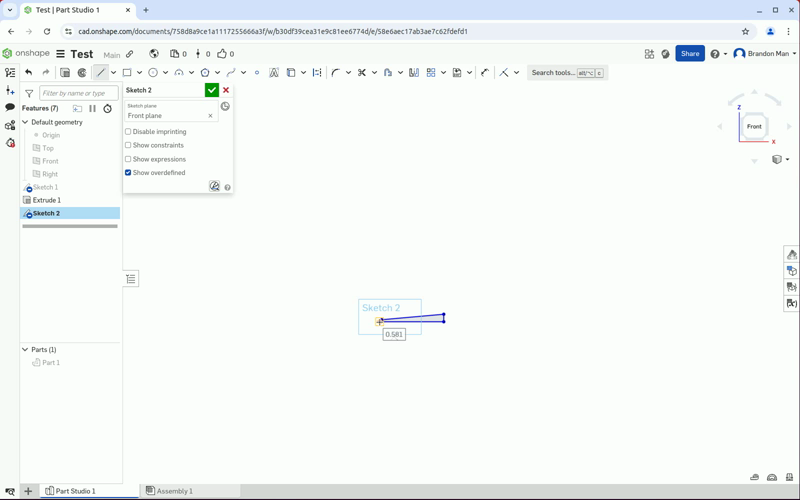
key(esc)
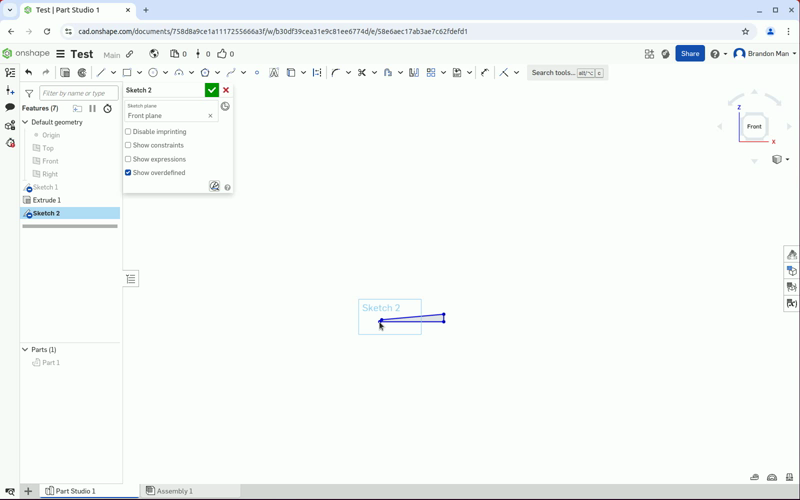
mouse_move(438, 321)
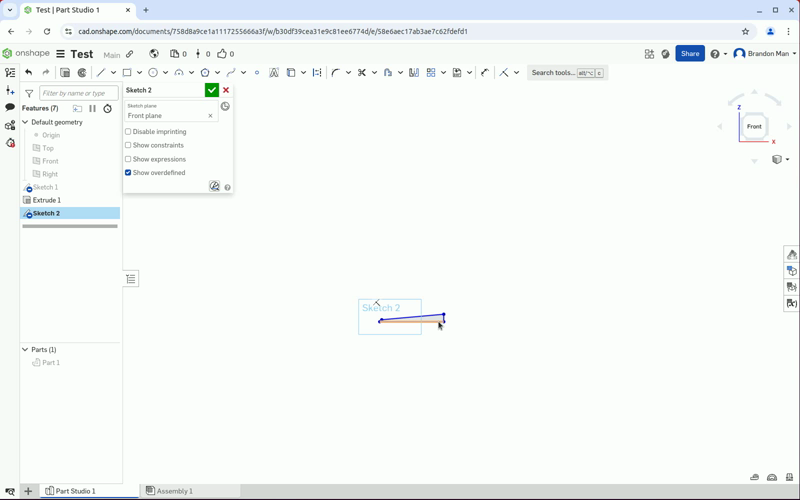
scroll(6)
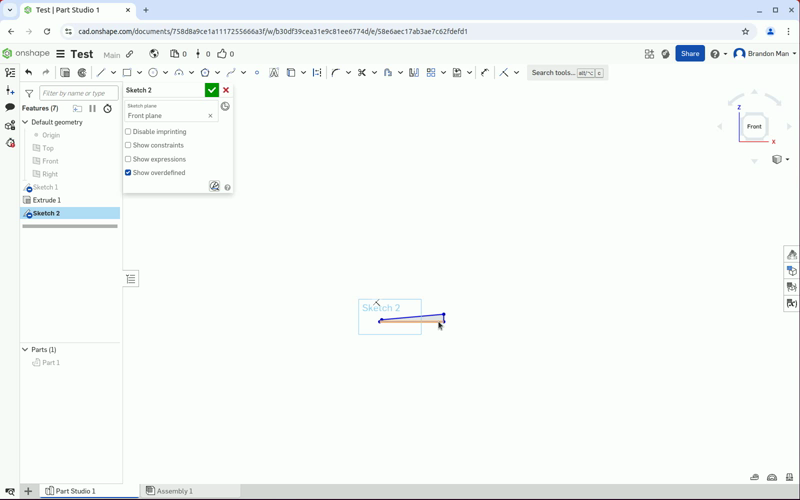
scroll(6)
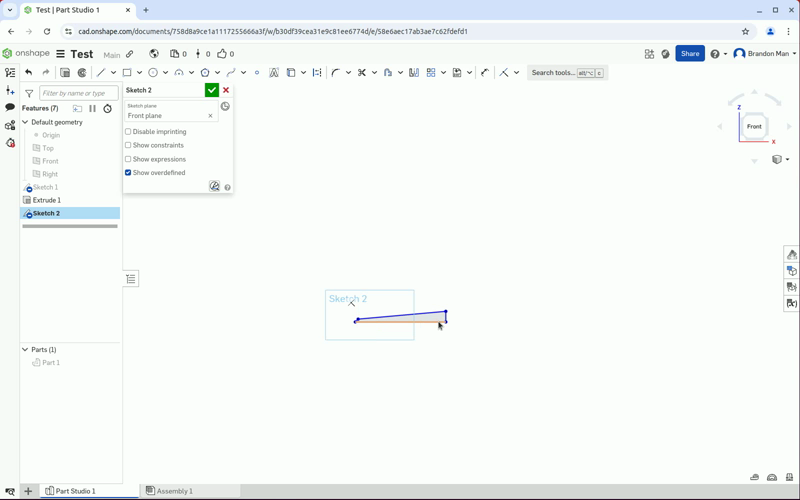
scroll(6)
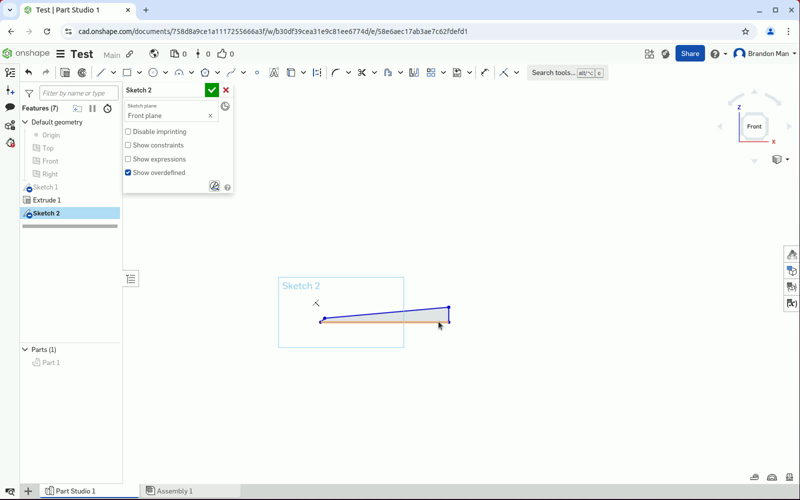
scroll(6)
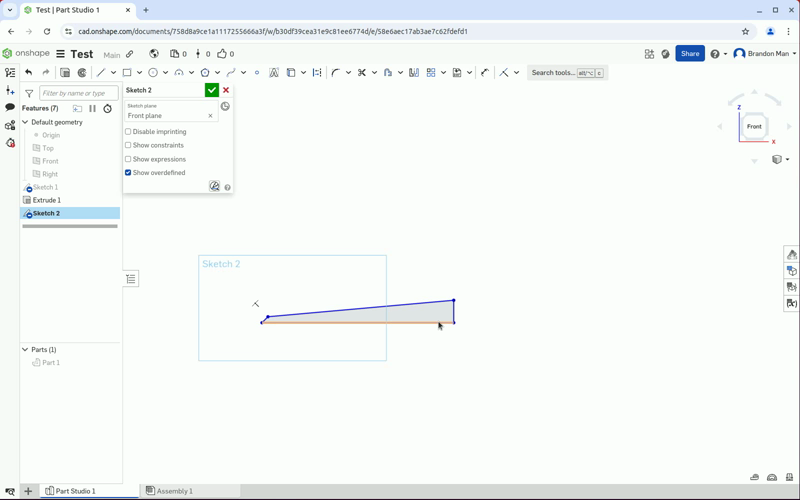
scroll(6)
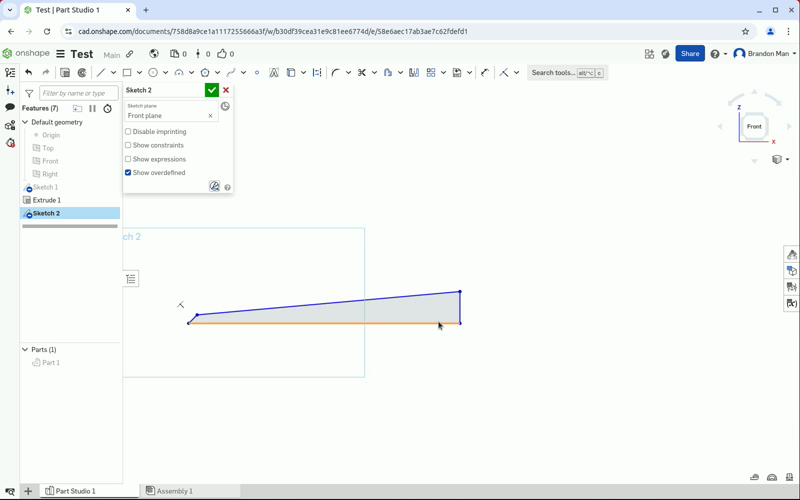
scroll(6)
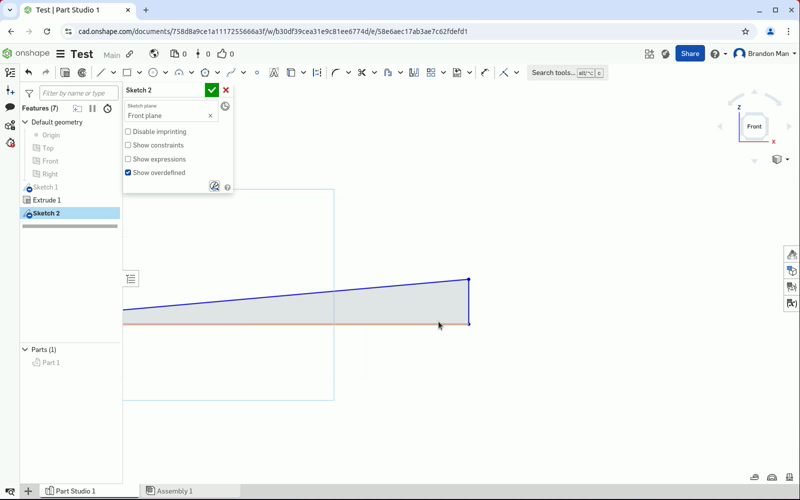
scroll(6)
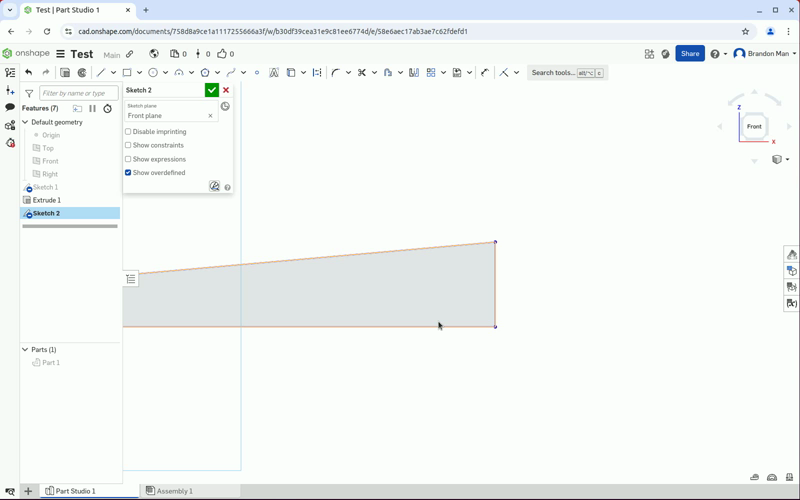
click(438, 321)
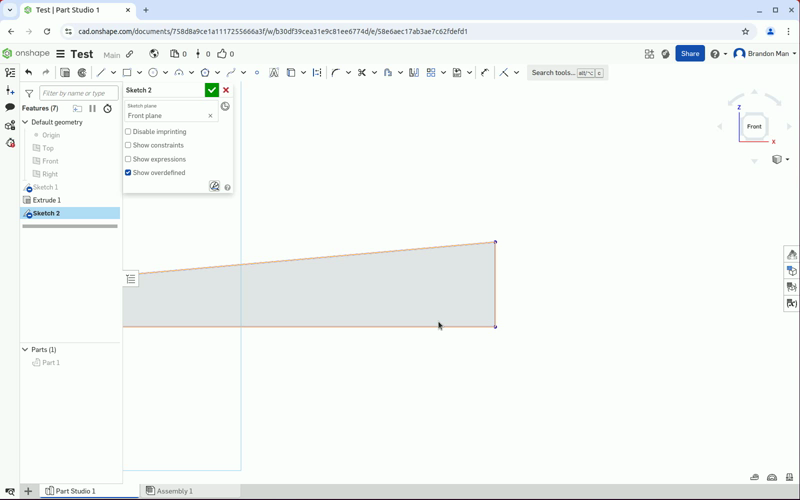
scroll(-6)
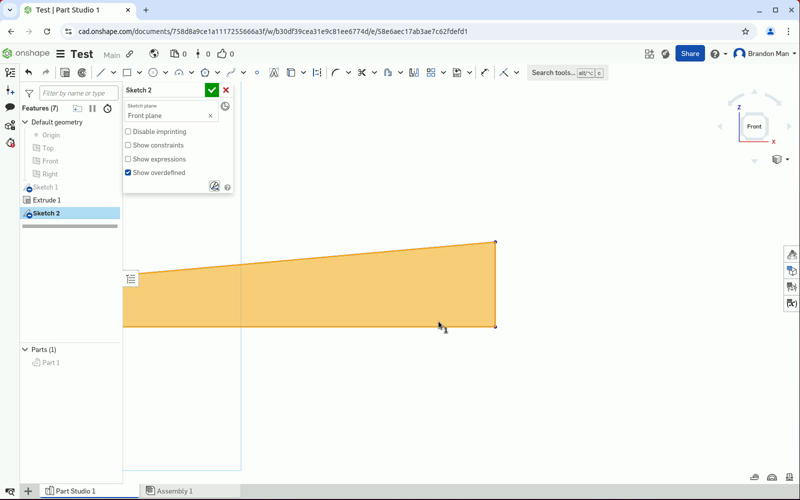
scroll(-6)
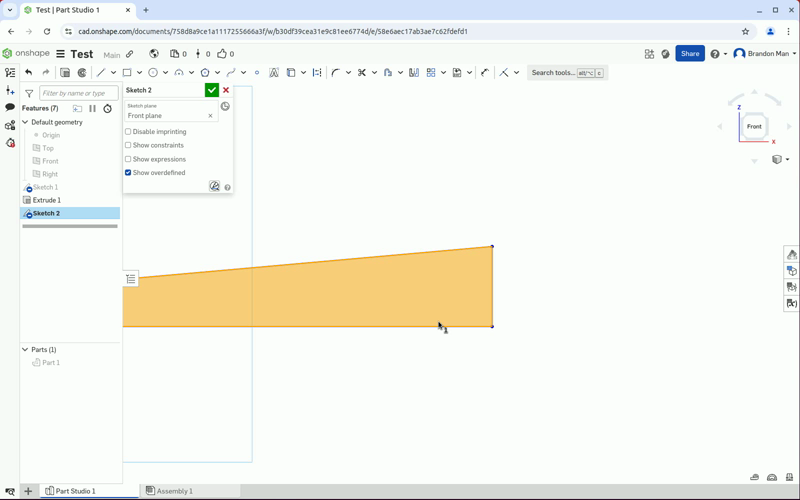
scroll(-6)
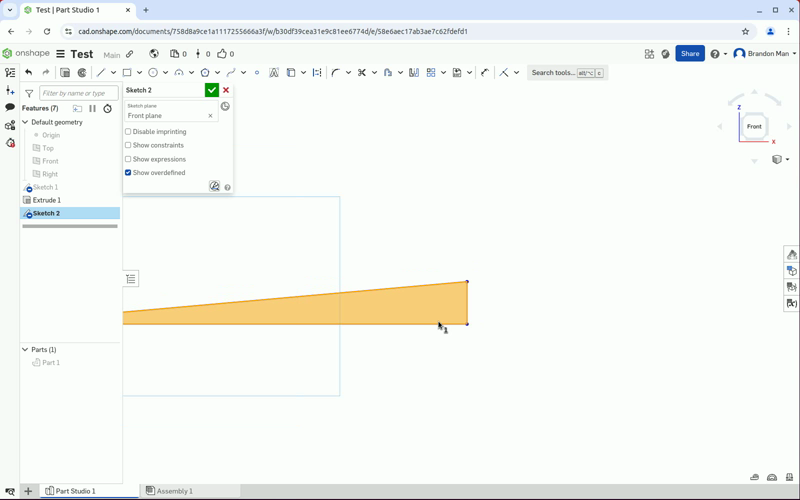
scroll(-6)
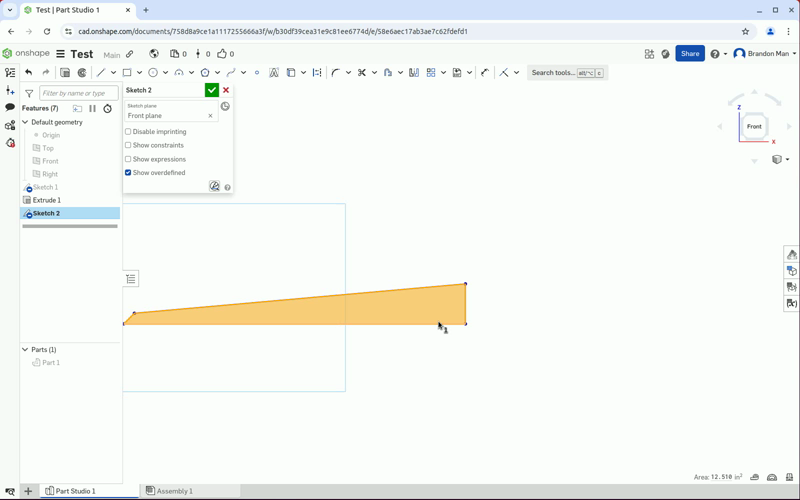
scroll(-6)
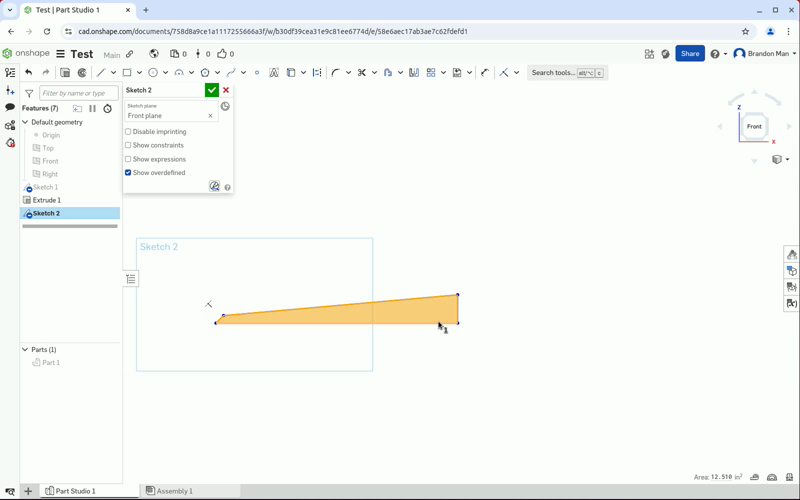
scroll(-6)
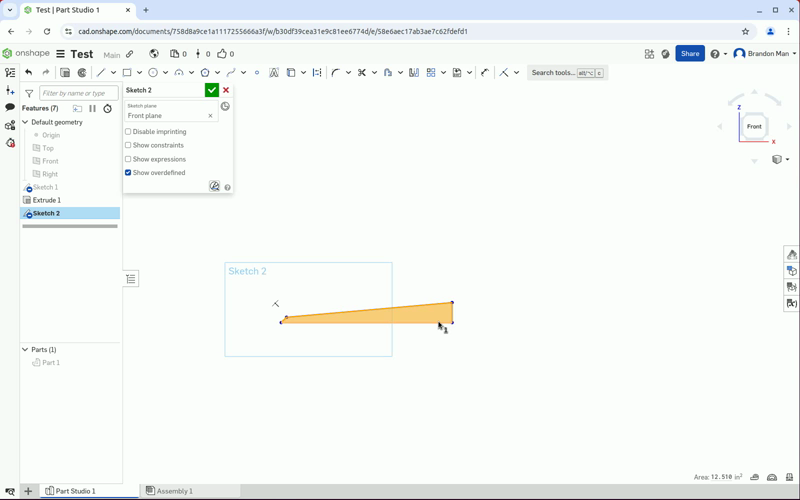
scroll(-6)
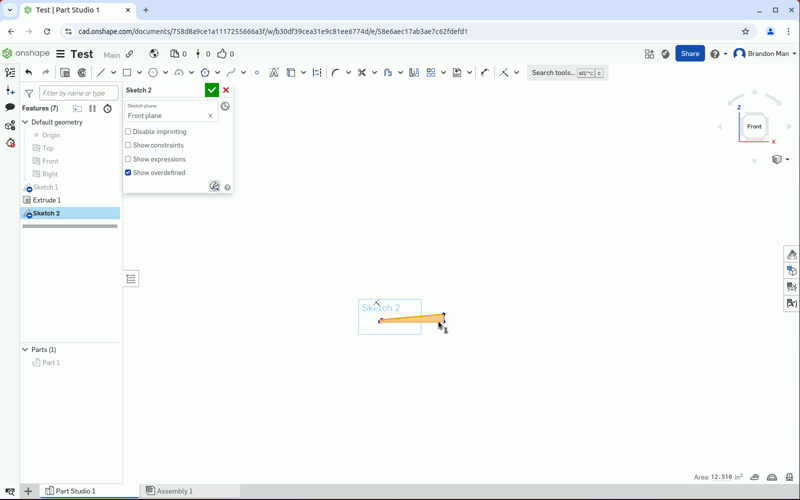
mouse_move(73, 352)
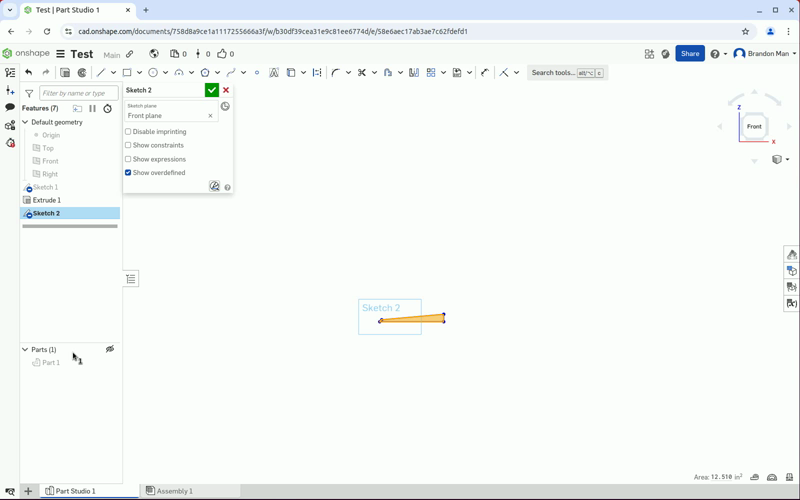
key(shift+y)
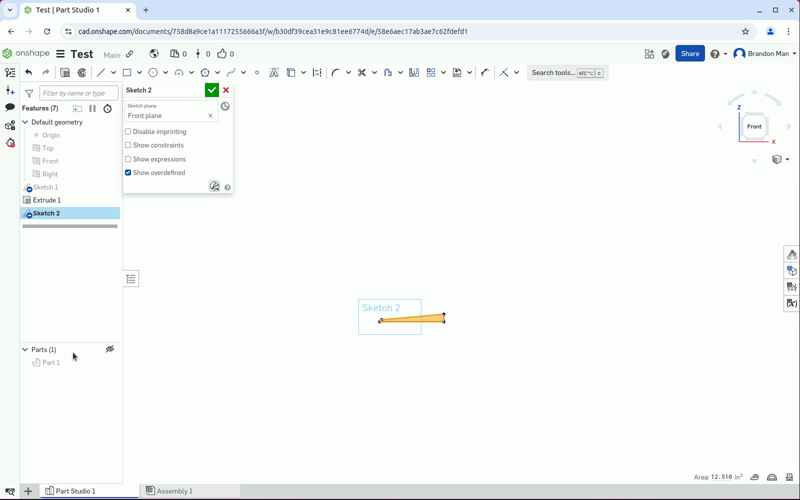
key(shift+e)
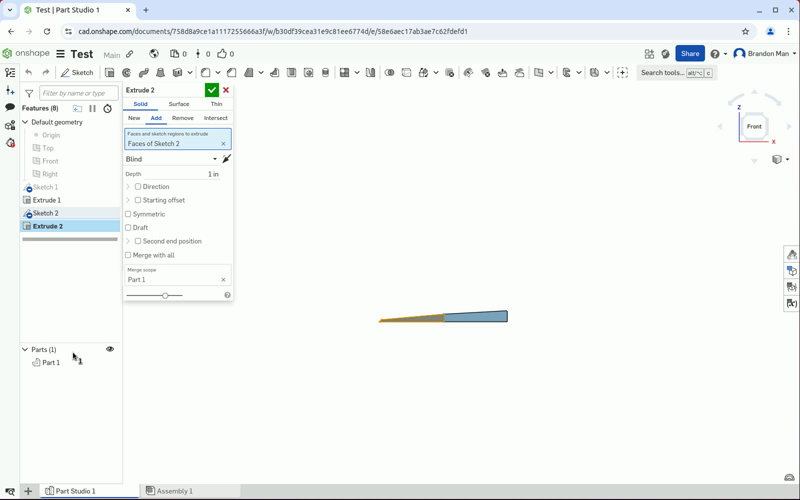
mouse_move(143, 106)
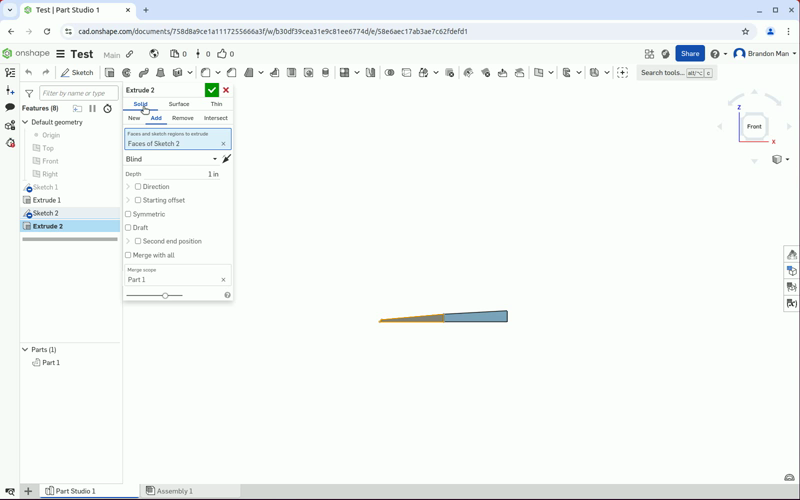
click(143, 106)
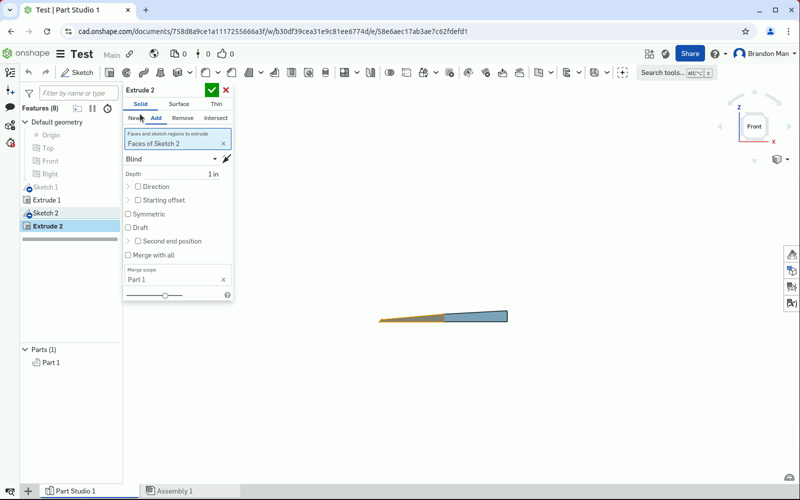
mouse_move(137, 120)
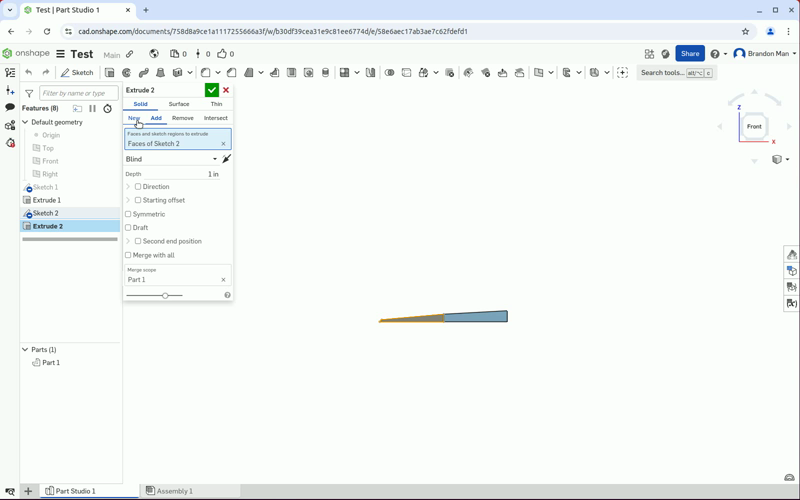
click(137, 120)
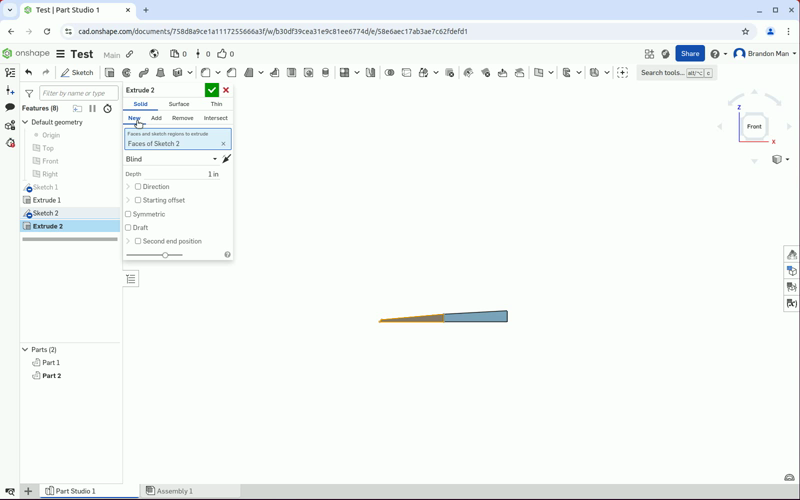
key(tab, 4)
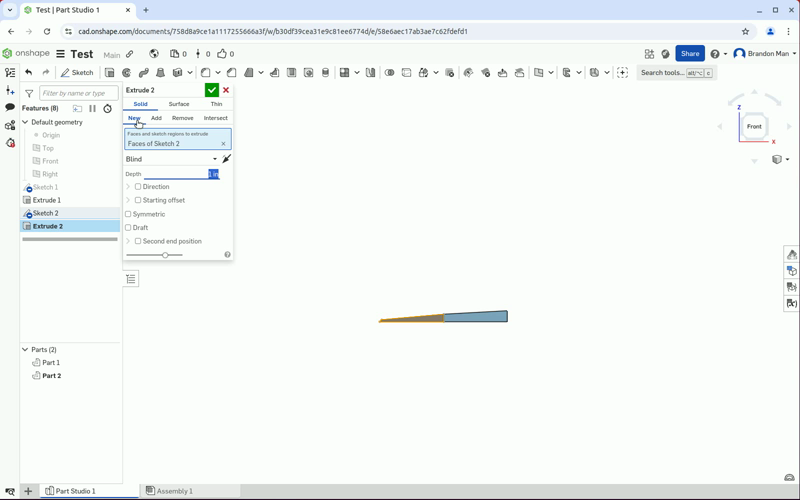
text(0.482)
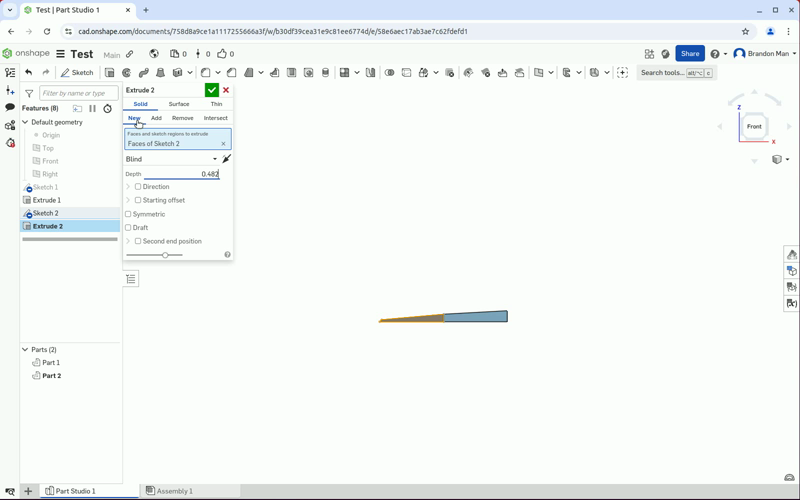
key(tab, 3)
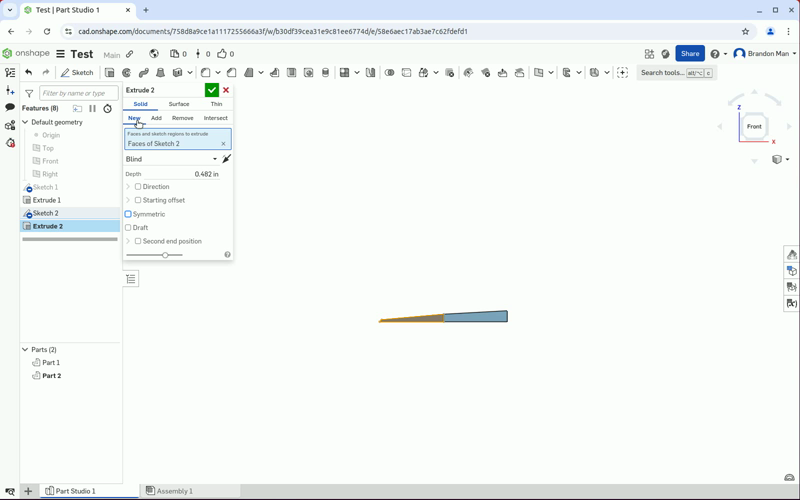
key(space)
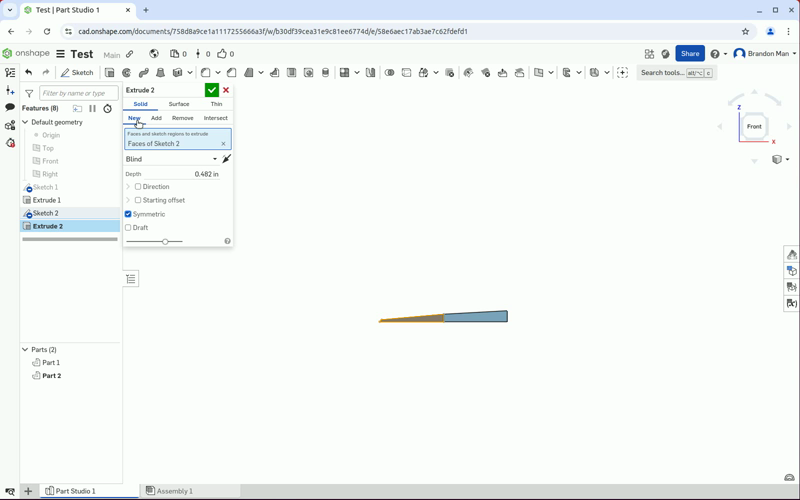
key(enter)
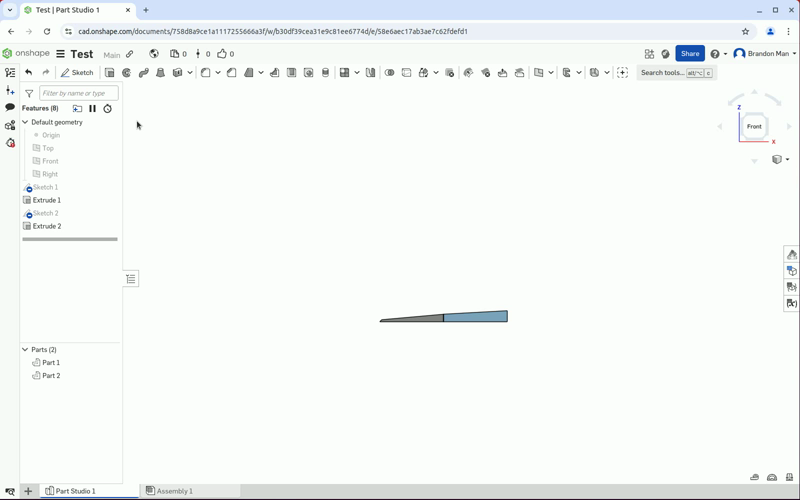
key(shift+h)
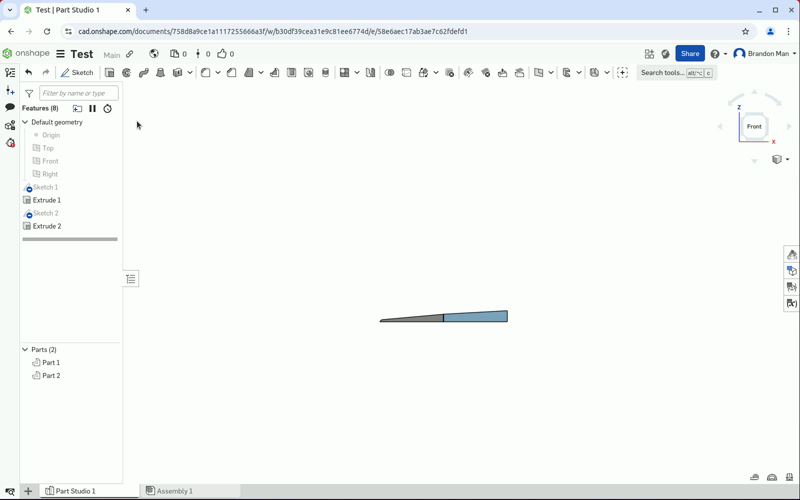
key(shift+h)
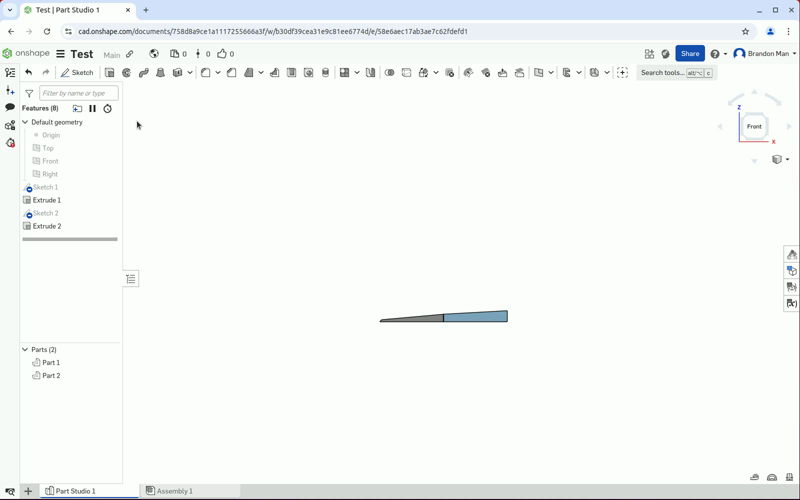
mouse_move(73, 189)
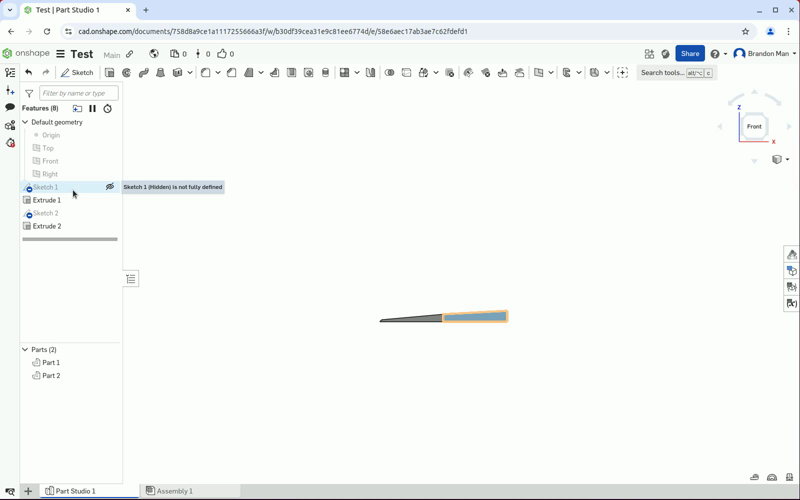
click(73, 189)
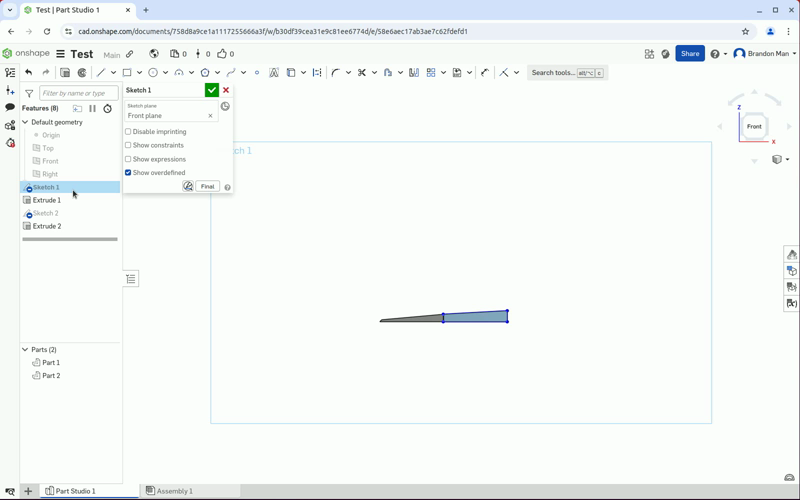
mouse_move(229, 92)
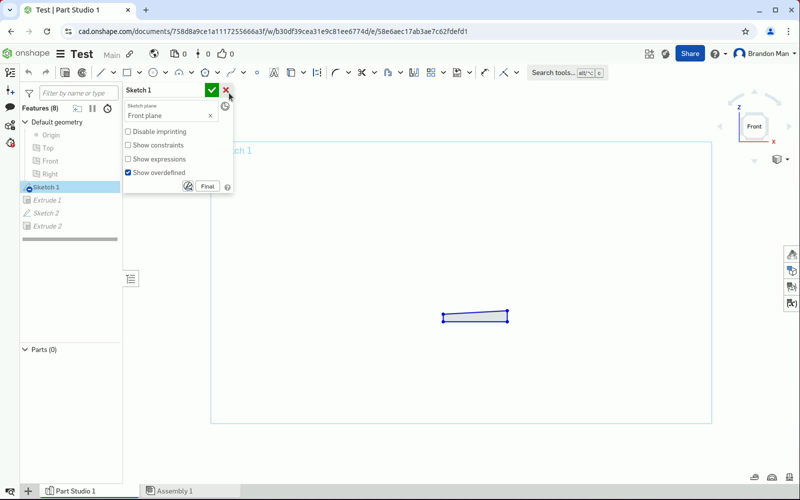
click(229, 92)
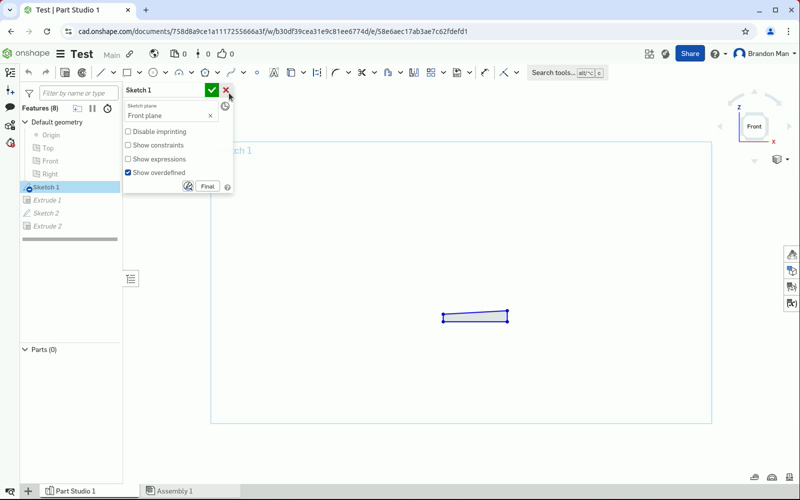
key(shift+s)
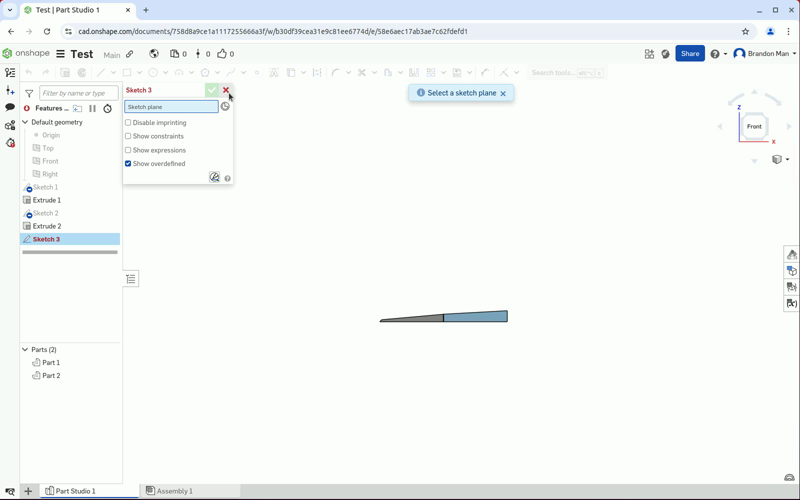
mouse_move(73, 163)
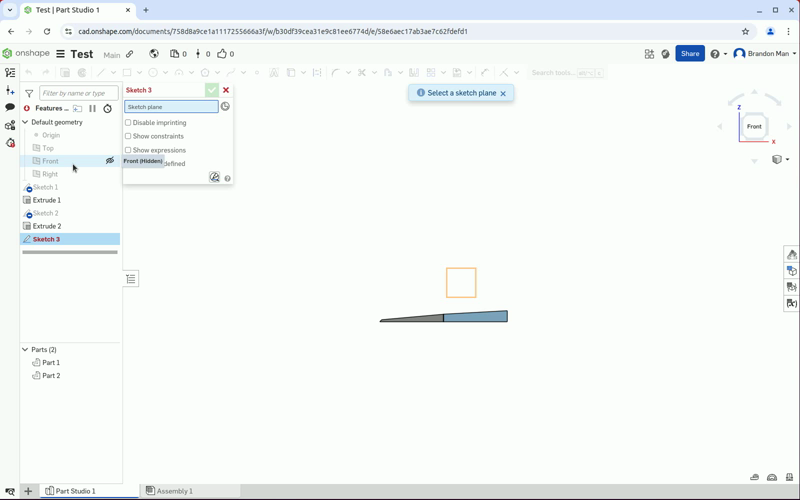
click(73, 163)
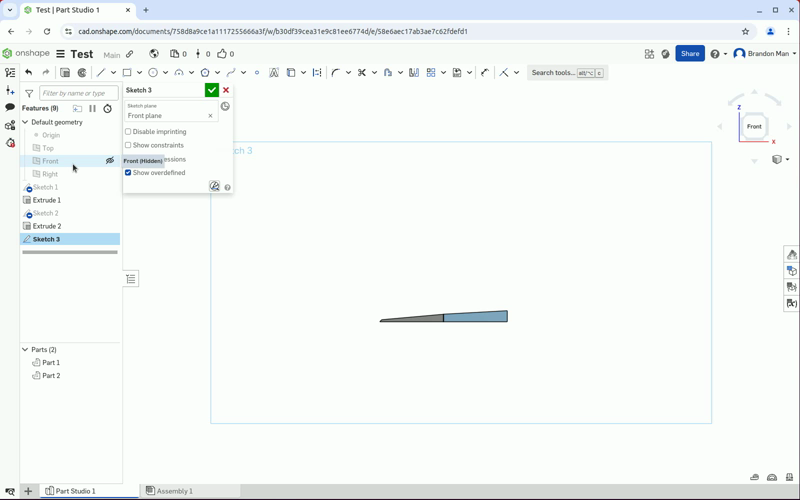
mouse_move(73, 352)
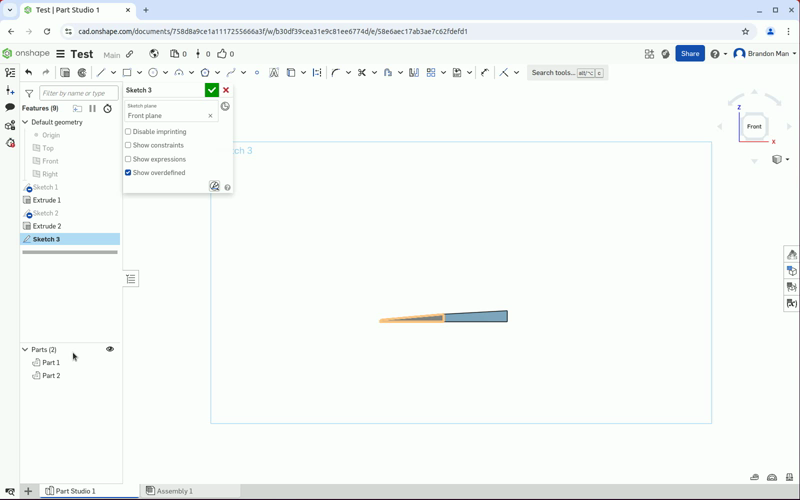
key(y)
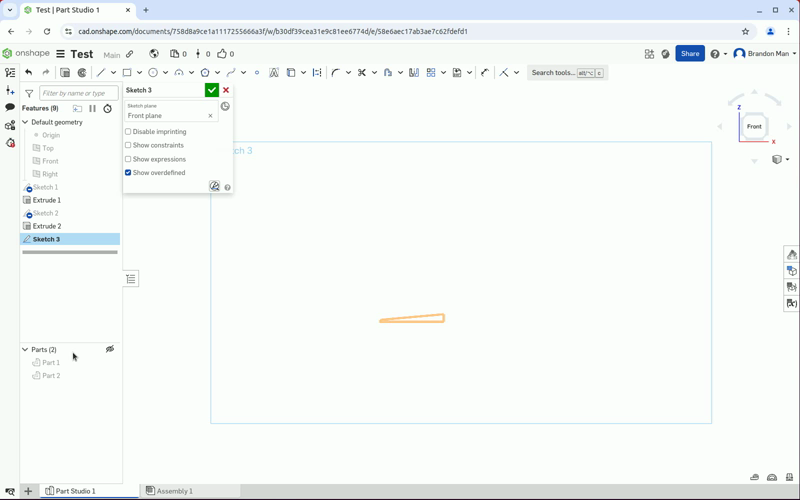
key(l)
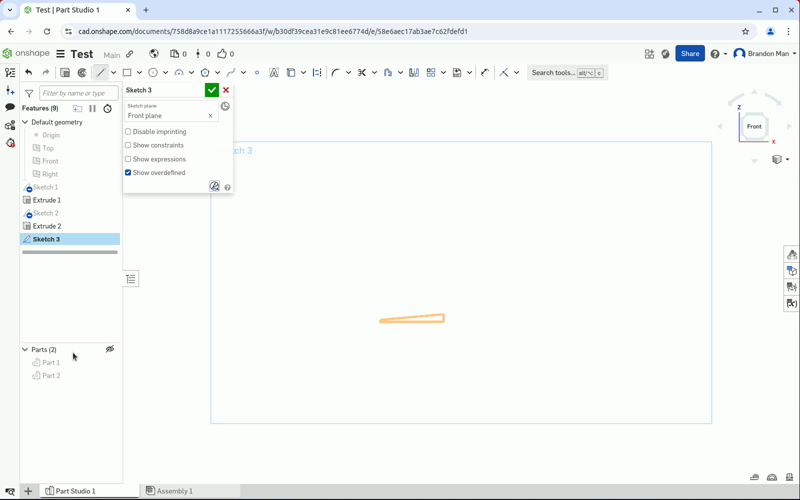
key_down(shift)
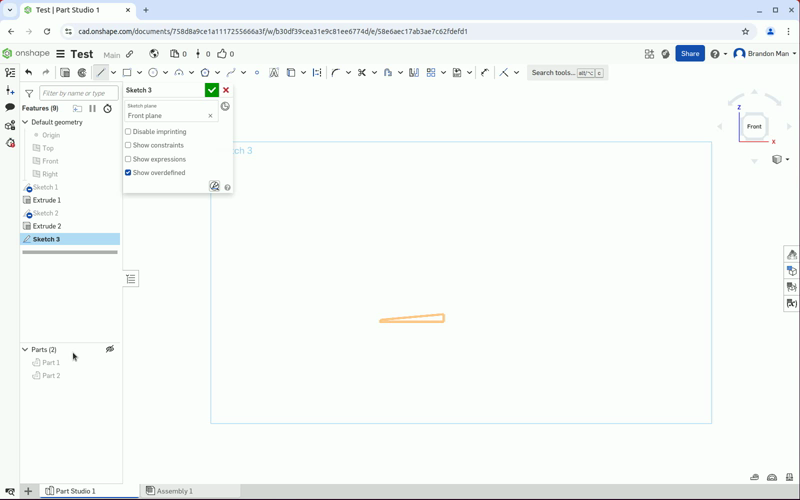
mouse_move(349, 259)
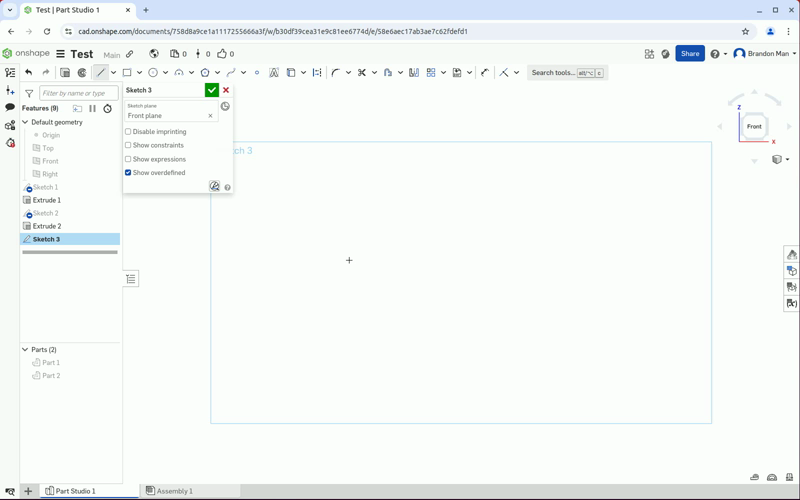
click(349, 259)
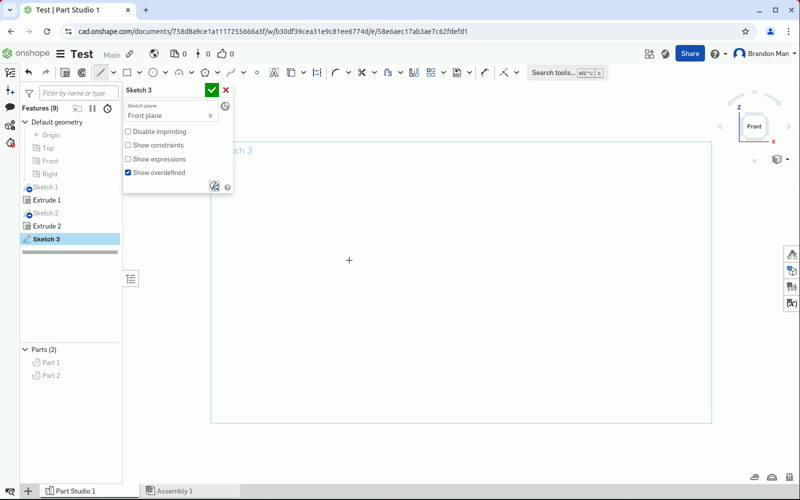
key_up(shift)
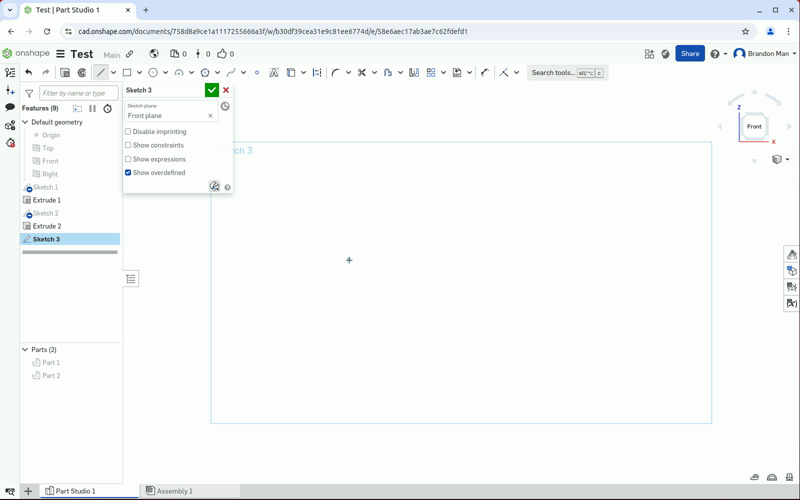
key_down(shift)
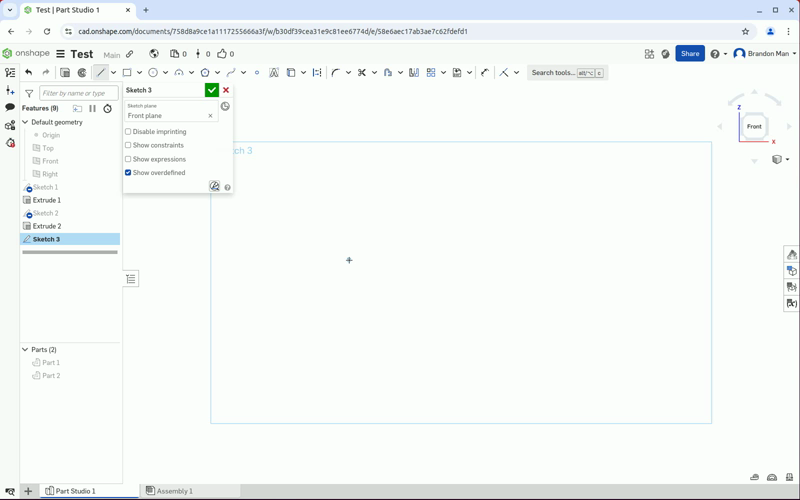
mouse_move(379, 259)
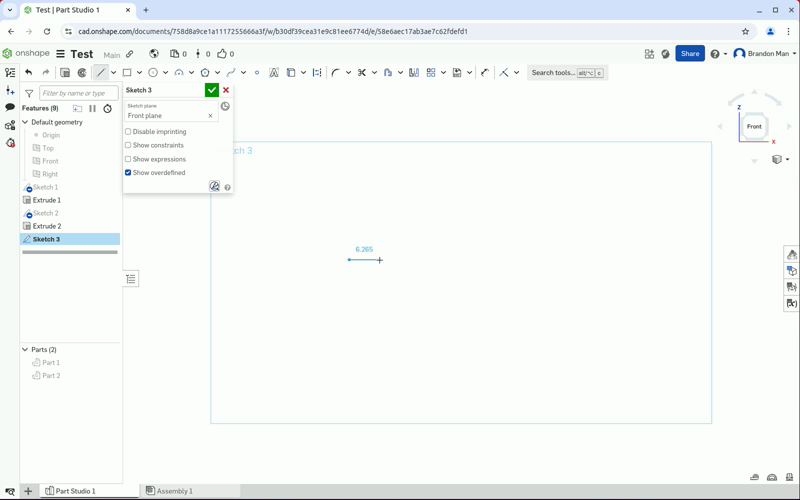
mouse_move(352, 264)
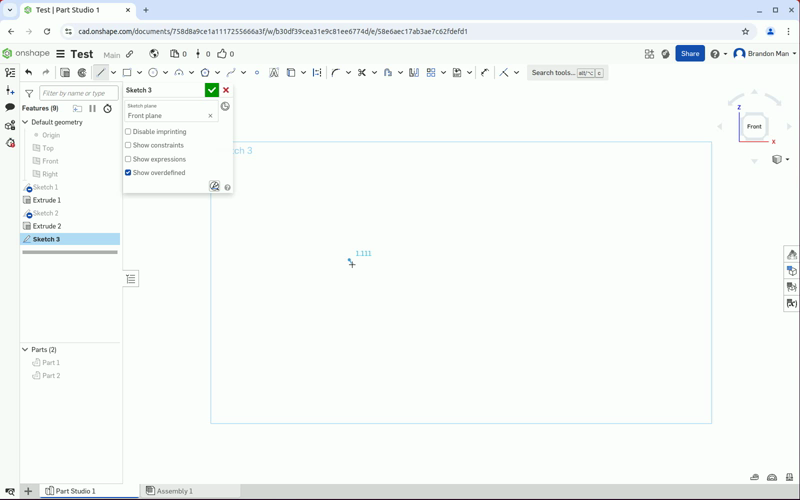
scroll(6)
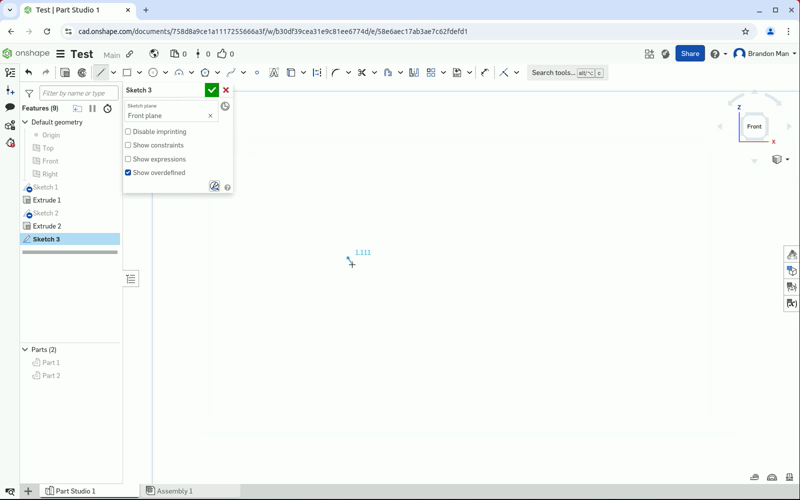
scroll(6)
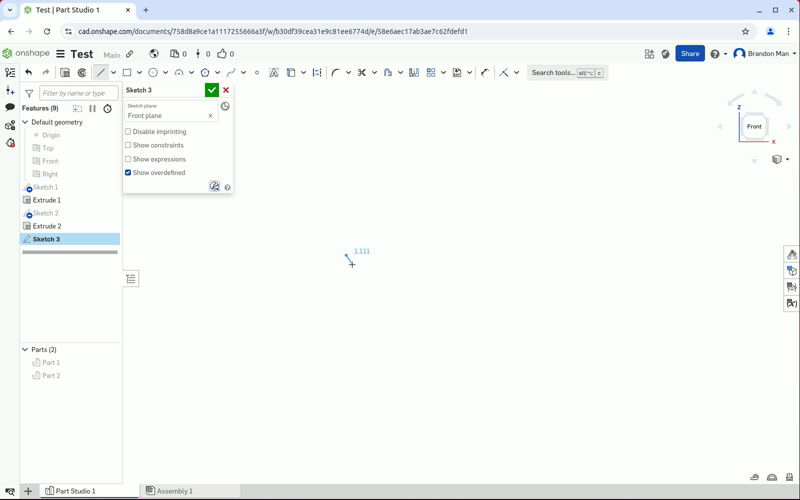
scroll(6)
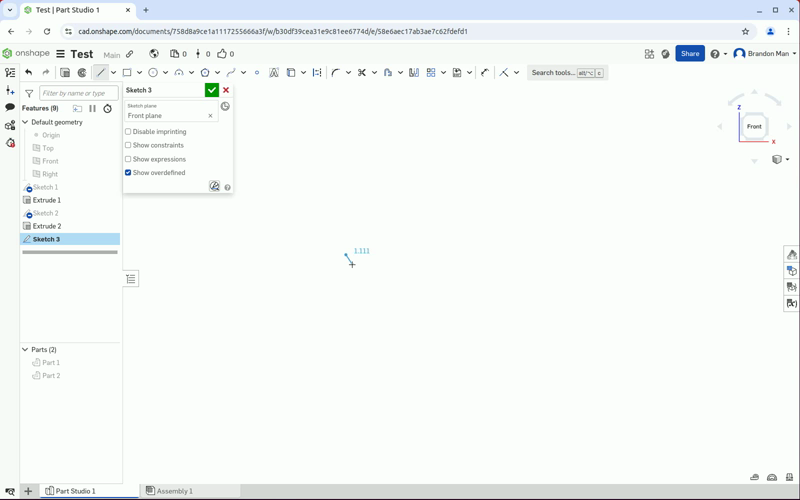
scroll(6)
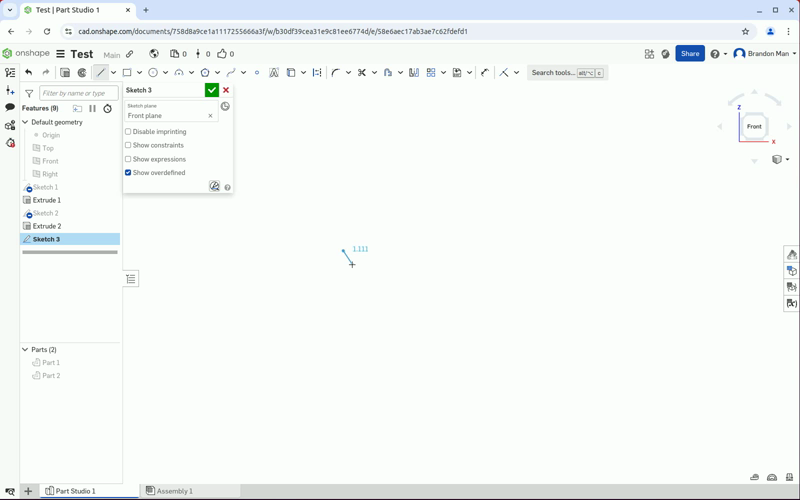
scroll(6)
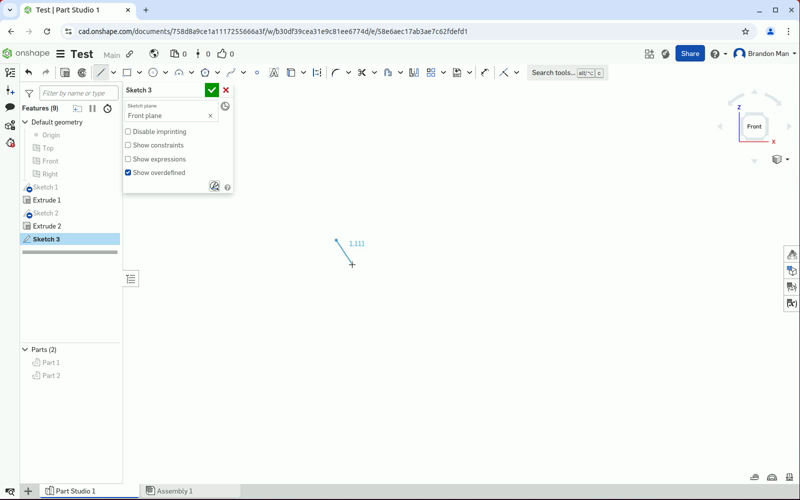
scroll(6)
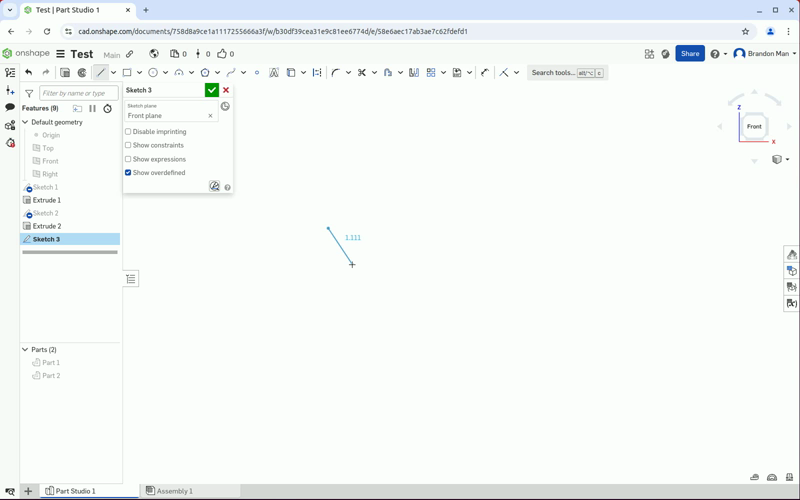
scroll(6)
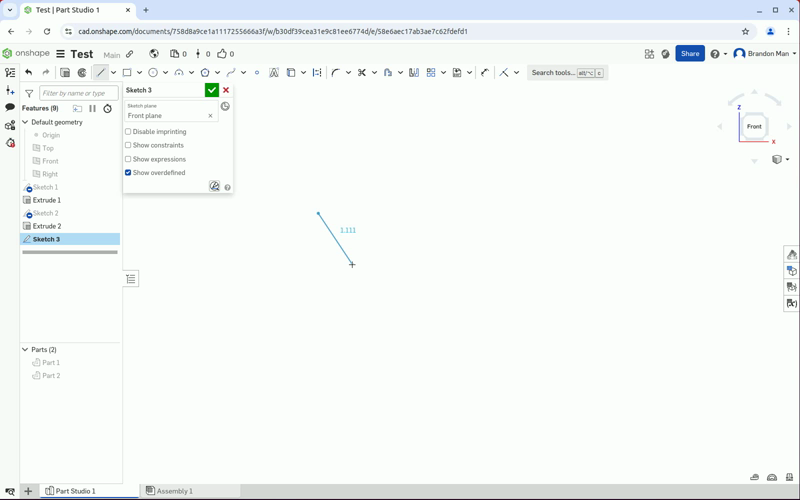
click(352, 264)
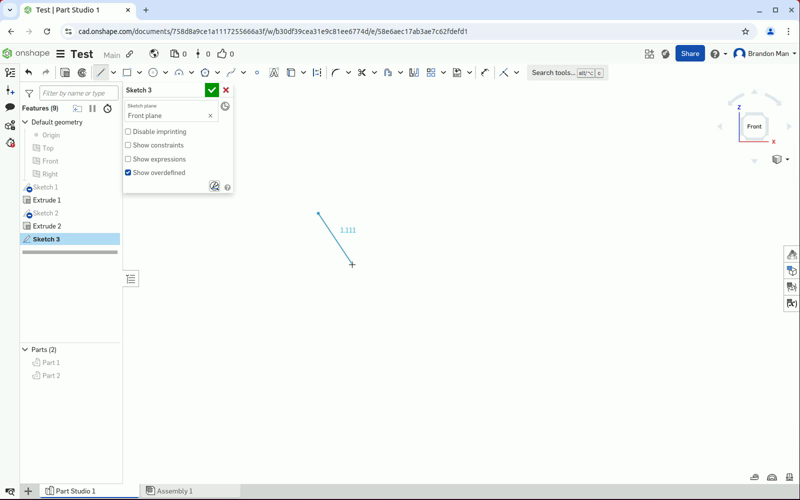
scroll(-6)
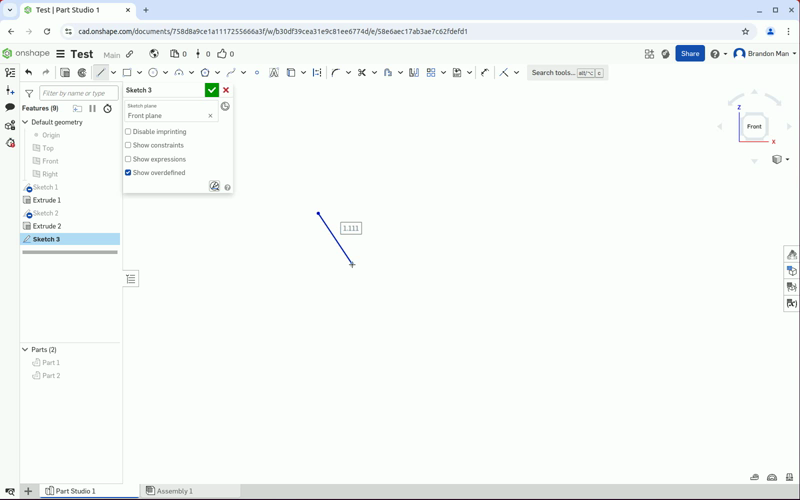
scroll(-6)
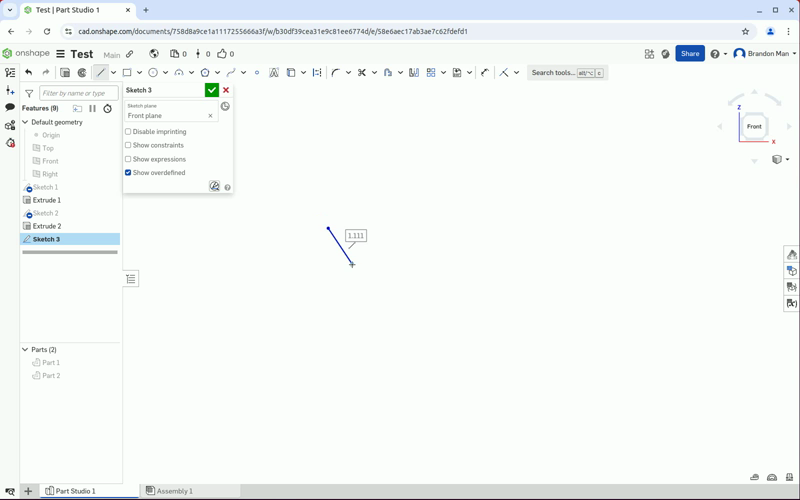
scroll(-6)
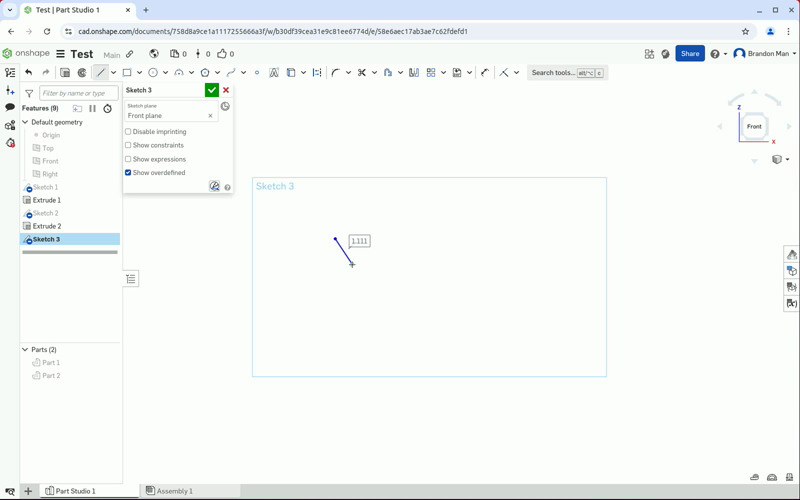
scroll(-6)
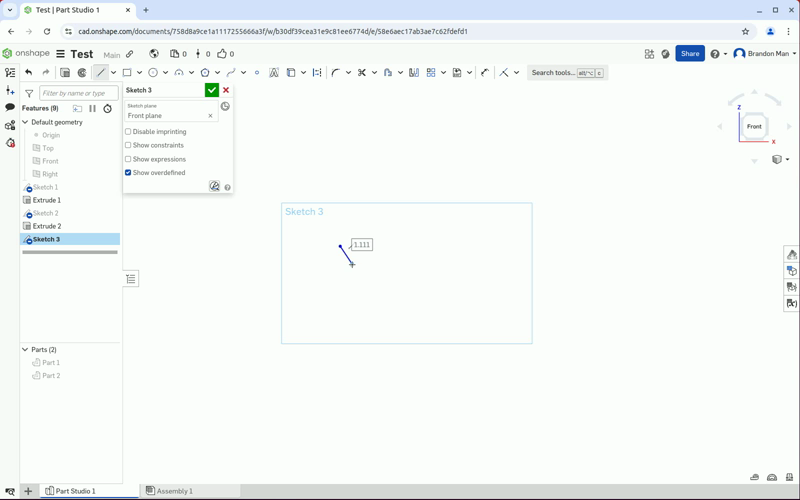
scroll(-6)
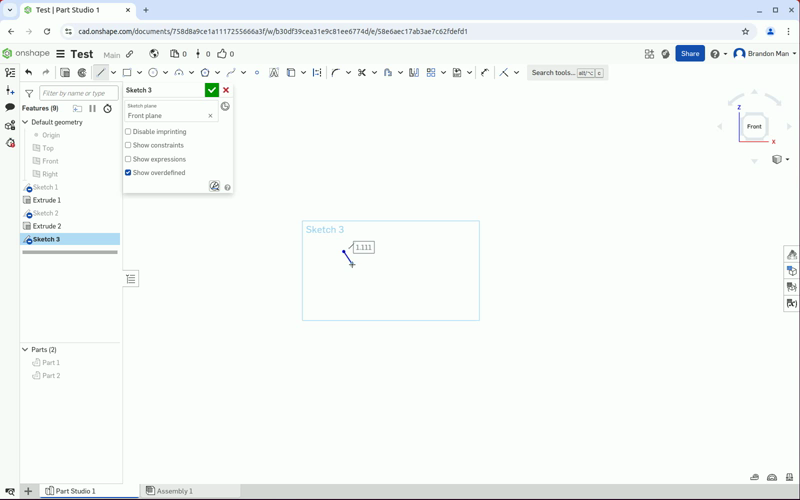
scroll(-6)
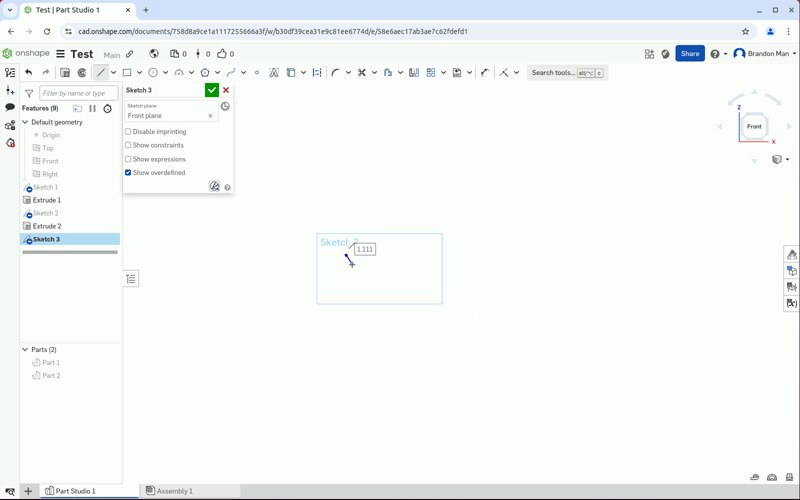
scroll(-6)
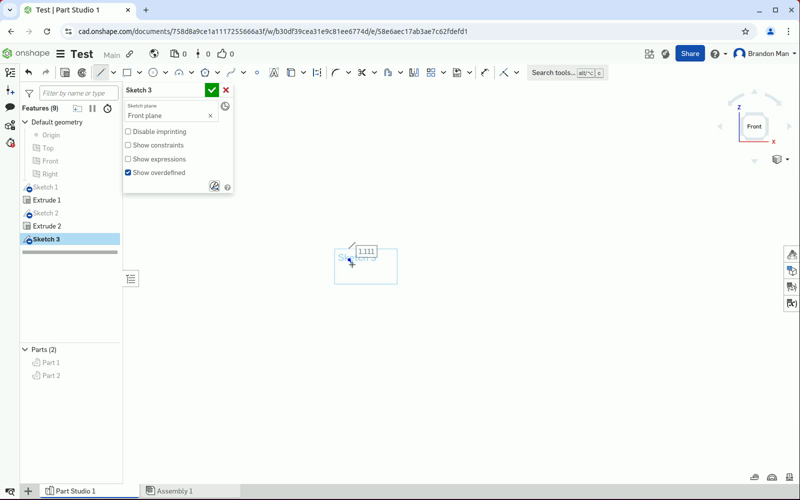
key_up(shift)
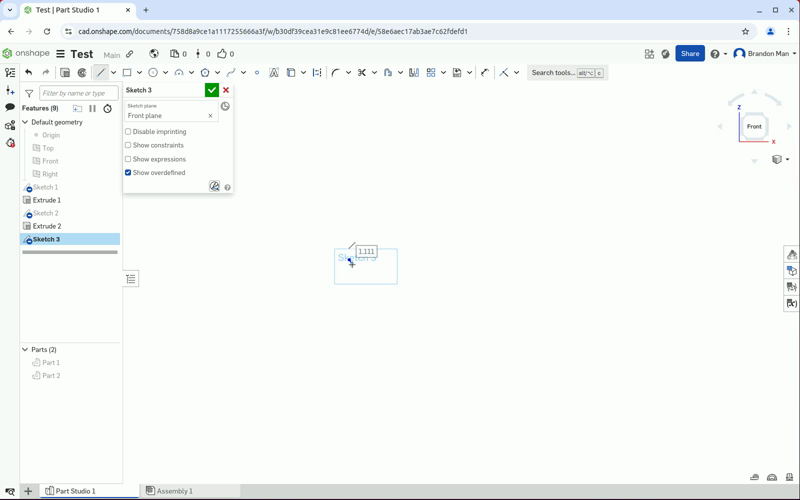
key_down(shift)
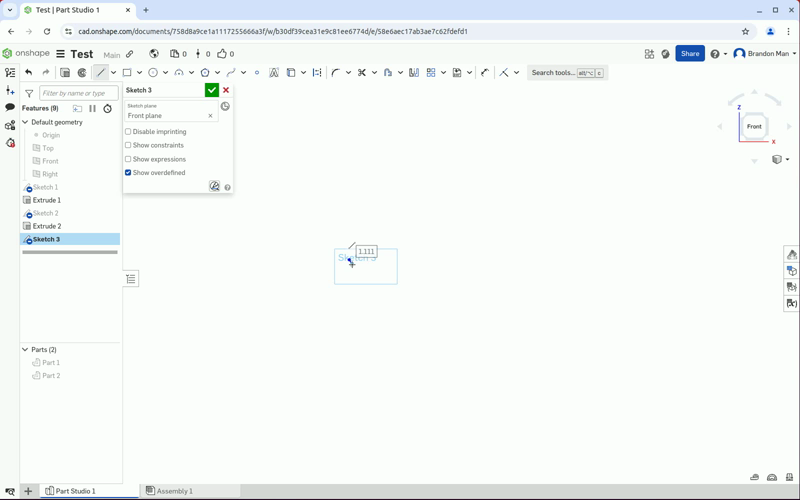
mouse_move(382, 264)
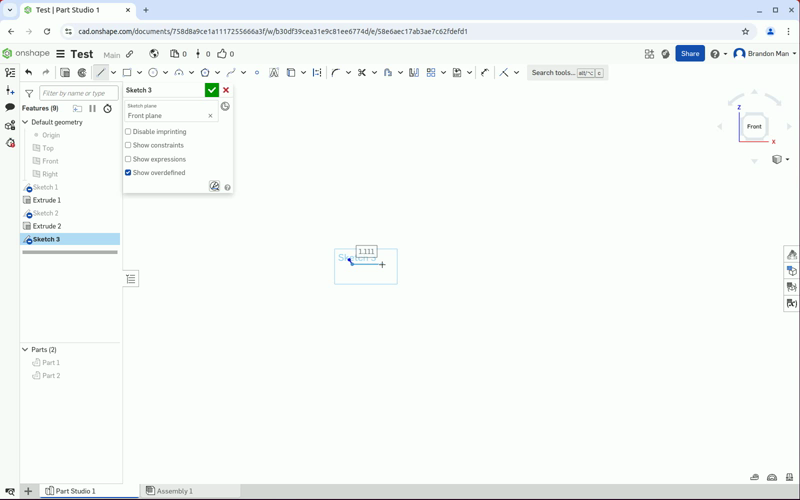
mouse_move(398, 264)
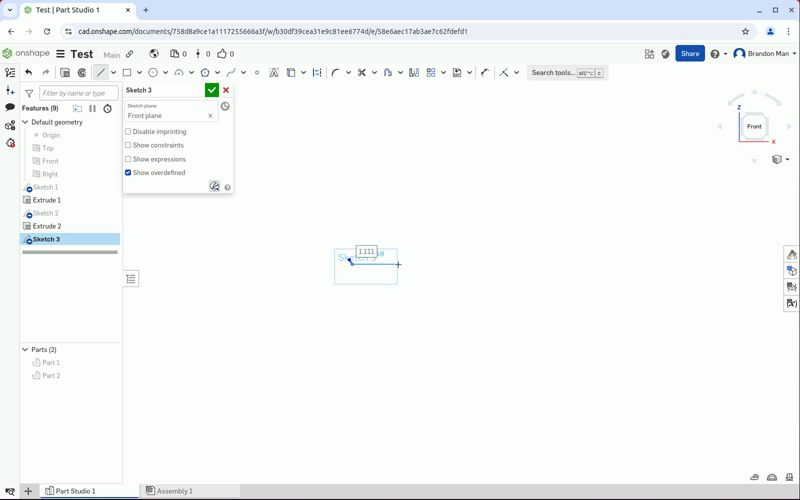
click(398, 264)
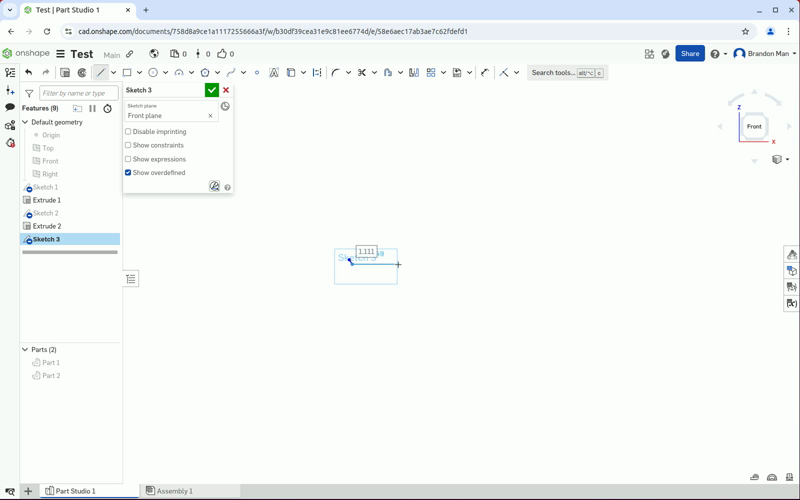
key_up(shift)
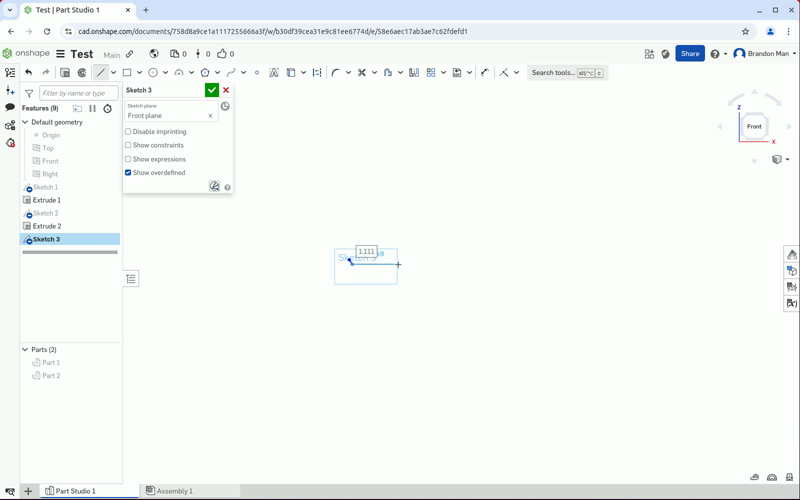
key_down(shift)
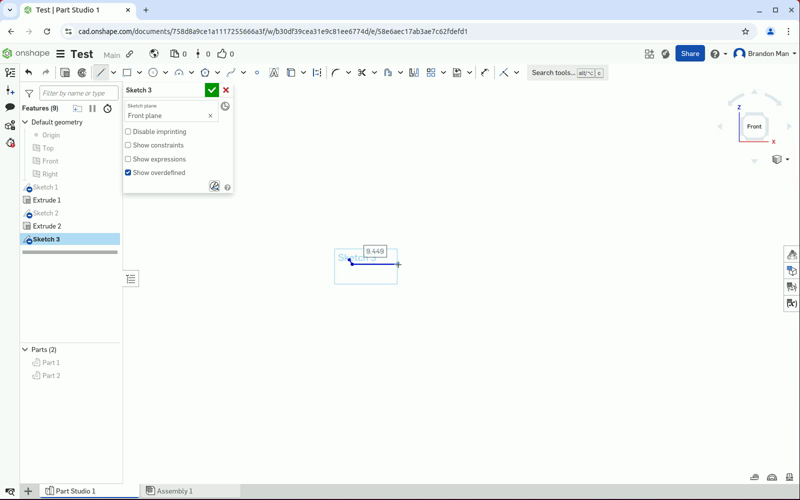
mouse_move(428, 264)
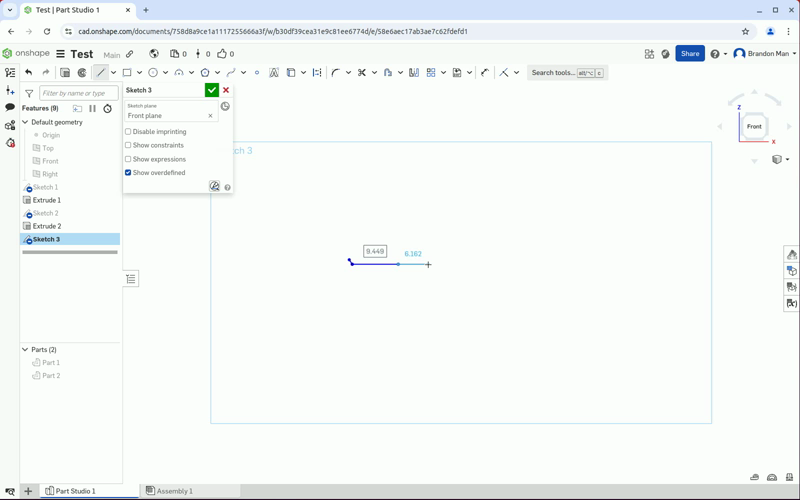
mouse_move(398, 259)
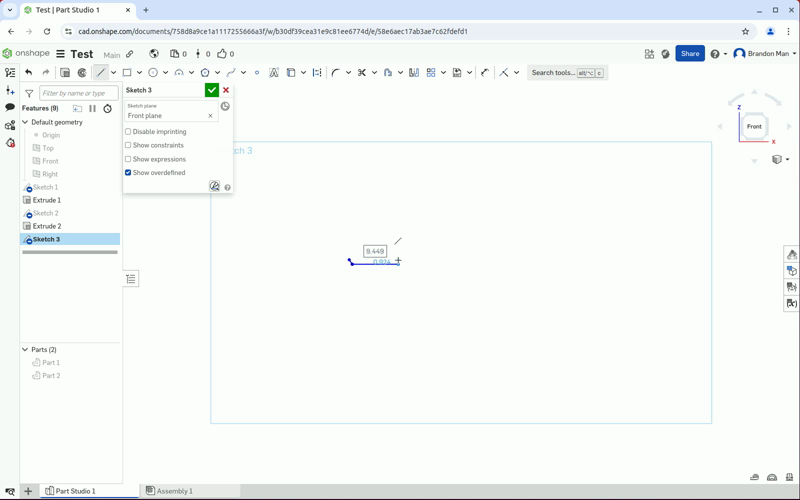
scroll(6)
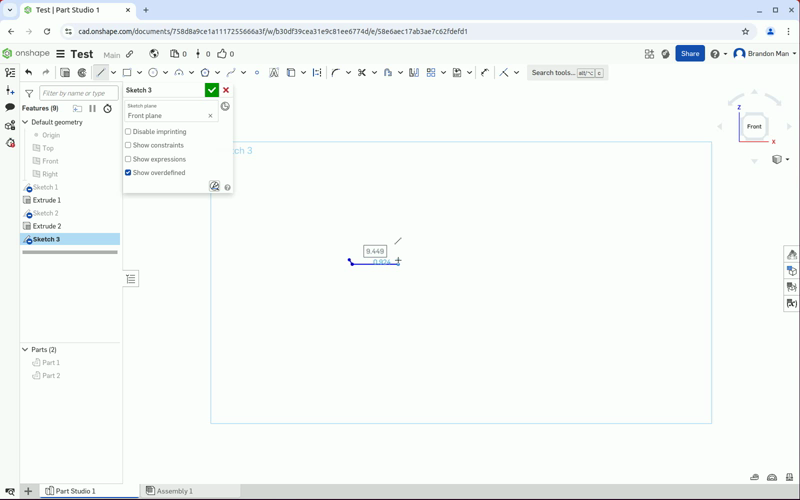
scroll(6)
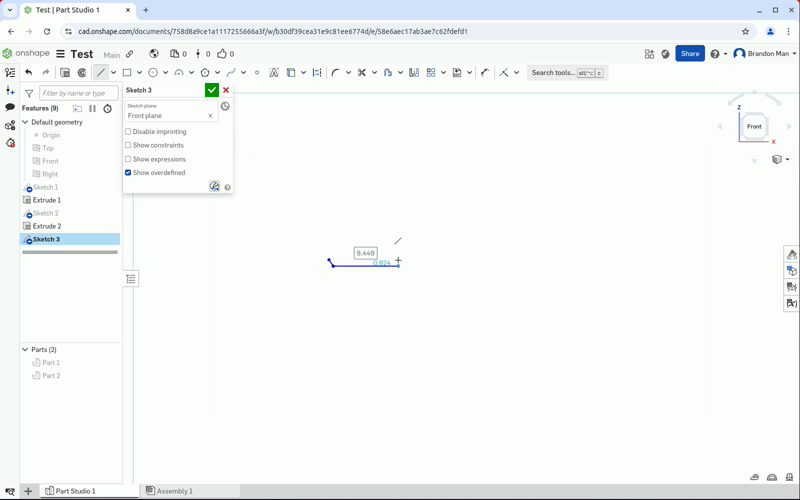
scroll(6)
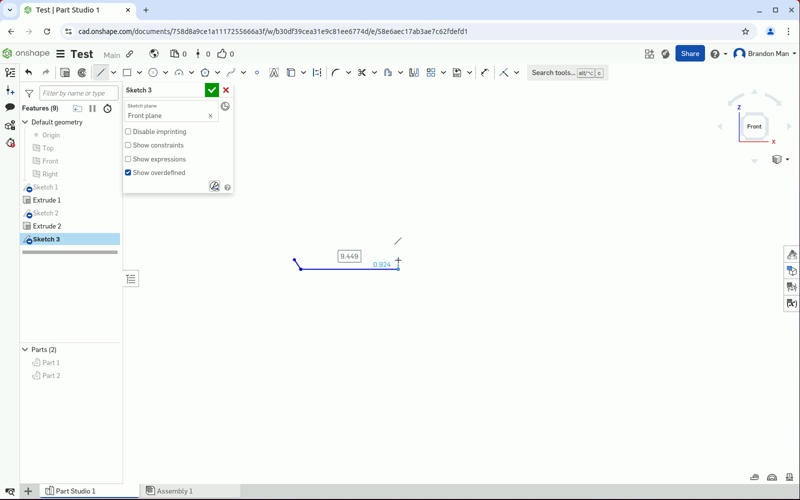
scroll(6)
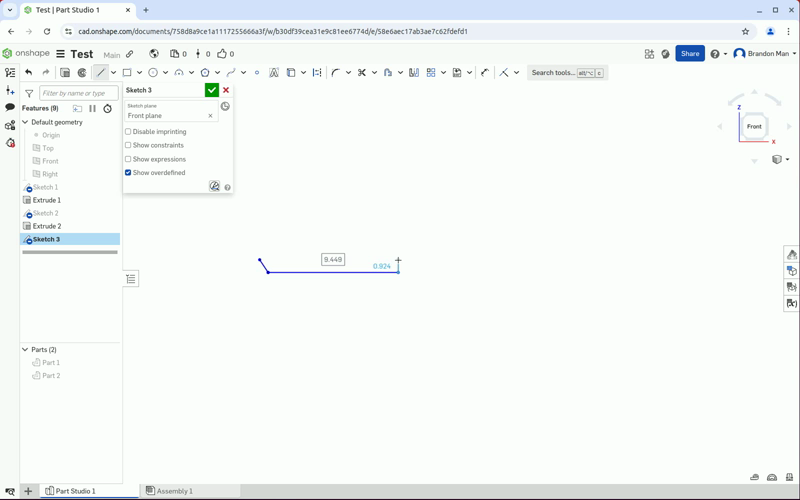
scroll(6)
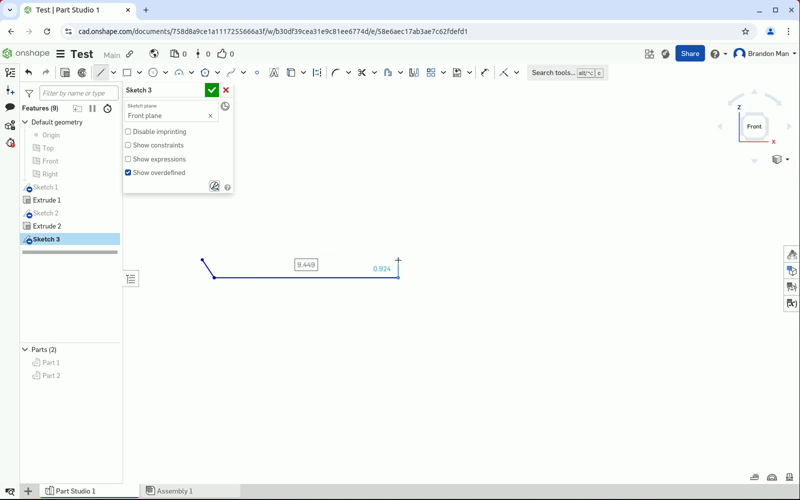
scroll(6)
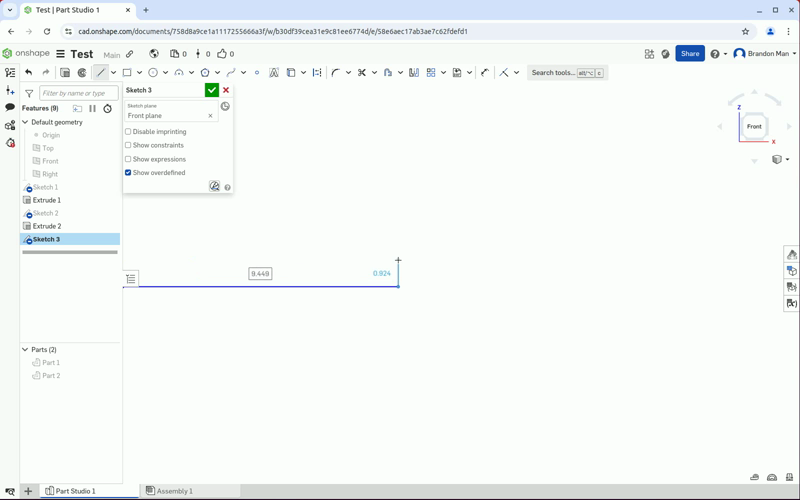
scroll(6)
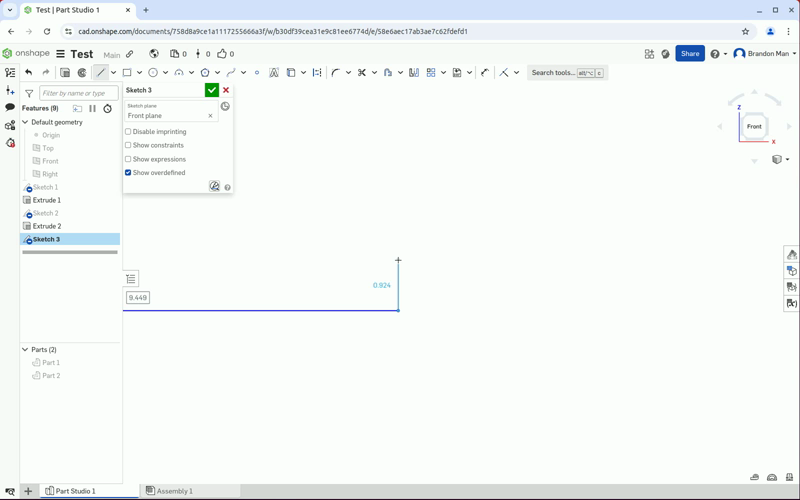
click(398, 259)
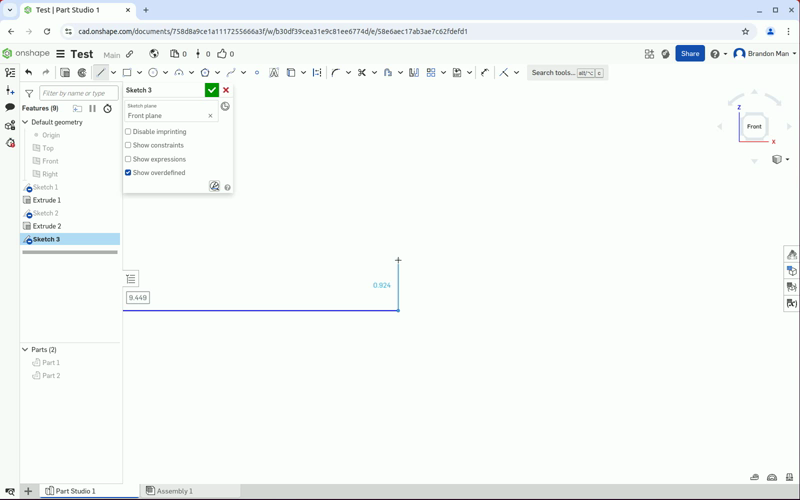
scroll(-6)
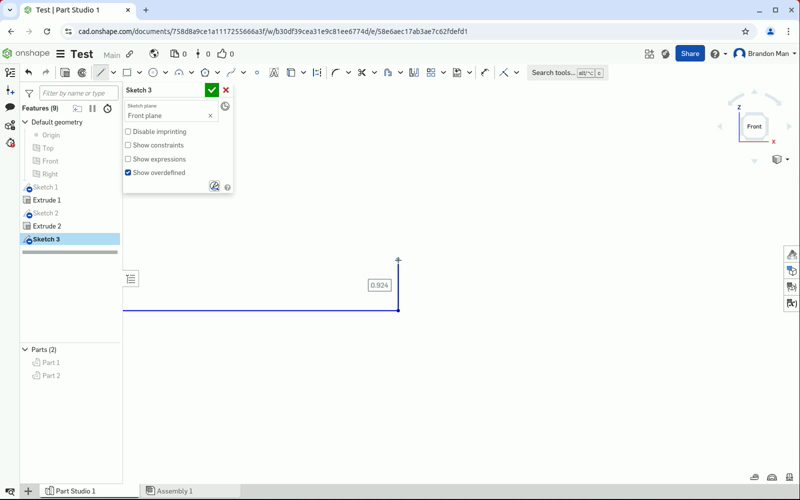
scroll(-6)
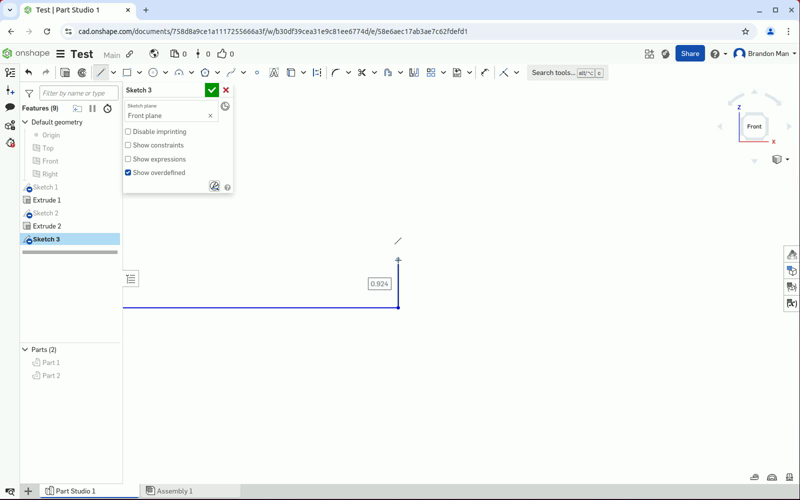
scroll(-6)
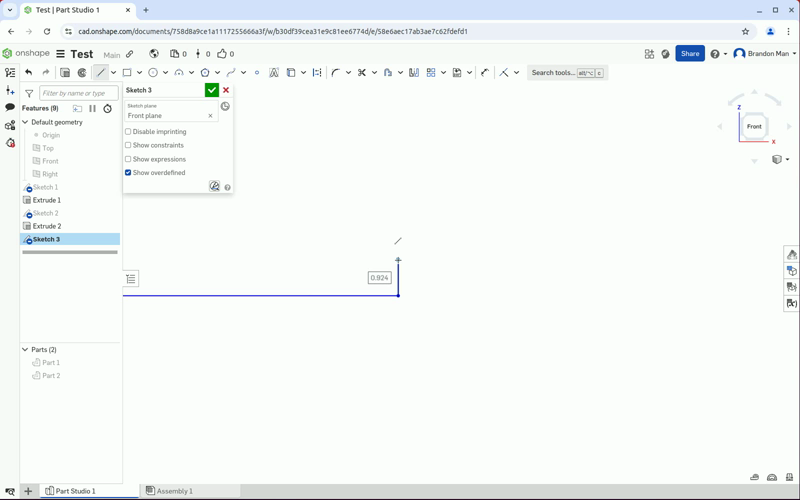
scroll(-6)
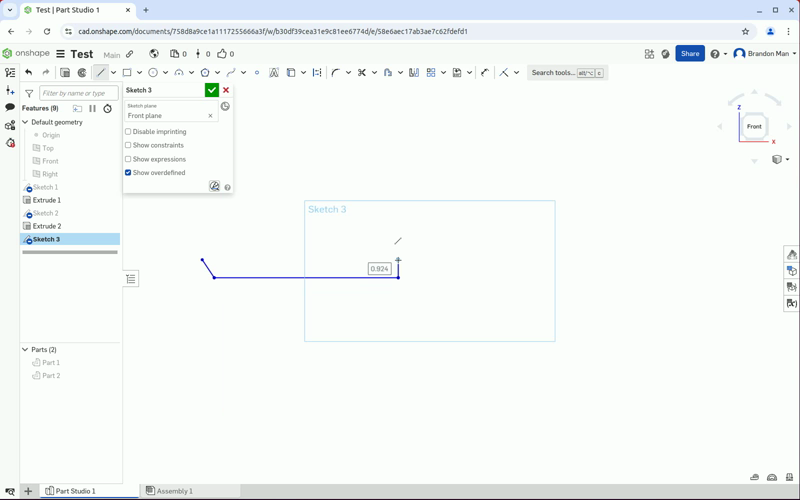
scroll(-6)
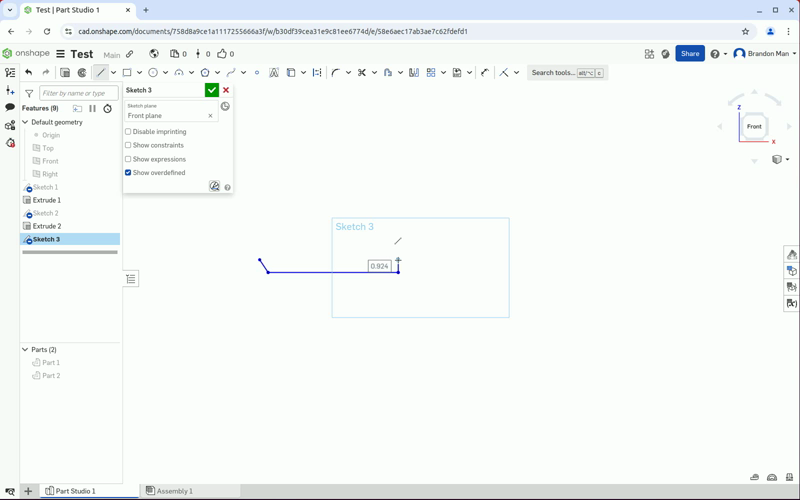
scroll(-6)
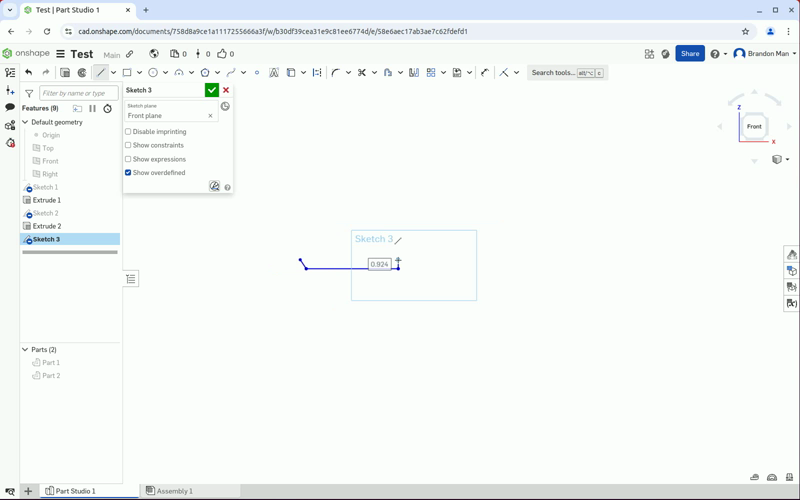
scroll(-6)
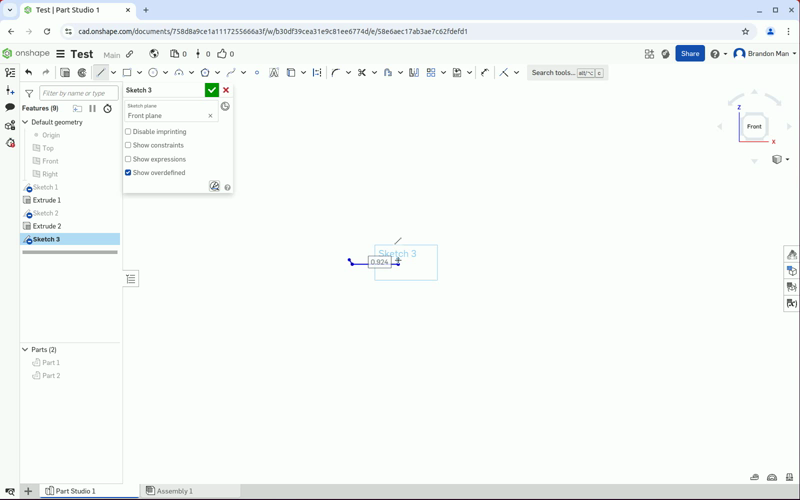
key_up(shift)
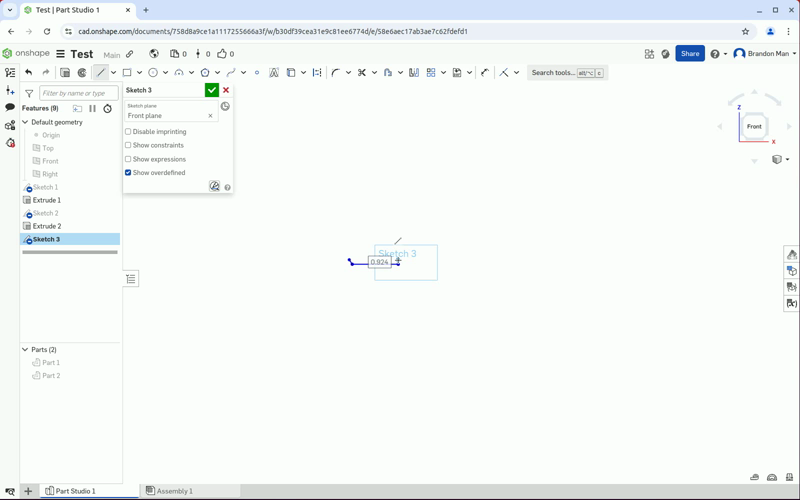
mouse_move(428, 259)
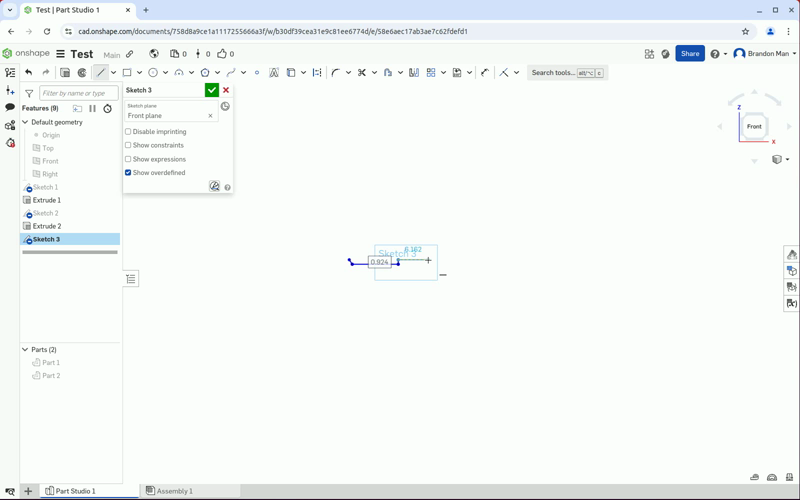
key_down(shift)
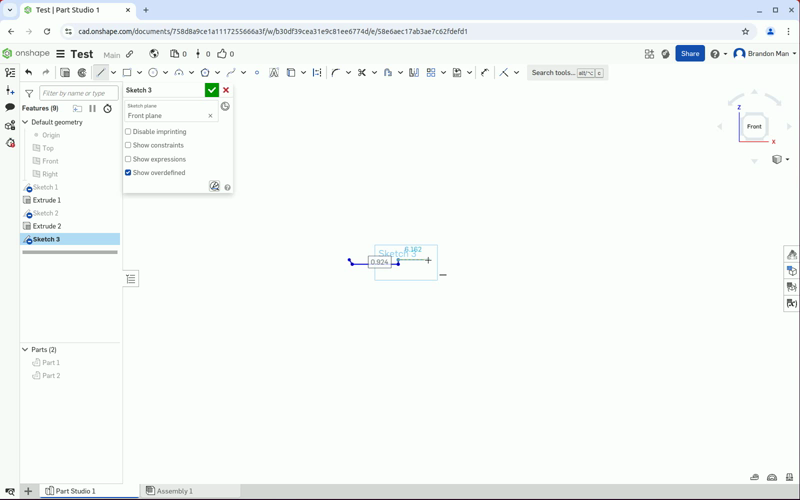
mouse_move(349, 259)
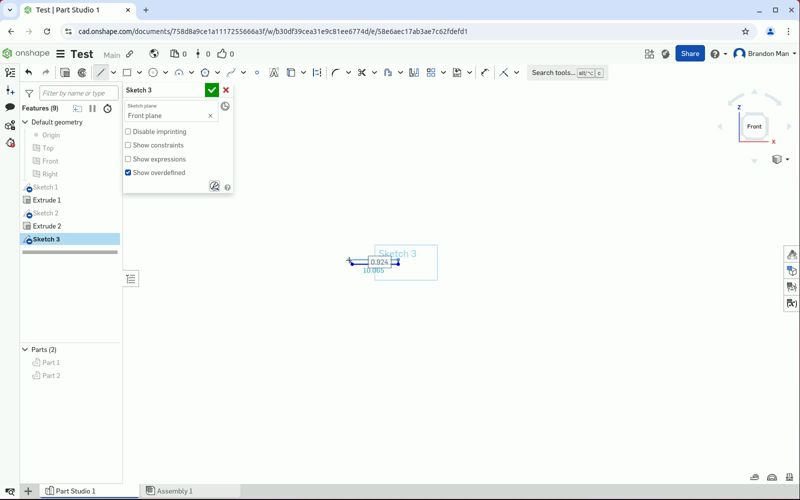
key_up(shift)
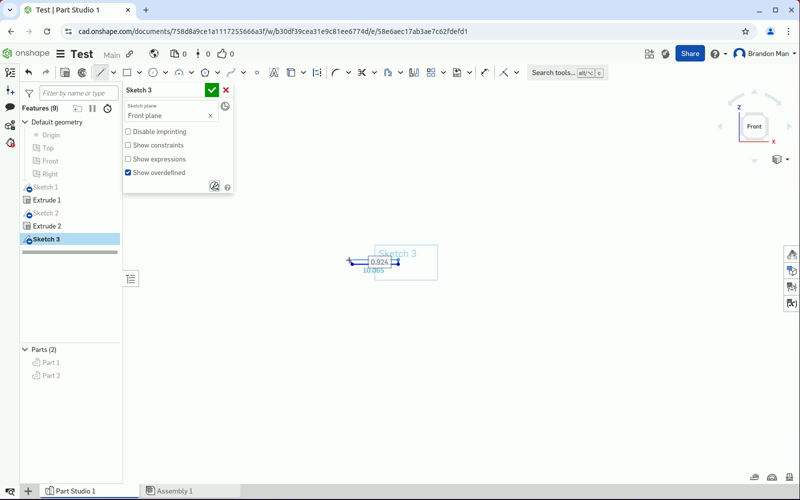
click(349, 259)
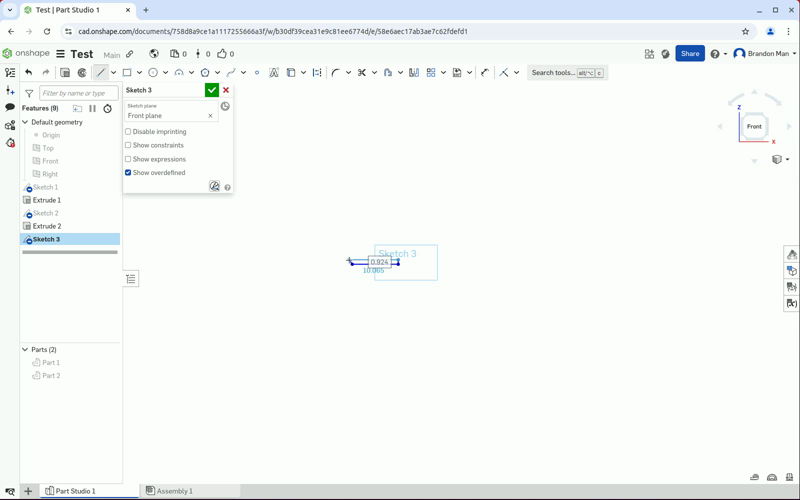
key(esc)
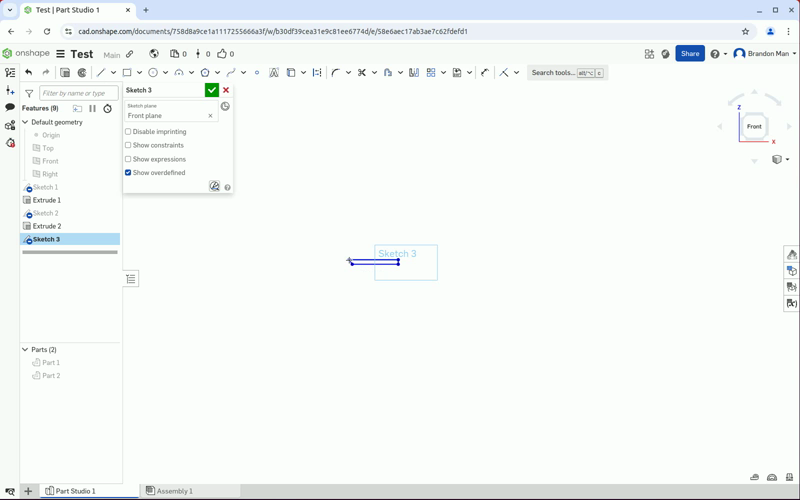
mouse_move(390, 263)
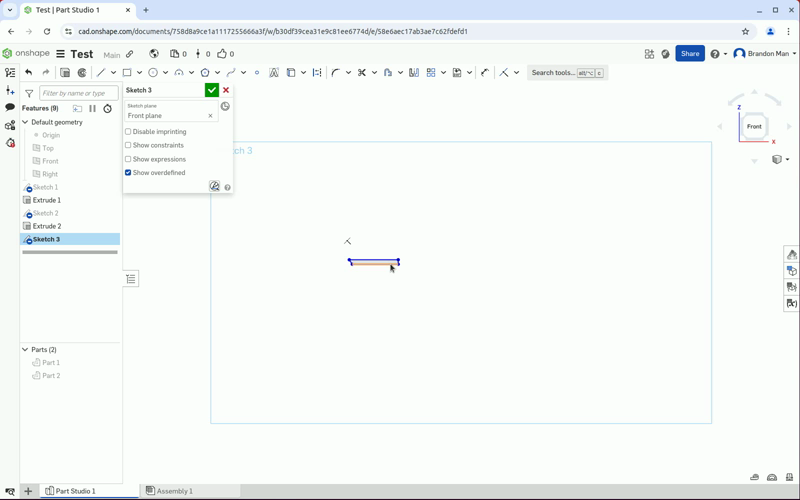
scroll(6)
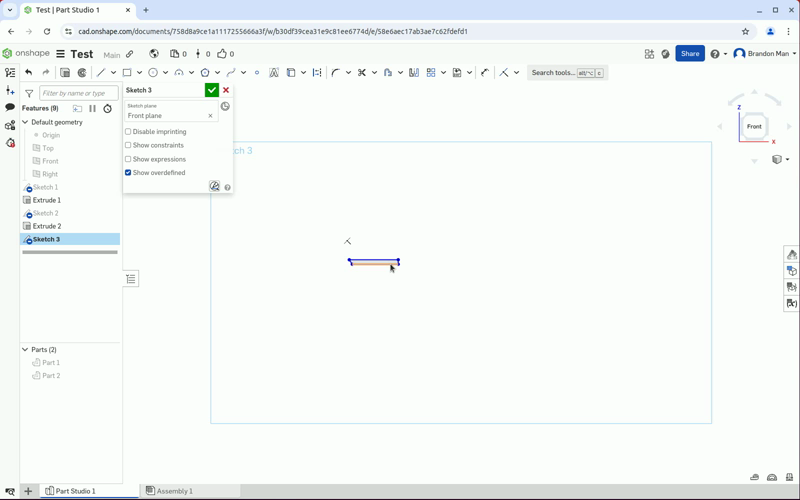
scroll(6)
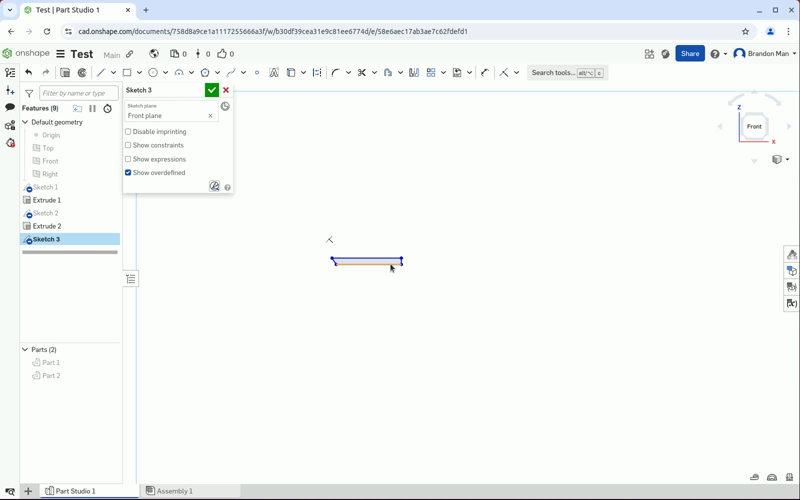
scroll(6)
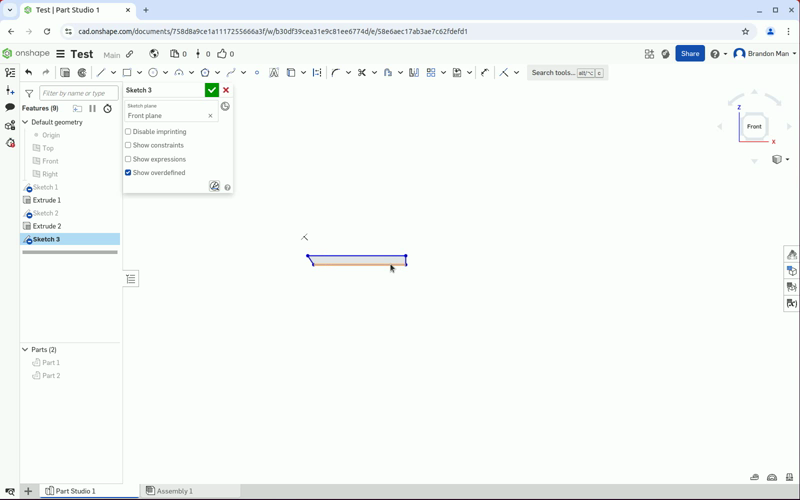
scroll(6)
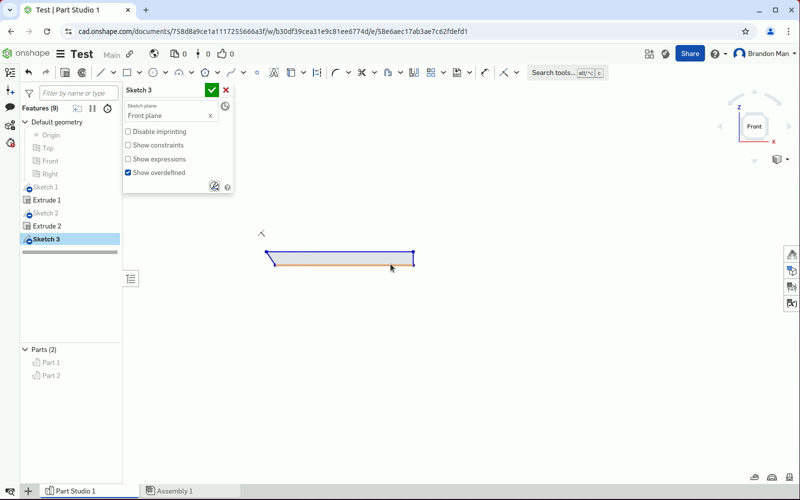
scroll(6)
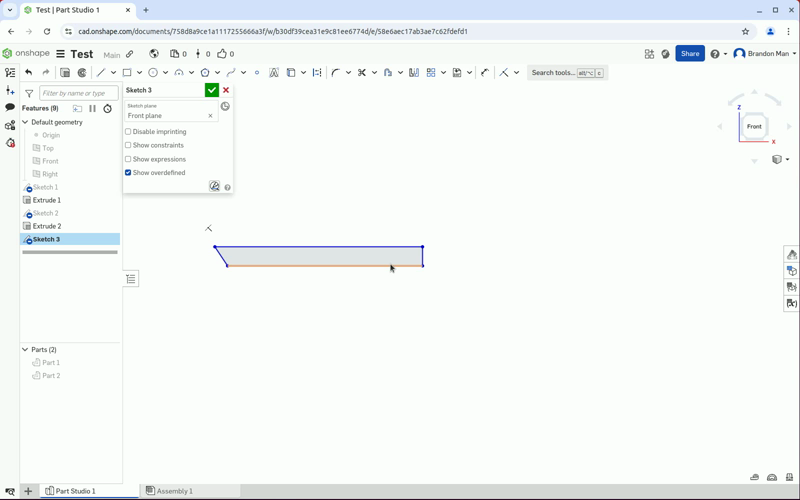
scroll(6)
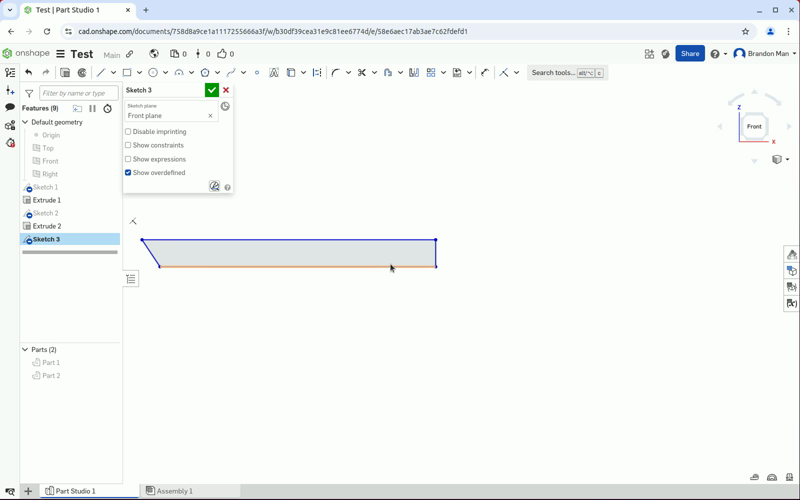
scroll(6)
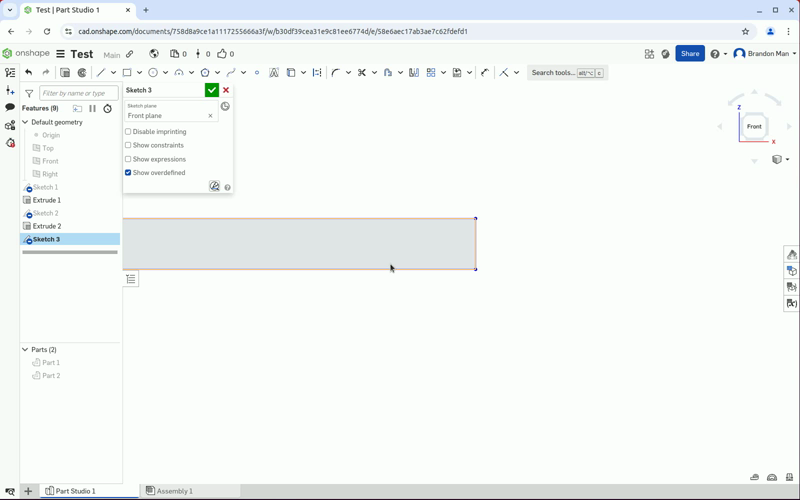
click(390, 263)
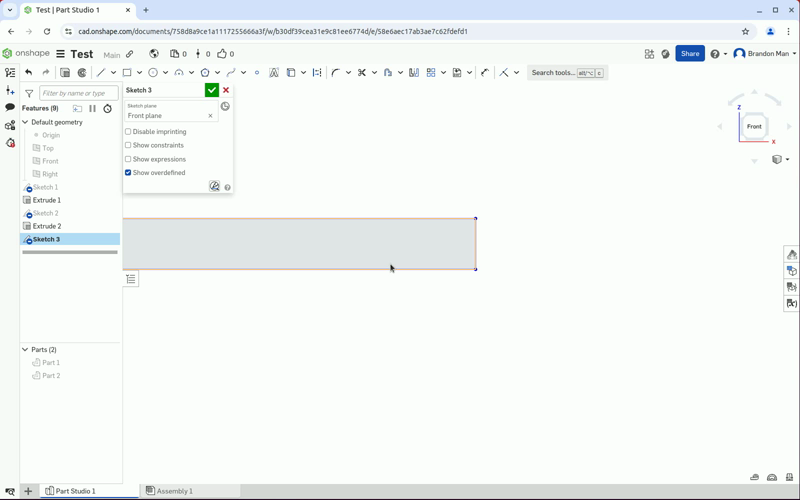
scroll(-6)
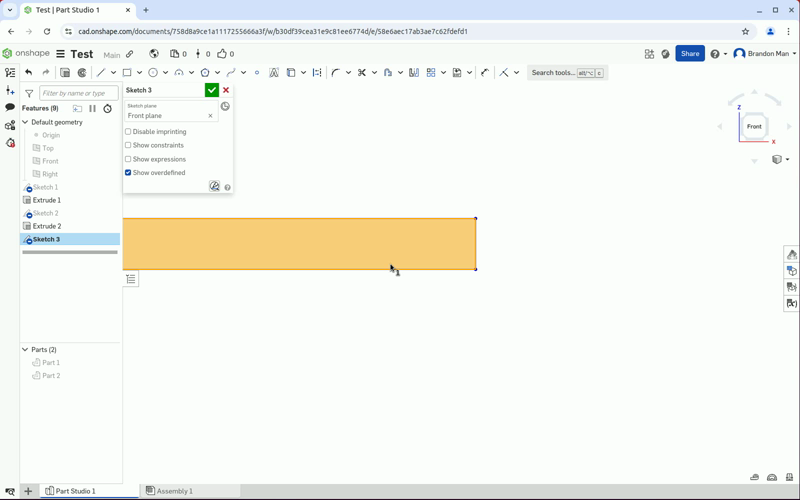
scroll(-6)
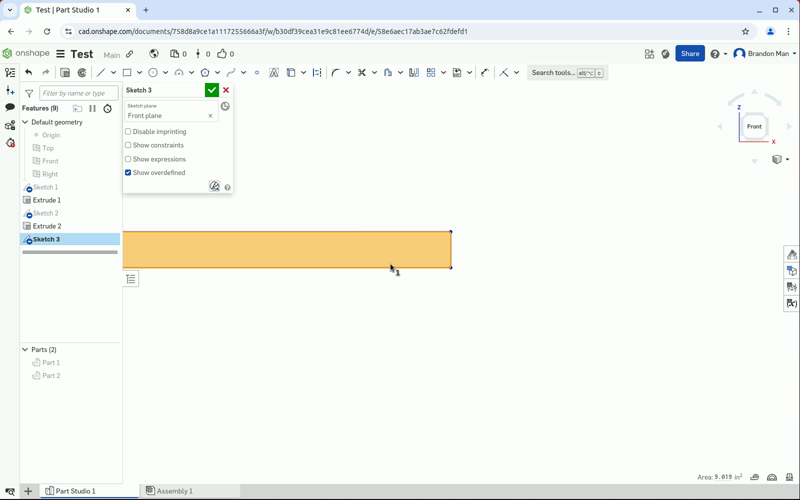
scroll(-6)
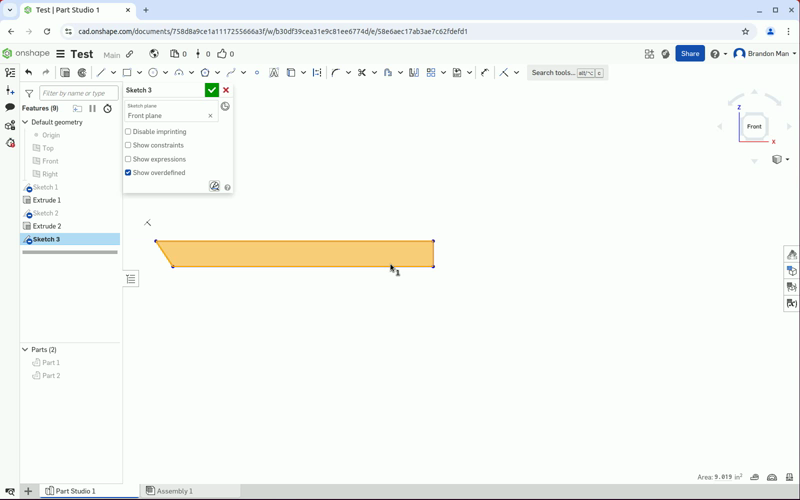
scroll(-6)
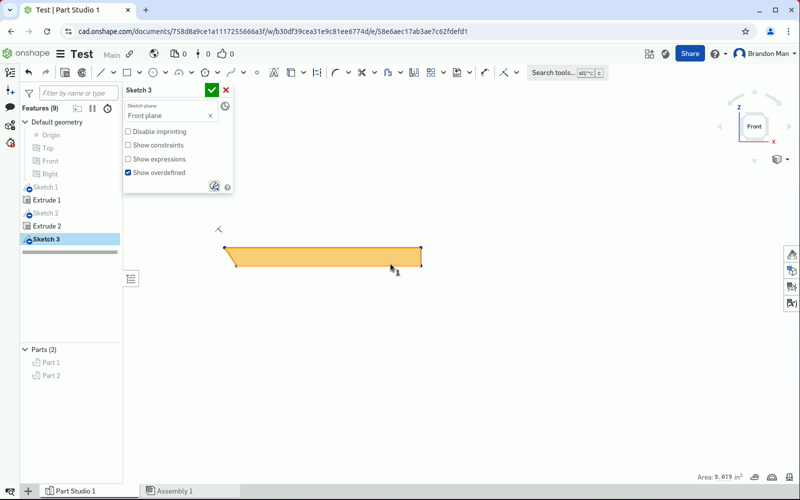
scroll(-6)
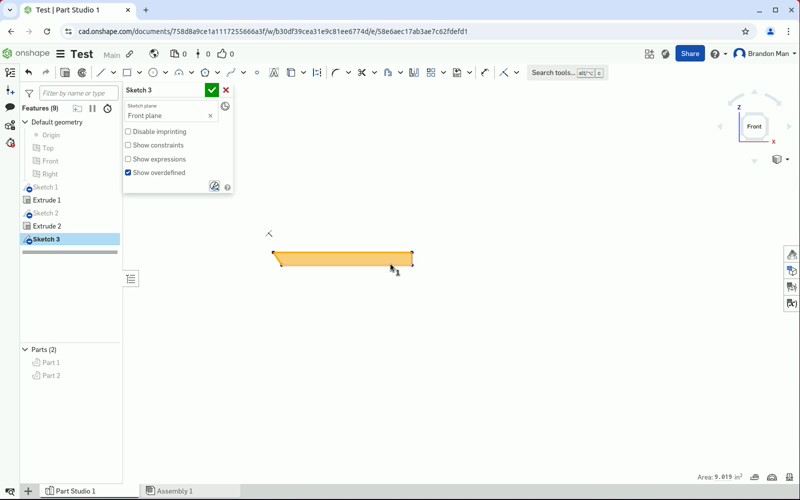
scroll(-6)
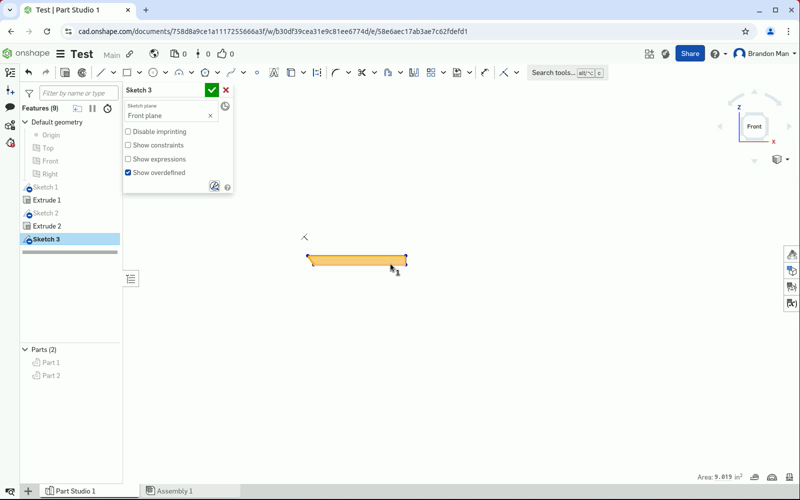
scroll(-6)
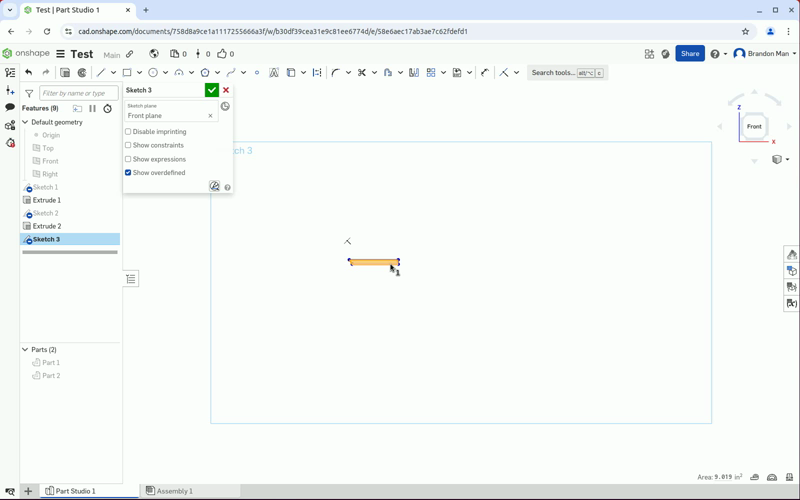
mouse_move(73, 352)
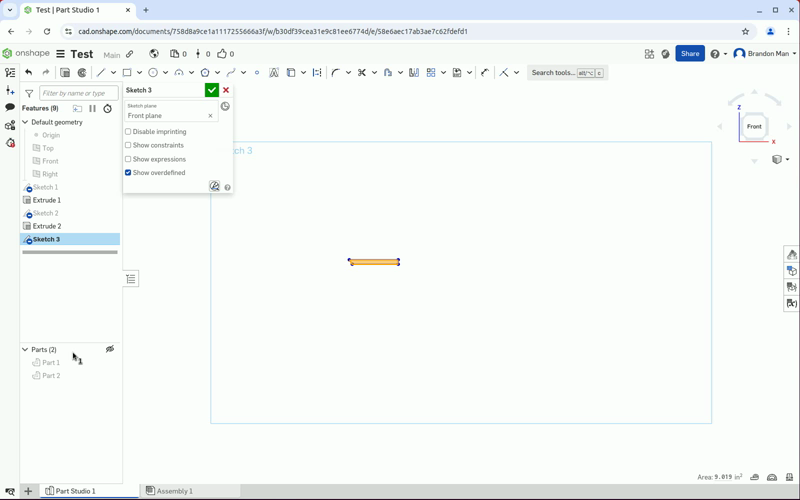
key(shift+y)
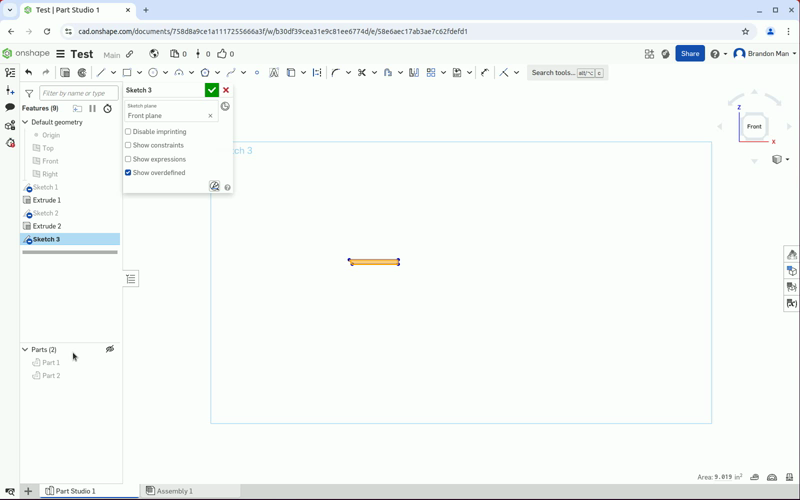
key(shift+e)
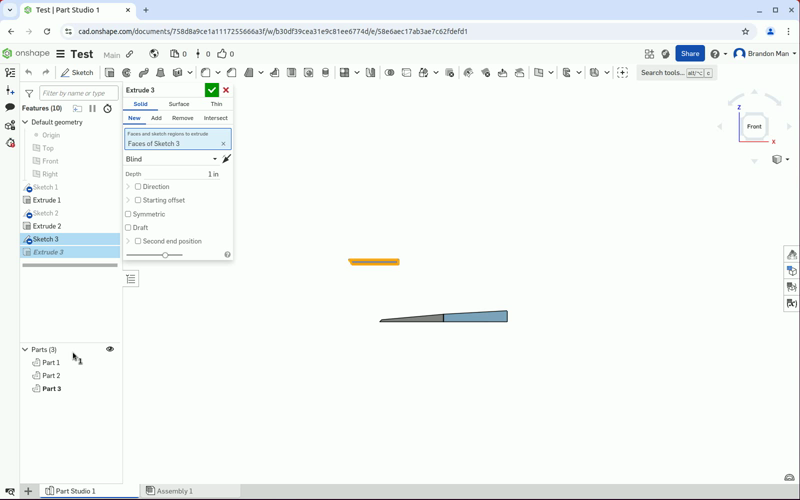
mouse_move(143, 106)
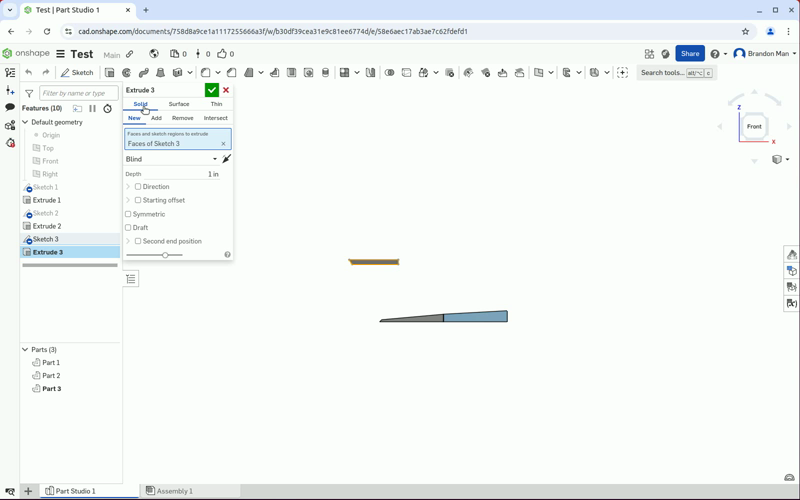
click(143, 106)
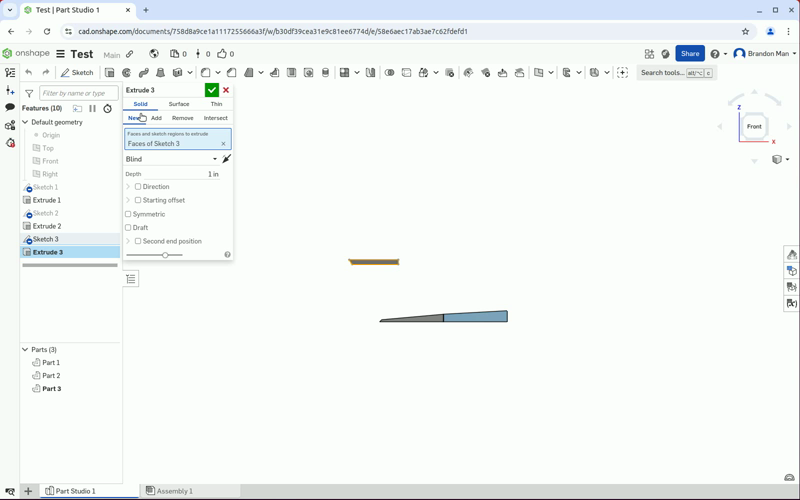
mouse_move(137, 120)
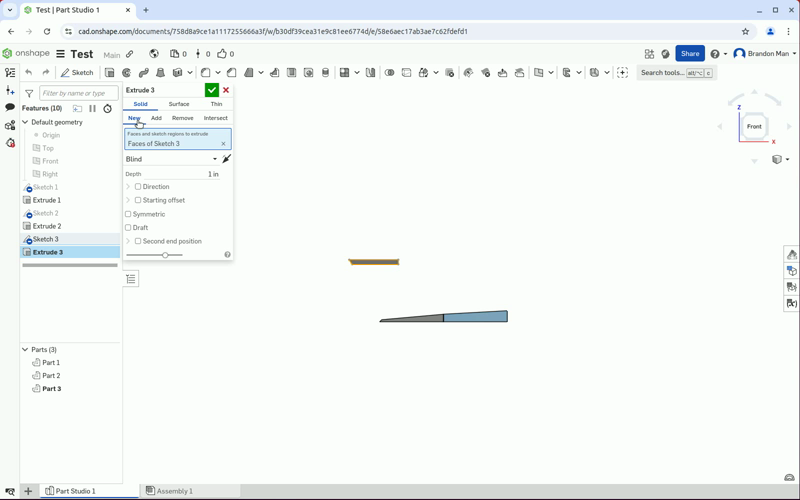
click(137, 120)
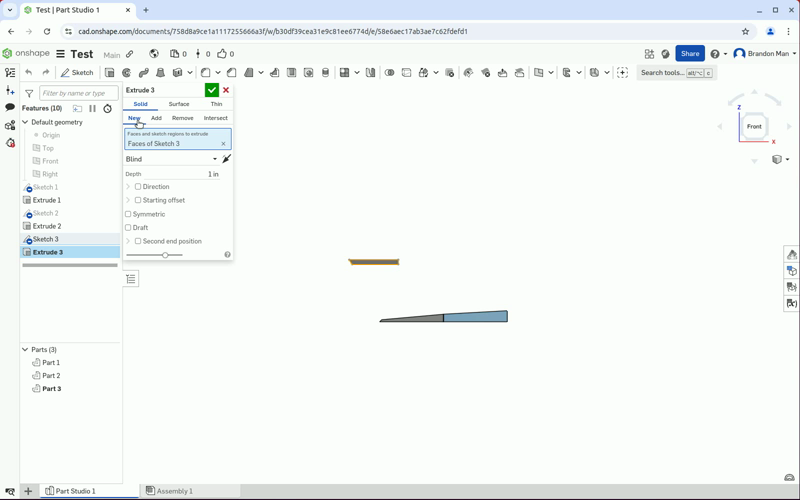
key(tab, 4)
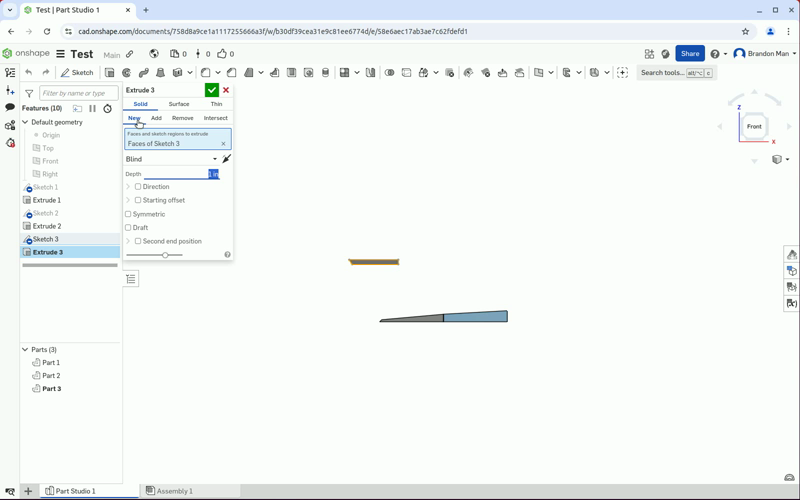
text(0.962)
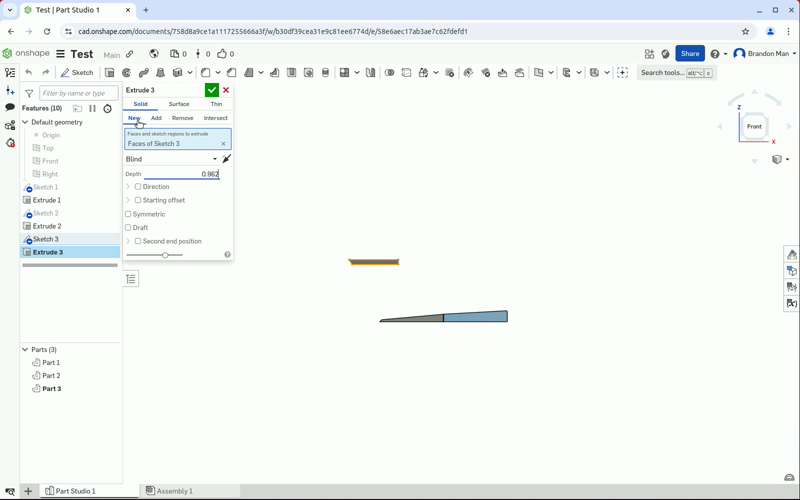
key(tab, 3)
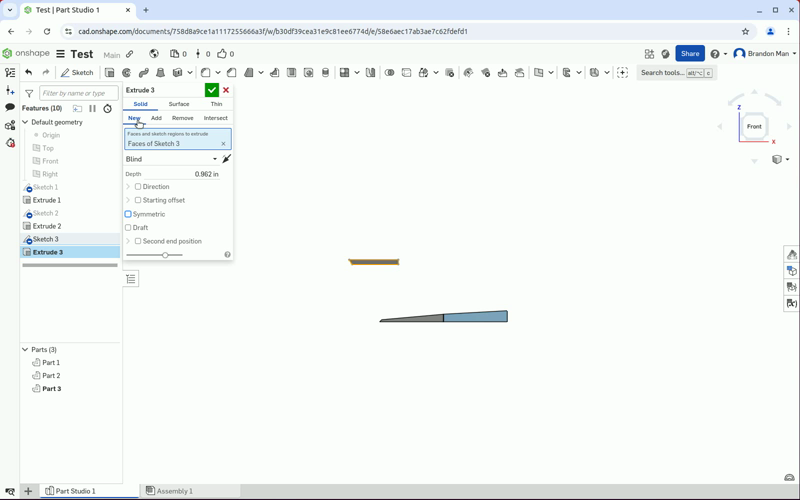
key(space)
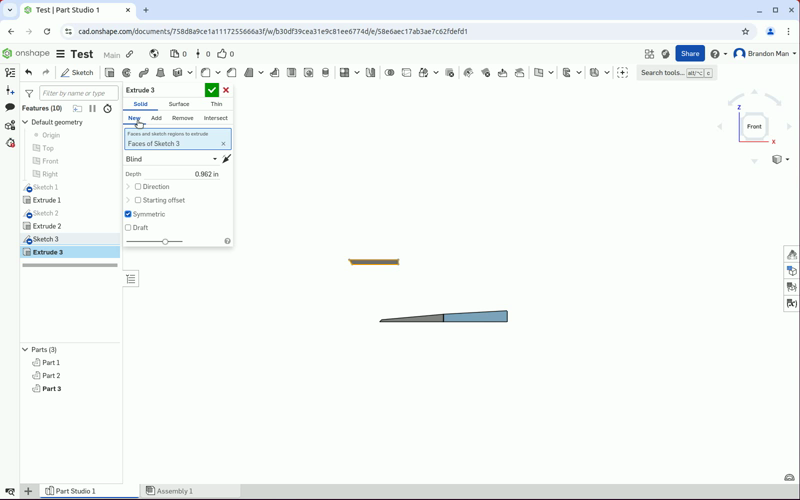
key(enter)
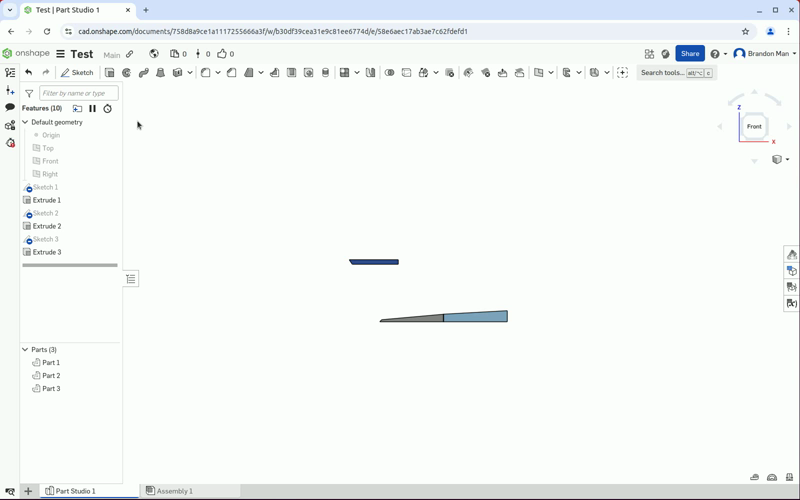
key(shift+h)
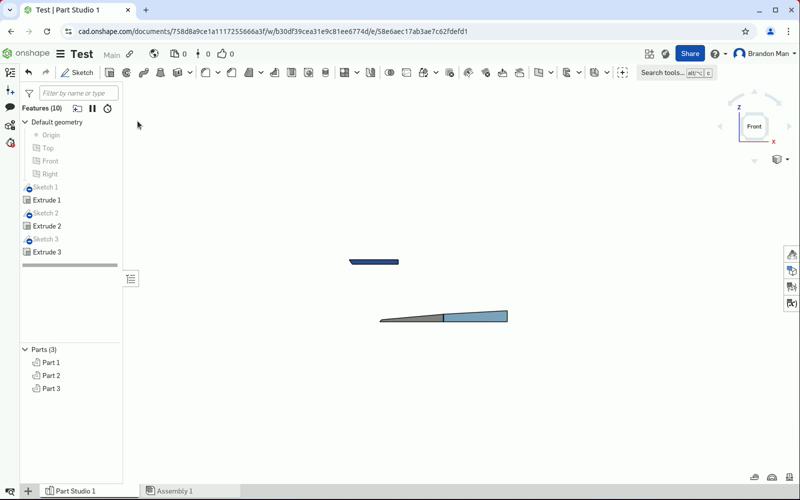
key(shift+h)
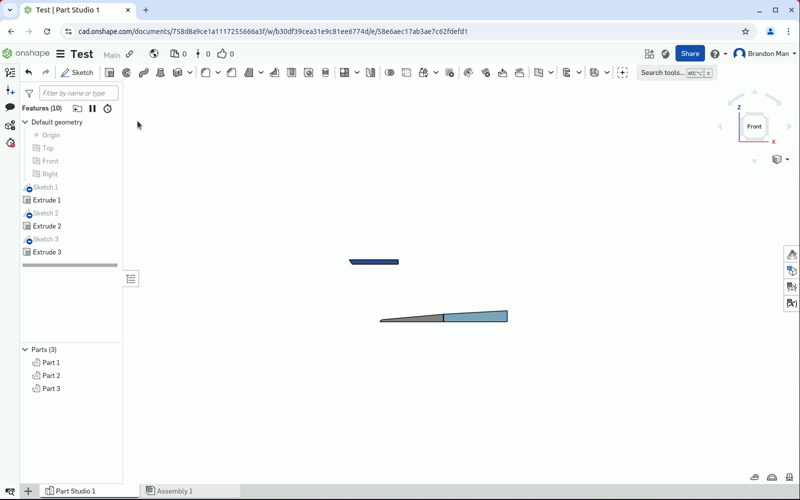
mouse_move(73, 189)
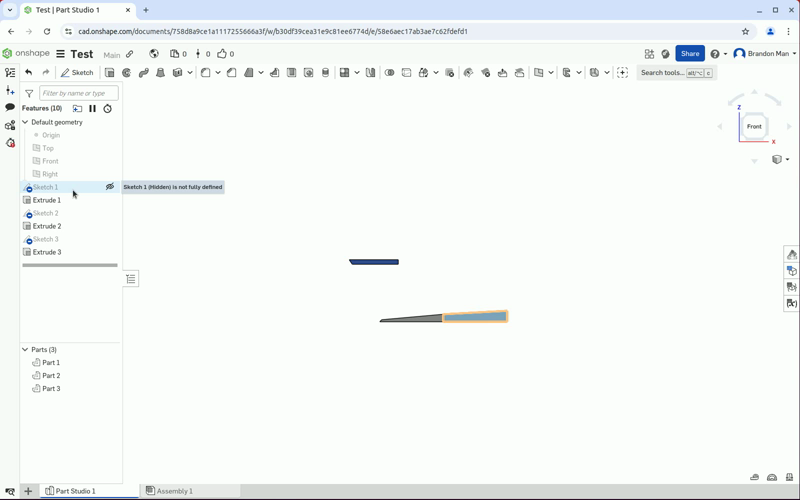
click(73, 189)
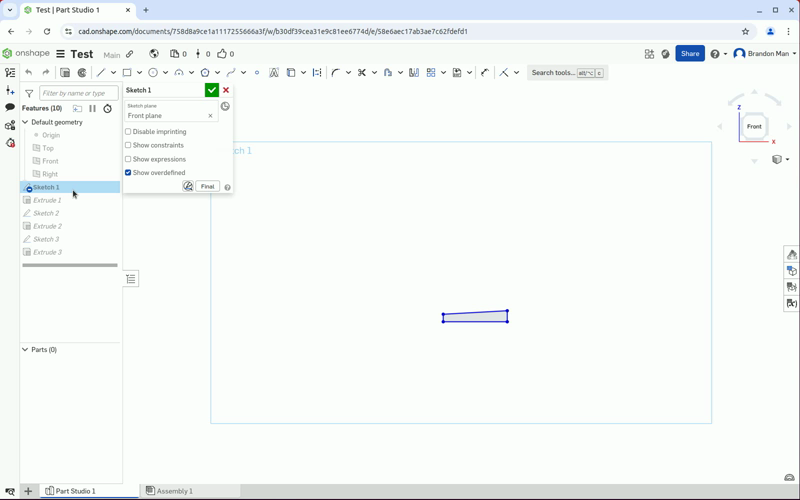
mouse_move(229, 92)
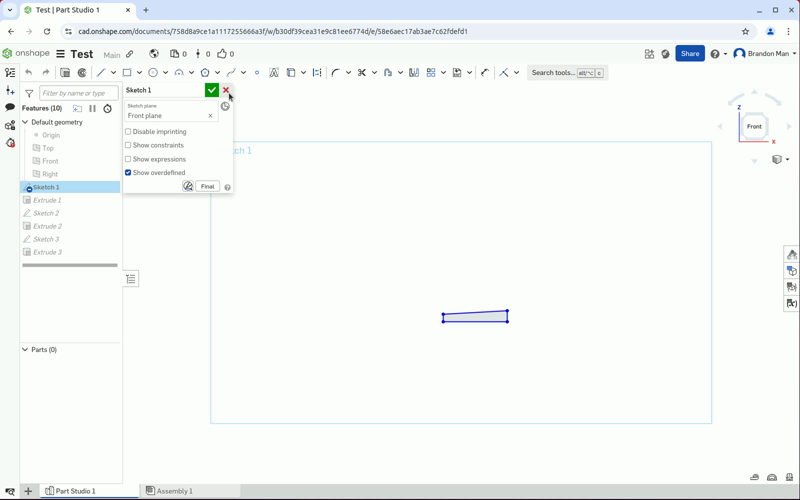
click(229, 92)
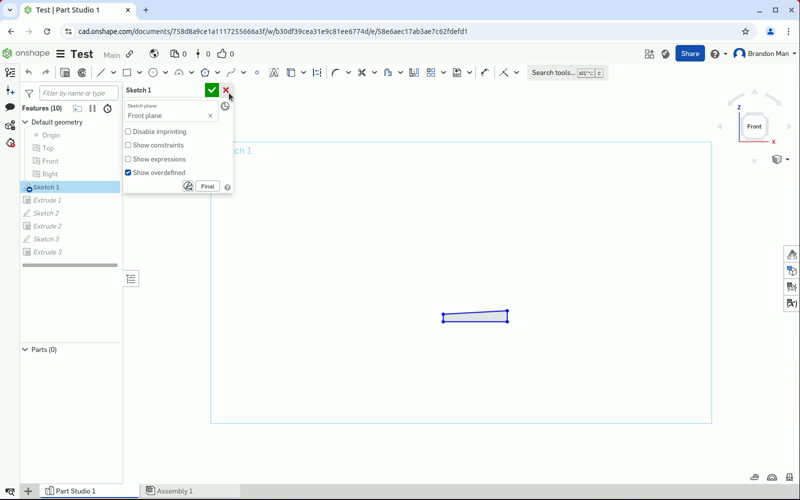
key(shift+s)
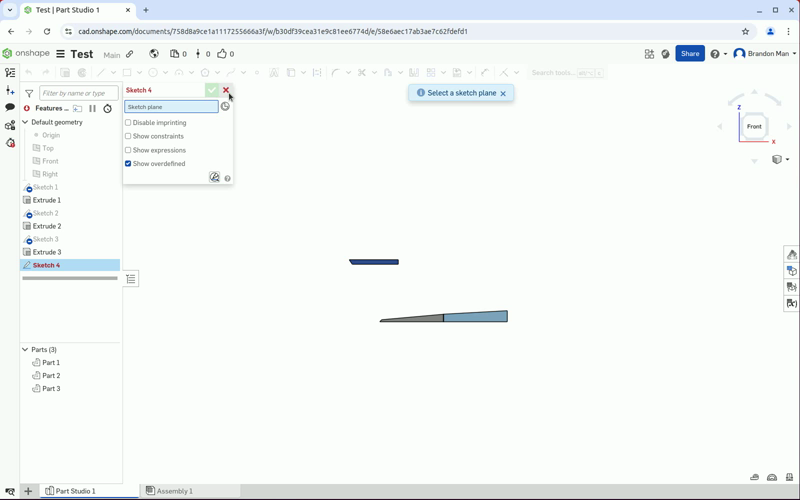
mouse_move(73, 163)
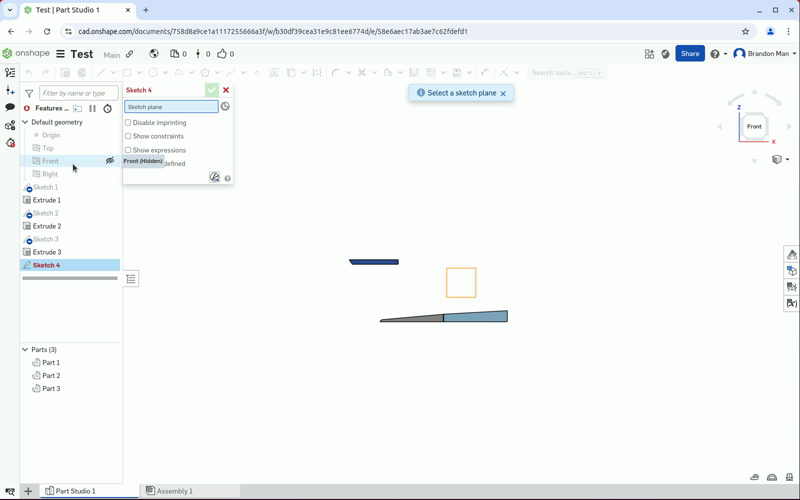
click(73, 163)
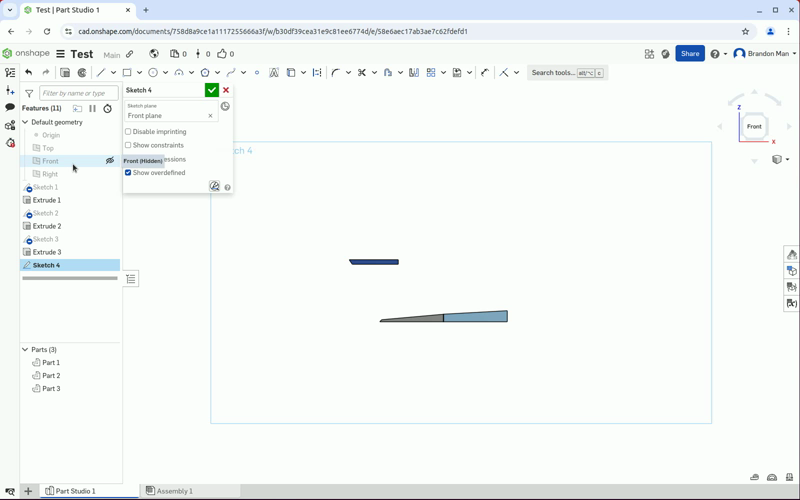
mouse_move(73, 352)
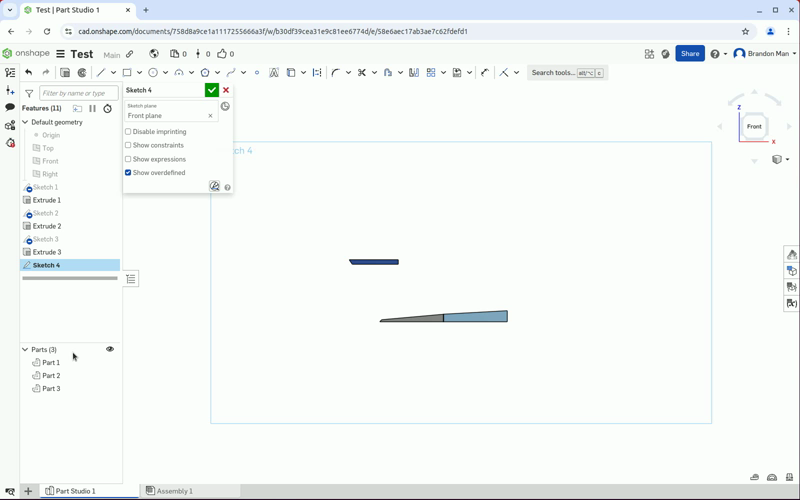
key(y)
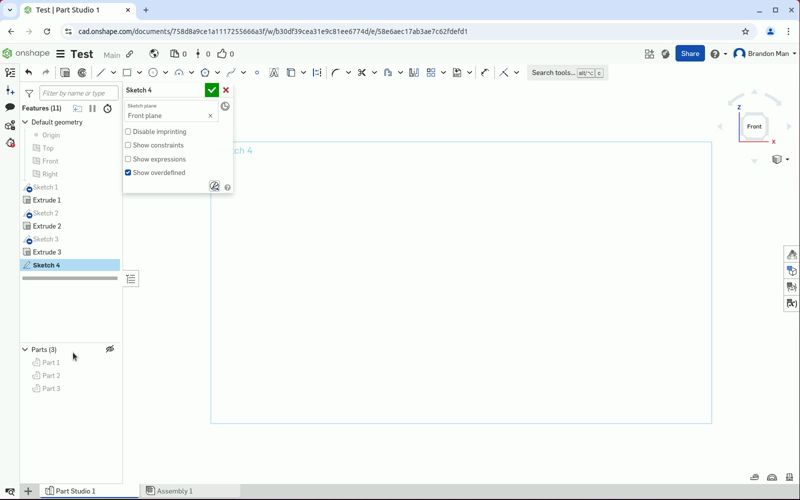
key(l)
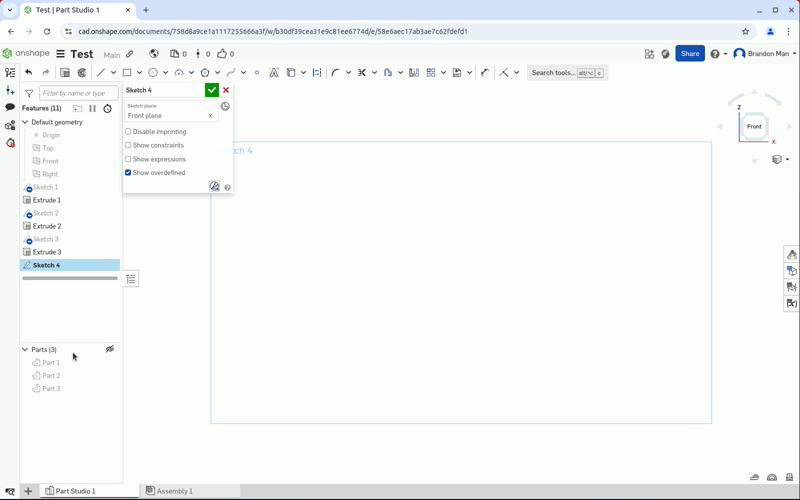
key_down(shift)
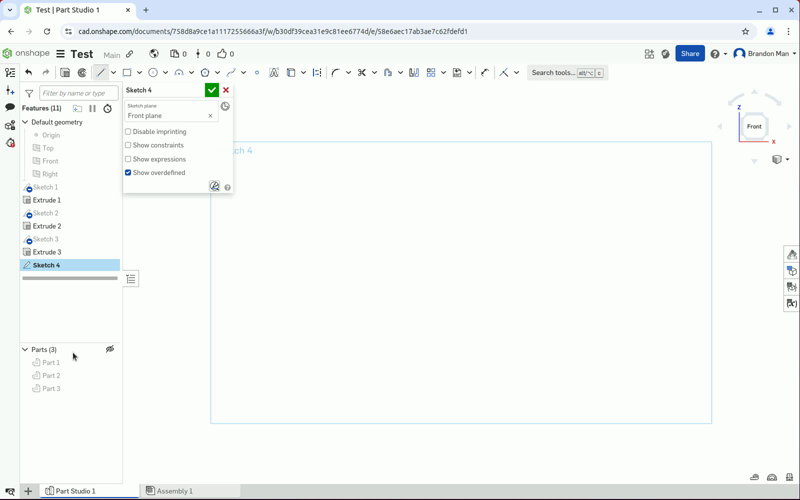
mouse_move(397, 264)
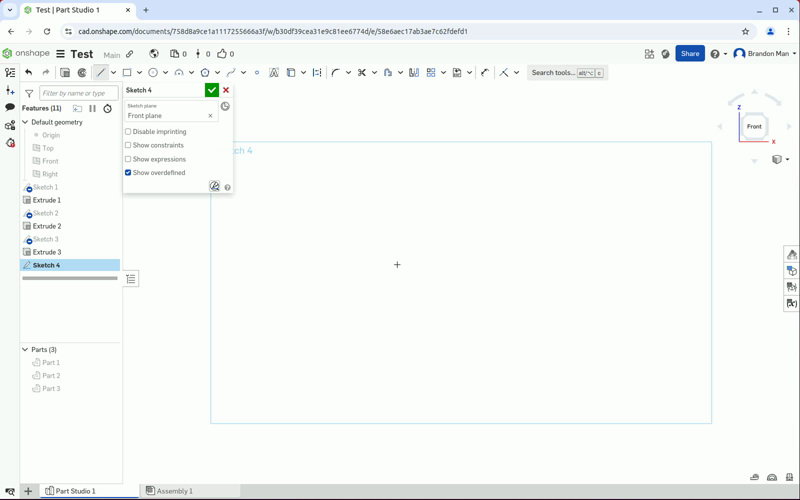
click(397, 264)
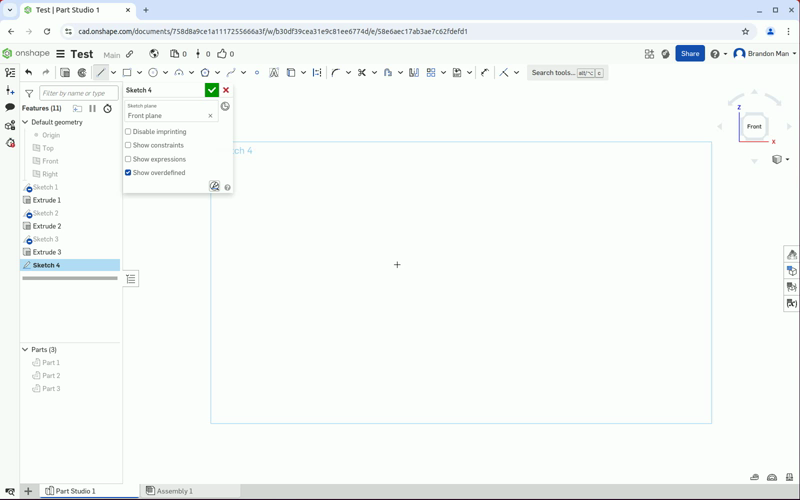
key_up(shift)
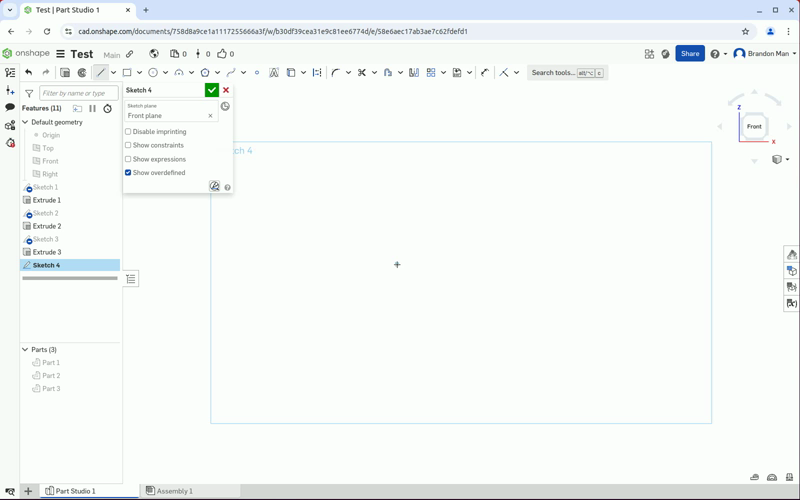
key_down(shift)
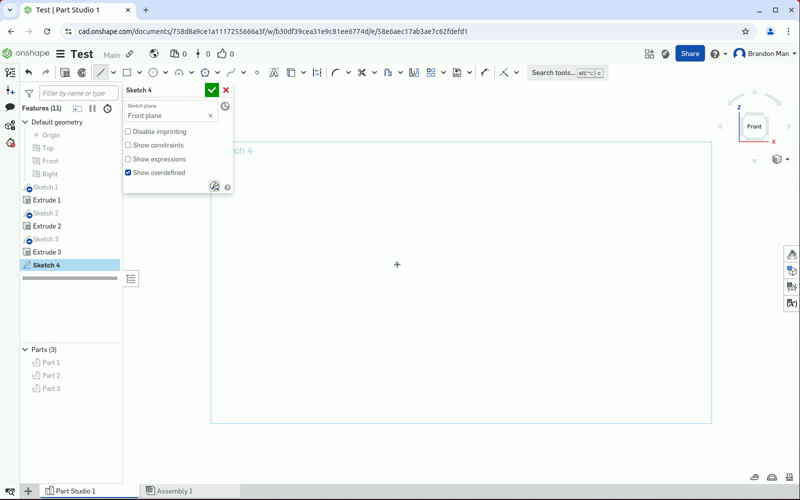
mouse_move(558, 264)
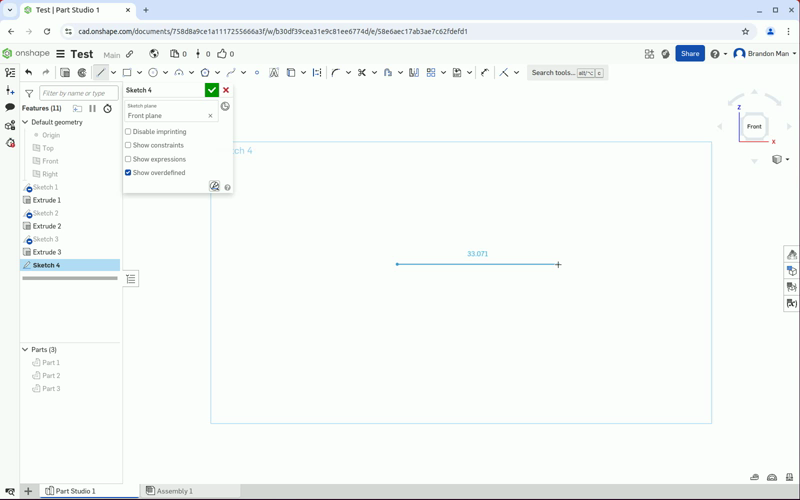
click(558, 264)
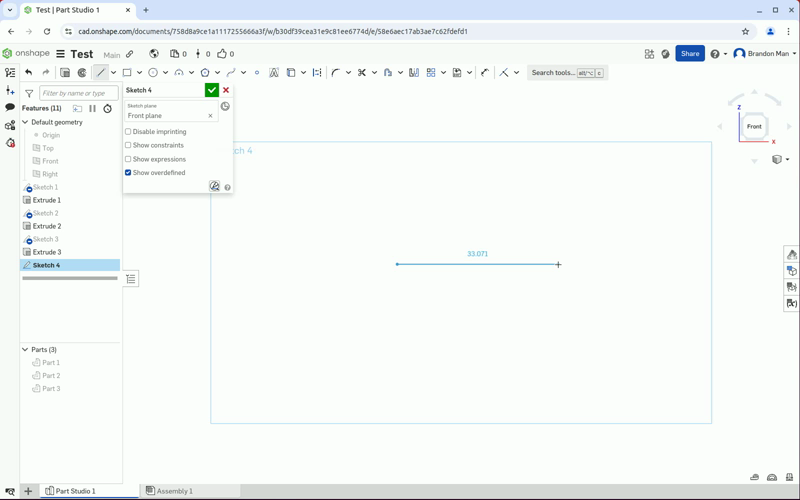
key_up(shift)
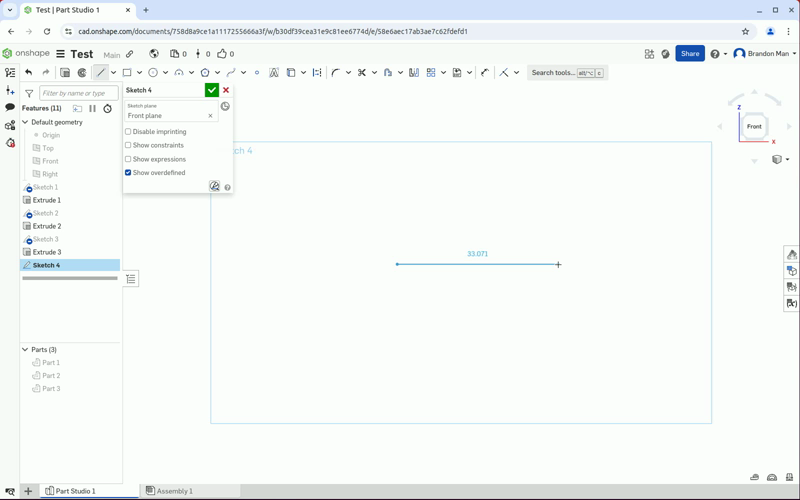
key_down(shift)
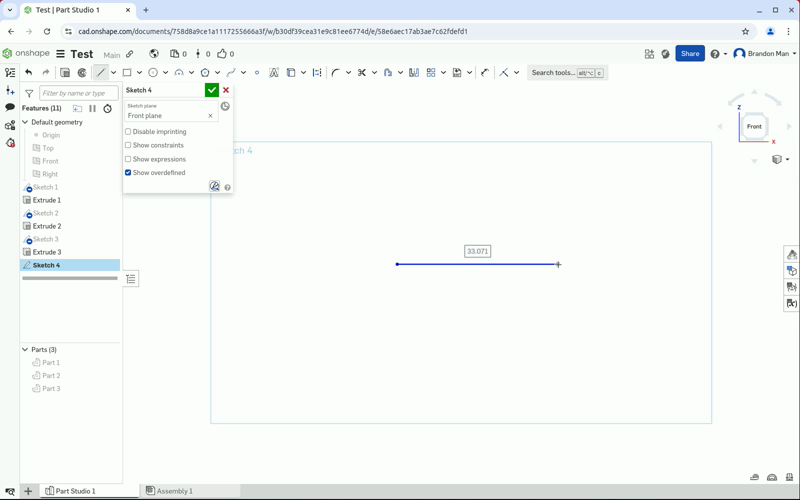
mouse_move(588, 264)
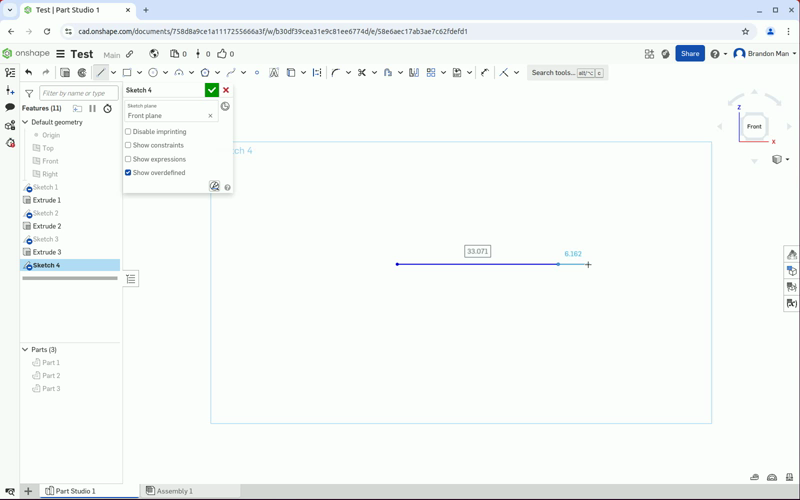
mouse_move(572, 260)
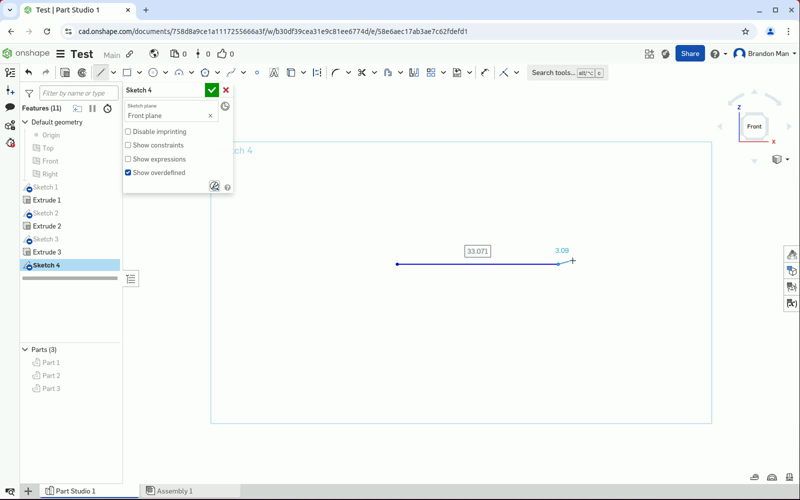
click(572, 260)
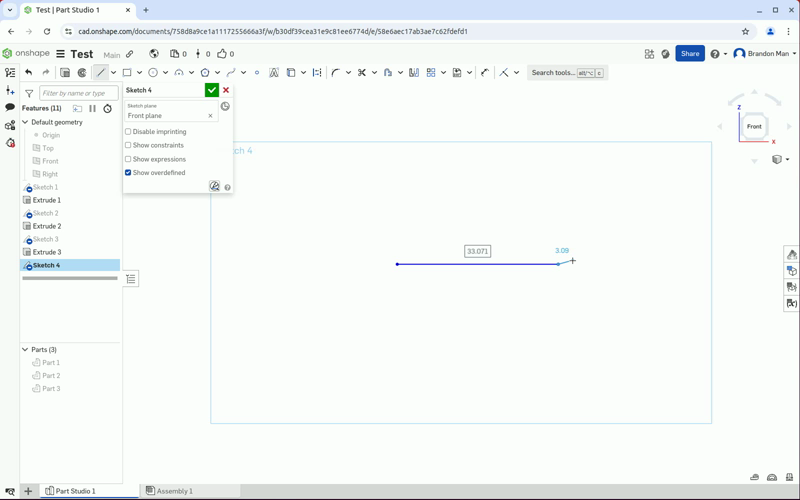
key_up(shift)
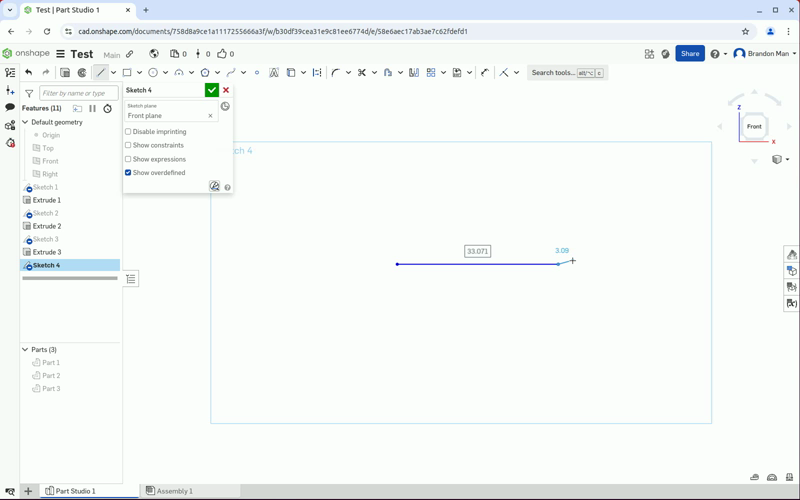
key_down(shift)
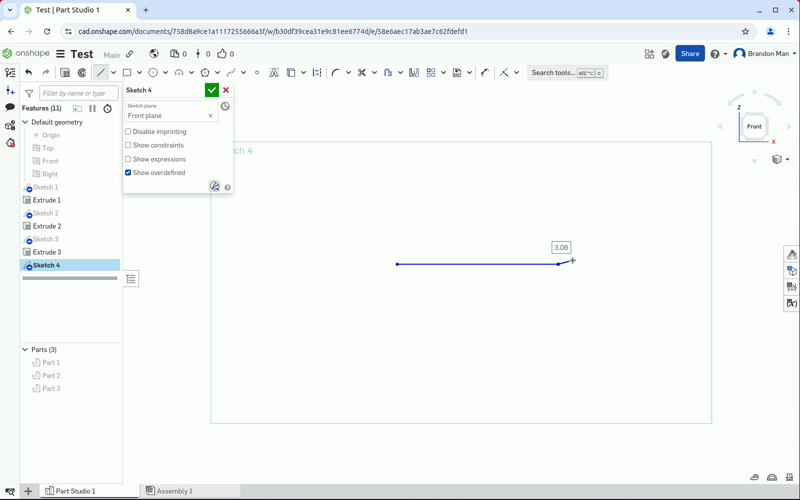
mouse_move(397, 260)
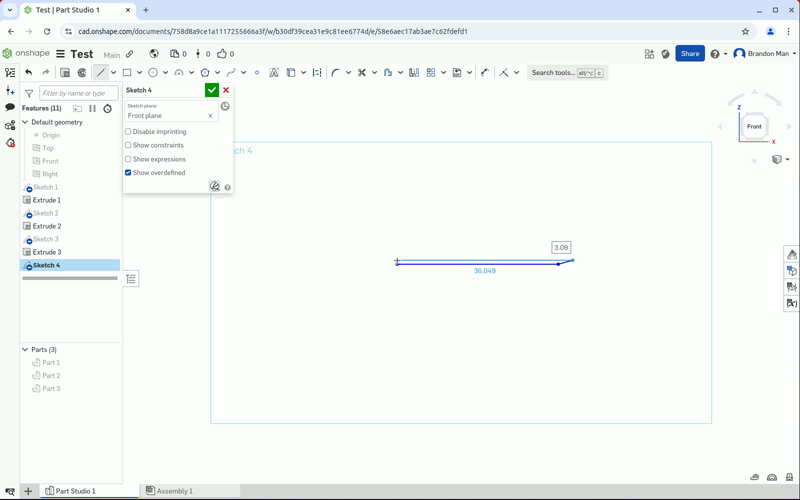
scroll(6)
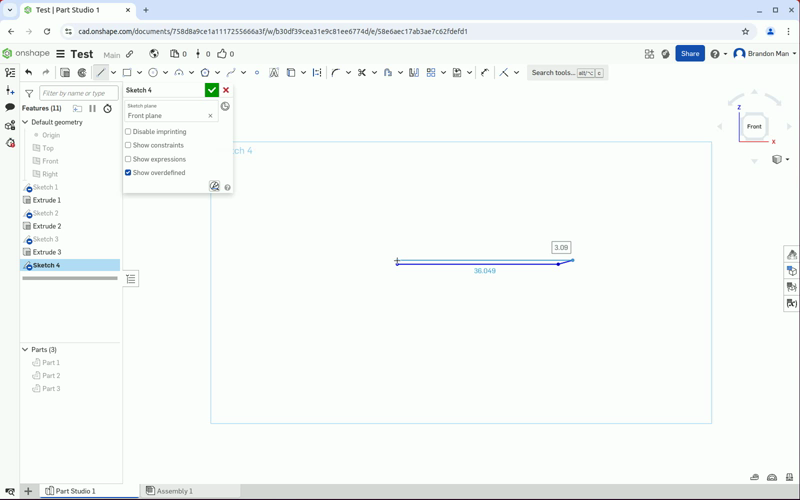
scroll(6)
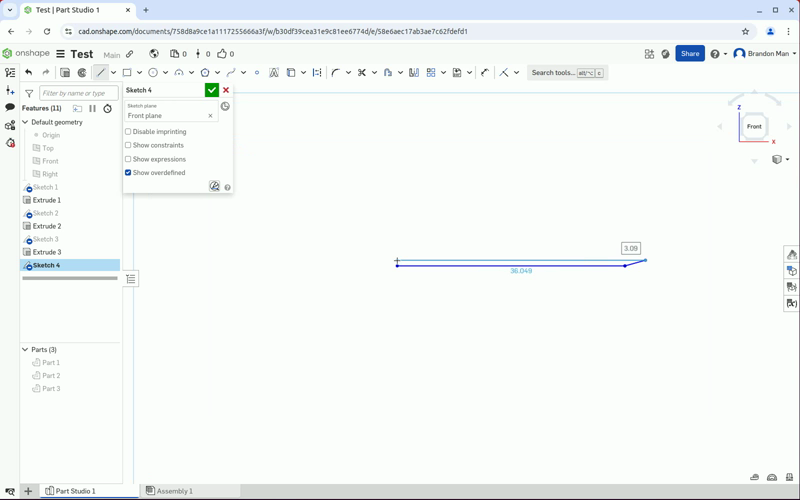
scroll(6)
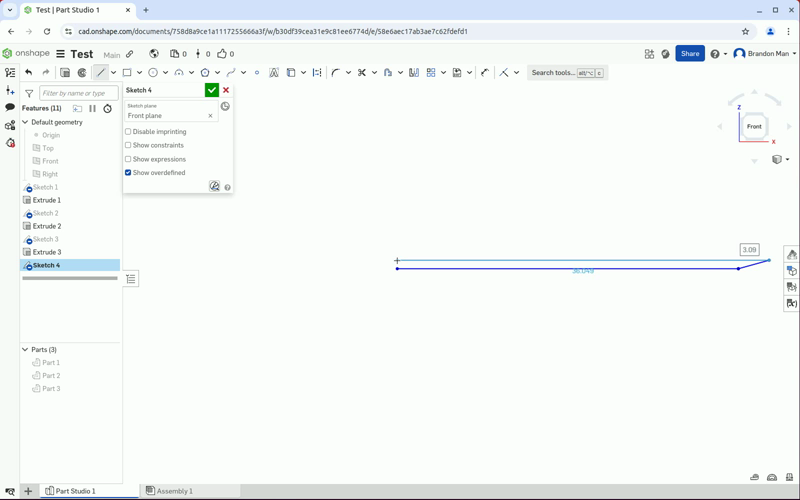
scroll(6)
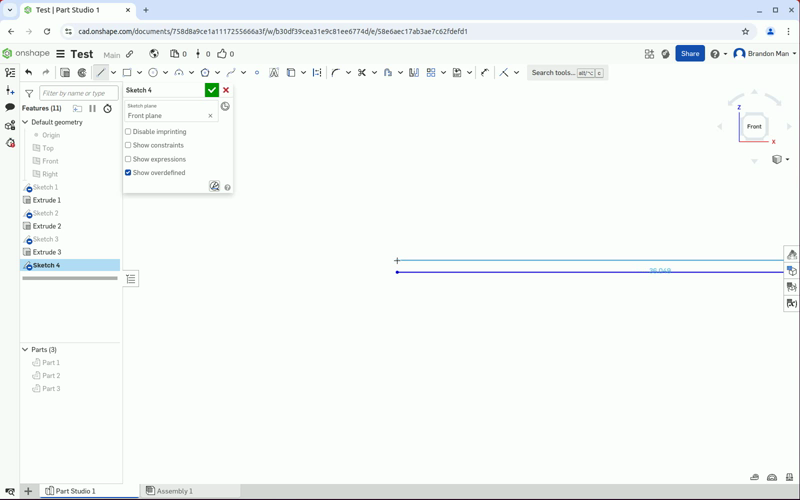
scroll(6)
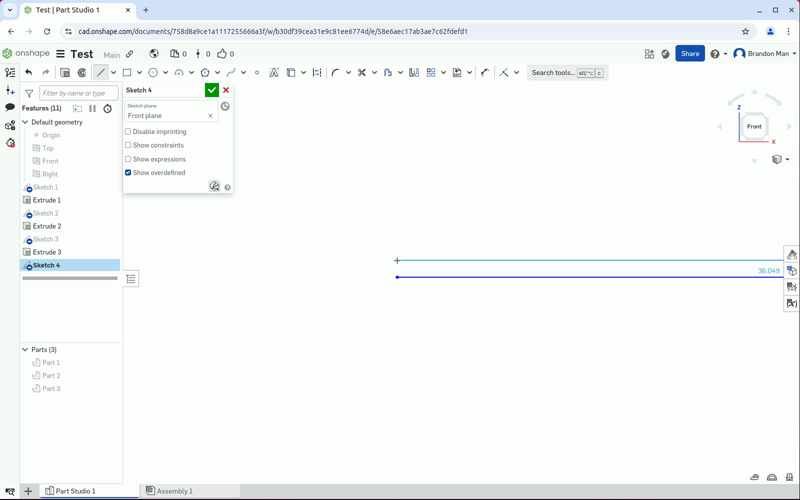
scroll(6)
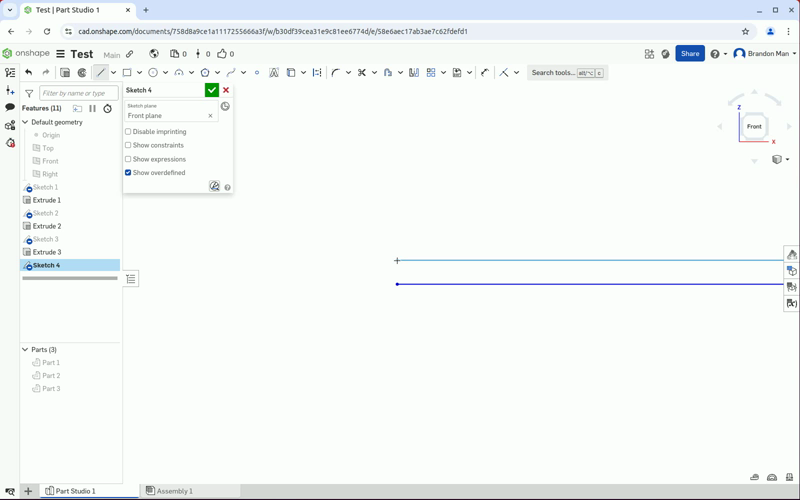
scroll(6)
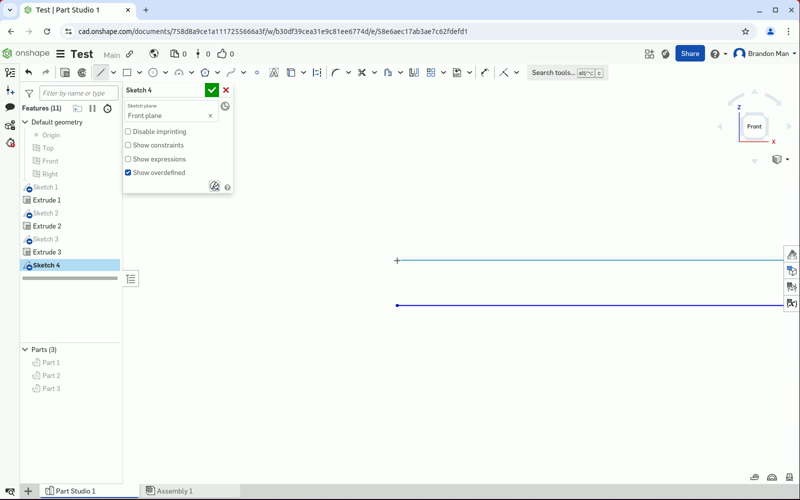
click(397, 260)
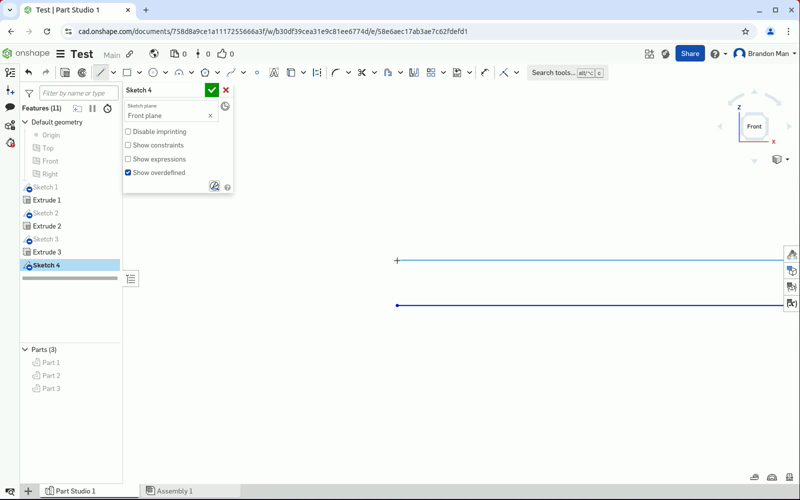
scroll(-6)
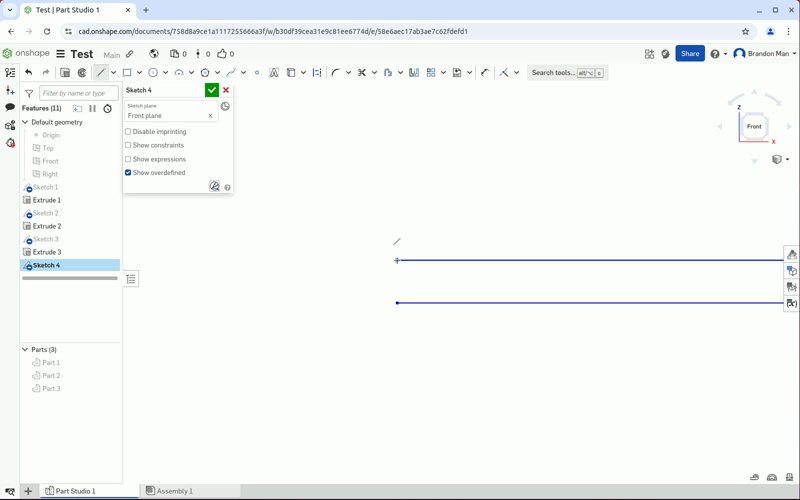
scroll(-6)
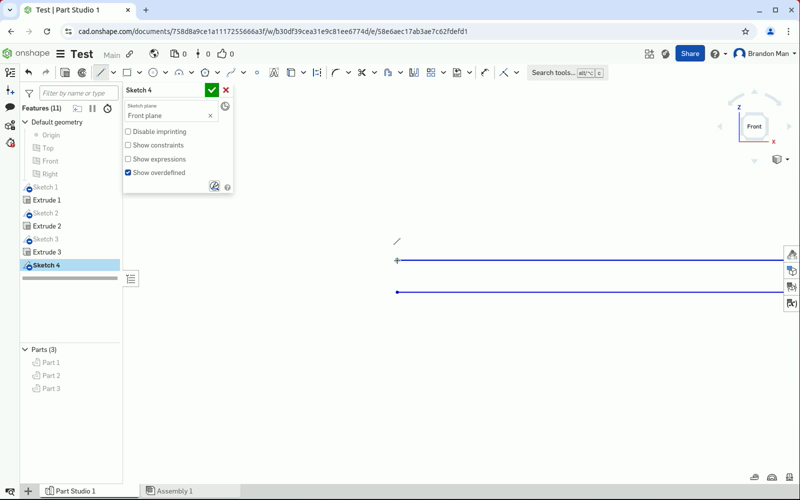
scroll(-6)
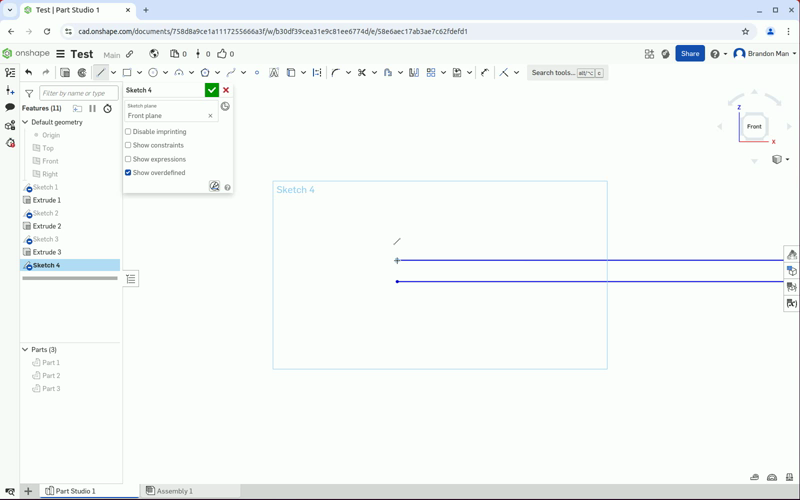
scroll(-6)
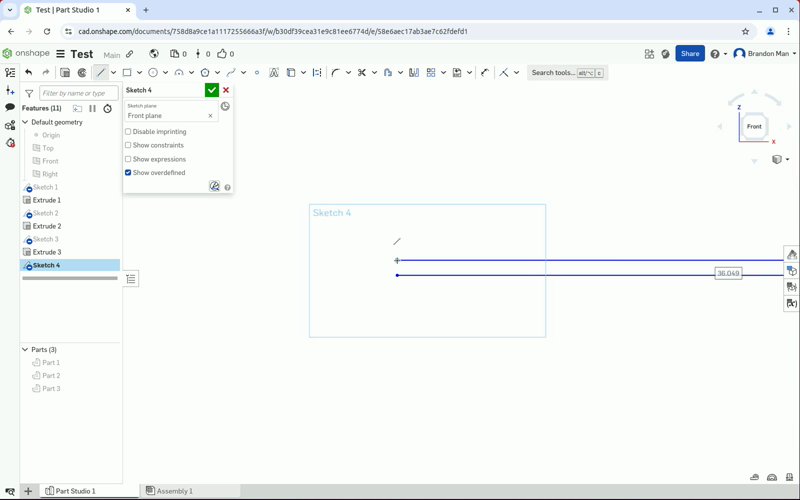
scroll(-6)
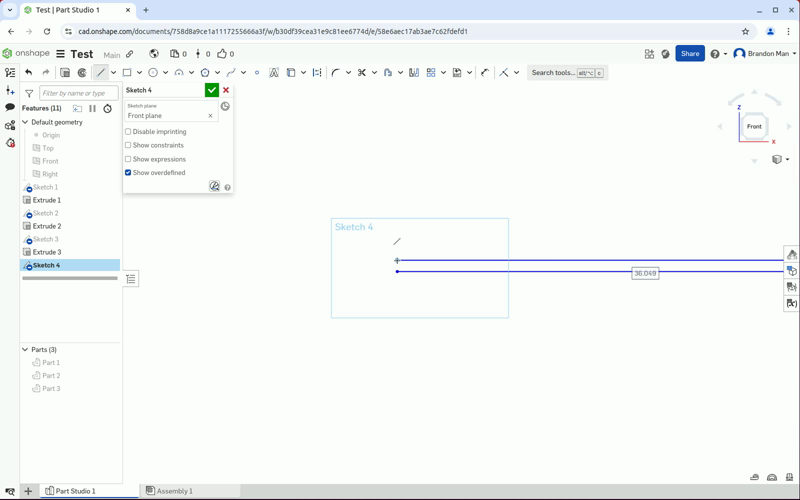
scroll(-6)
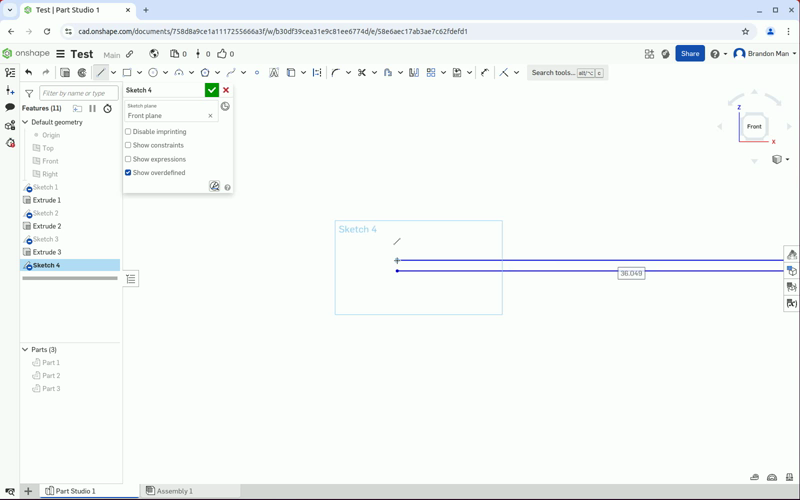
scroll(-6)
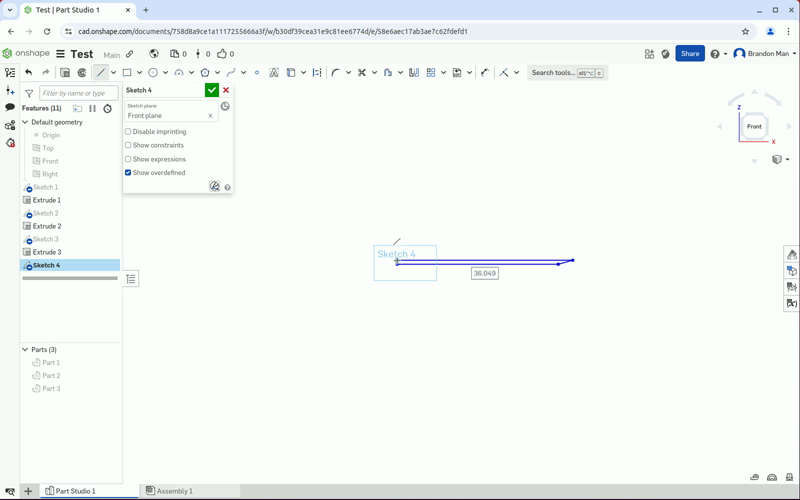
key_up(shift)
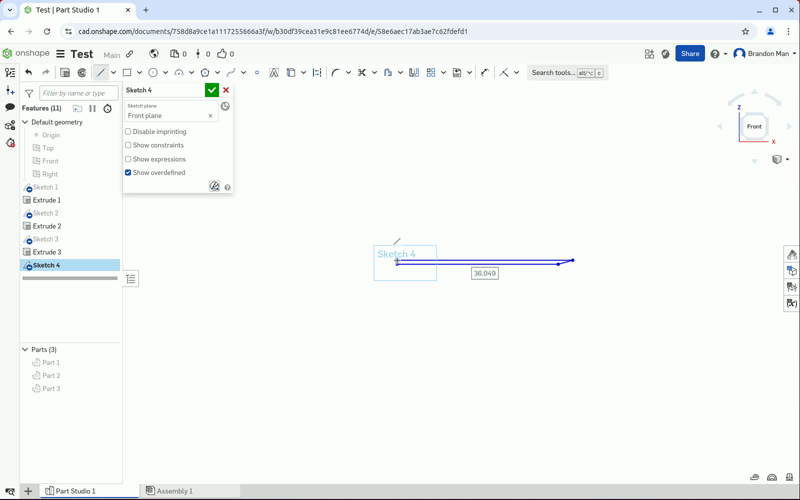
mouse_move(427, 260)
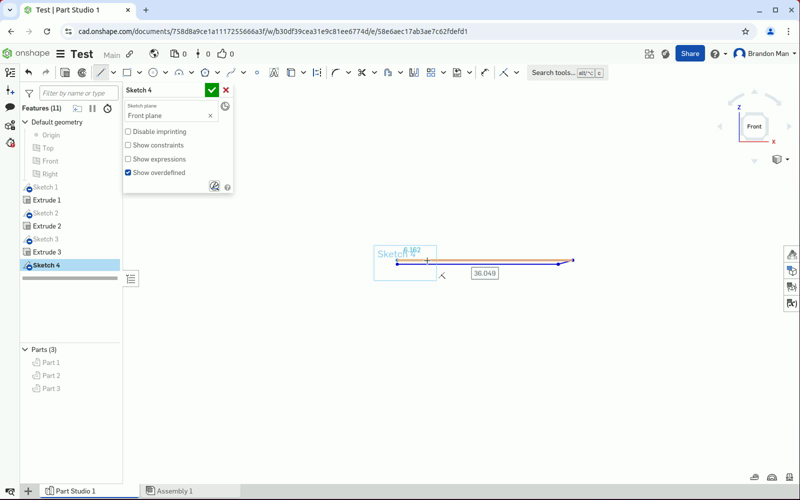
key_down(shift)
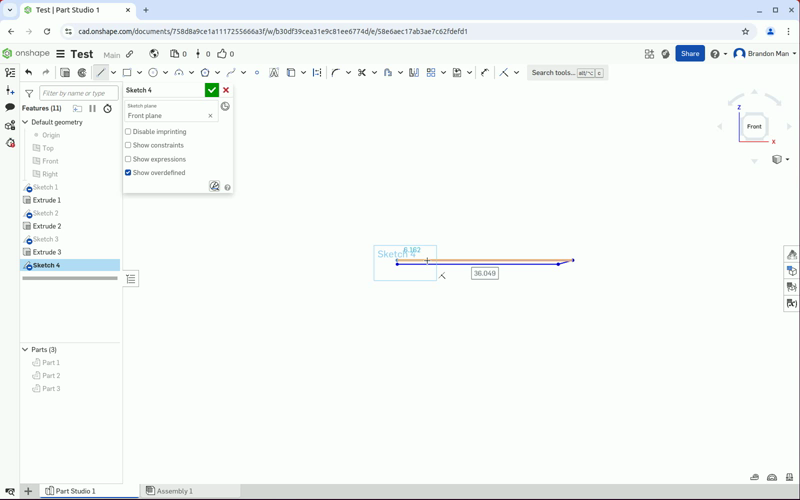
mouse_move(397, 264)
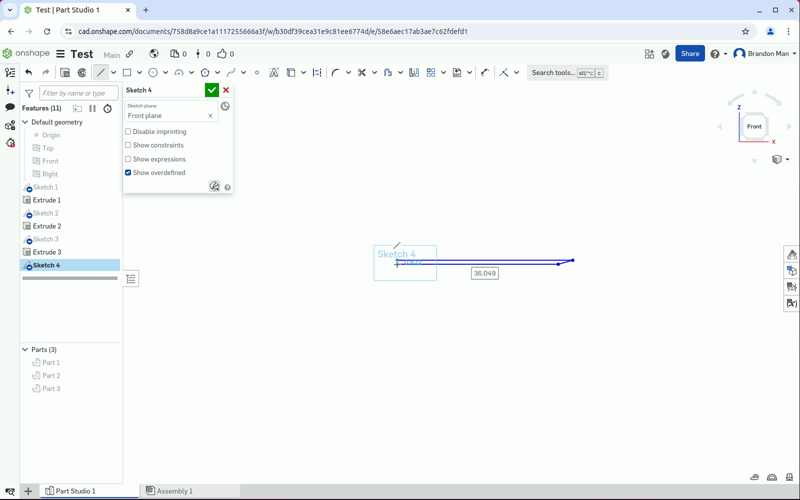
scroll(6)
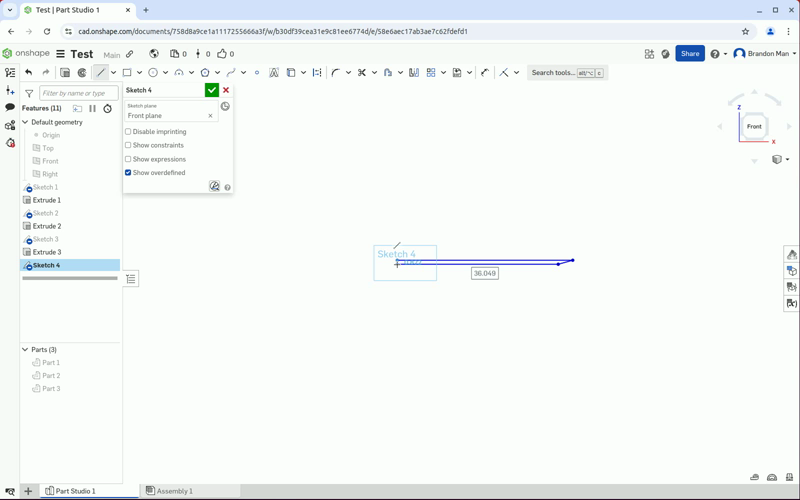
scroll(6)
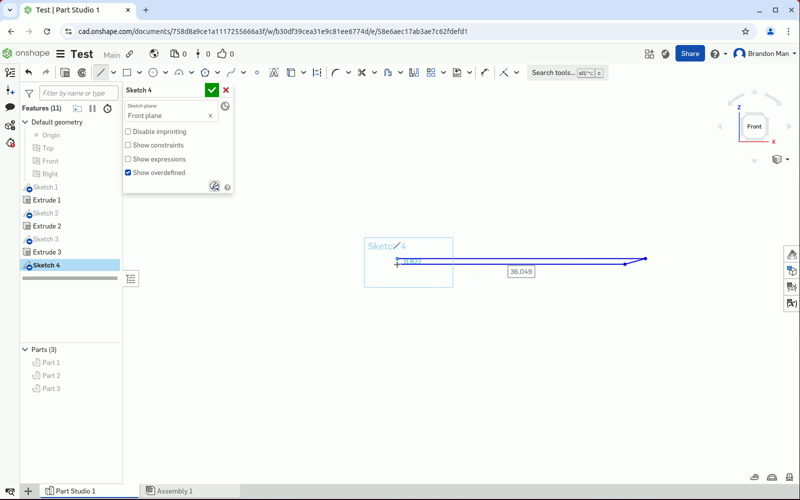
scroll(6)
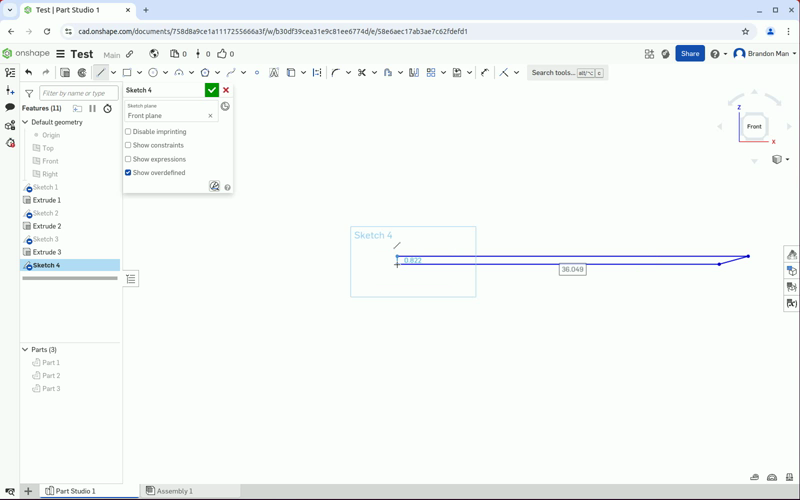
scroll(6)
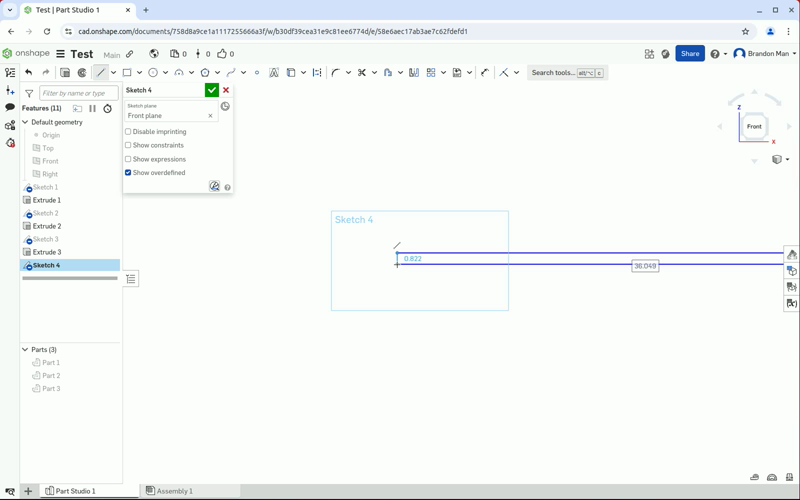
scroll(6)
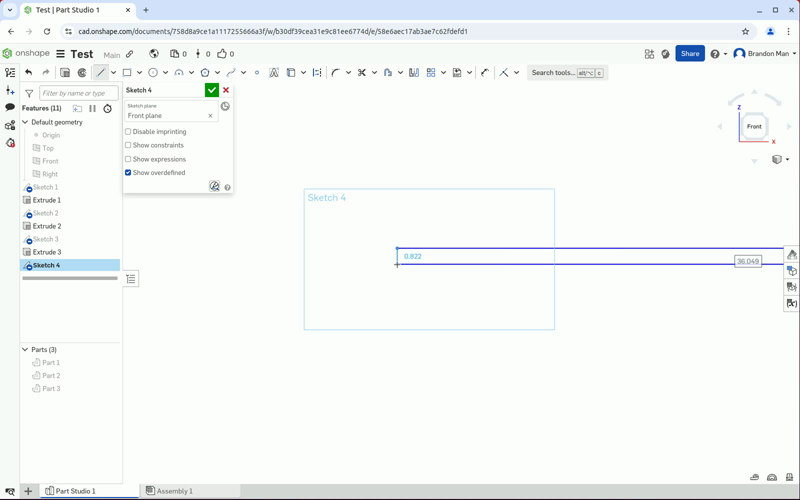
scroll(6)
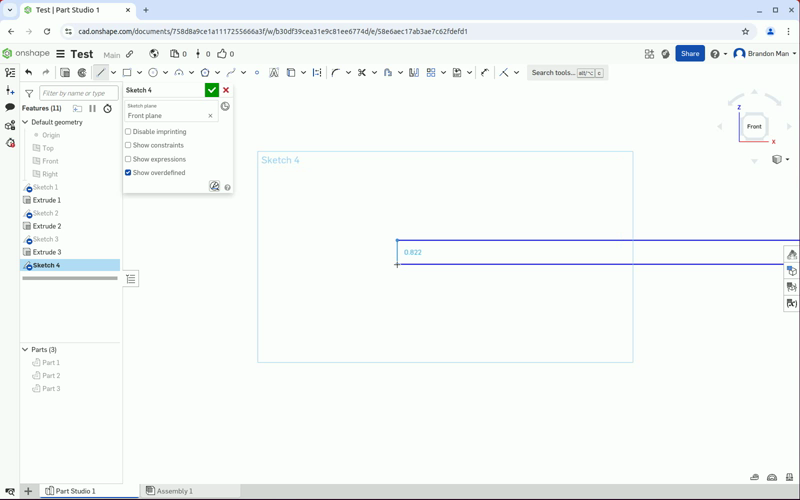
scroll(6)
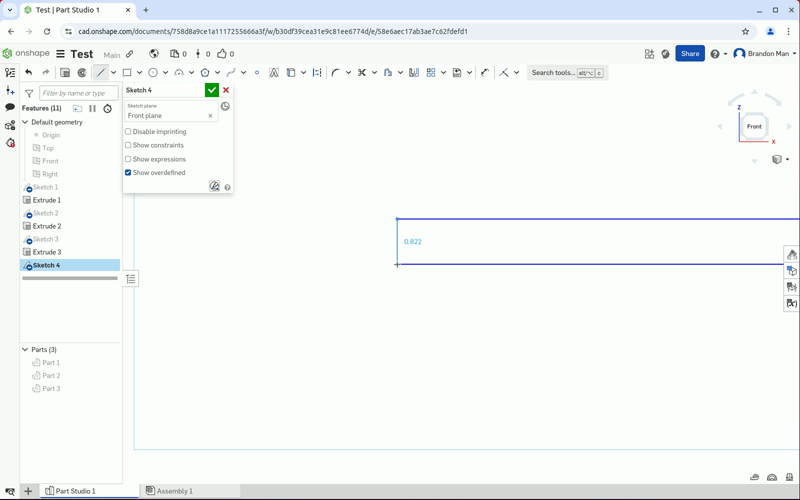
key_up(shift)
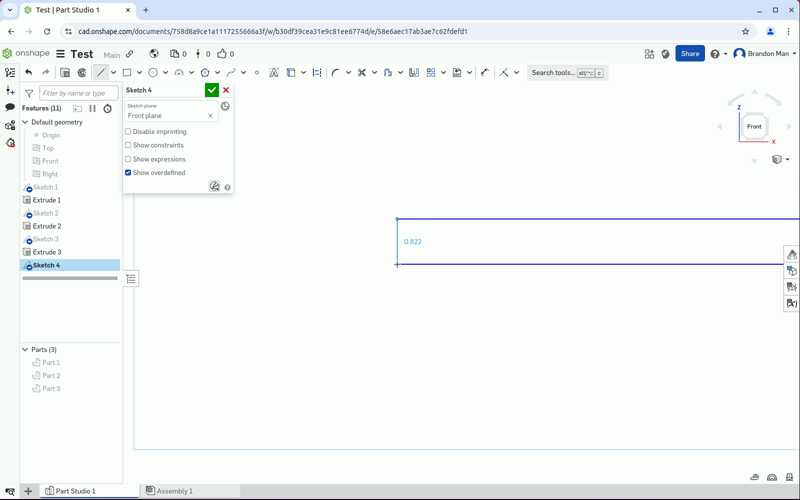
click(397, 264)
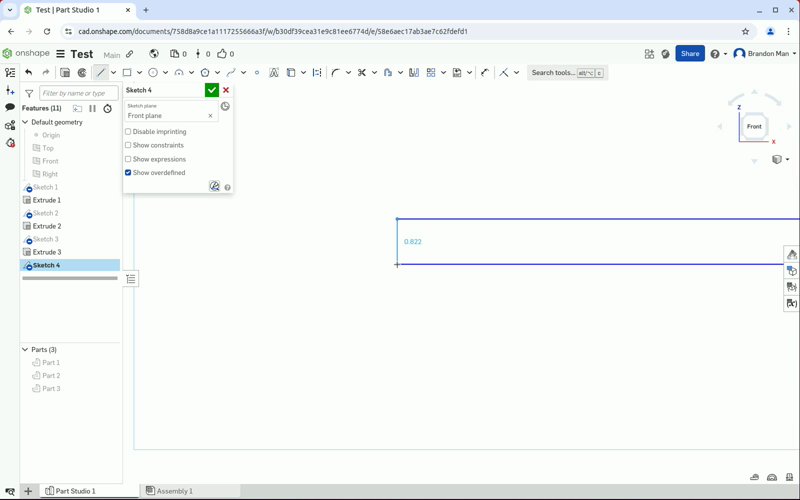
scroll(-6)
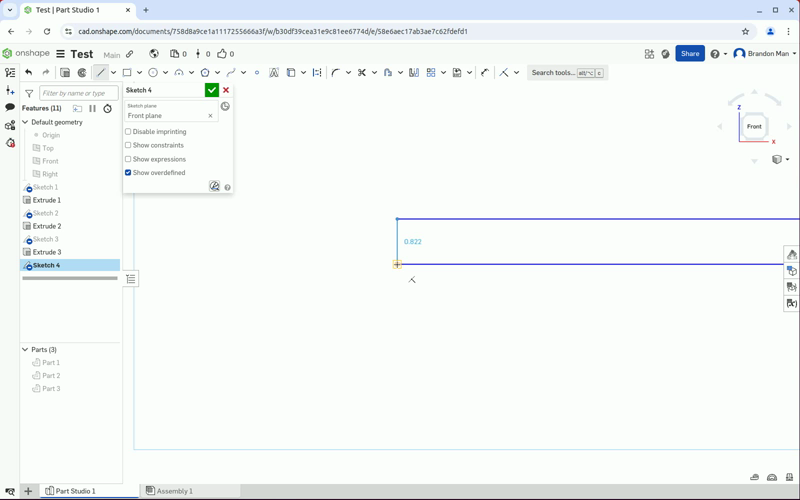
scroll(-6)
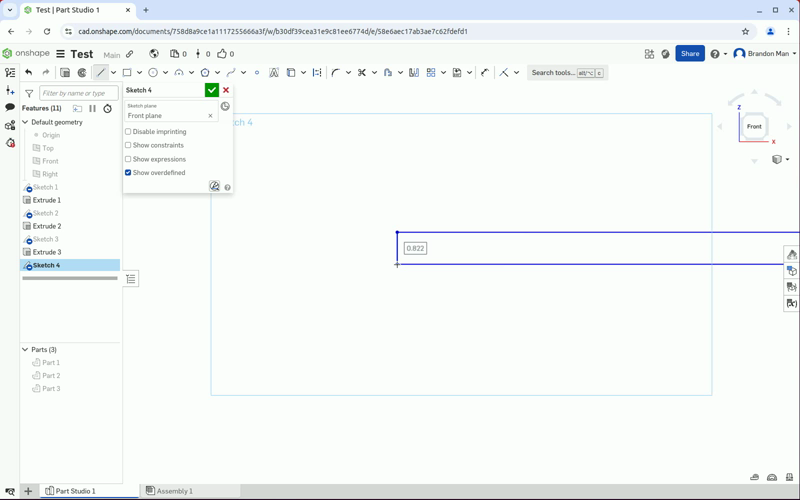
scroll(-6)
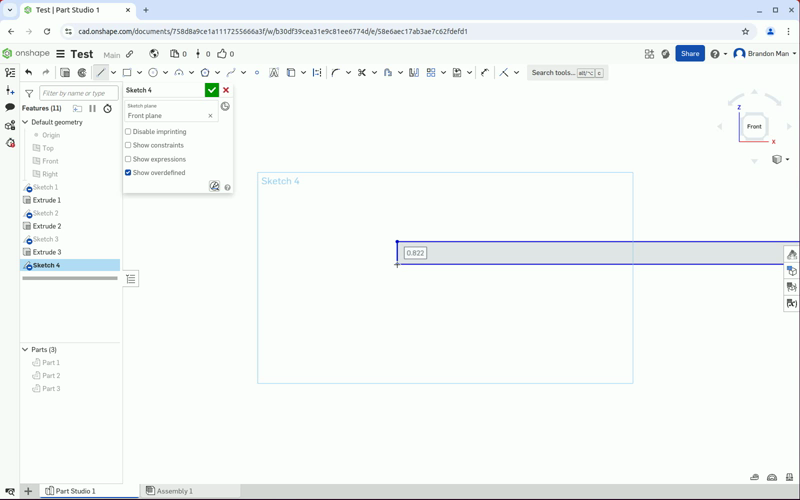
scroll(-6)
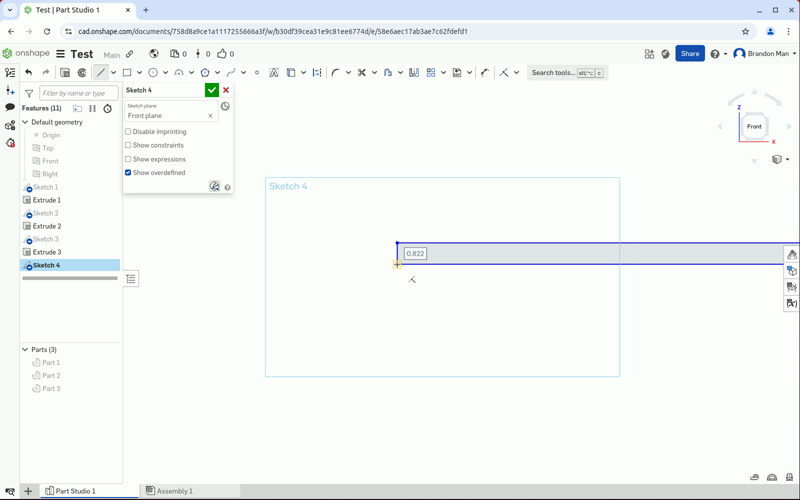
scroll(-6)
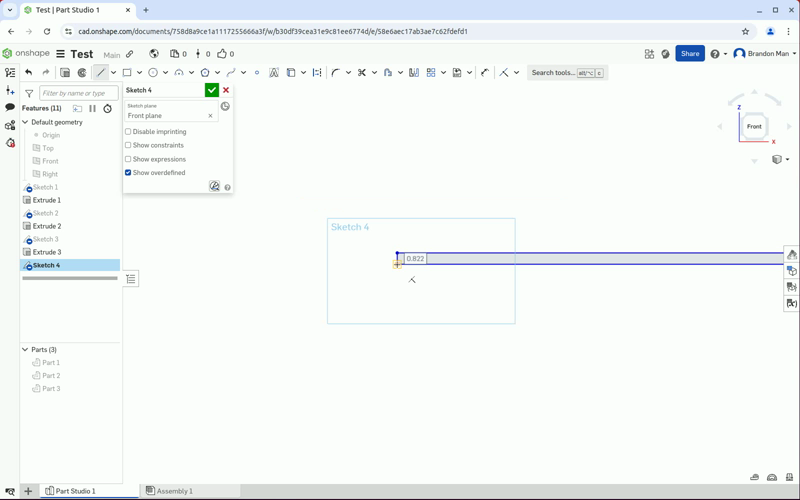
scroll(-6)
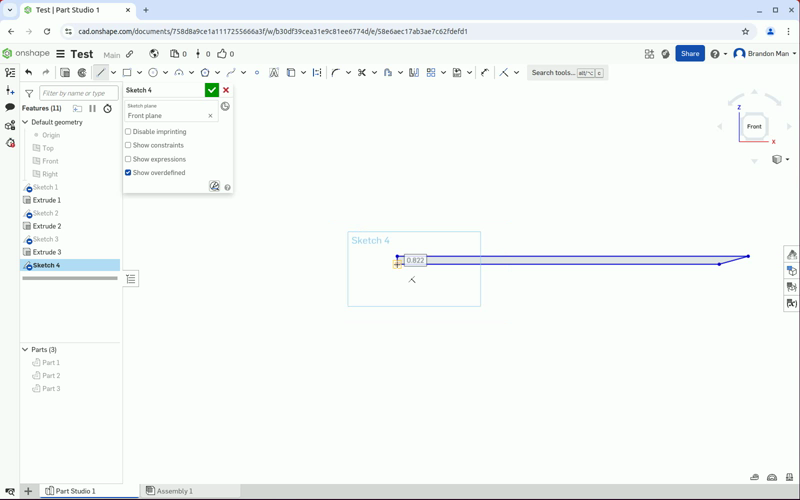
scroll(-6)
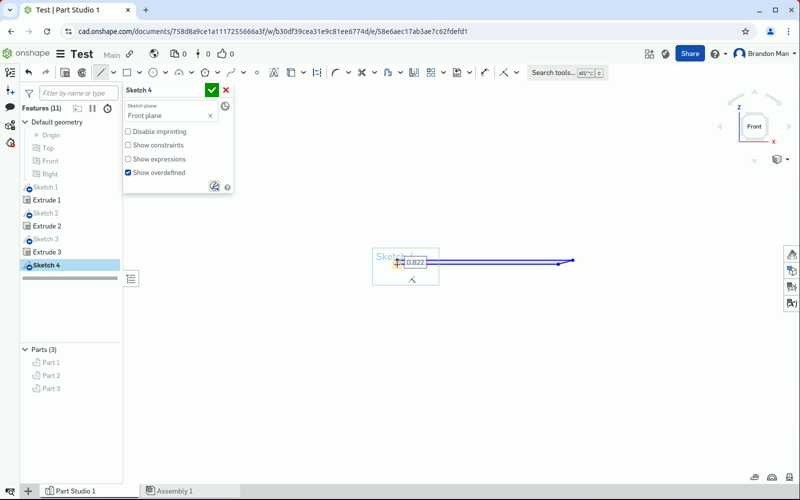
key(esc)
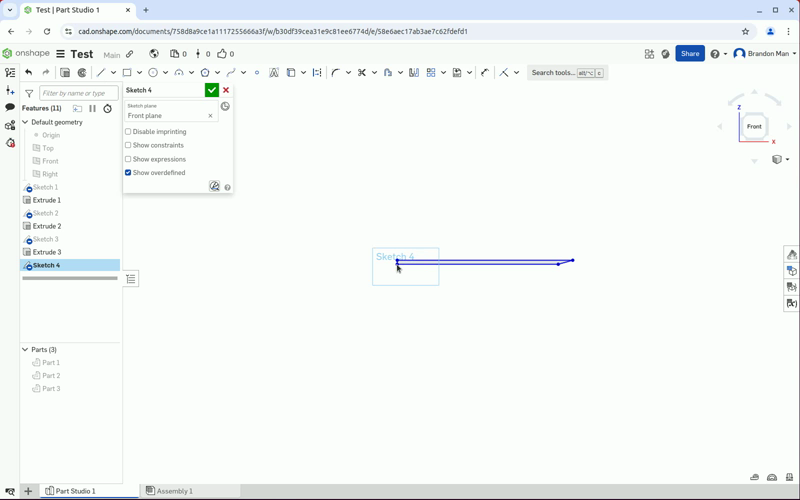
mouse_move(436, 263)
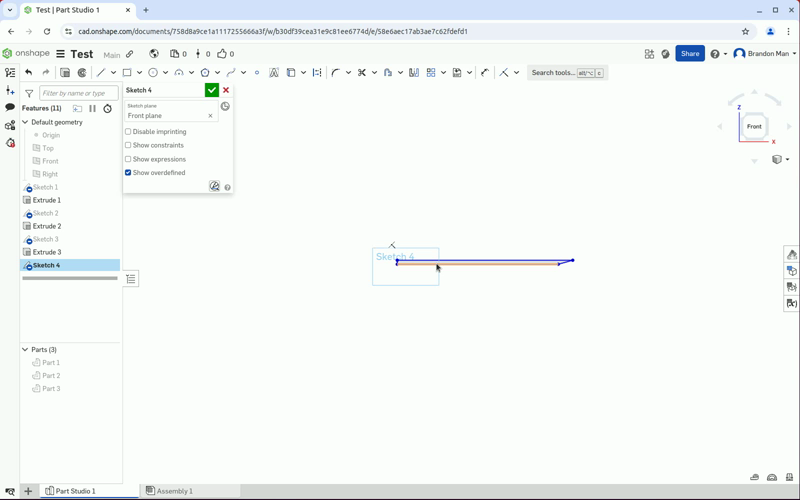
scroll(6)
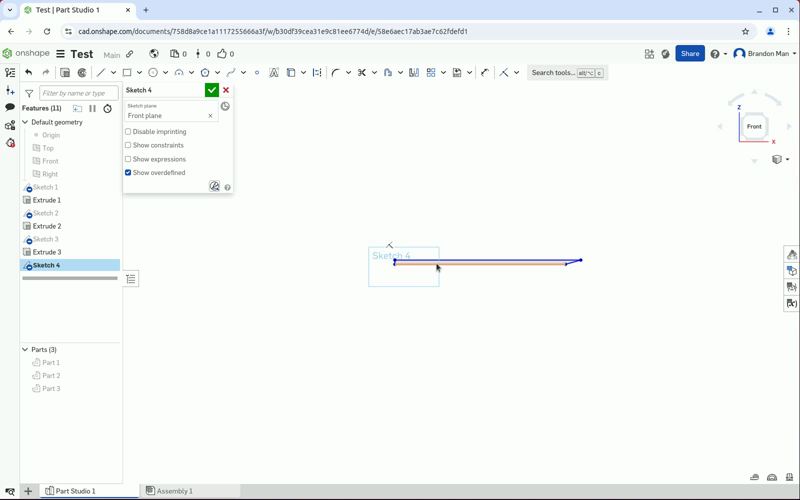
scroll(6)
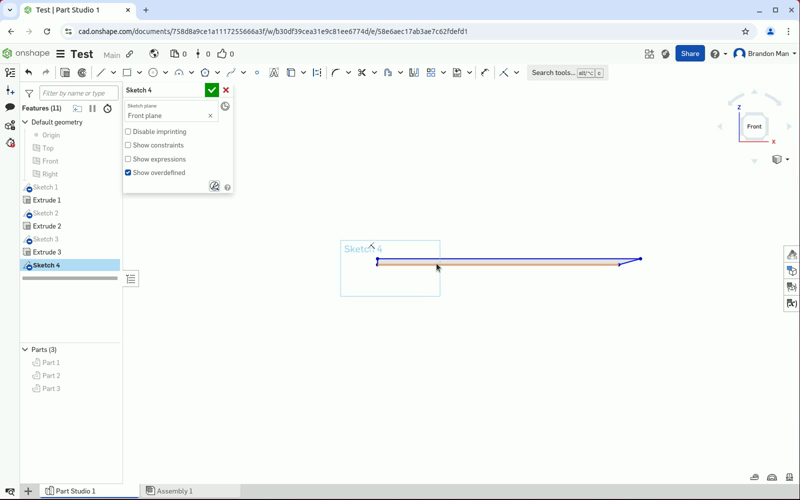
scroll(6)
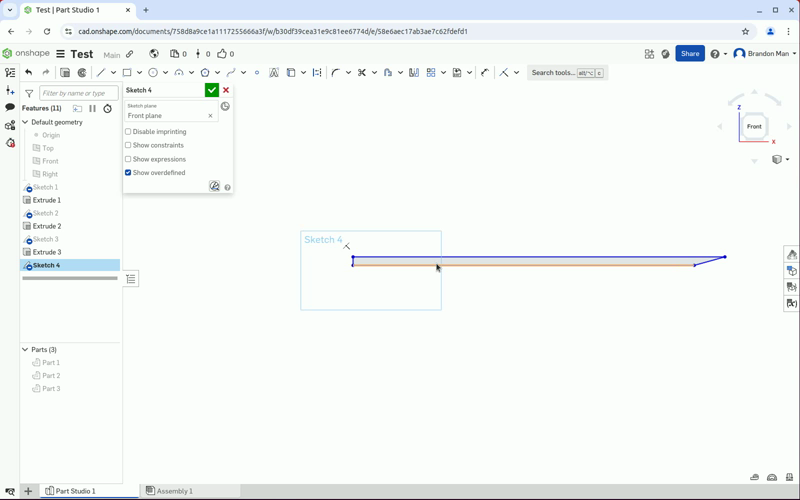
scroll(6)
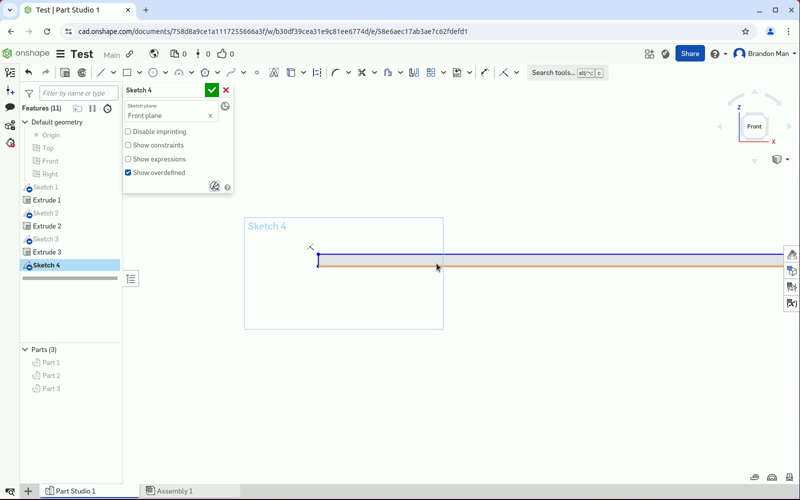
scroll(6)
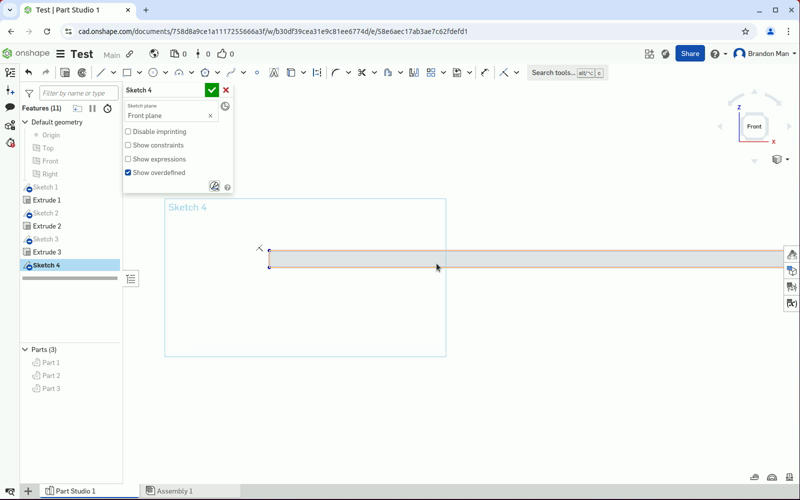
scroll(6)
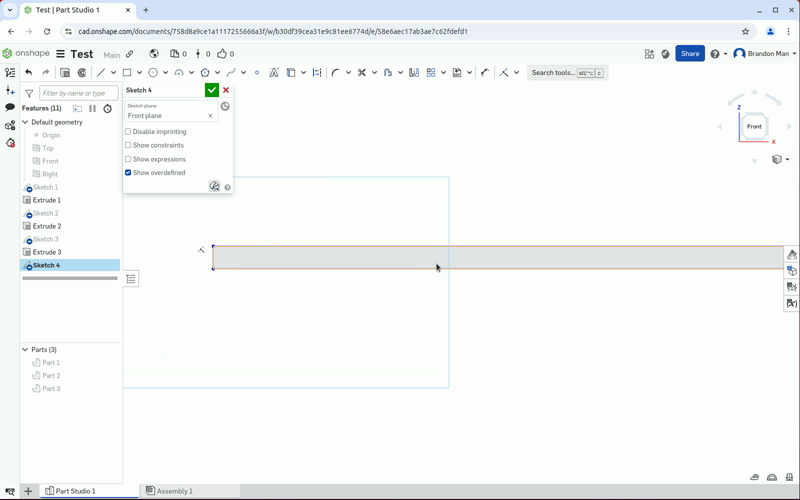
scroll(6)
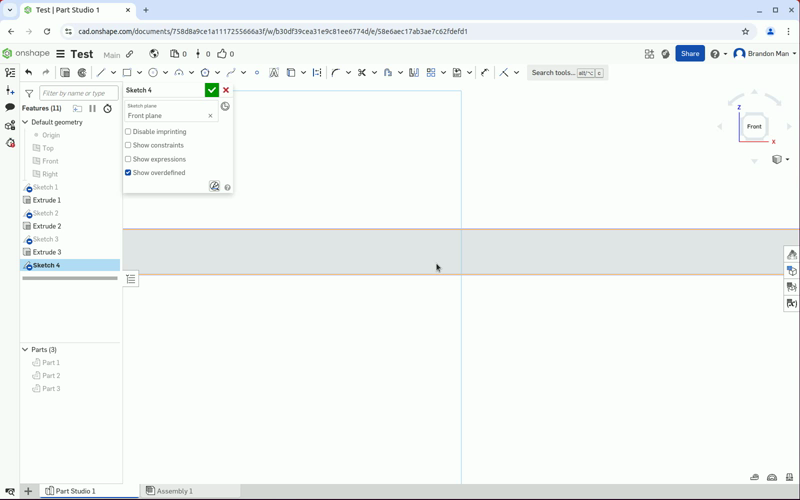
click(436, 263)
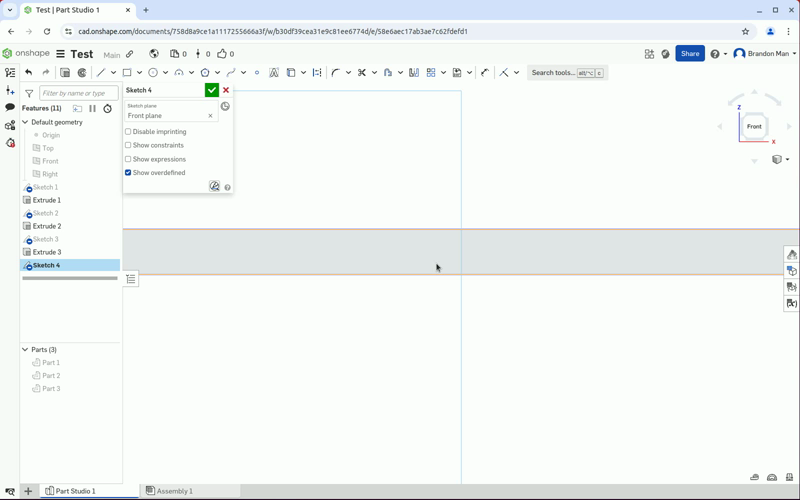
scroll(-6)
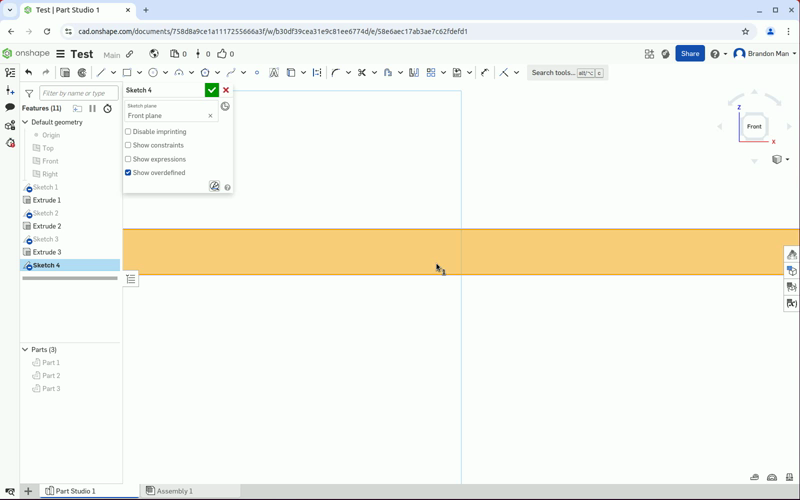
scroll(-6)
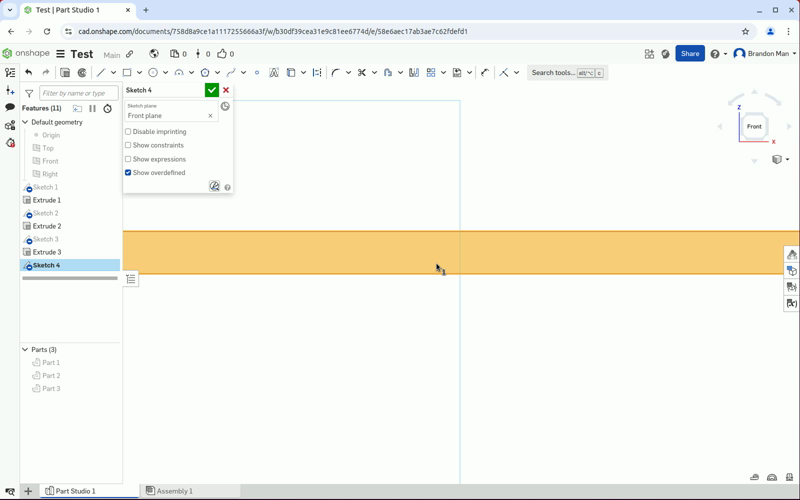
scroll(-6)
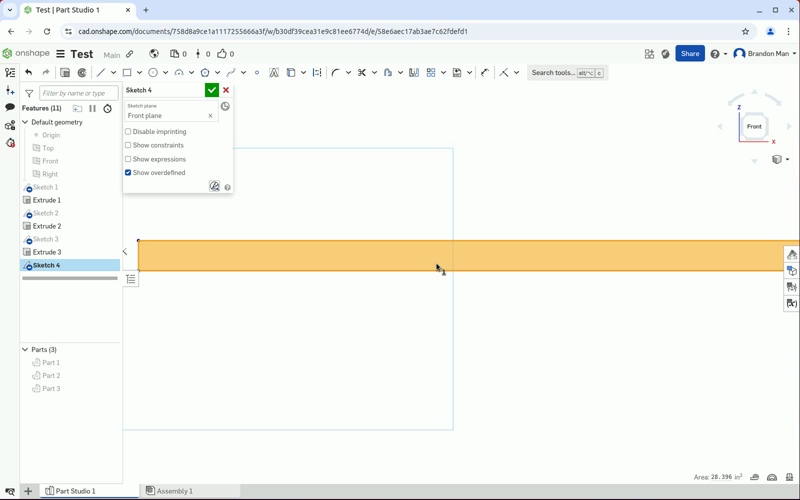
scroll(-6)
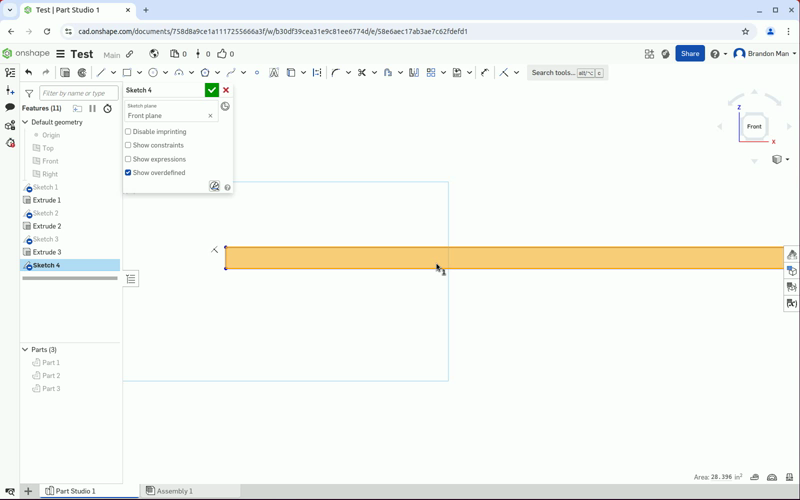
scroll(-6)
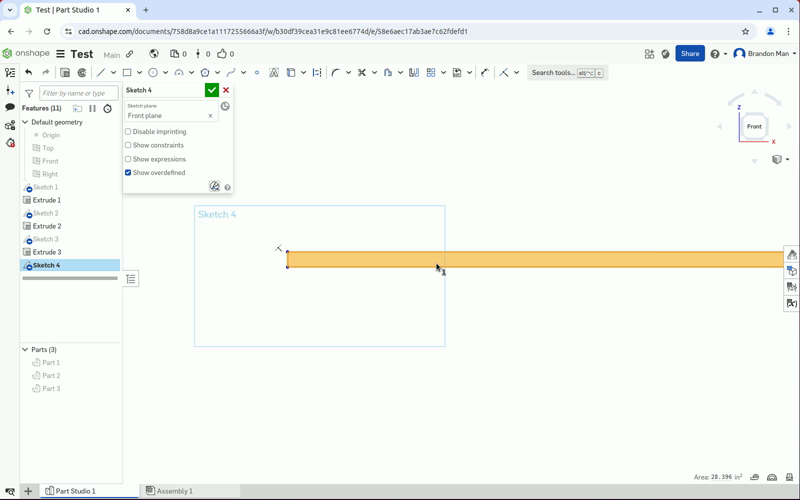
scroll(-6)
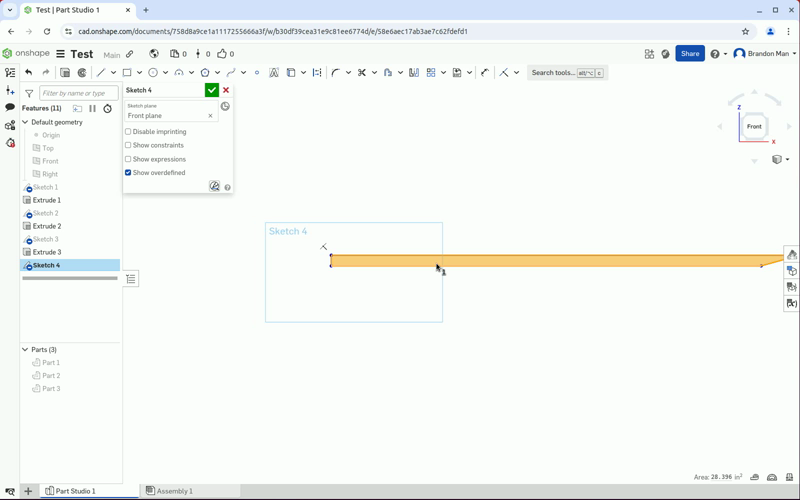
scroll(-6)
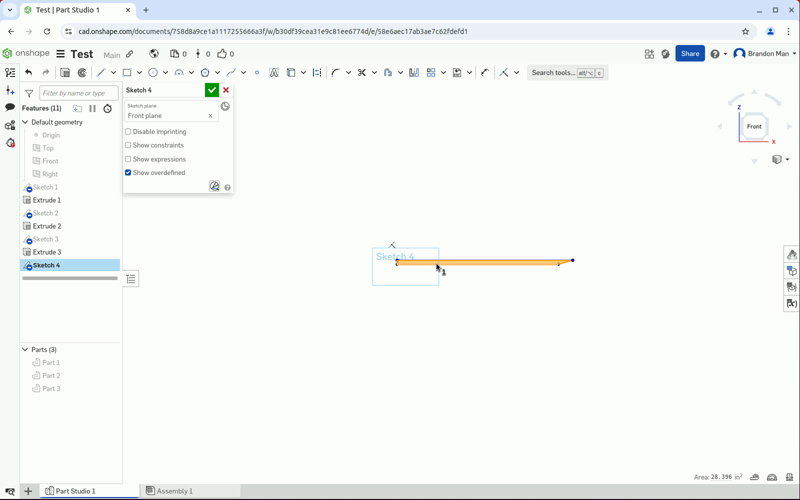
mouse_move(73, 352)
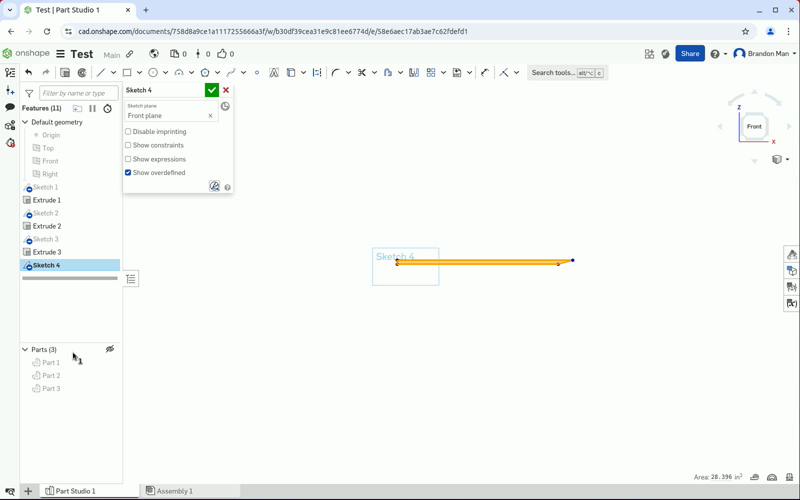
key(shift+y)
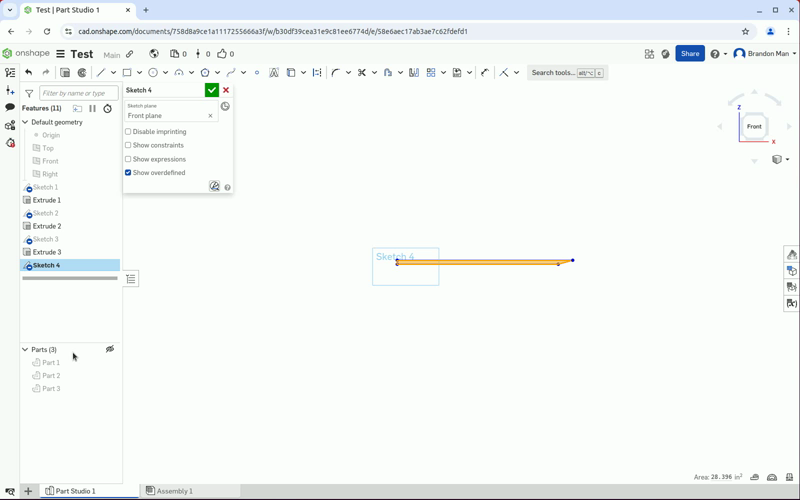
key(shift+e)
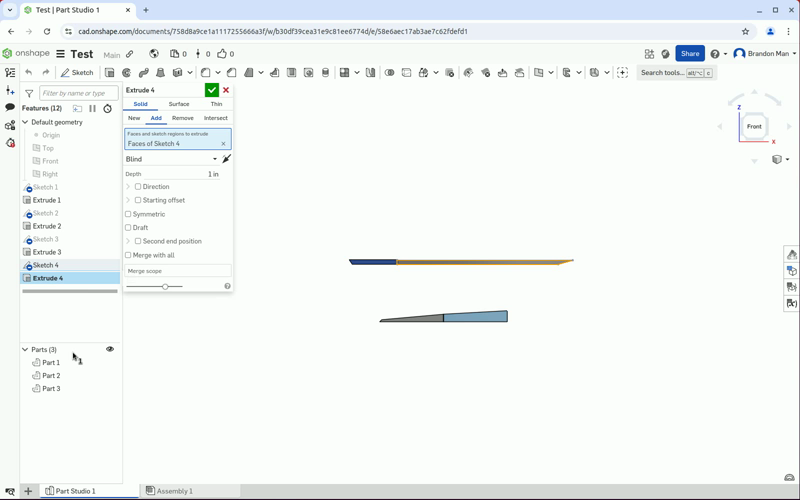
mouse_move(143, 106)
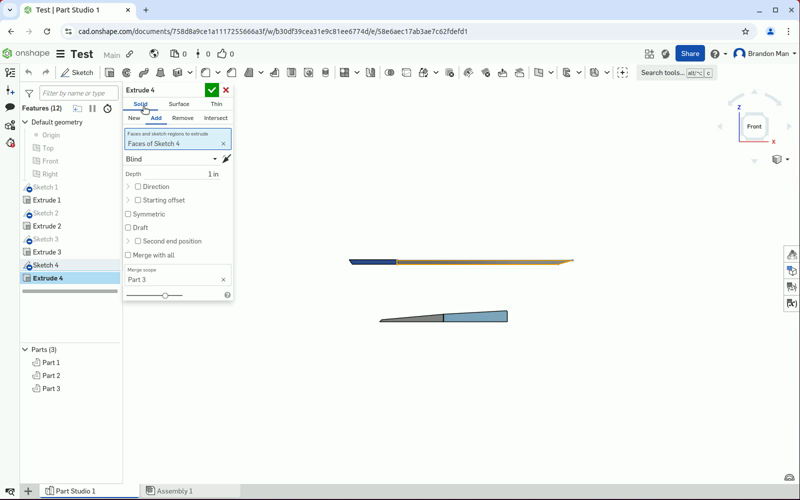
click(143, 106)
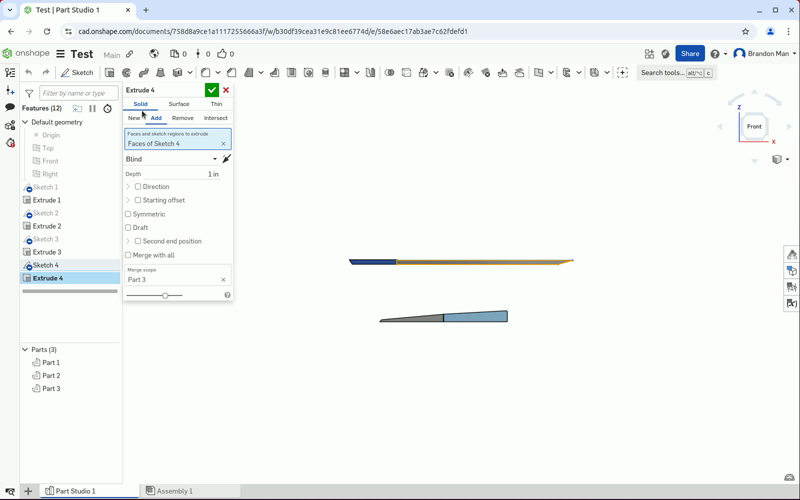
mouse_move(137, 120)
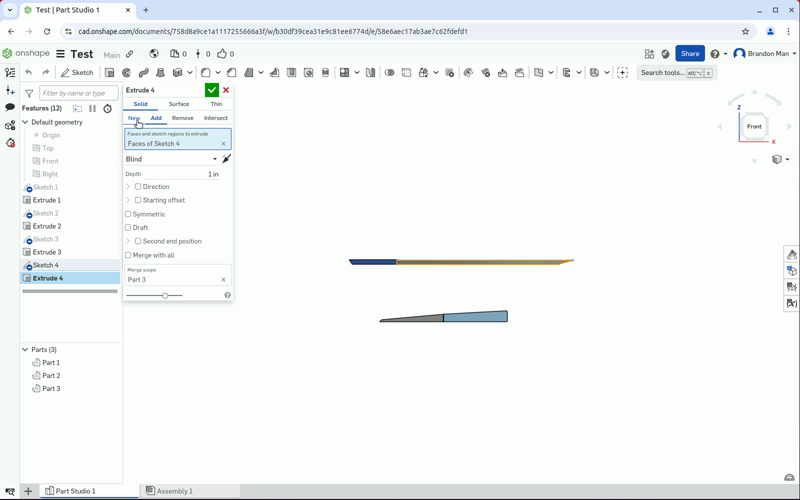
click(137, 120)
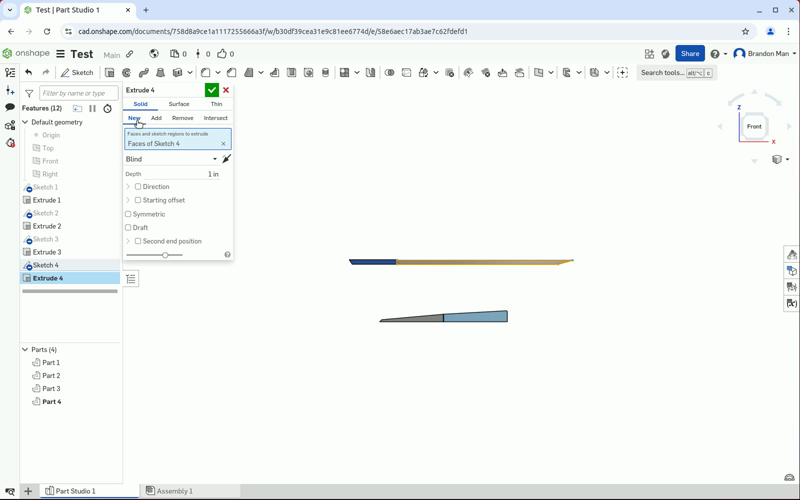
key(tab, 4)
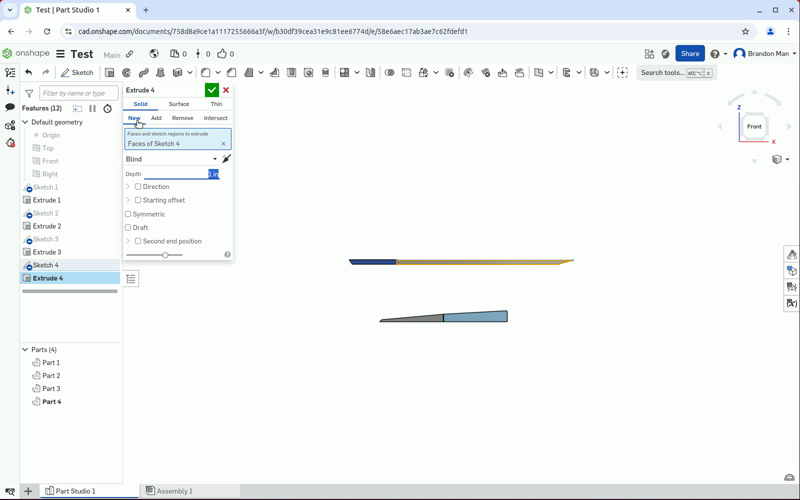
text(0.962)
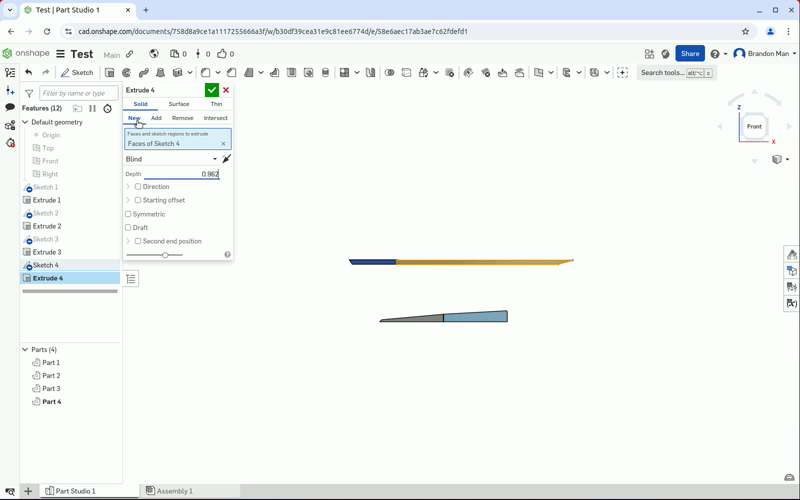
key(tab, 3)
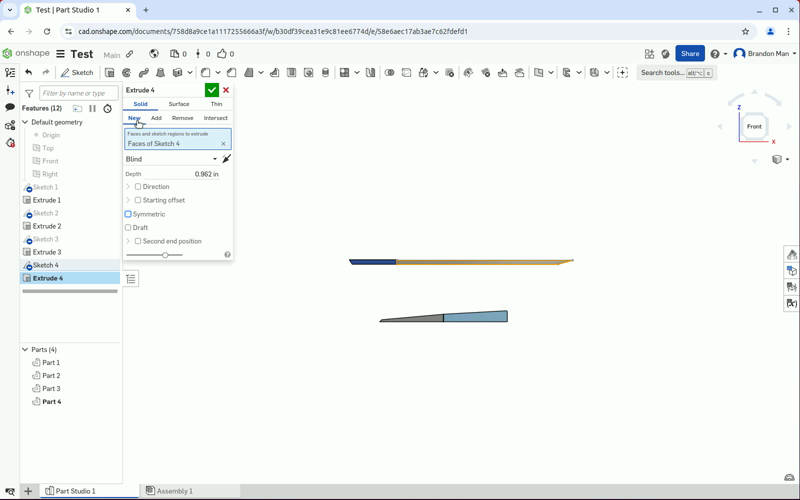
key(space)
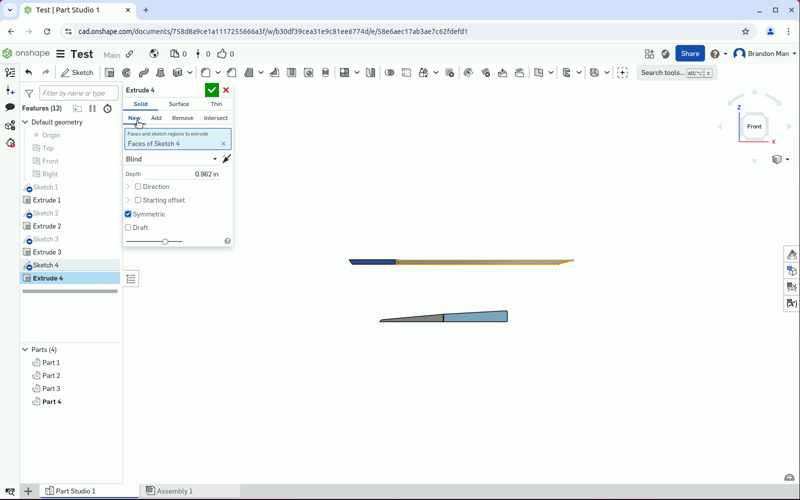
key(enter)
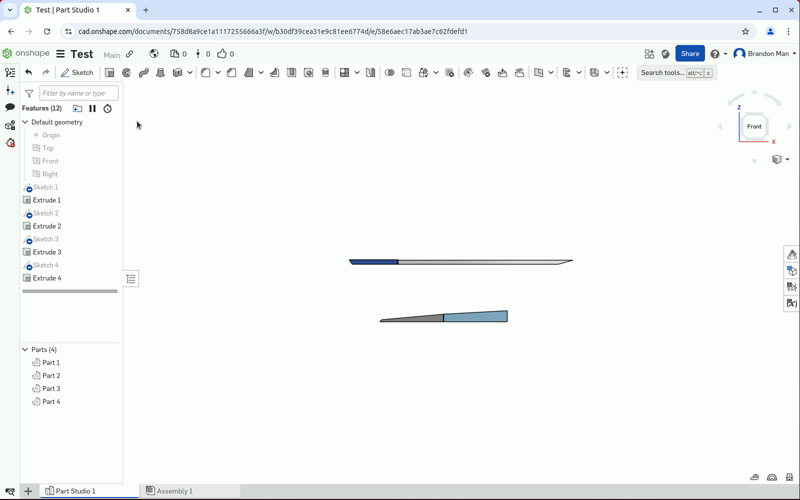
key(shift+h)
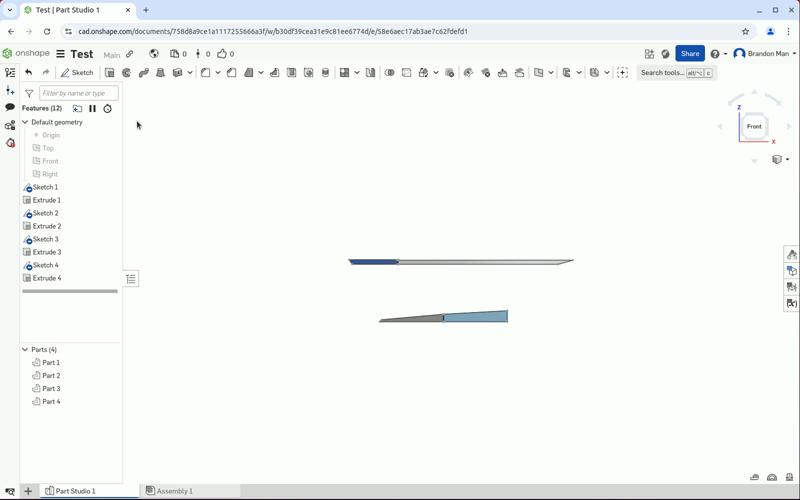
key(shift+h)
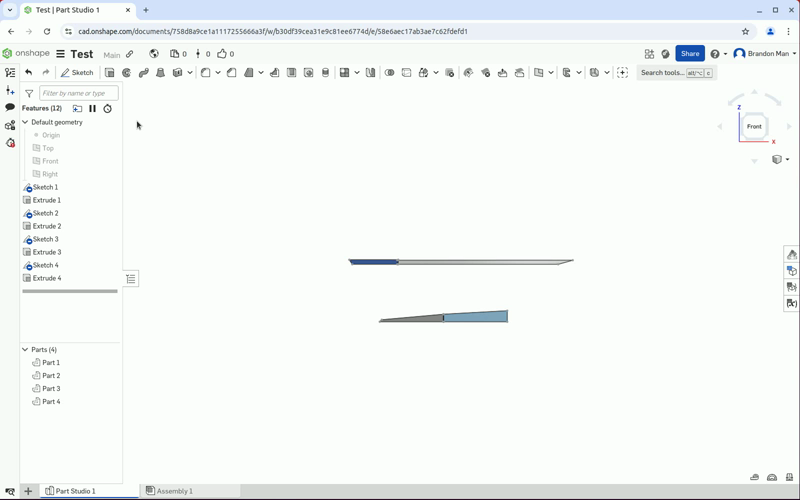
key(shift+7)
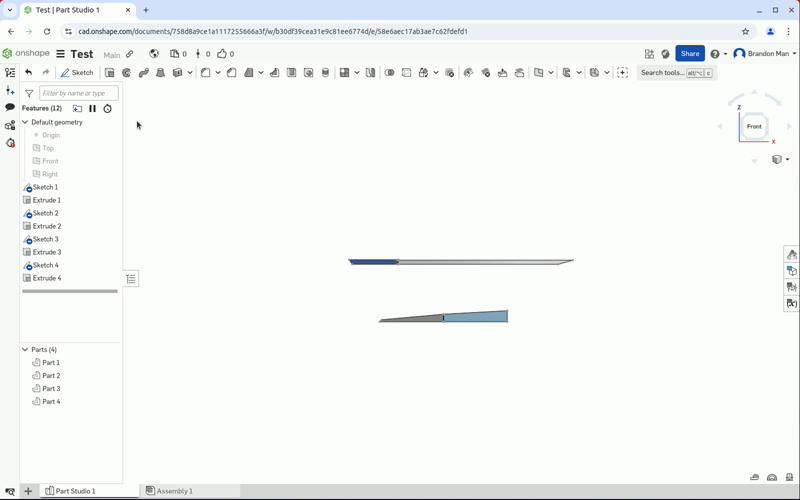
key(left, 2)
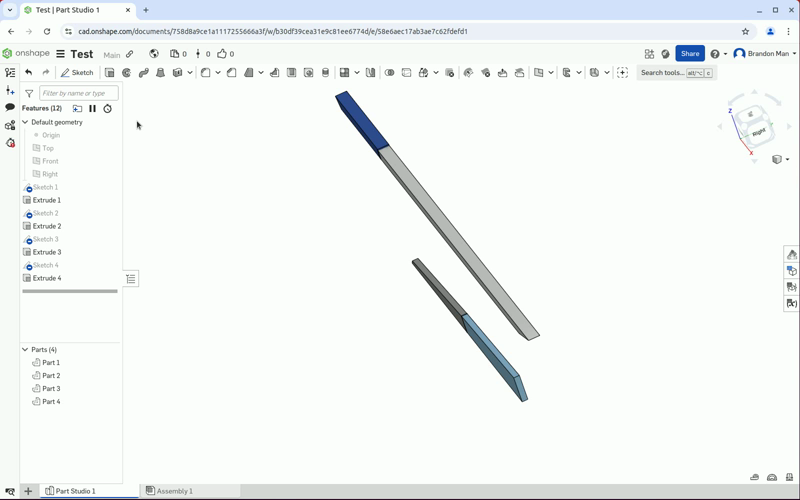
key(down, 2)
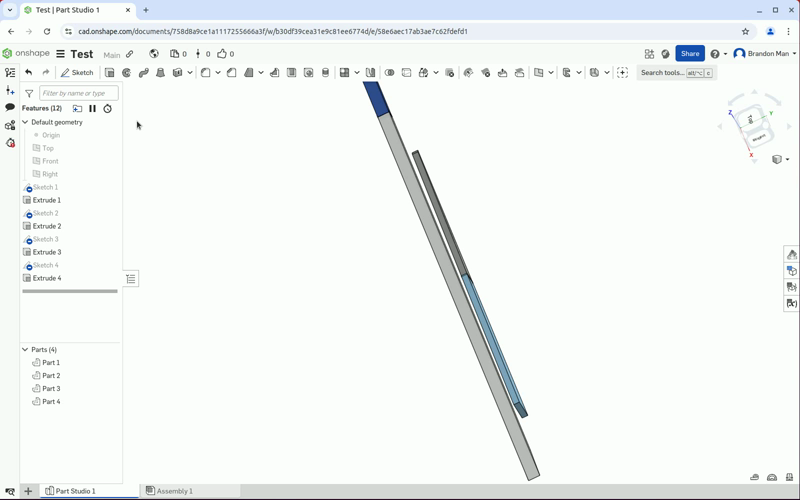
key(up, 2)
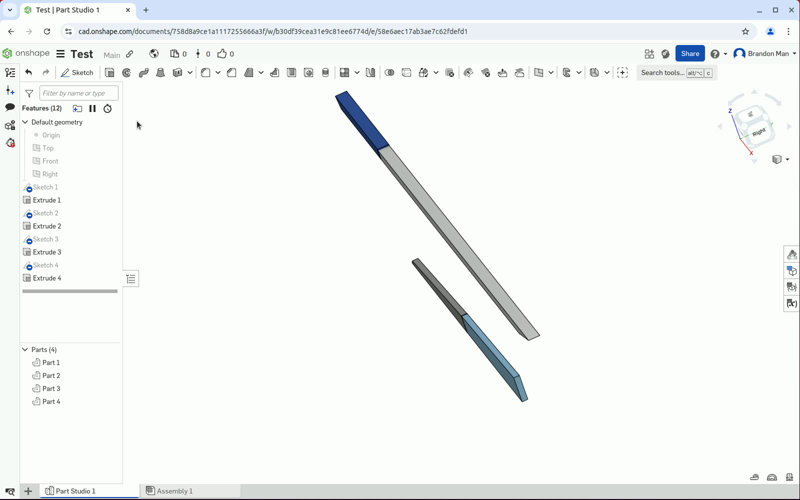
key(right, 2)
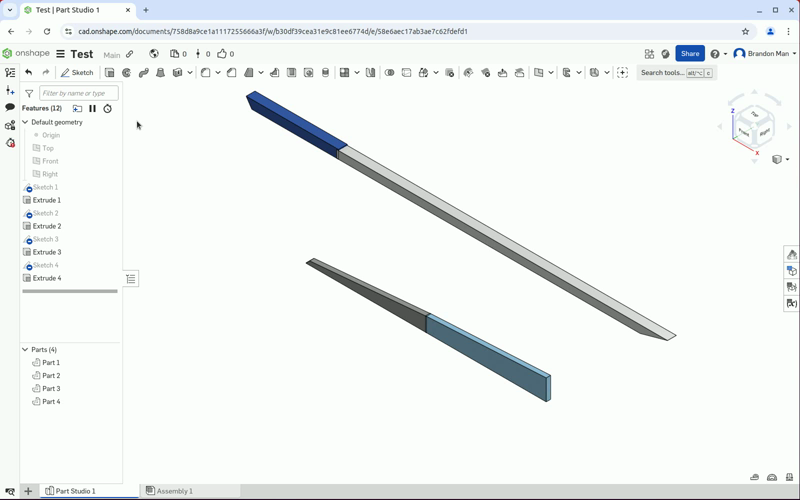
mouse_move(73, 189)
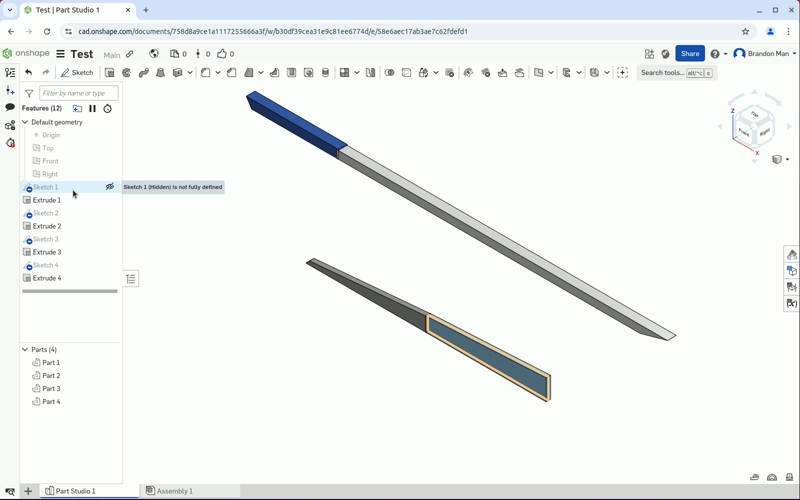
click(73, 189)